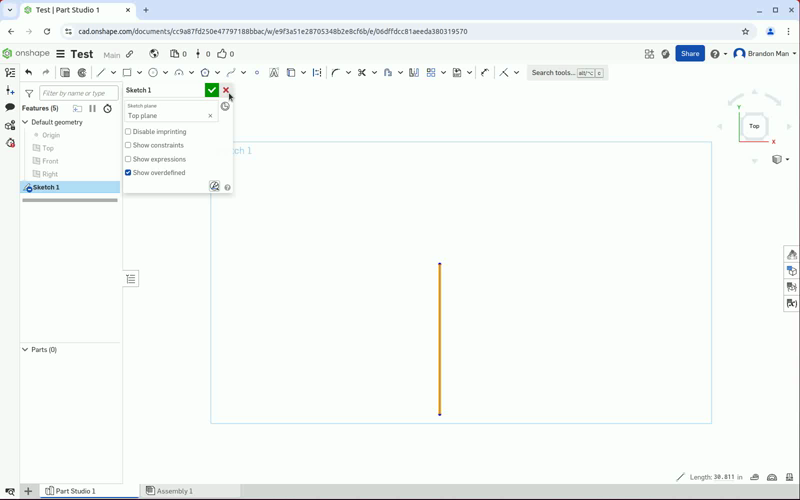
key(shift+h)
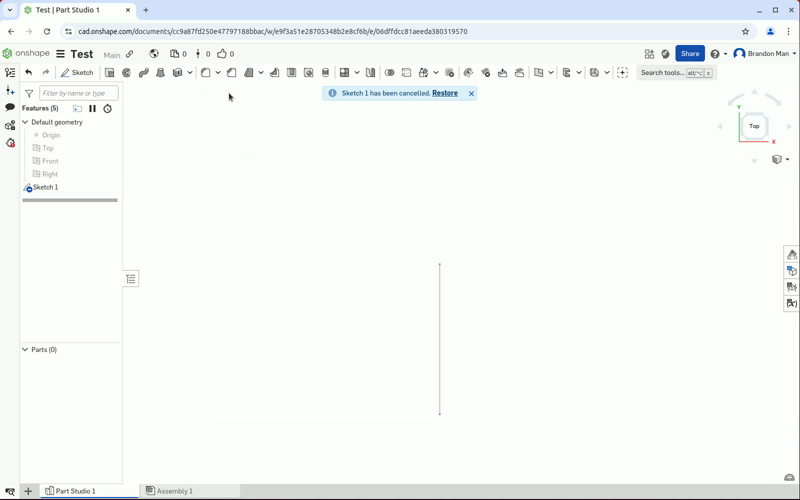
key(shift+s)
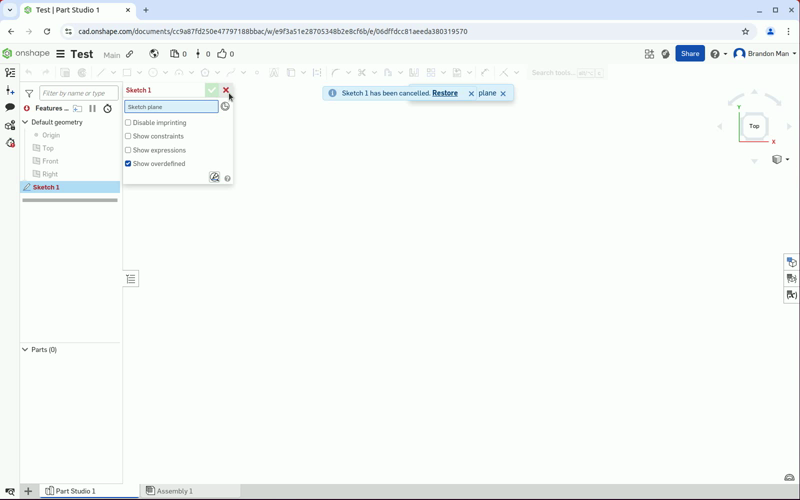
mouse_move(73, 150)
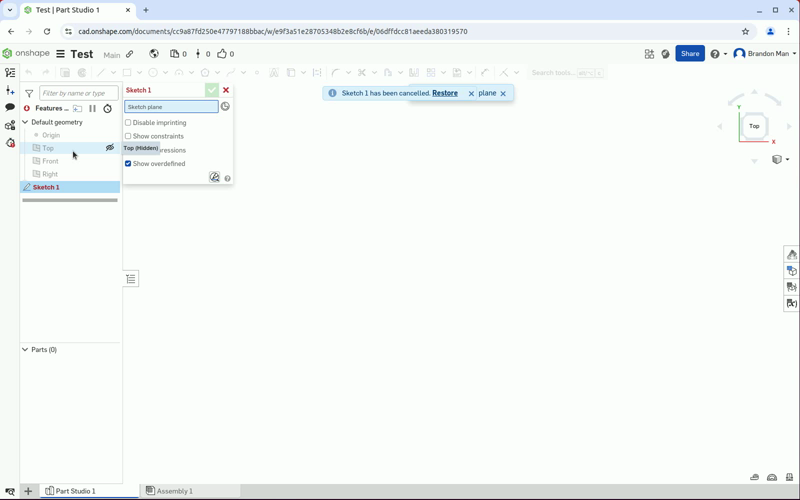
click(73, 150)
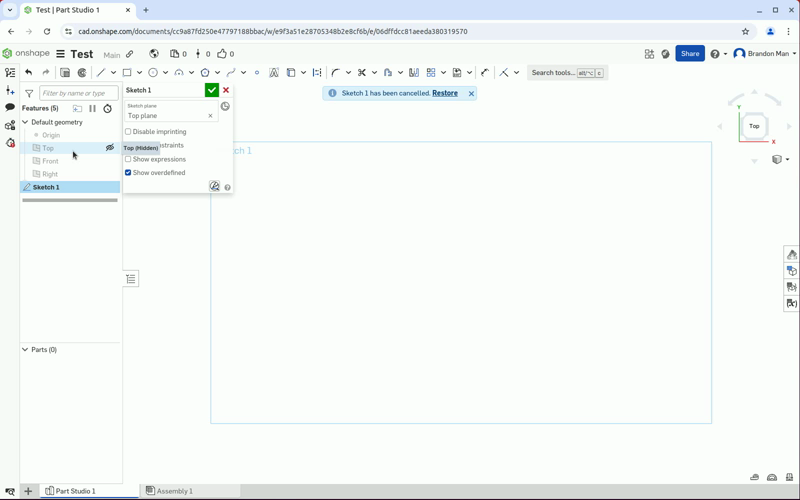
mouse_move(73, 352)
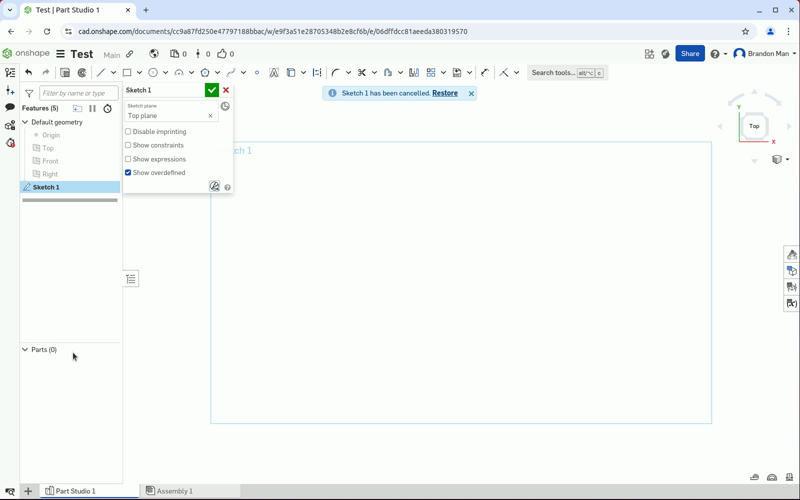
key(y)
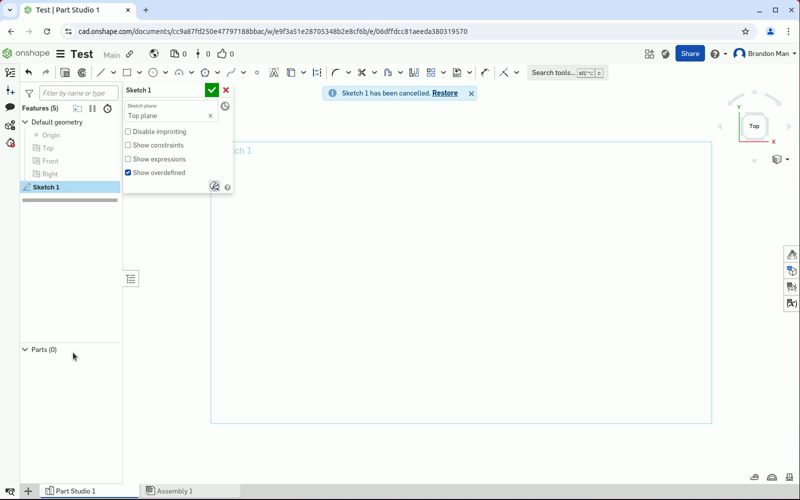
key(l)
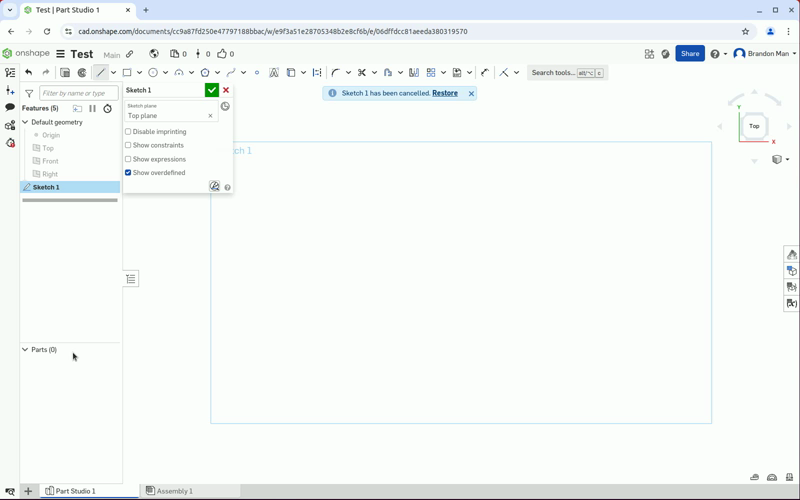
key_down(shift)
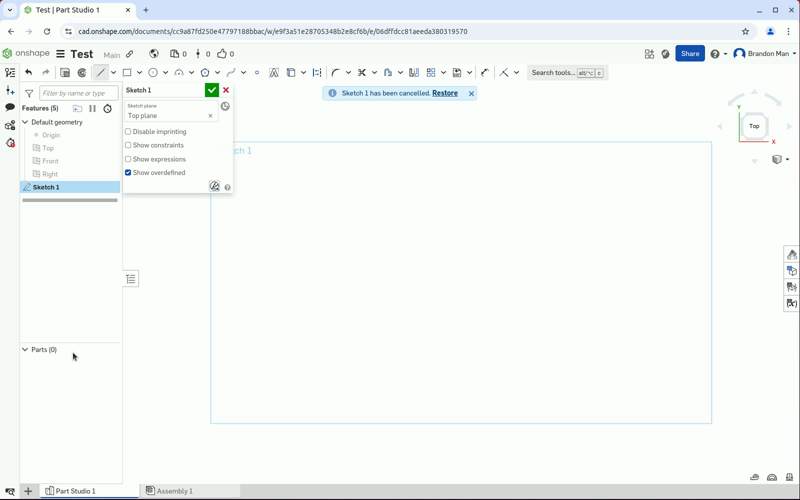
mouse_move(460, 305)
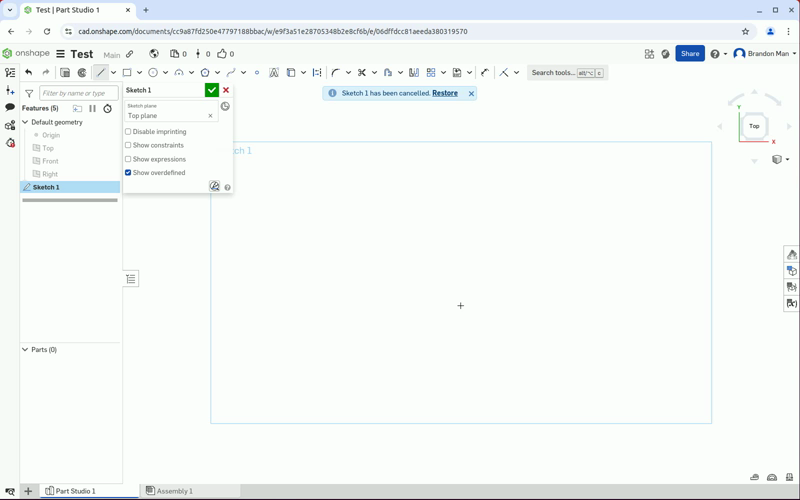
click(460, 305)
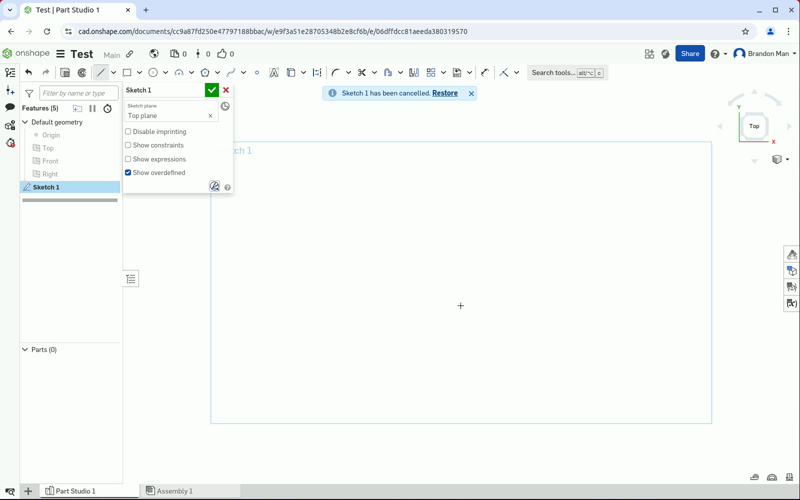
key_up(shift)
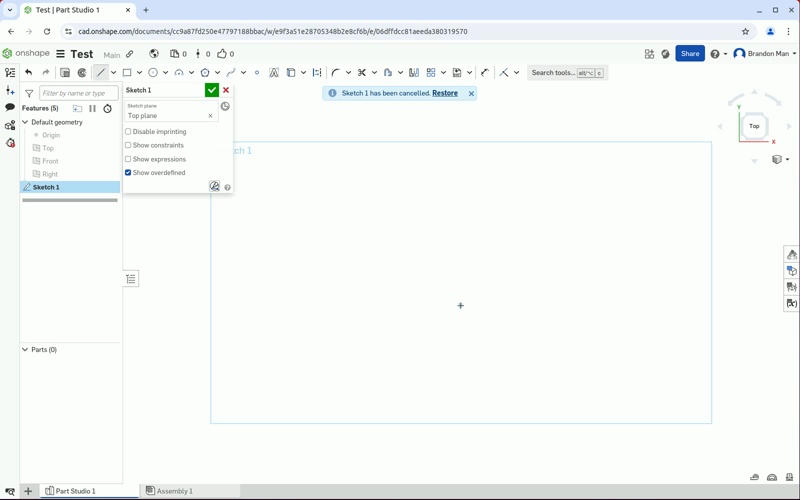
key_down(shift)
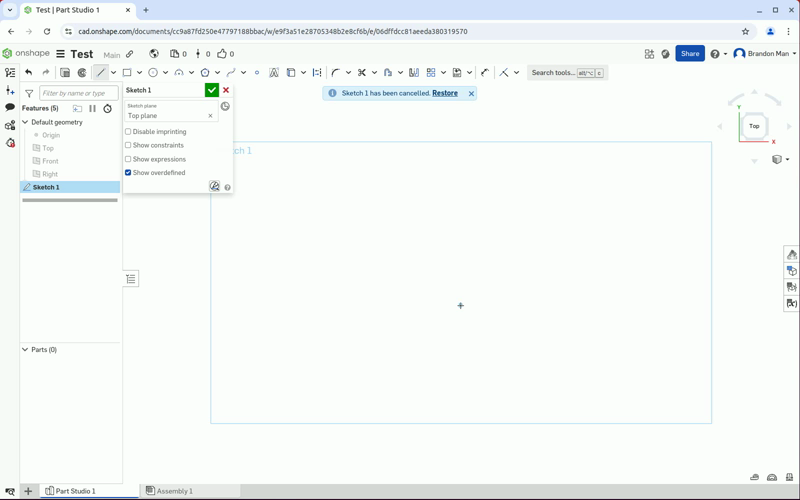
mouse_move(547, 305)
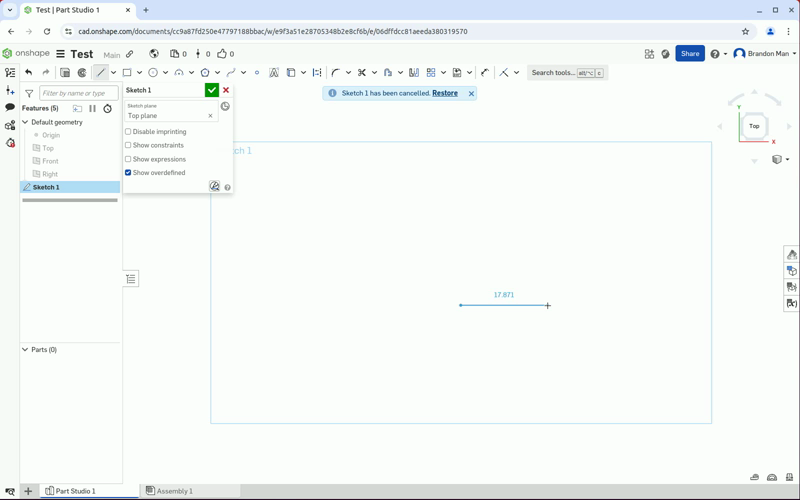
click(547, 305)
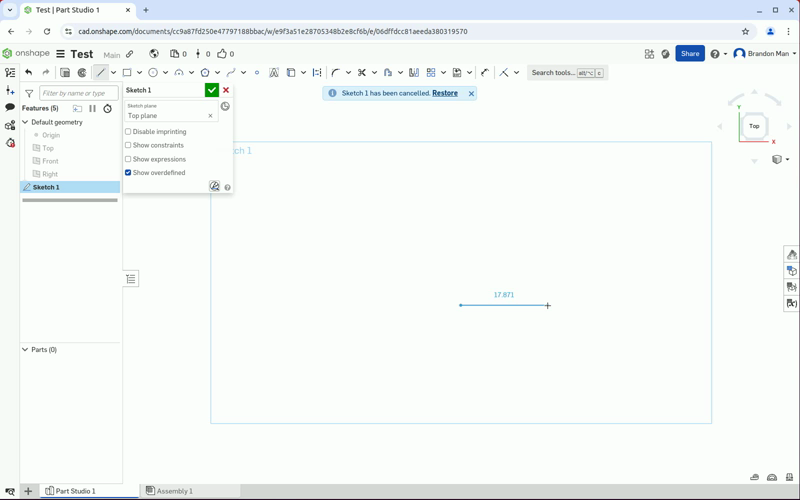
key_up(shift)
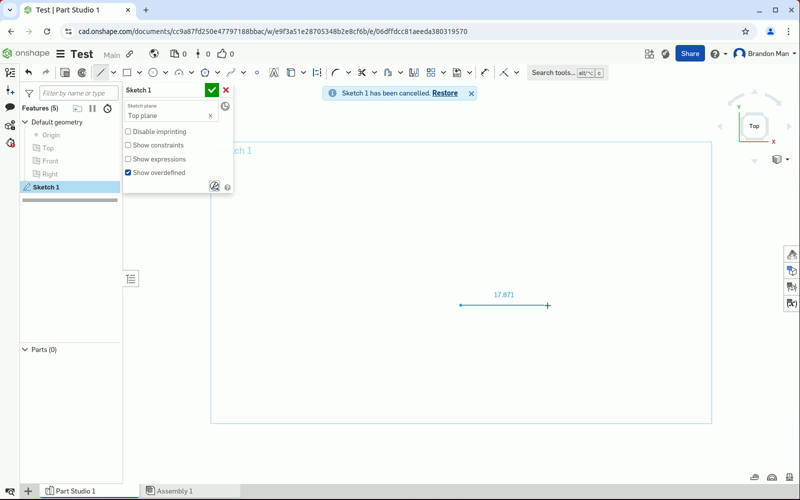
key_down(shift)
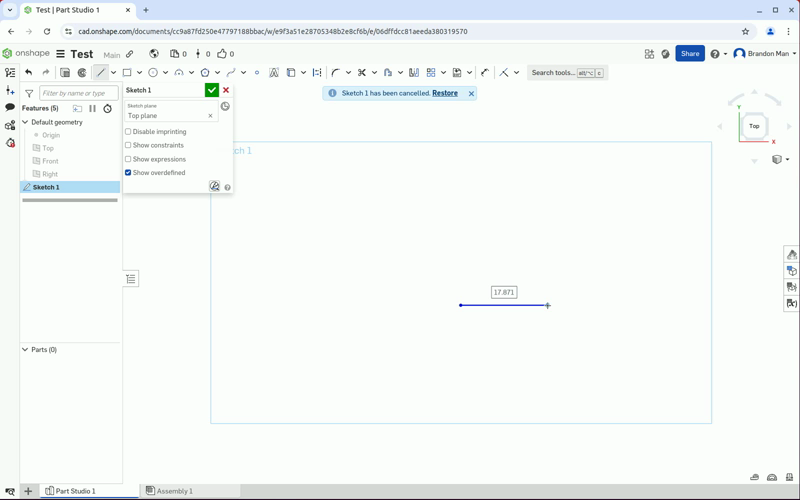
mouse_move(577, 305)
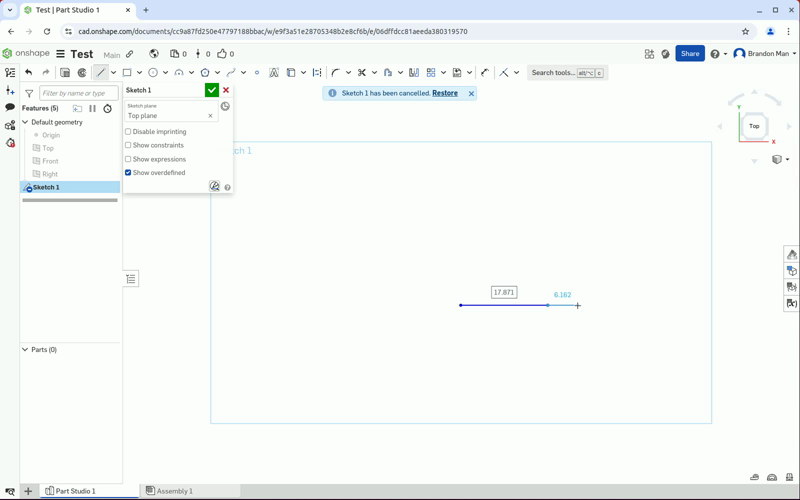
mouse_move(547, 285)
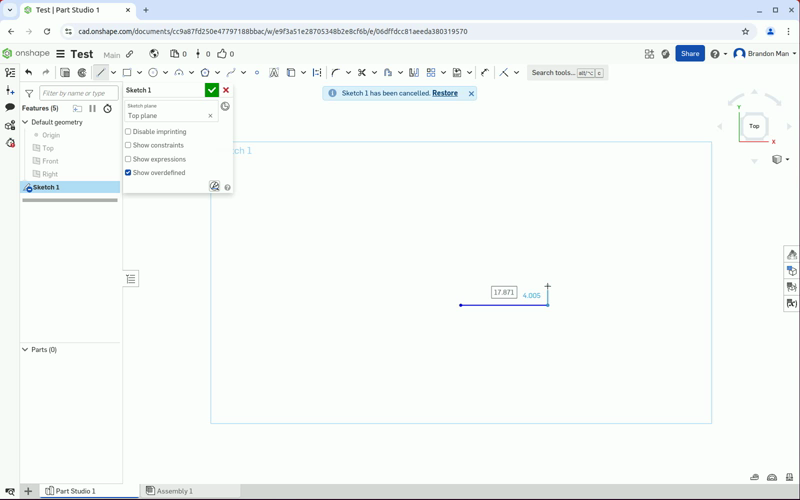
click(547, 285)
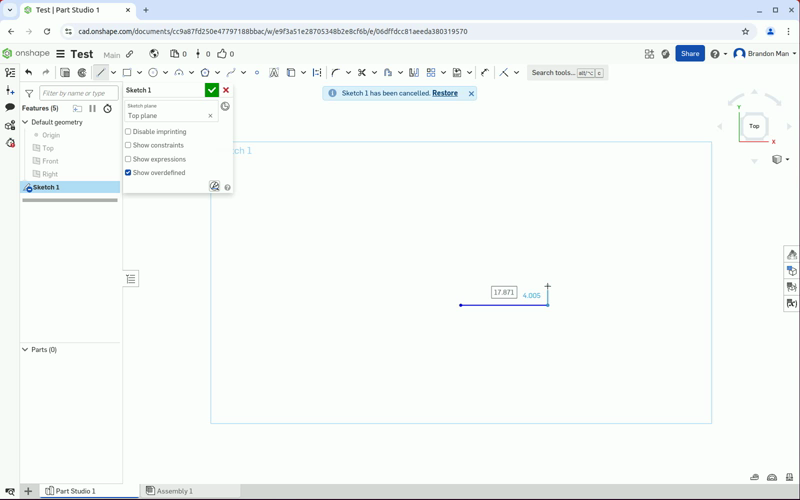
key_up(shift)
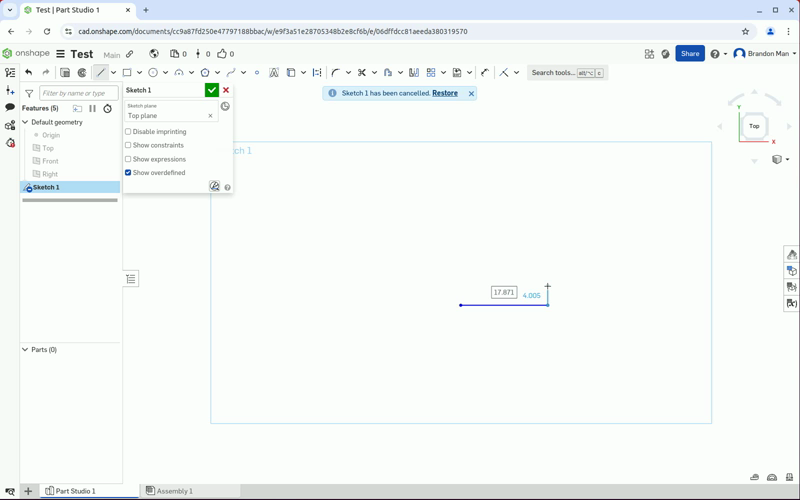
key_down(shift)
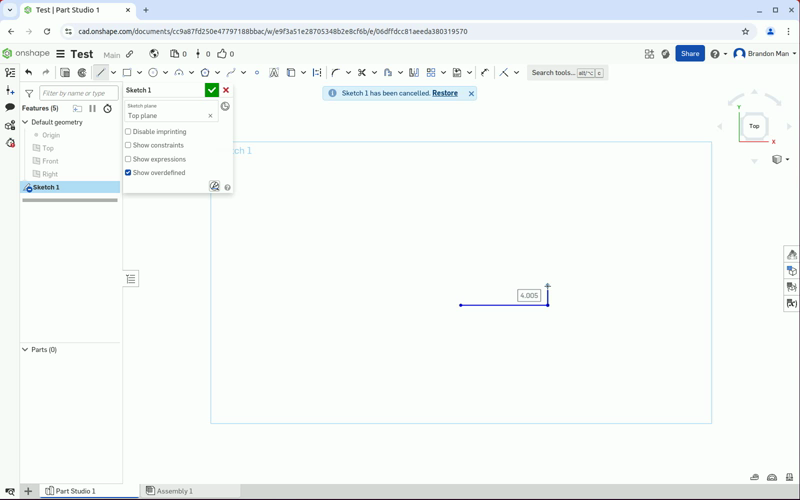
mouse_move(577, 285)
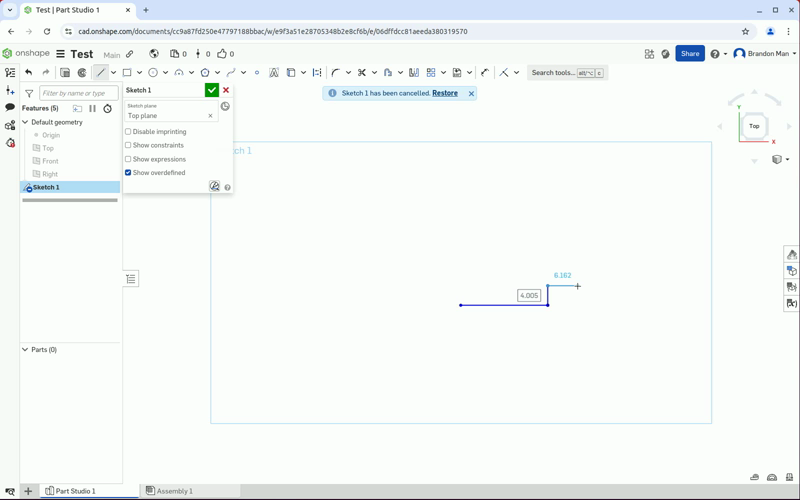
mouse_move(518, 285)
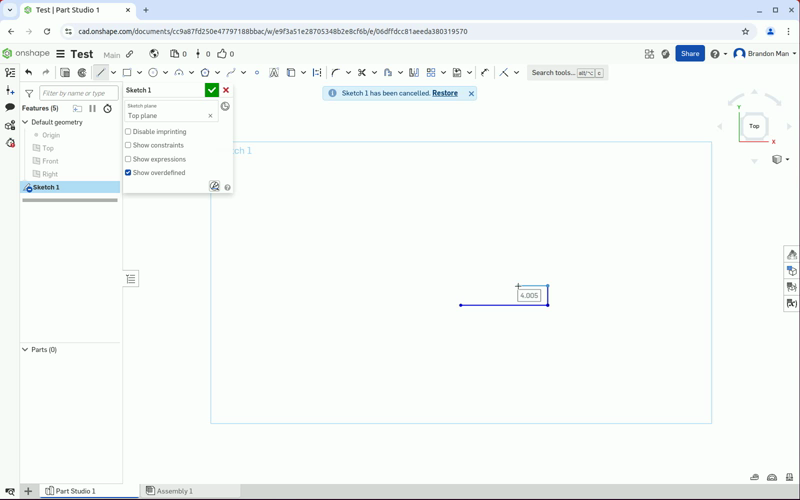
click(518, 285)
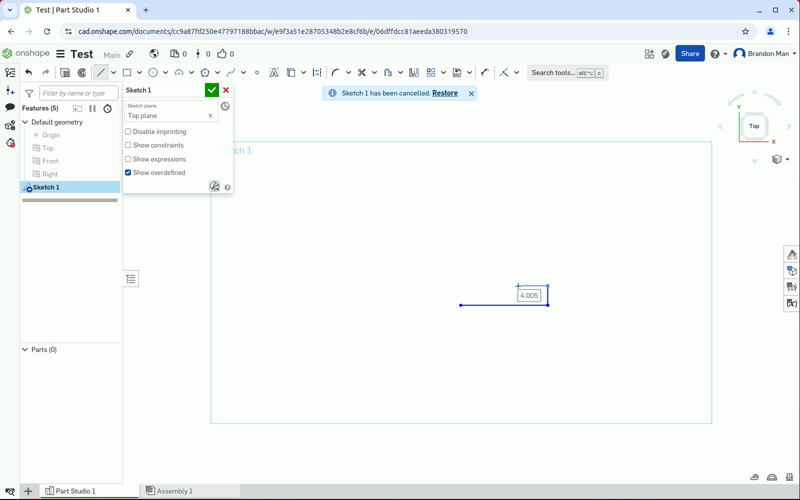
key_up(shift)
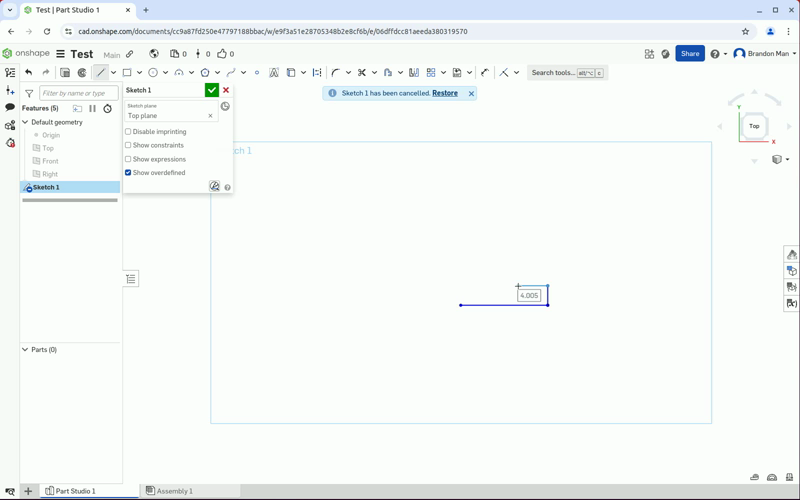
key(esc)
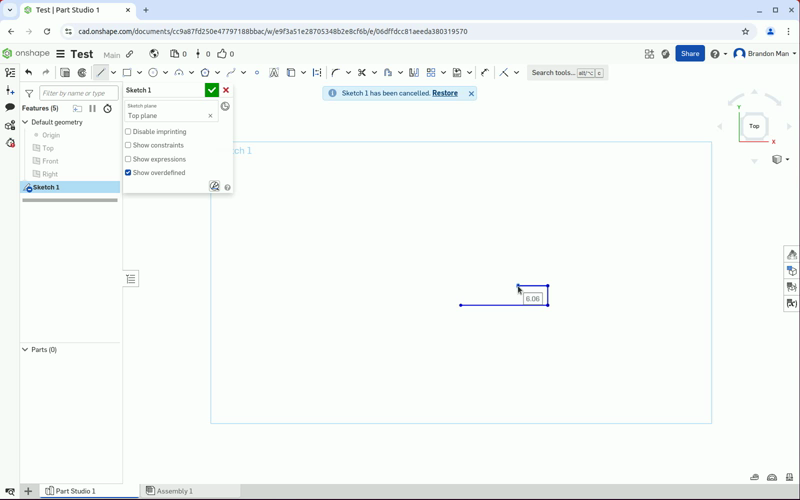
key(a)
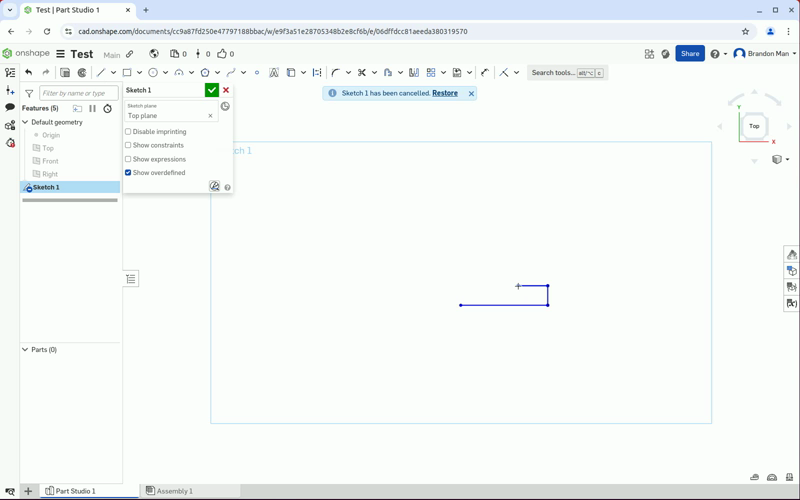
mouse_move(518, 285)
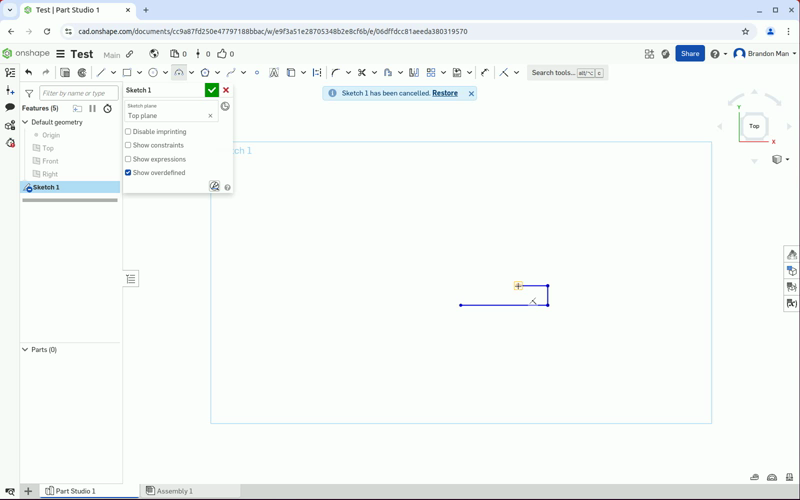
click(518, 285)
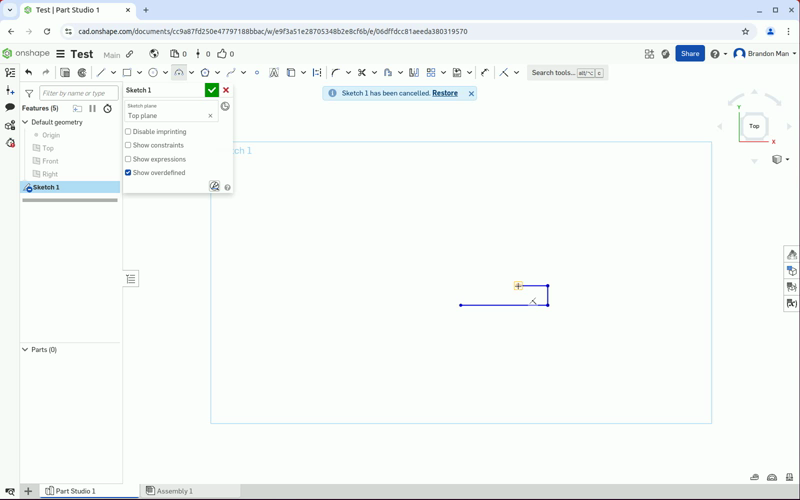
key_down(shift)
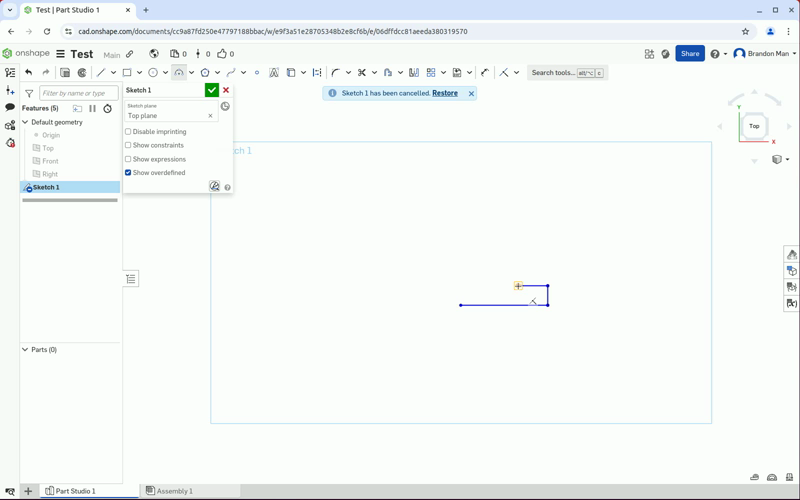
mouse_move(516, 284)
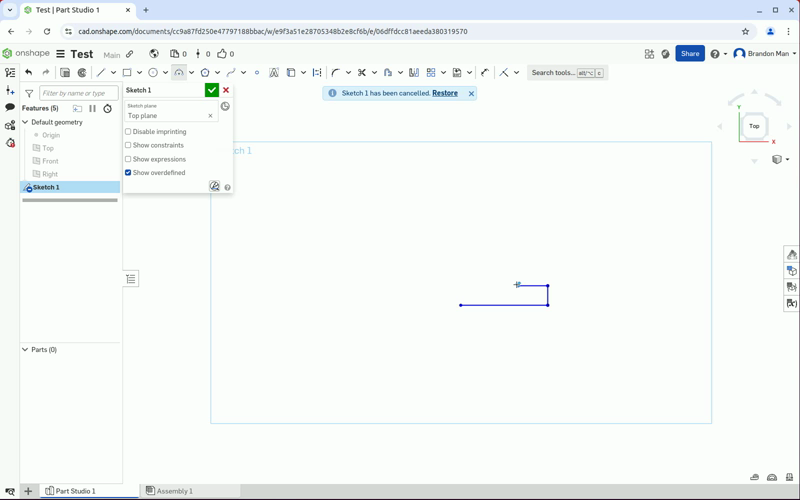
scroll(6)
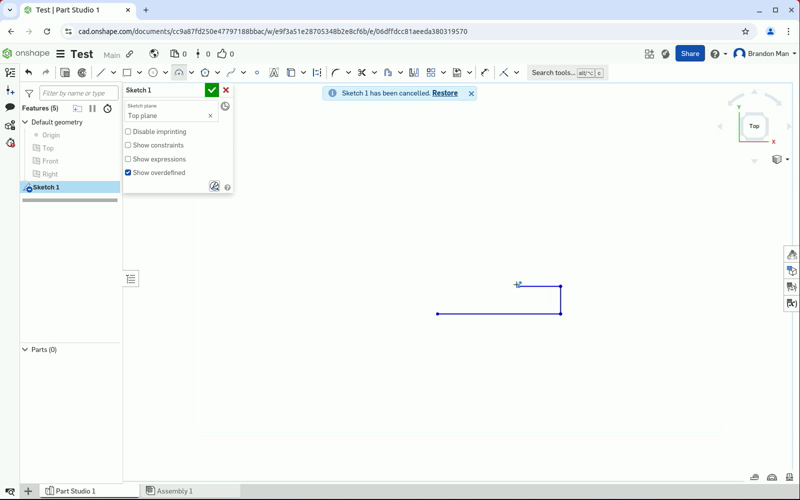
scroll(6)
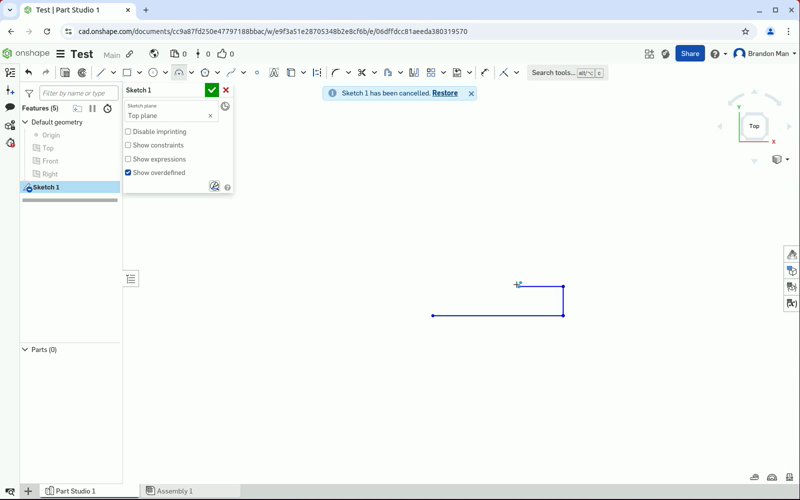
scroll(6)
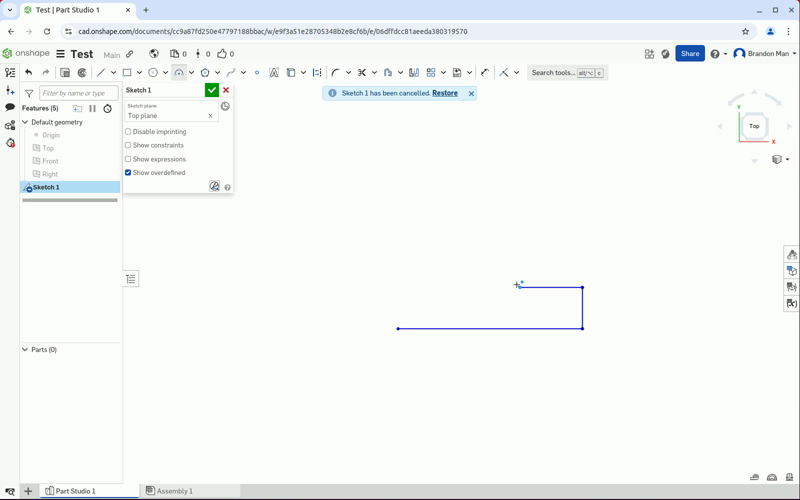
scroll(6)
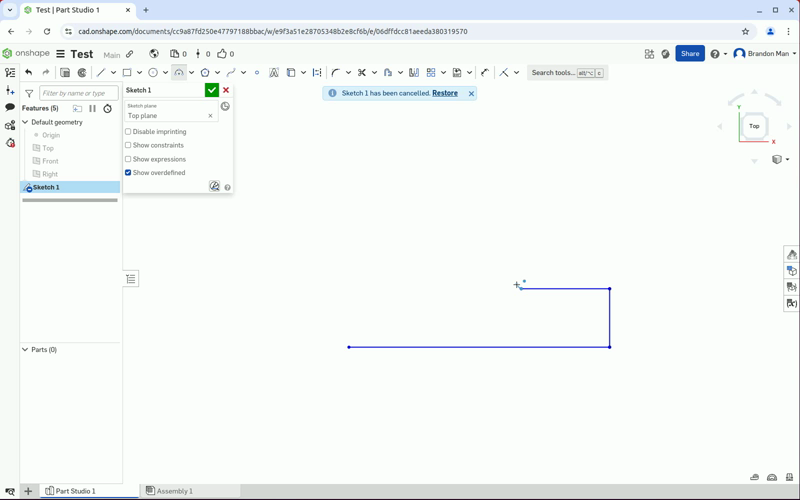
scroll(6)
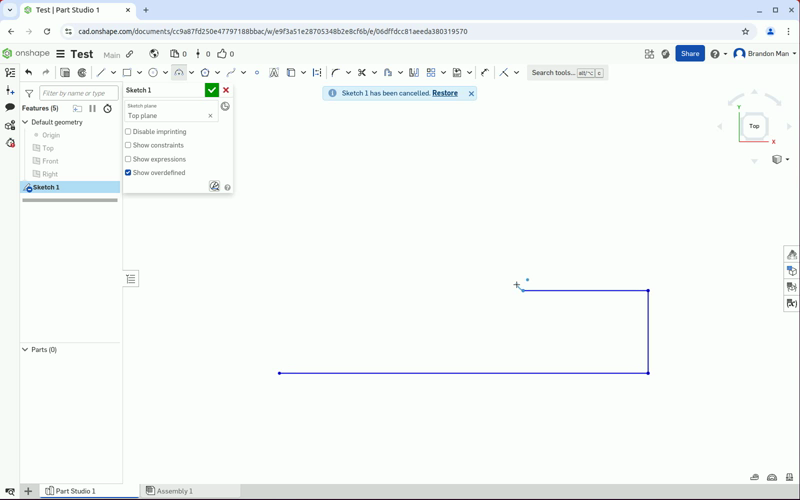
scroll(6)
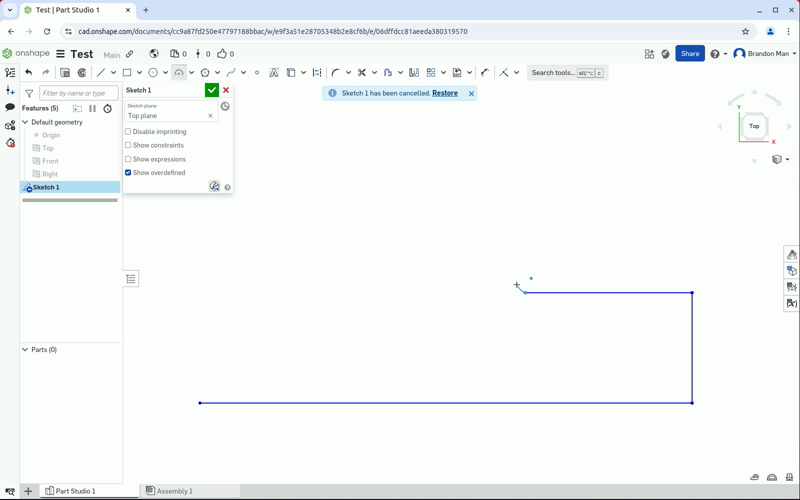
scroll(6)
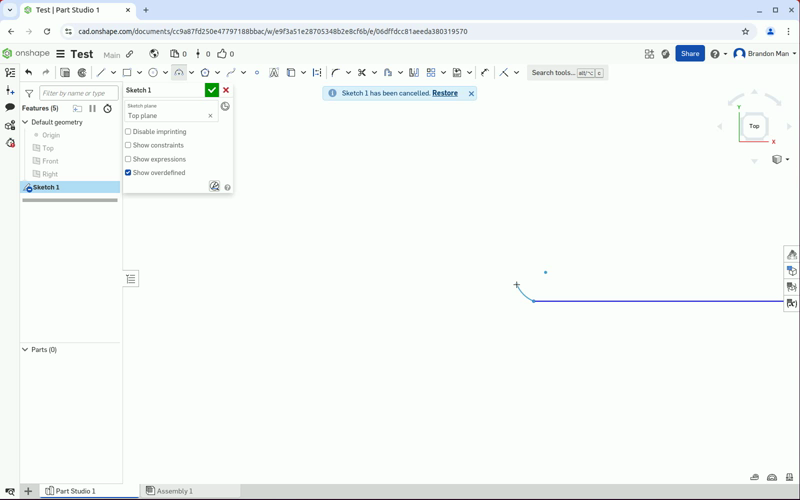
click(516, 284)
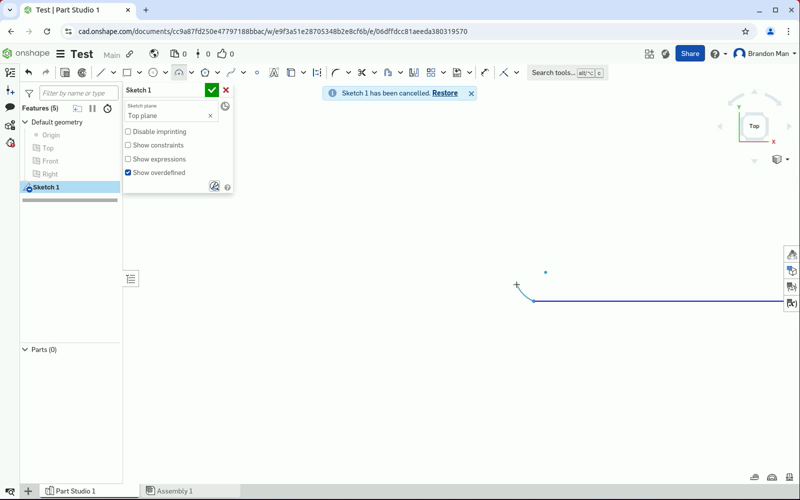
scroll(-6)
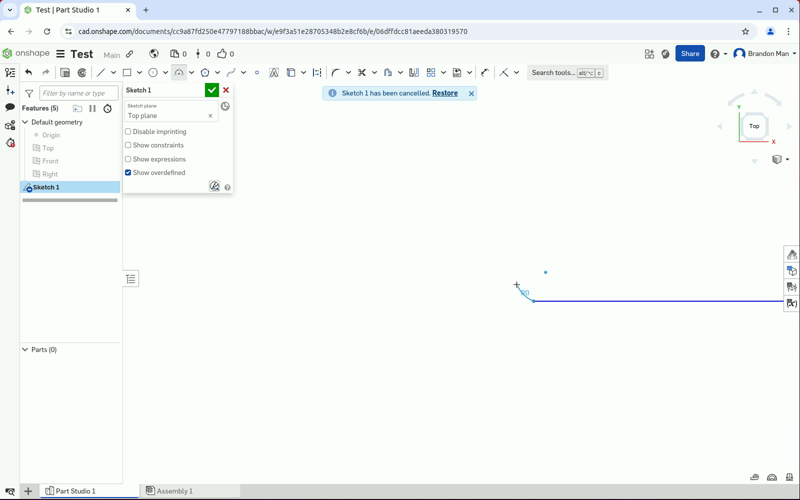
scroll(-6)
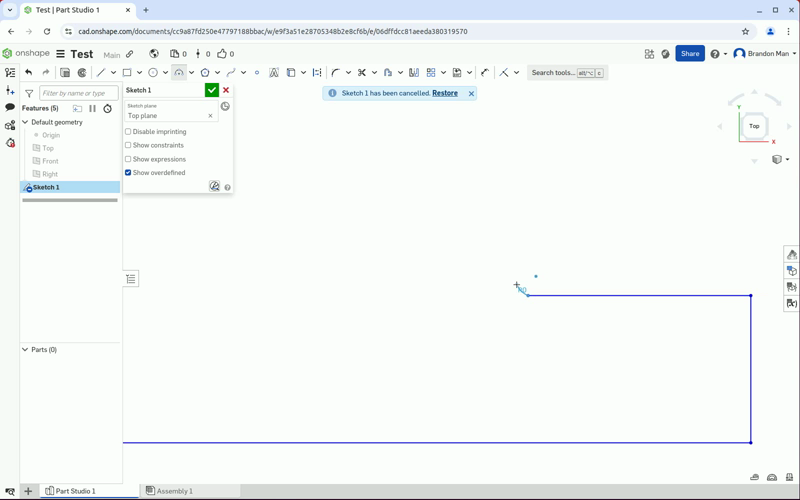
scroll(-6)
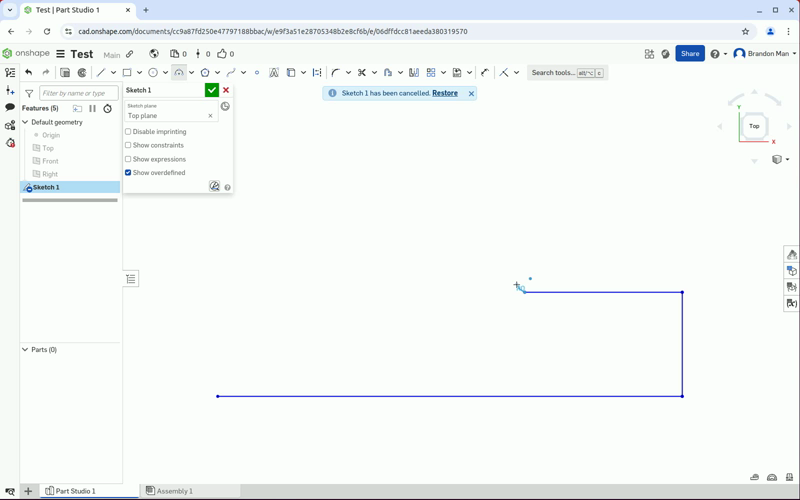
scroll(-6)
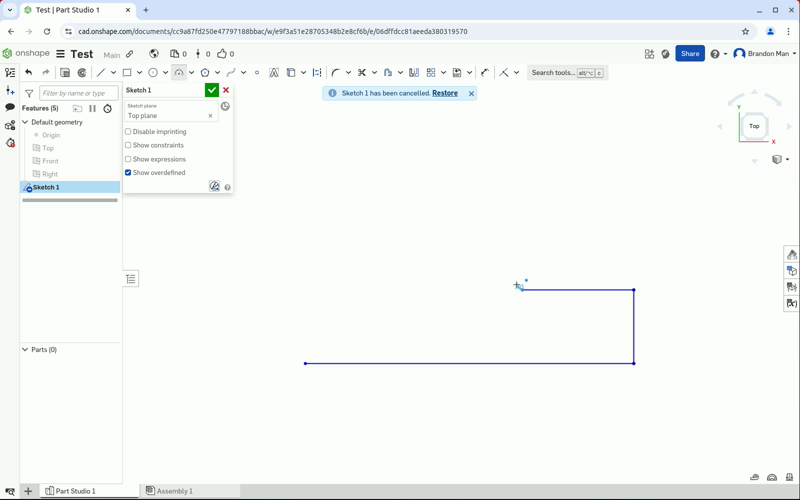
scroll(-6)
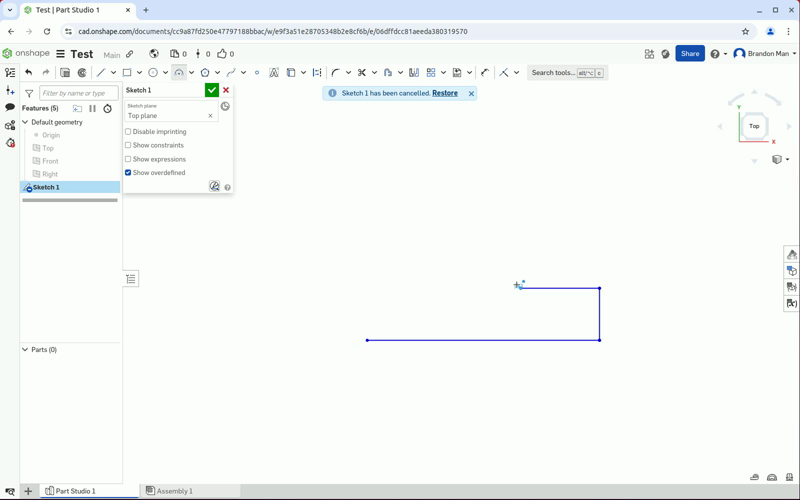
scroll(-6)
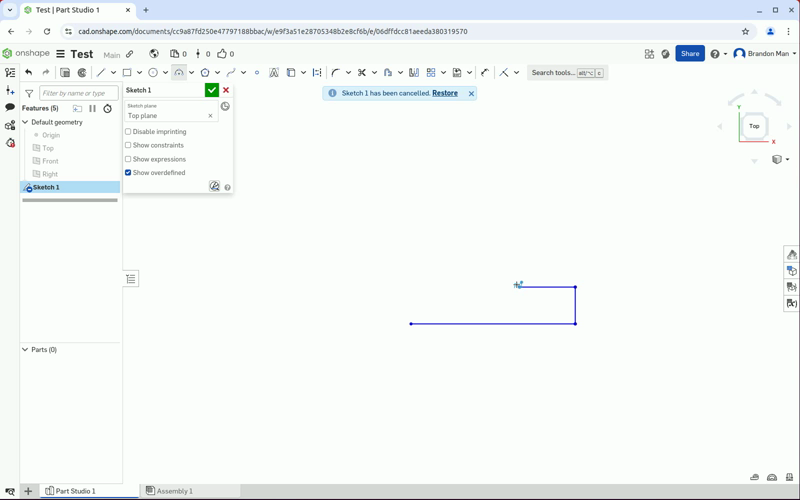
scroll(-6)
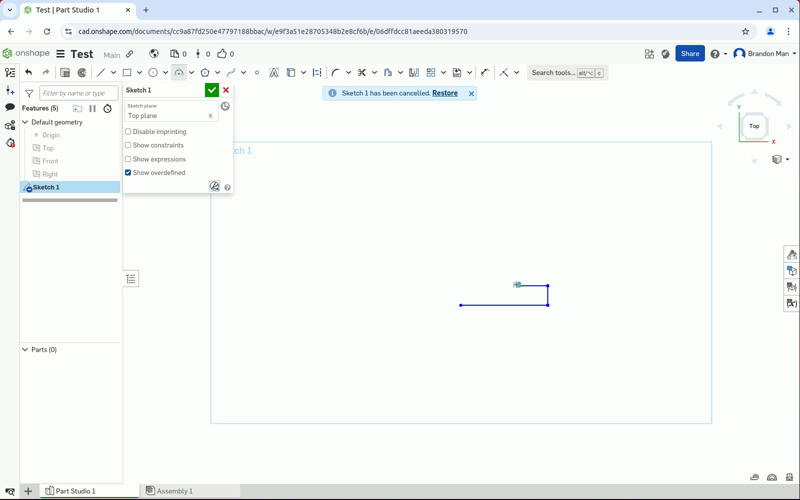
mouse_move(517, 285)
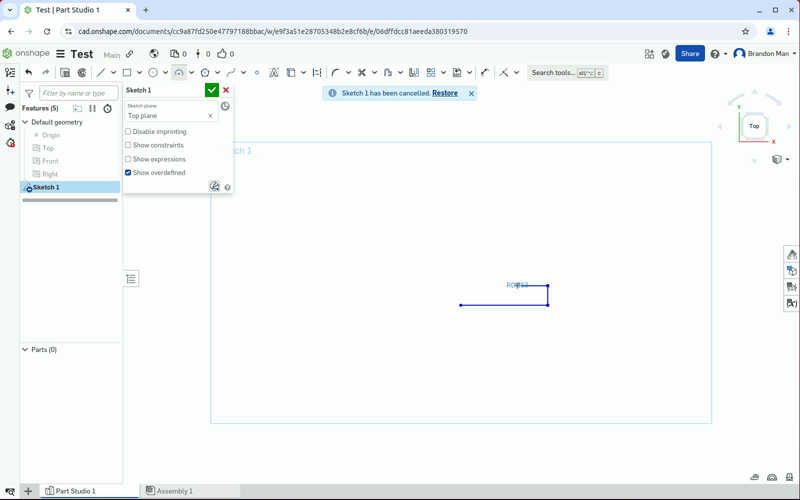
scroll(6)
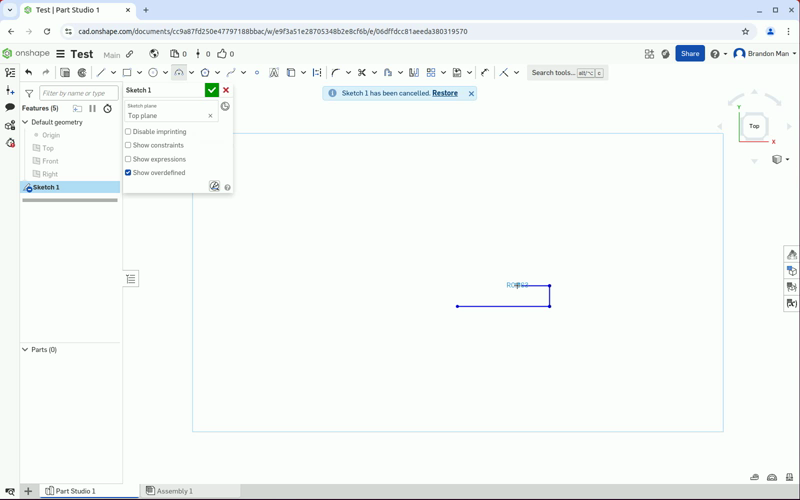
scroll(6)
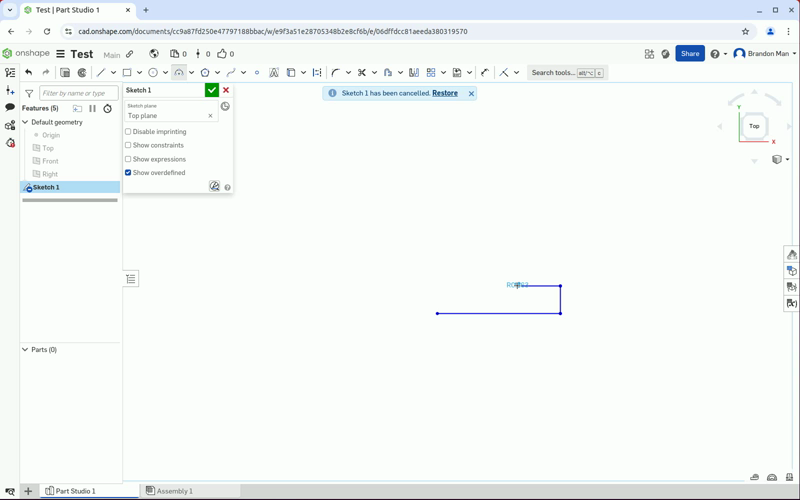
scroll(6)
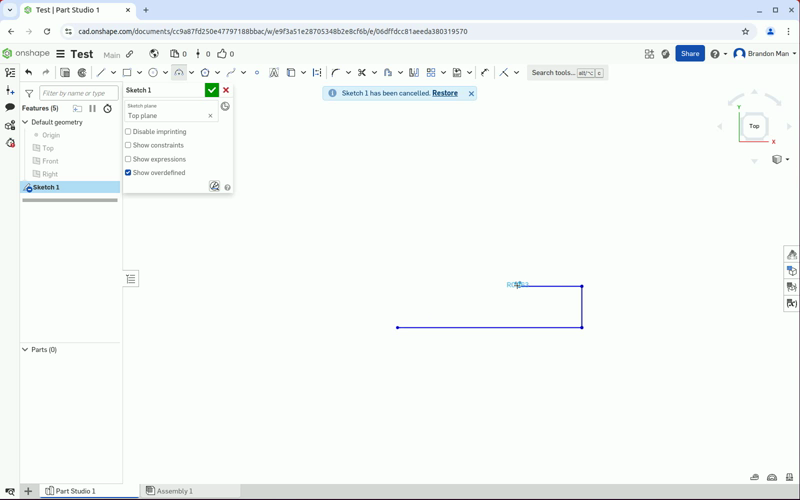
scroll(6)
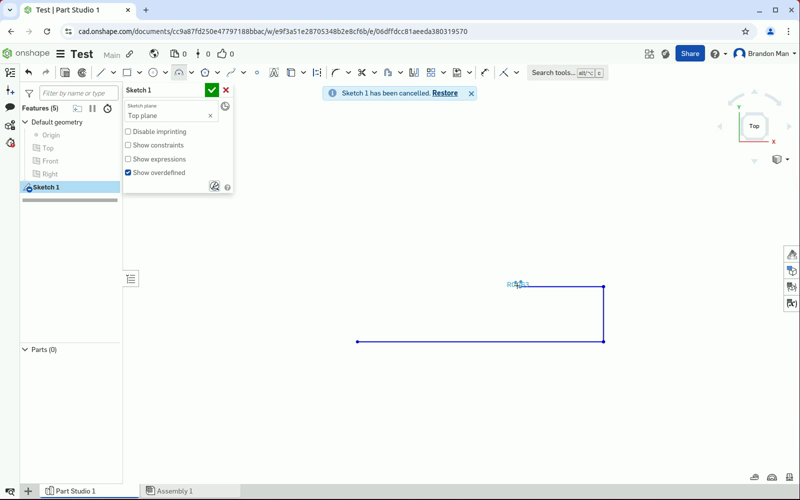
scroll(6)
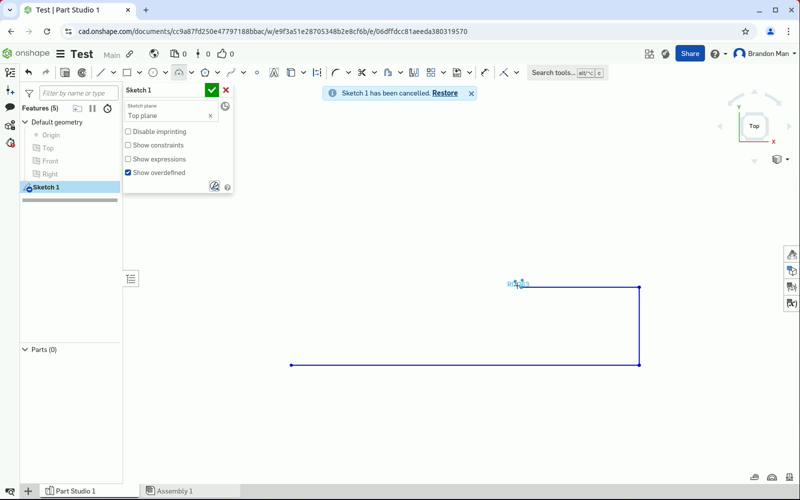
scroll(6)
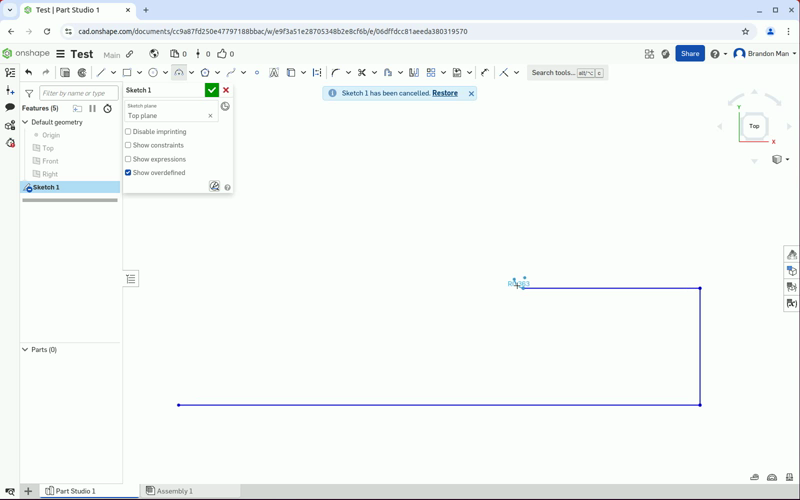
scroll(6)
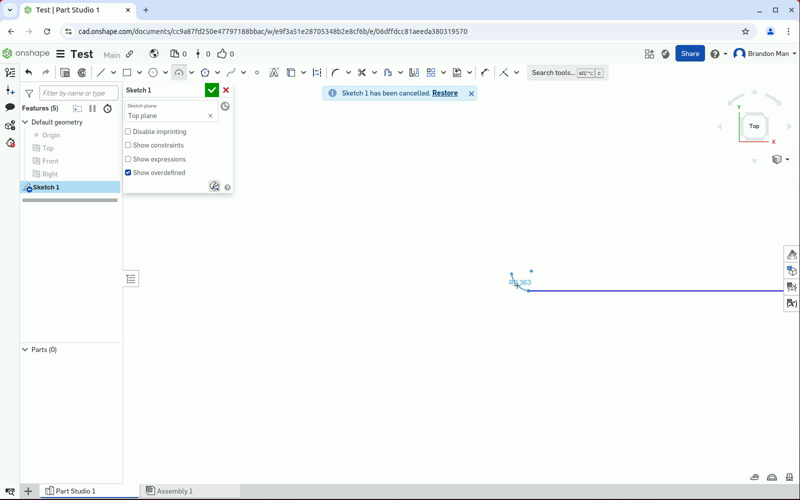
click(517, 285)
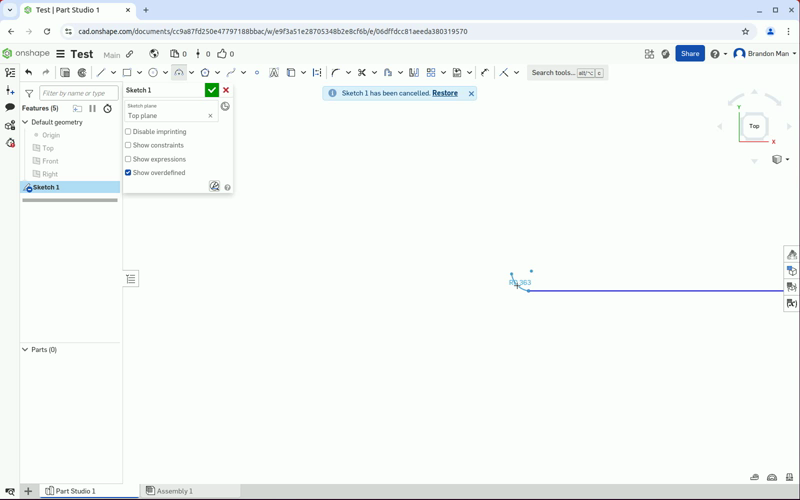
scroll(-6)
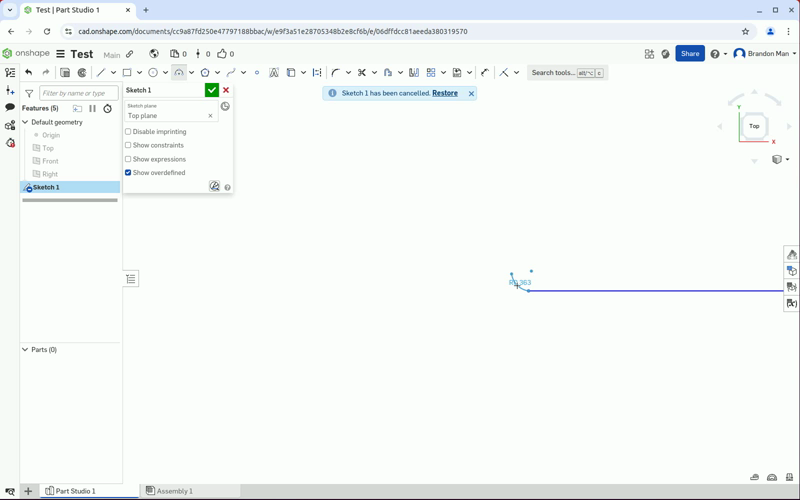
scroll(-6)
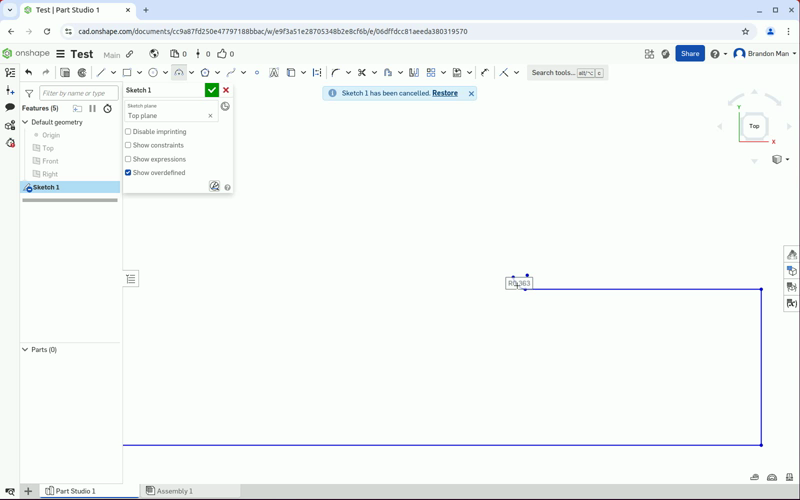
scroll(-6)
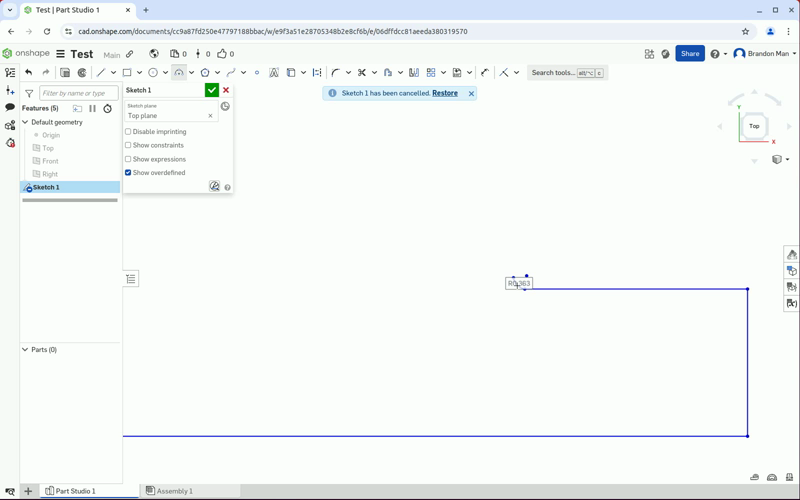
scroll(-6)
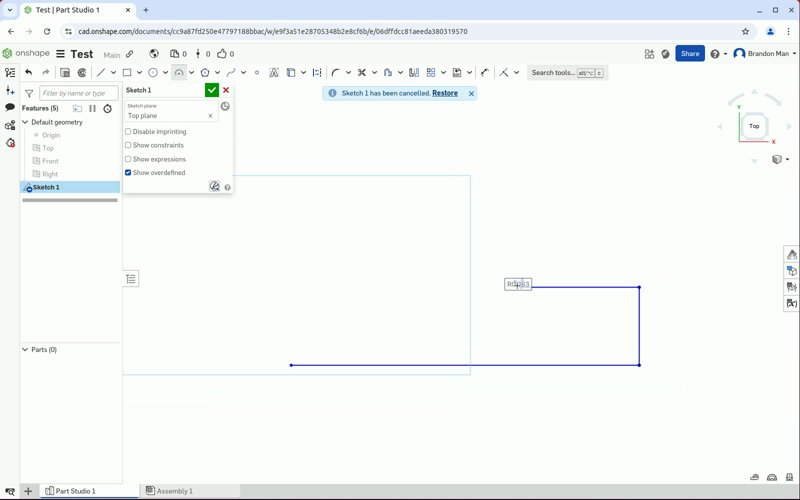
scroll(-6)
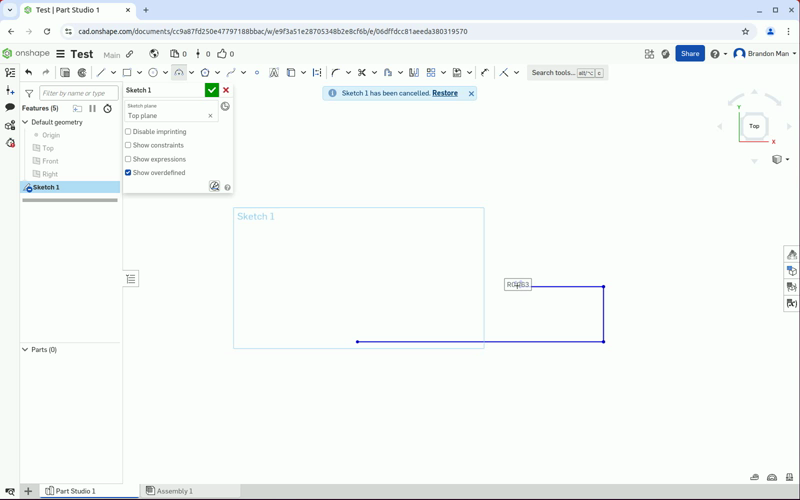
scroll(-6)
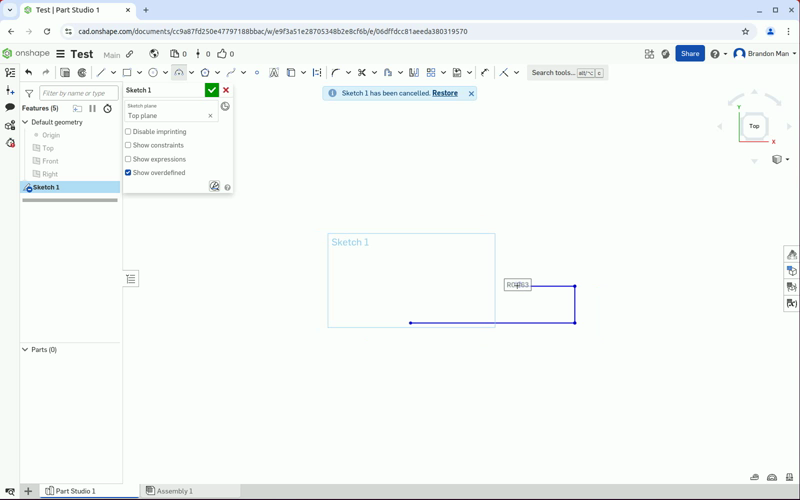
scroll(-6)
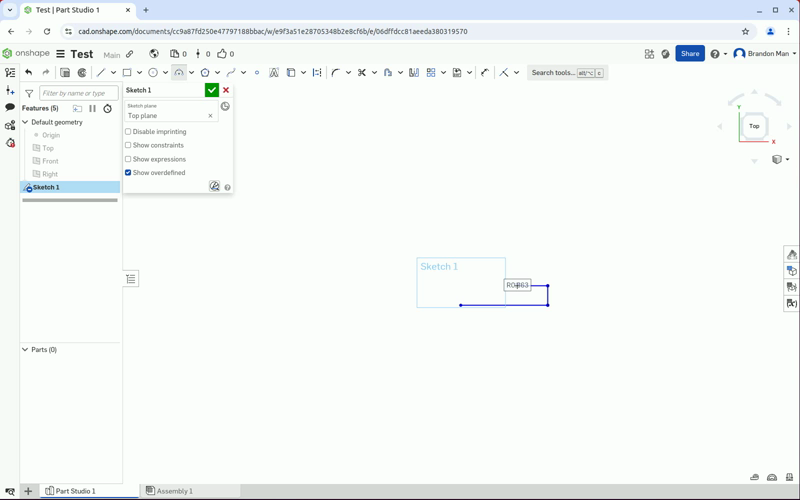
key_up(shift)
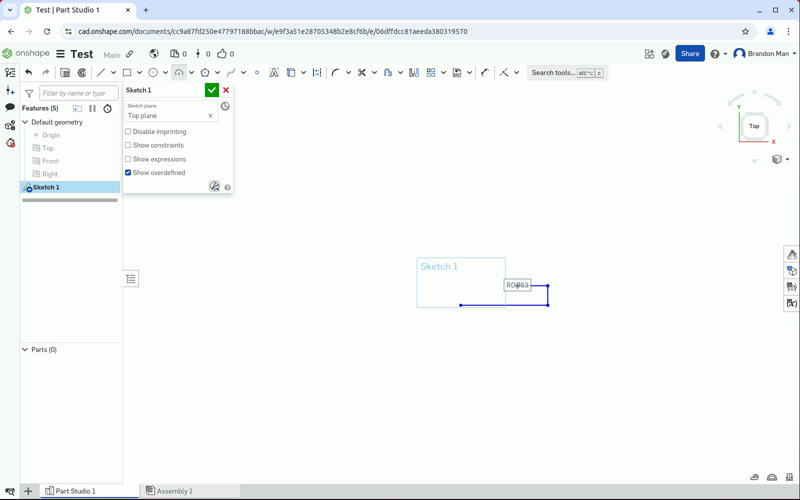
key(esc)
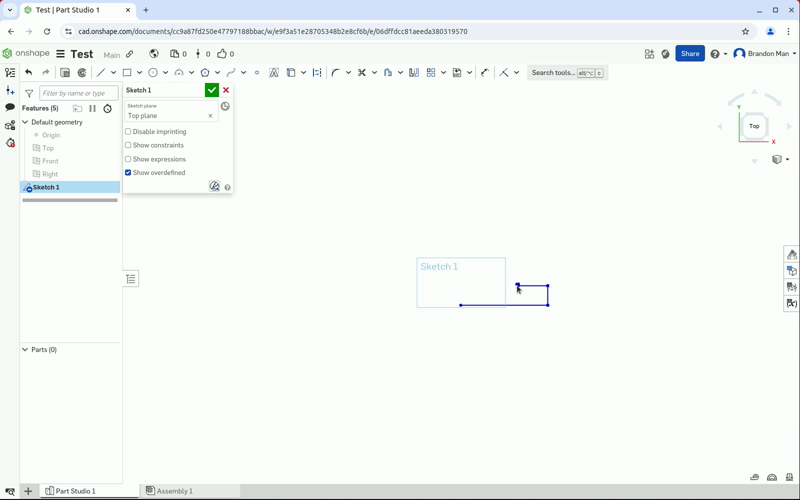
key(l)
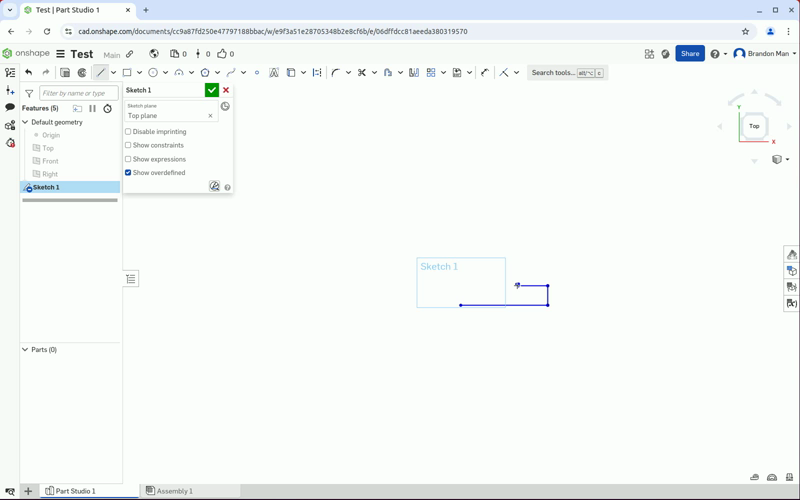
mouse_move(516, 284)
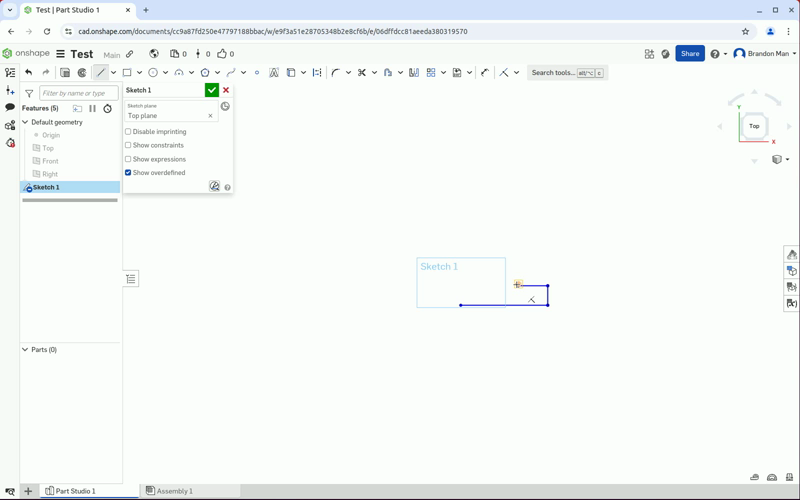
scroll(6)
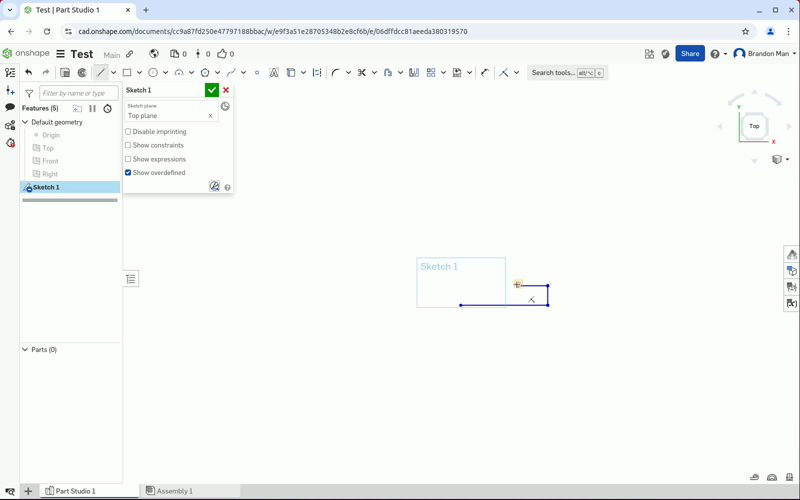
scroll(6)
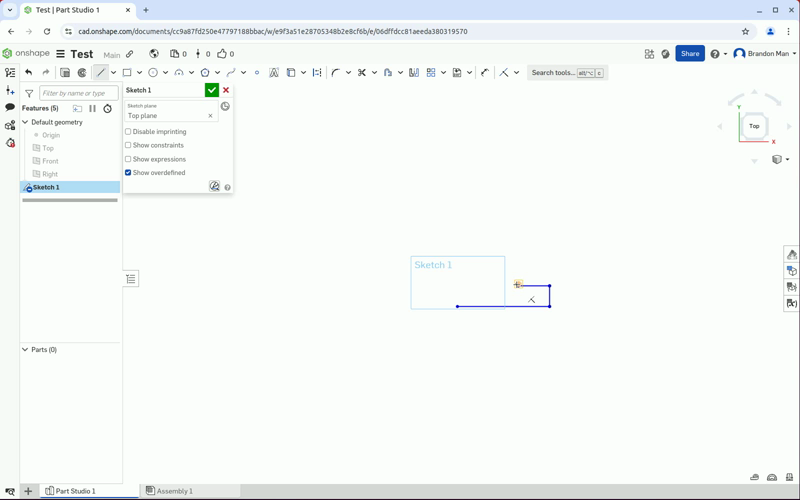
scroll(6)
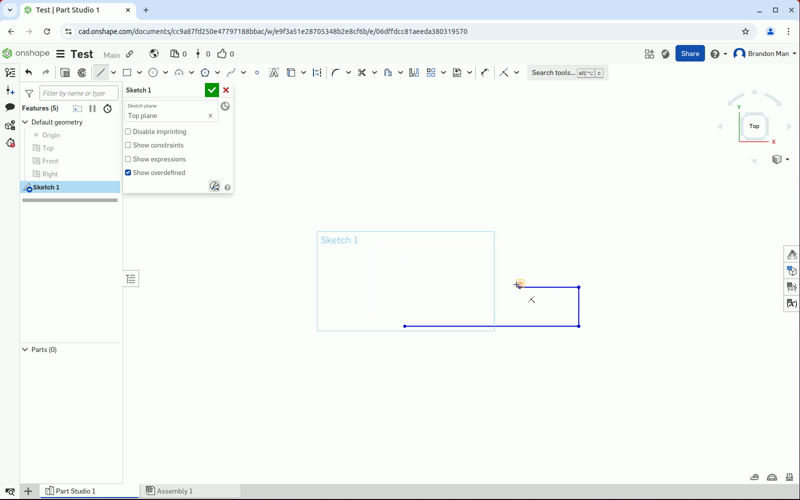
scroll(6)
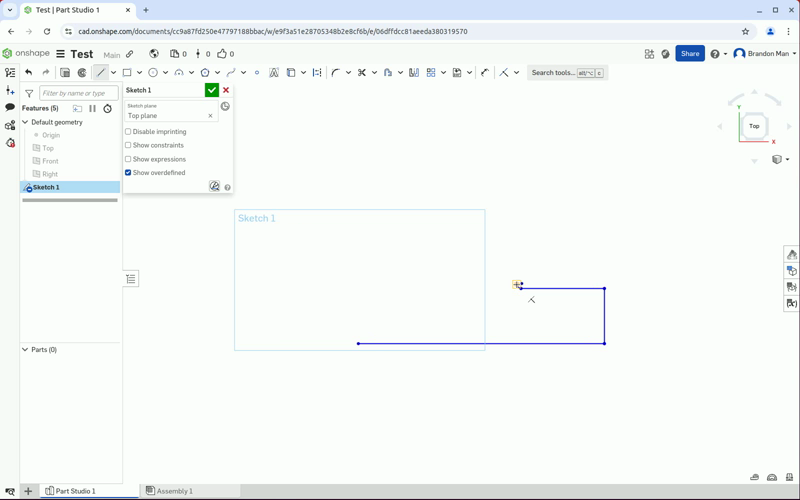
scroll(6)
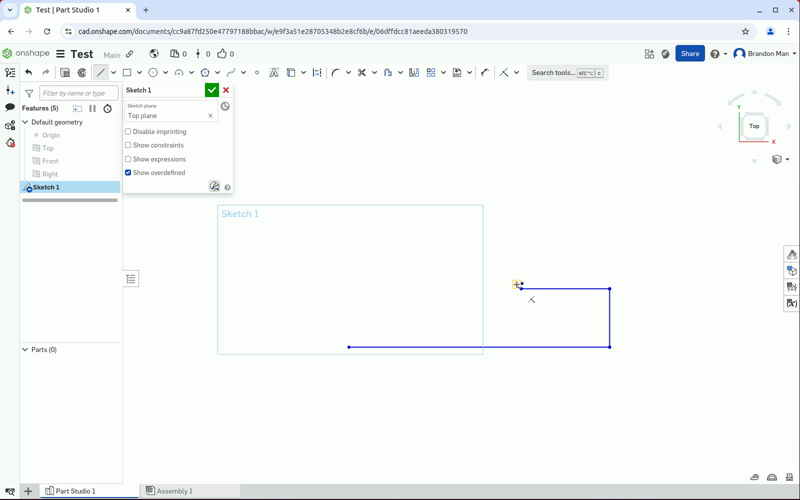
scroll(6)
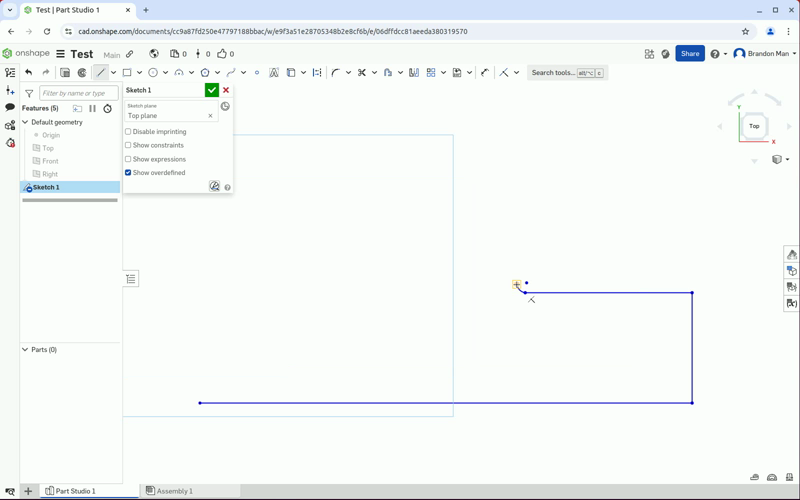
scroll(6)
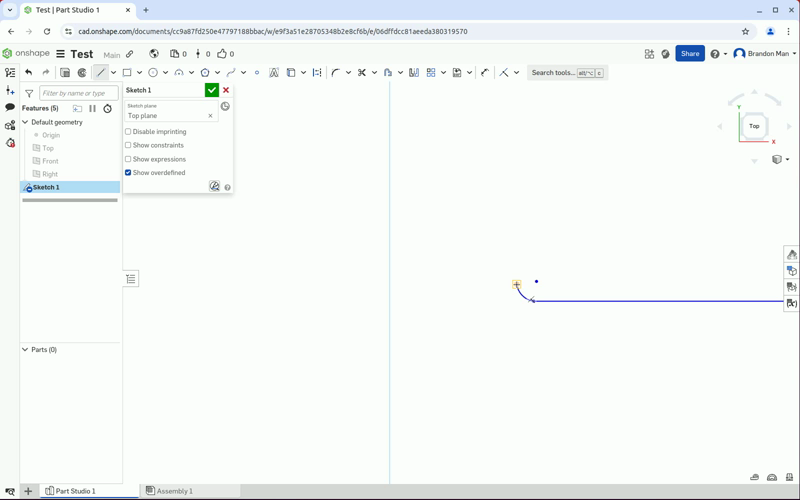
click(516, 284)
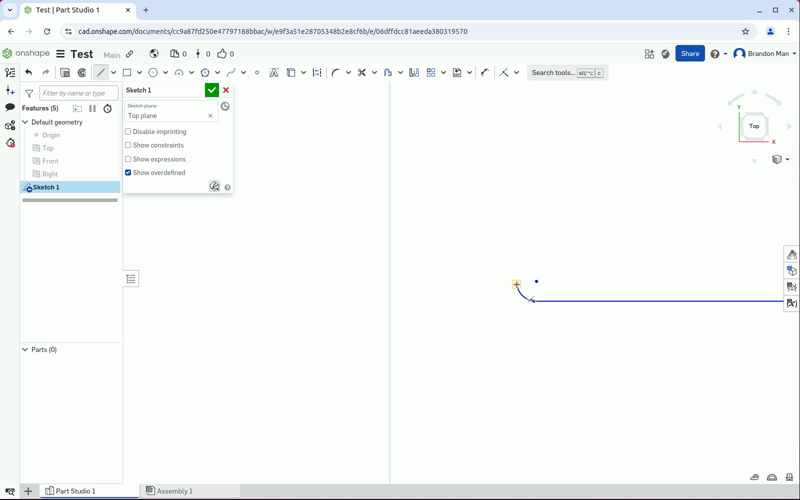
scroll(-6)
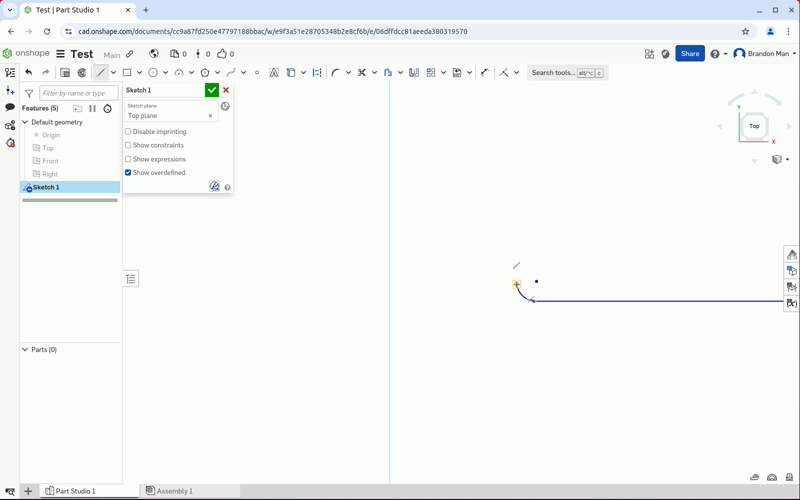
scroll(-6)
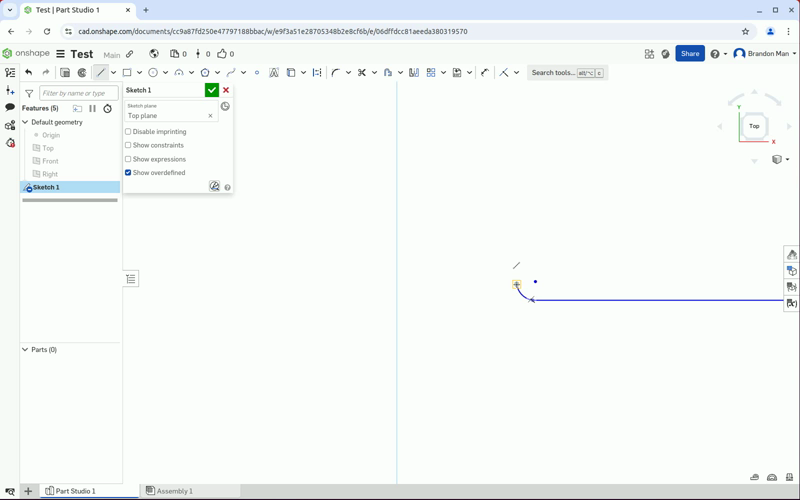
scroll(-6)
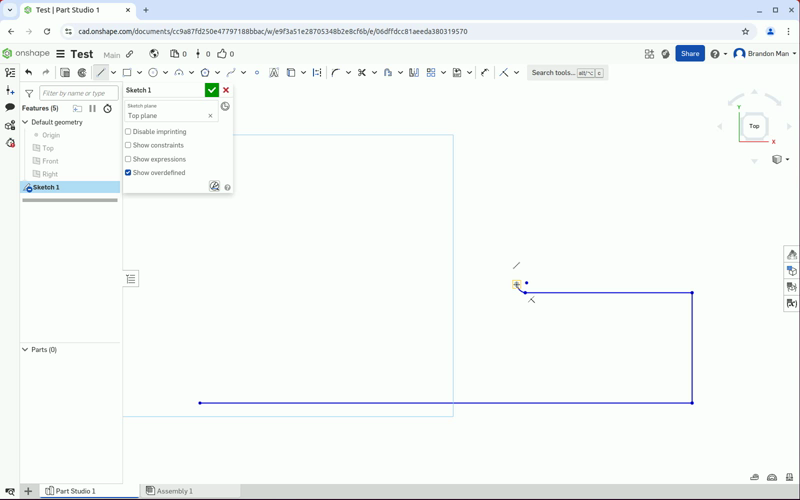
scroll(-6)
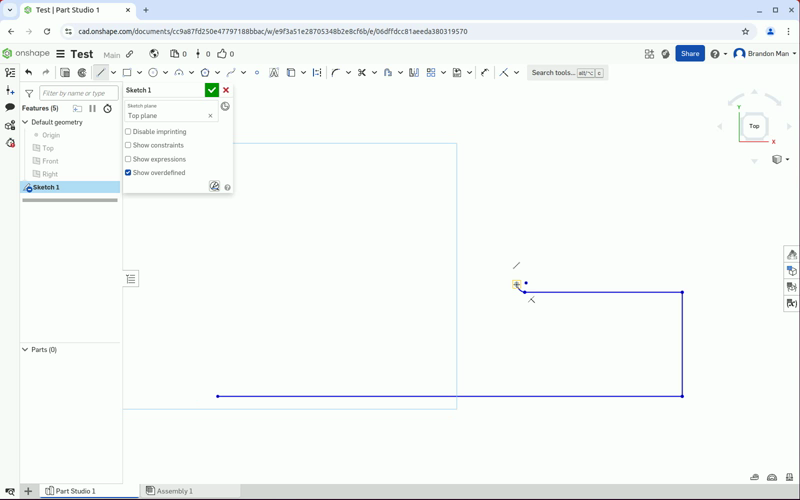
scroll(-6)
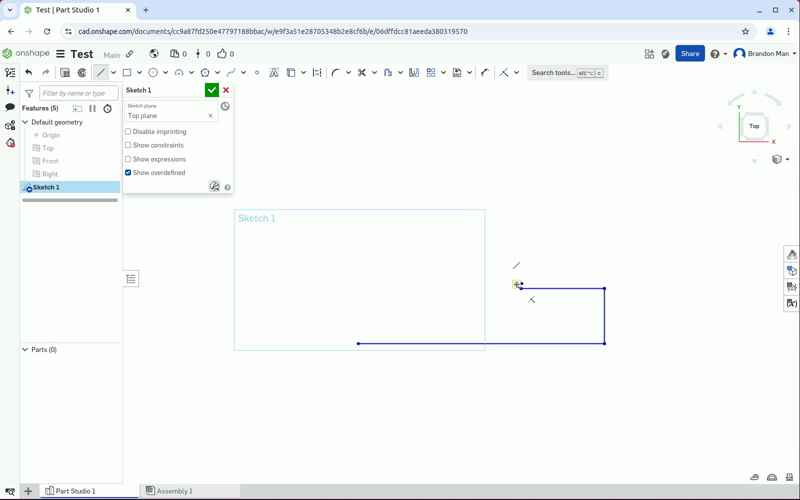
scroll(-6)
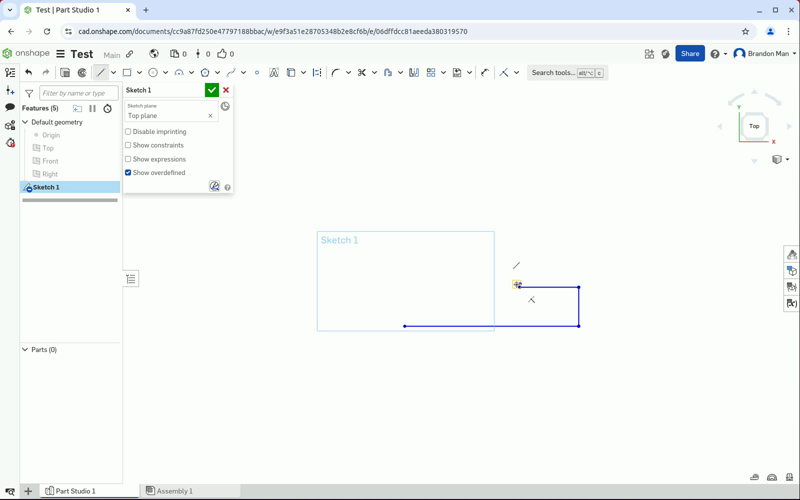
scroll(-6)
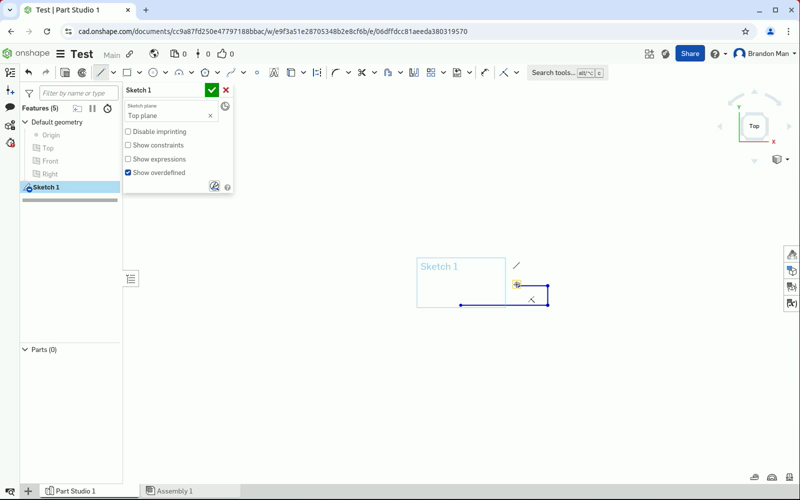
key_down(shift)
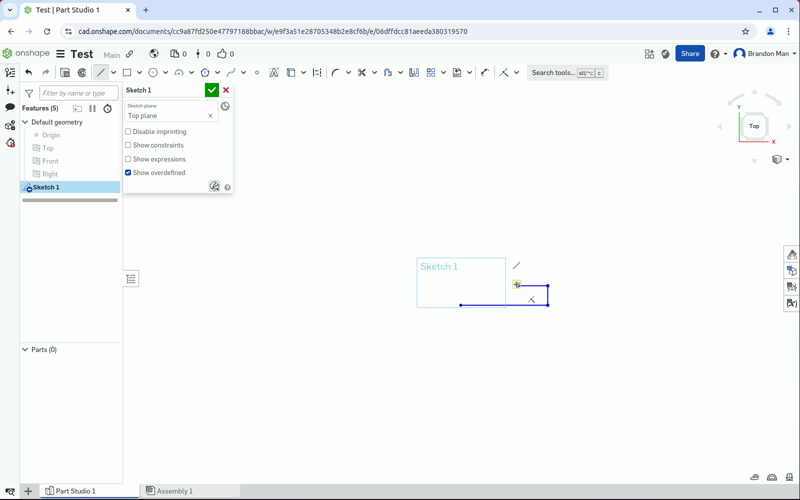
mouse_move(546, 284)
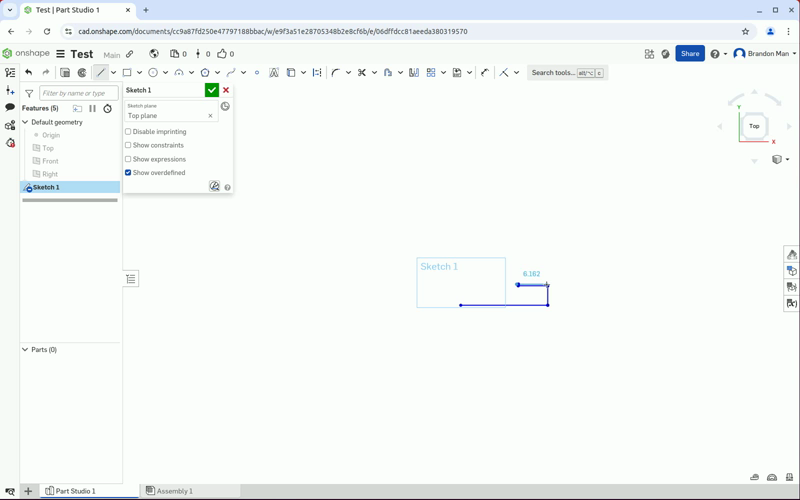
mouse_move(516, 282)
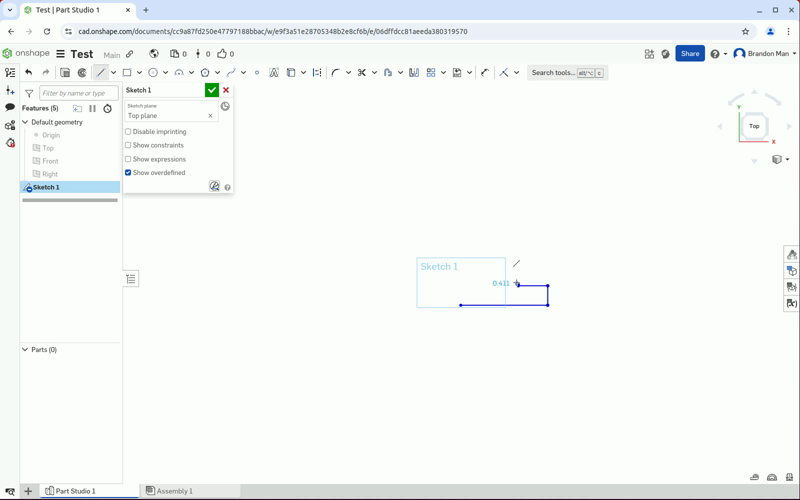
scroll(6)
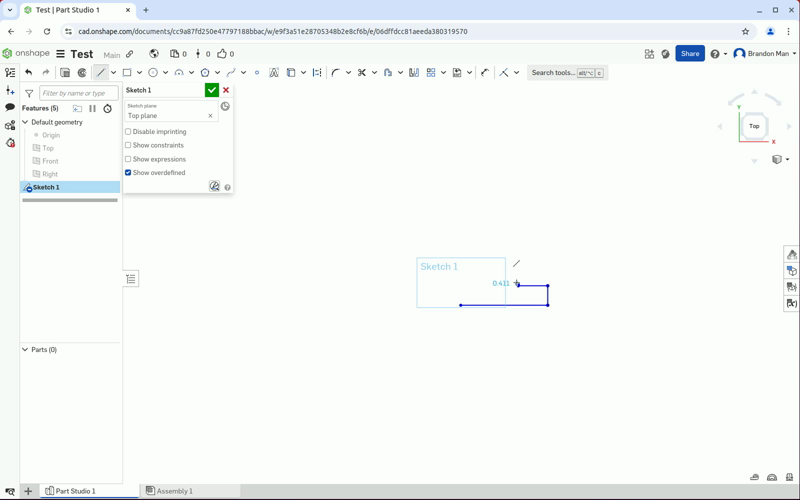
scroll(6)
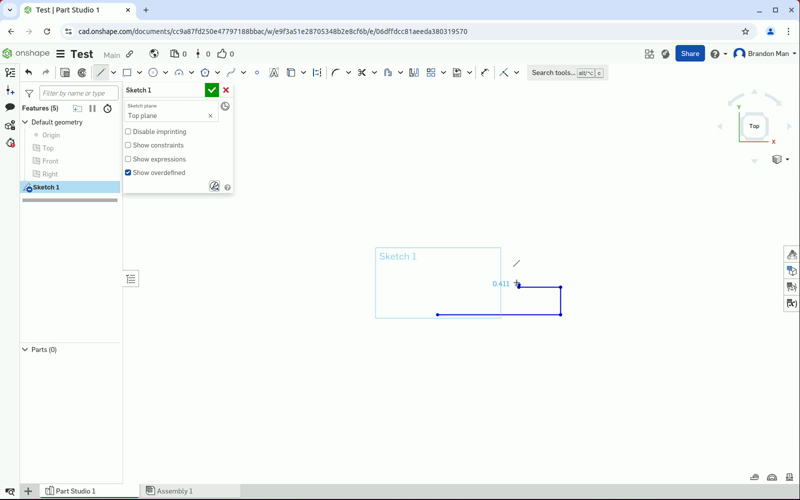
scroll(6)
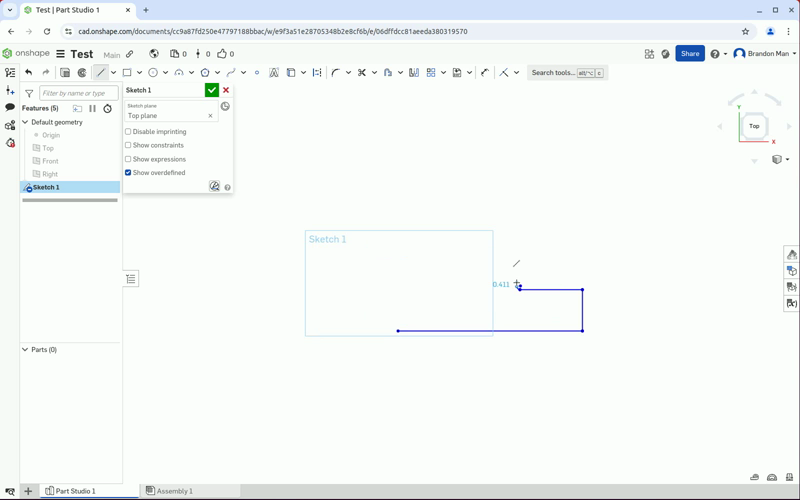
scroll(6)
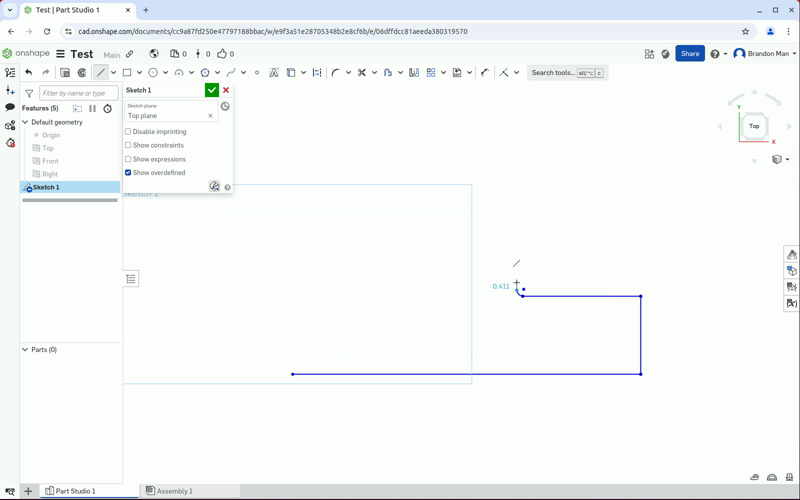
scroll(6)
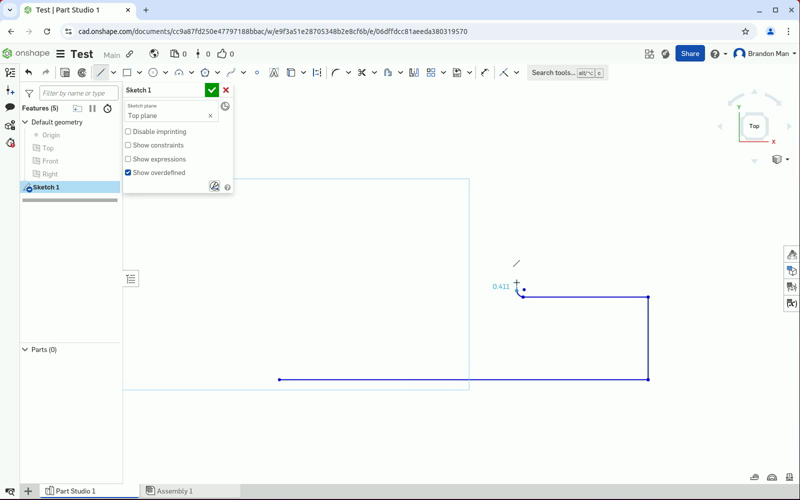
scroll(6)
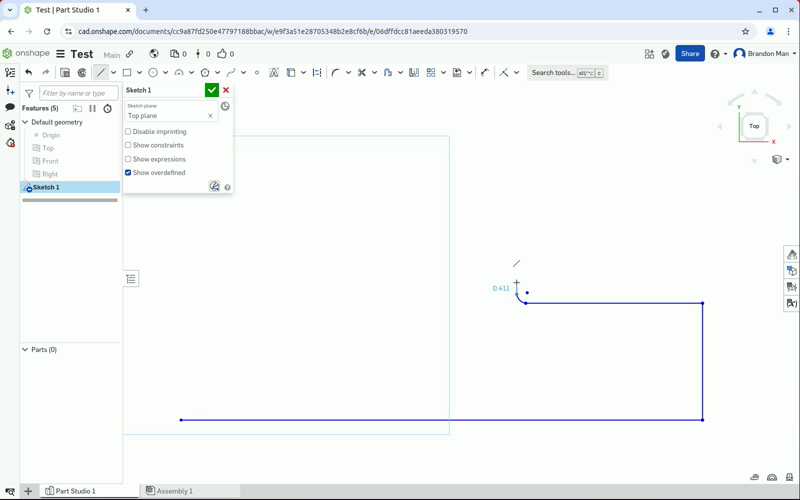
scroll(6)
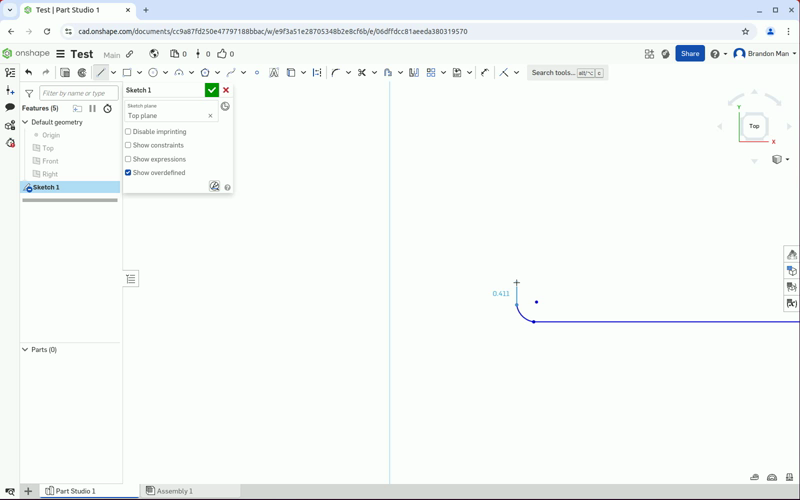
click(516, 282)
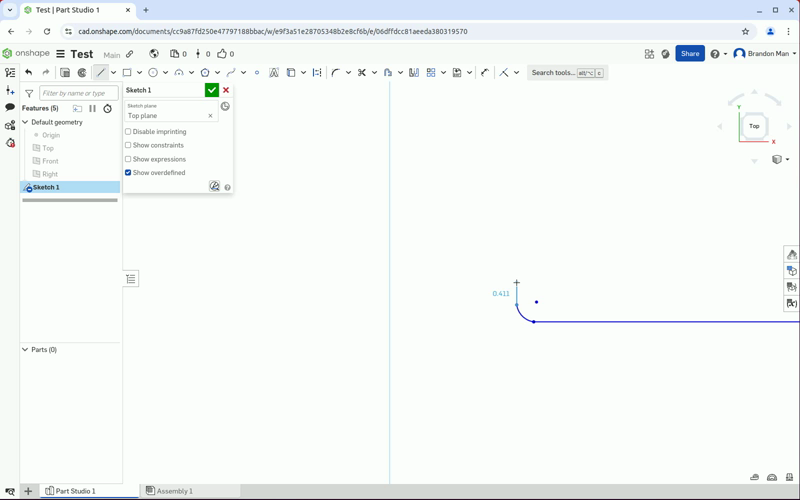
scroll(-6)
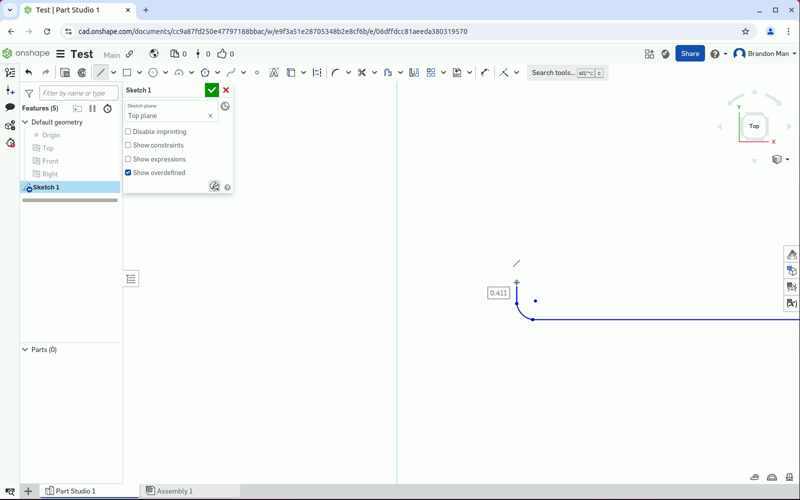
scroll(-6)
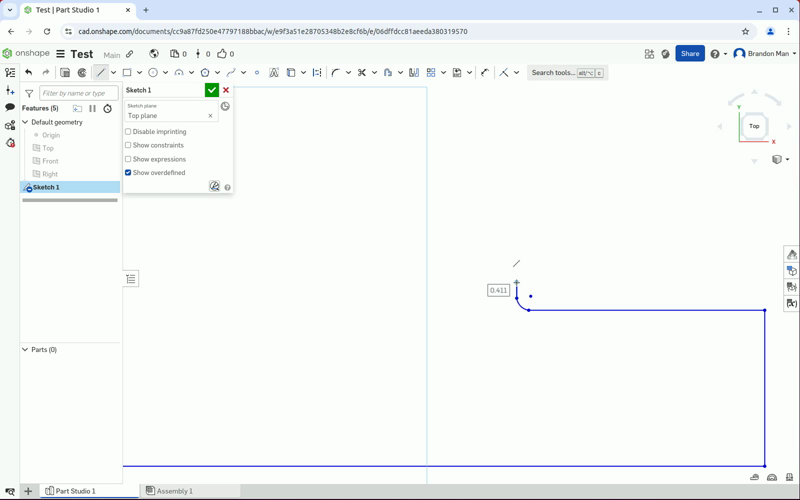
scroll(-6)
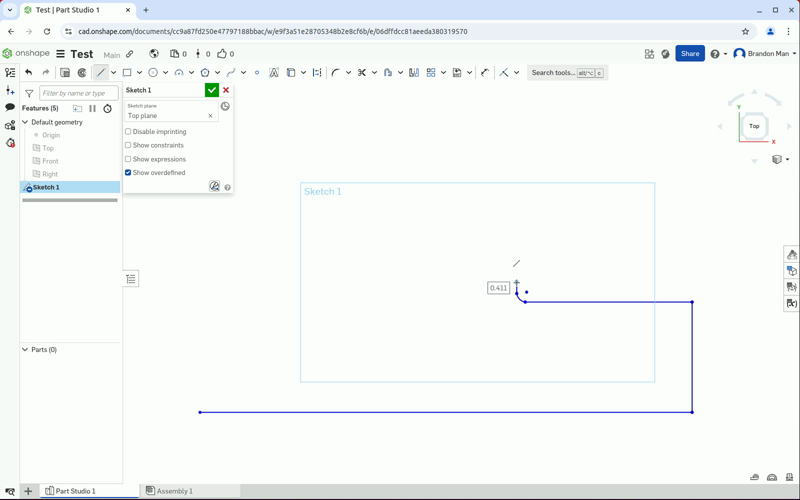
scroll(-6)
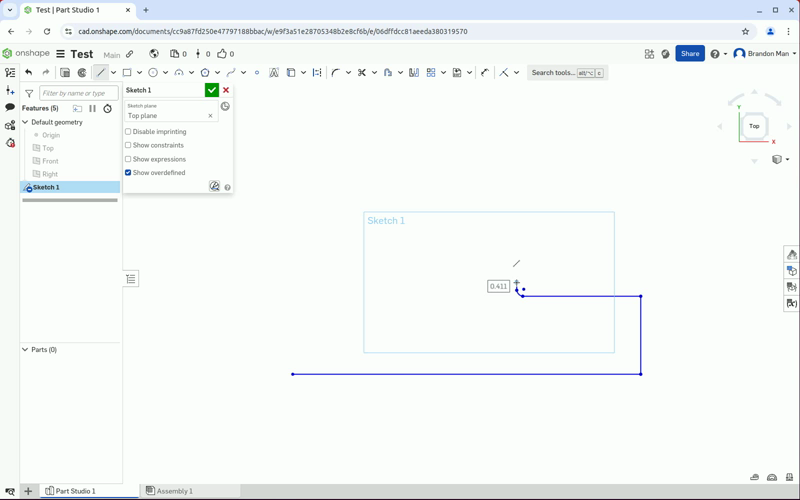
scroll(-6)
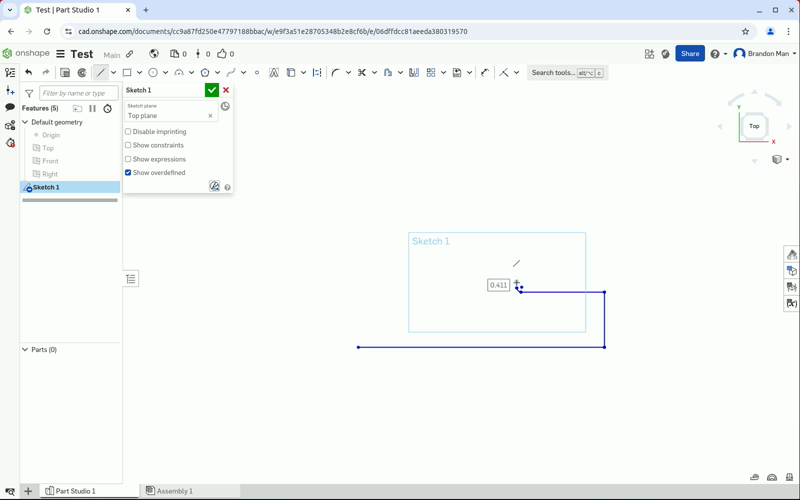
scroll(-6)
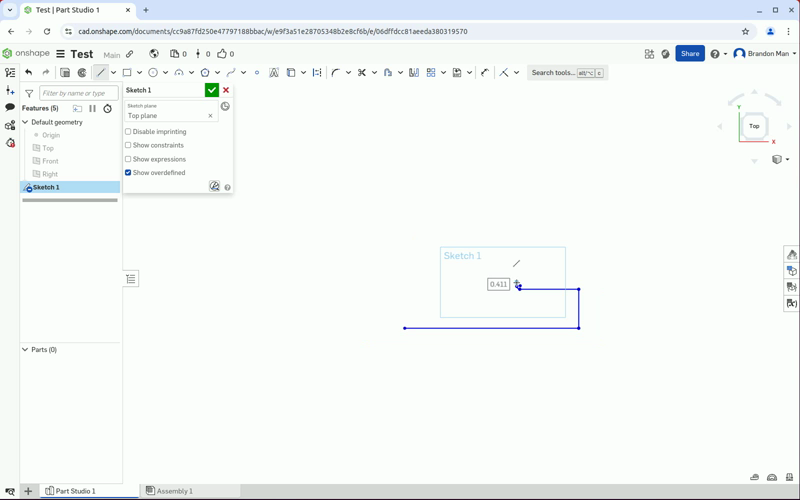
scroll(-6)
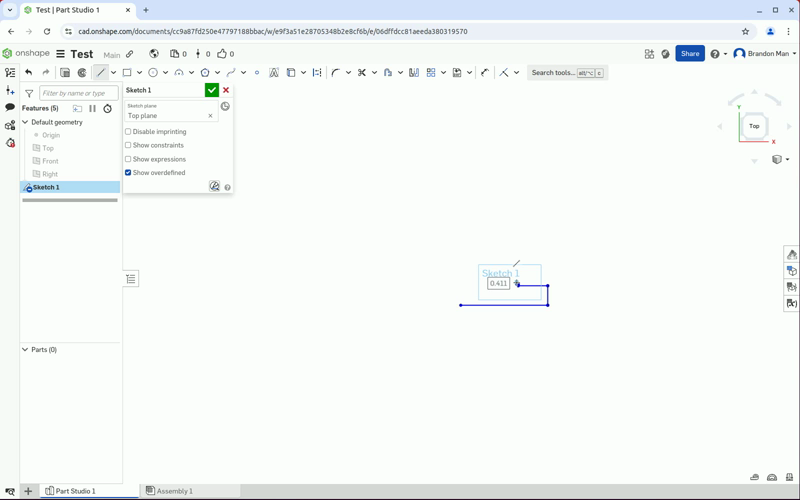
key_up(shift)
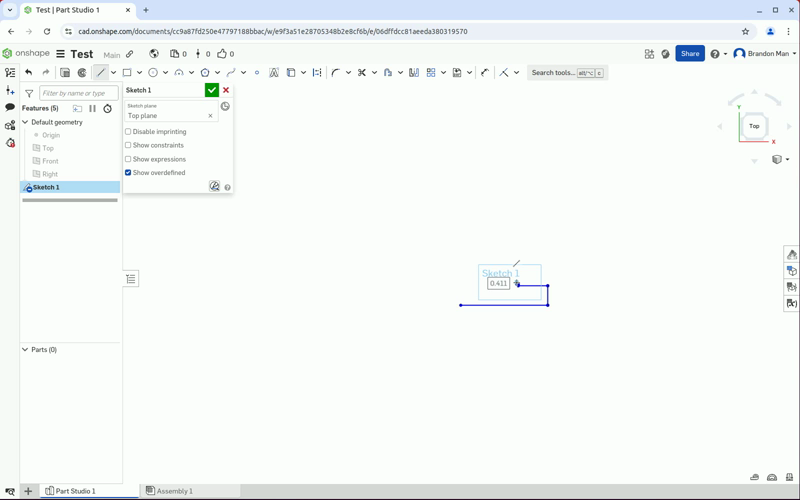
key(esc)
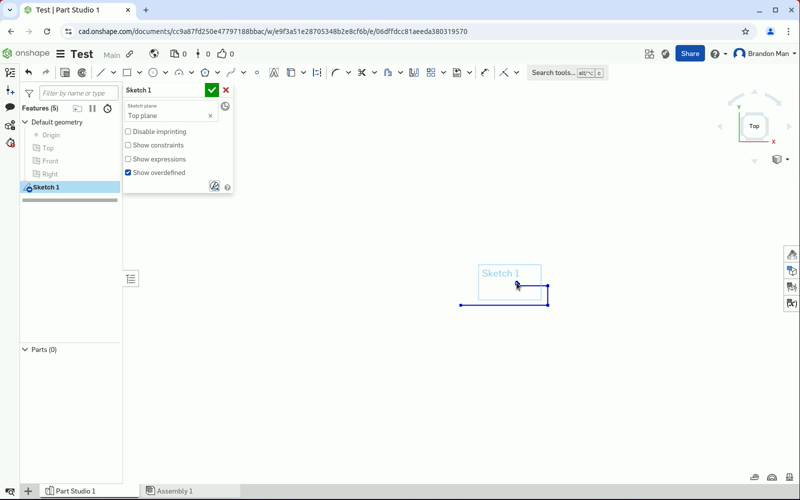
key(a)
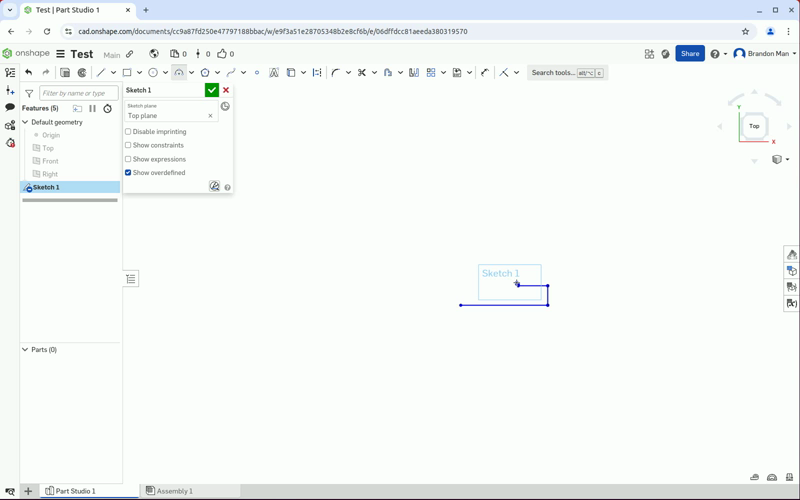
mouse_move(516, 282)
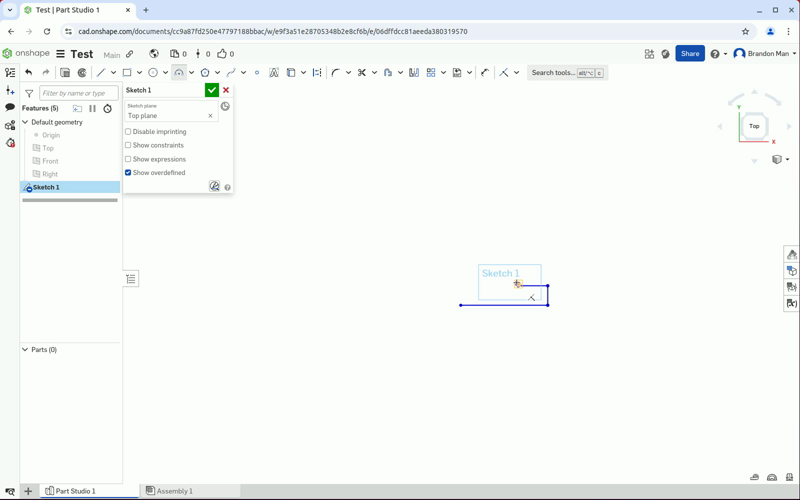
scroll(6)
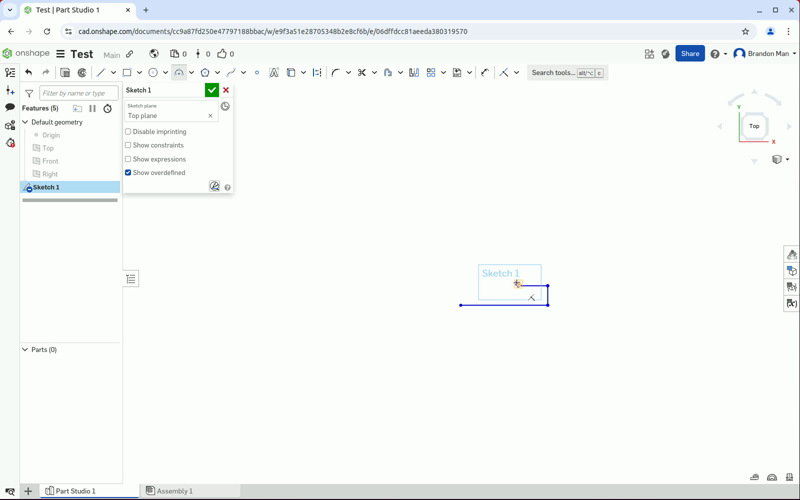
scroll(6)
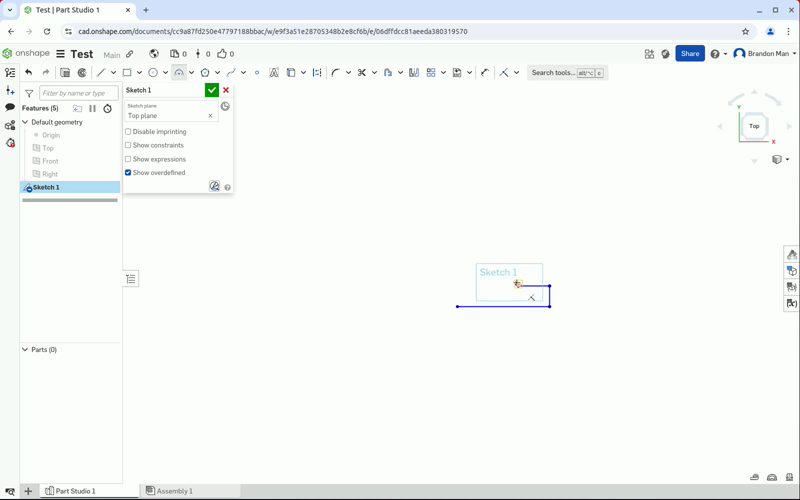
scroll(6)
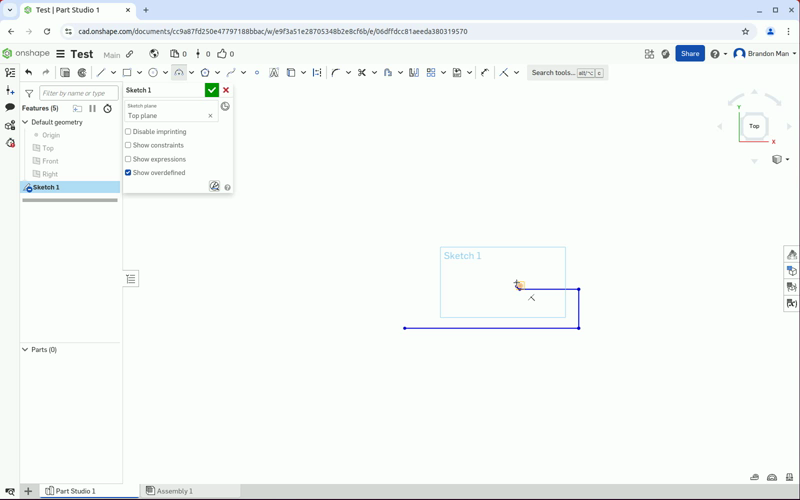
scroll(6)
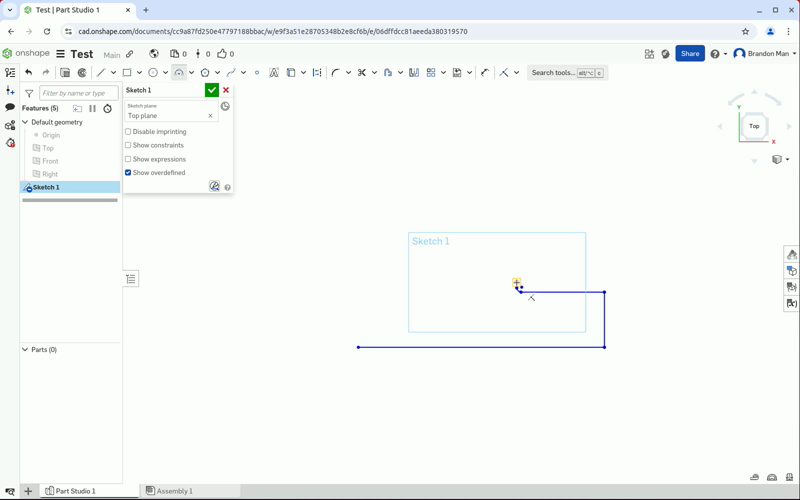
scroll(6)
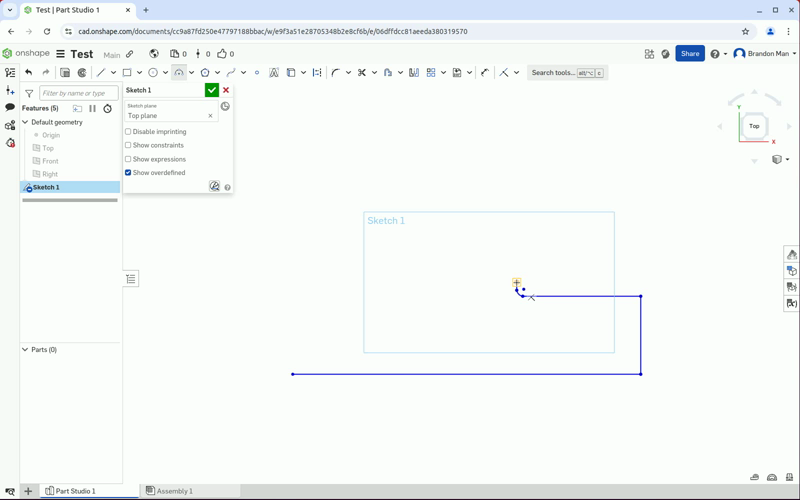
scroll(6)
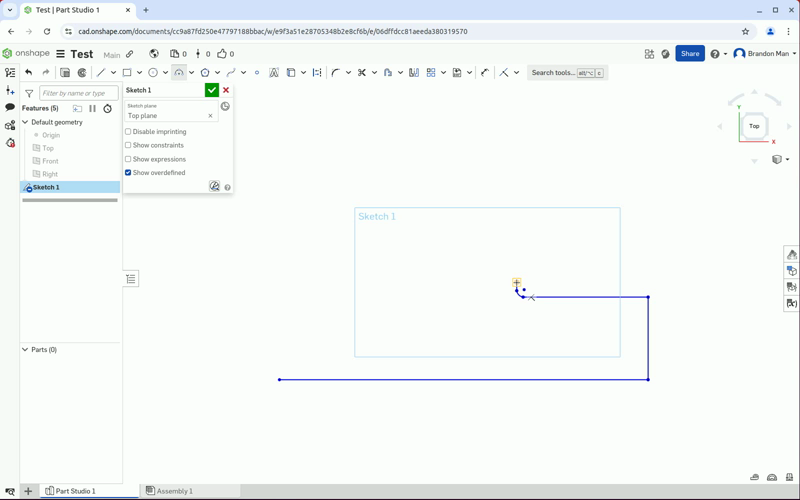
scroll(6)
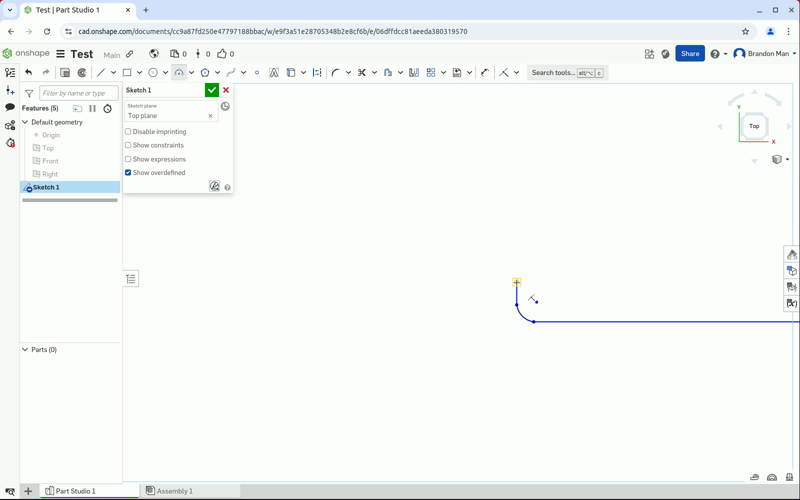
click(516, 282)
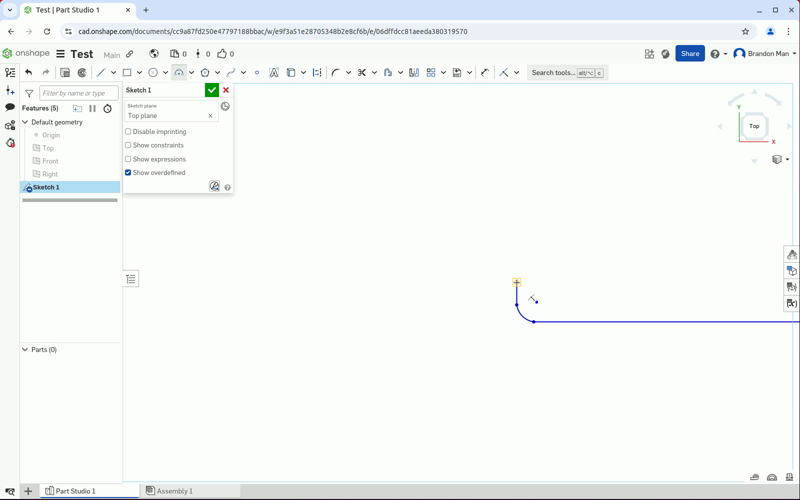
scroll(-6)
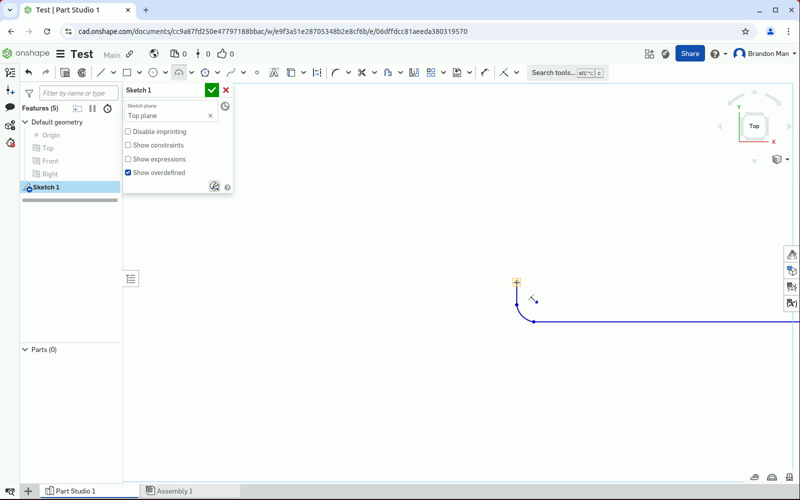
scroll(-6)
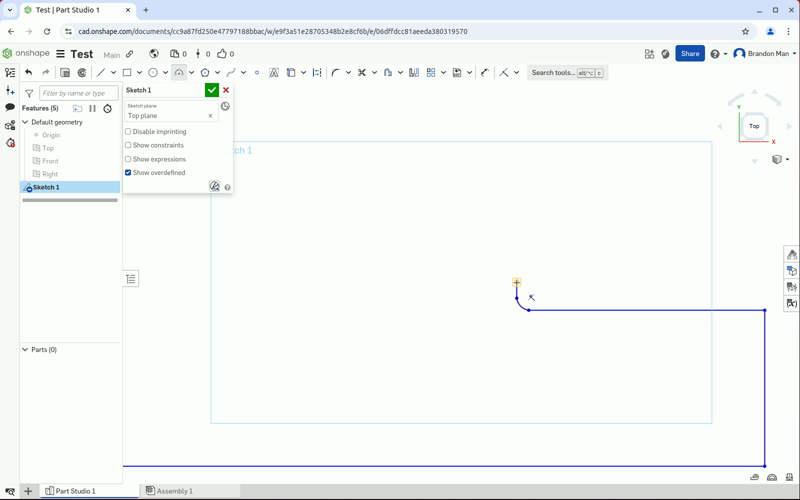
scroll(-6)
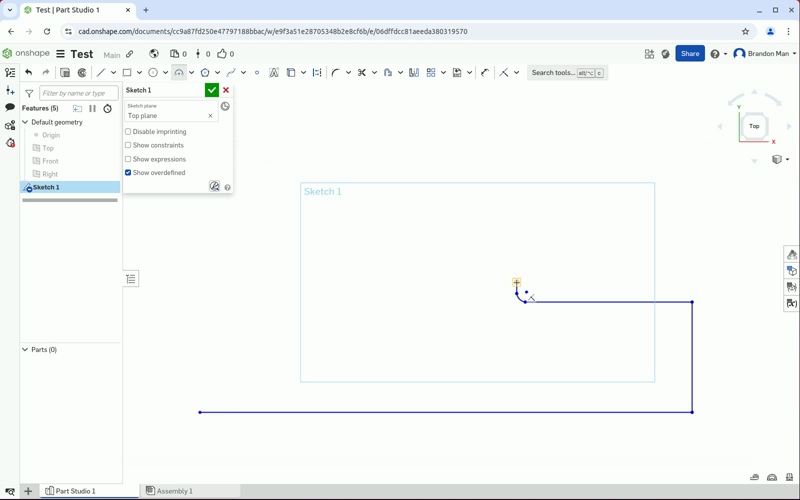
scroll(-6)
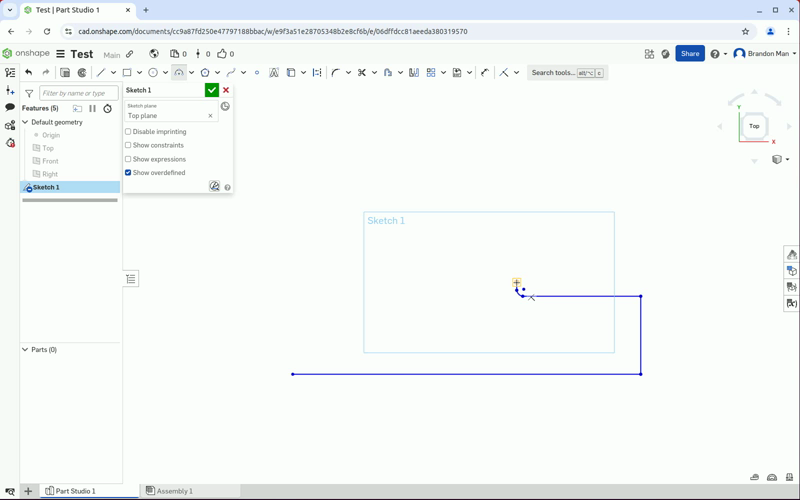
scroll(-6)
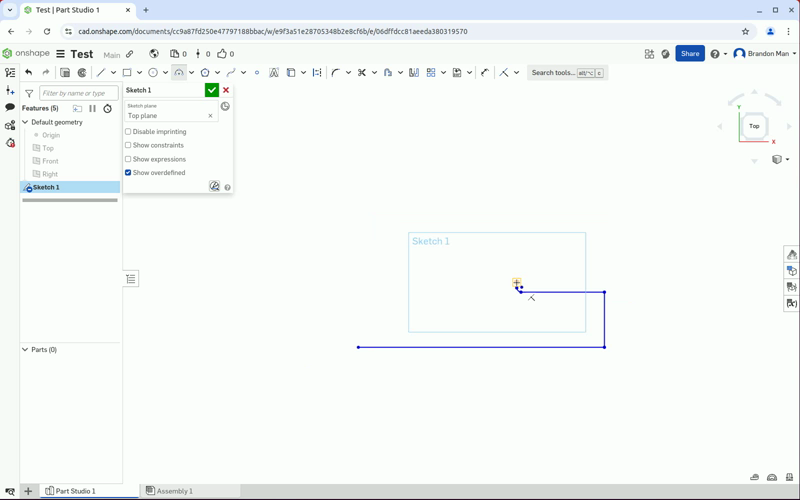
scroll(-6)
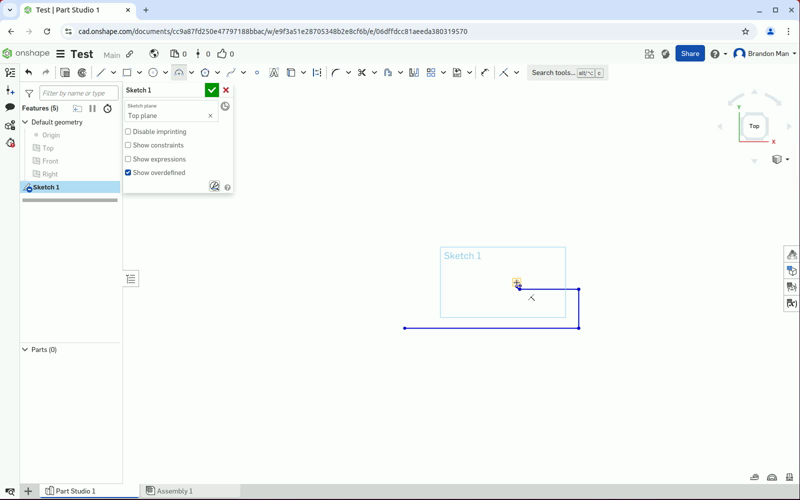
scroll(-6)
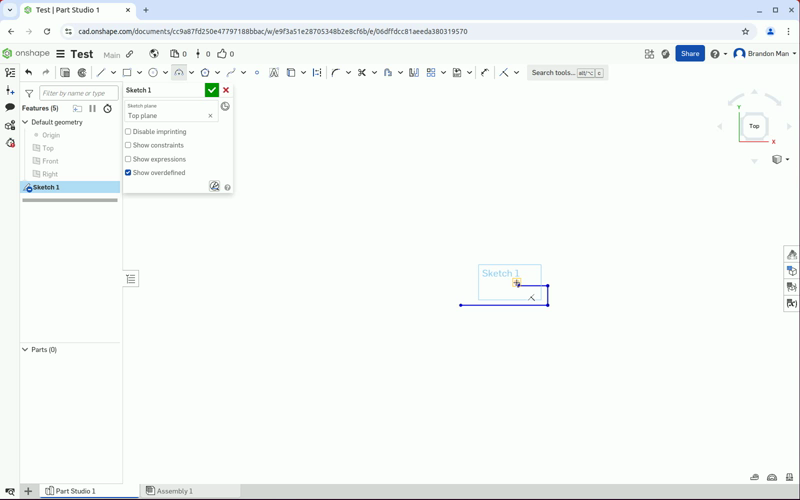
key_down(shift)
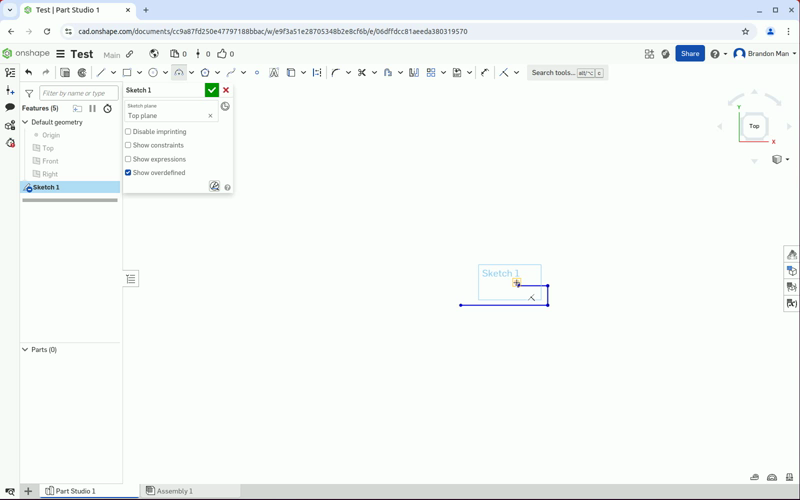
mouse_move(518, 279)
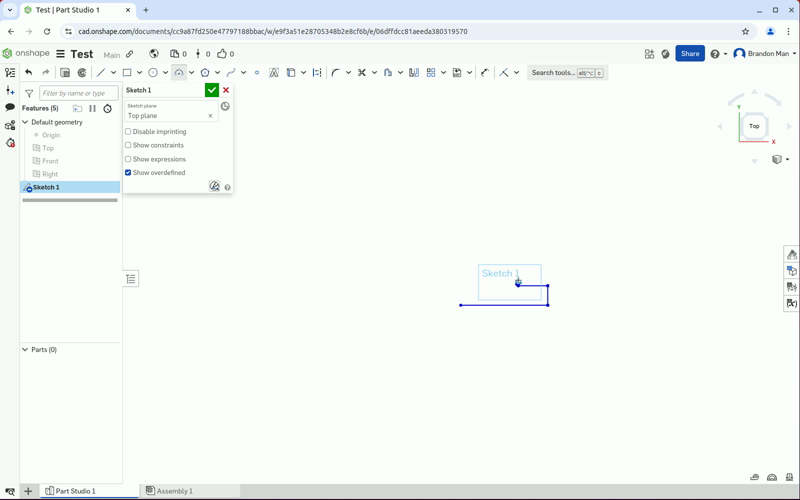
scroll(6)
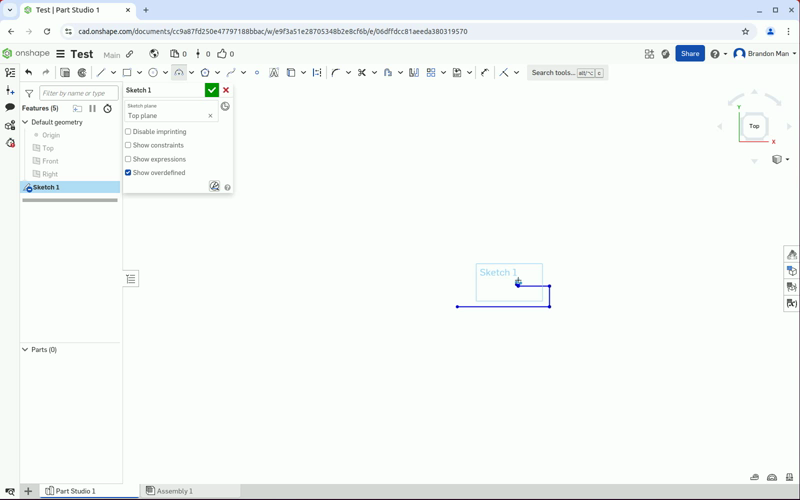
scroll(6)
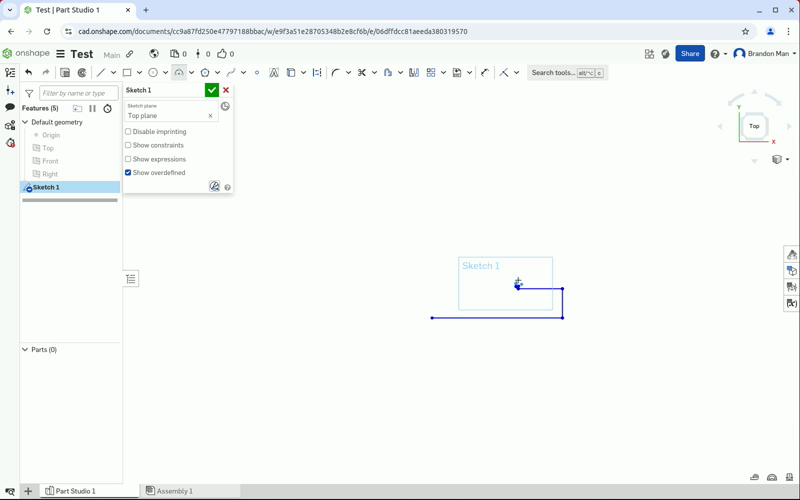
scroll(6)
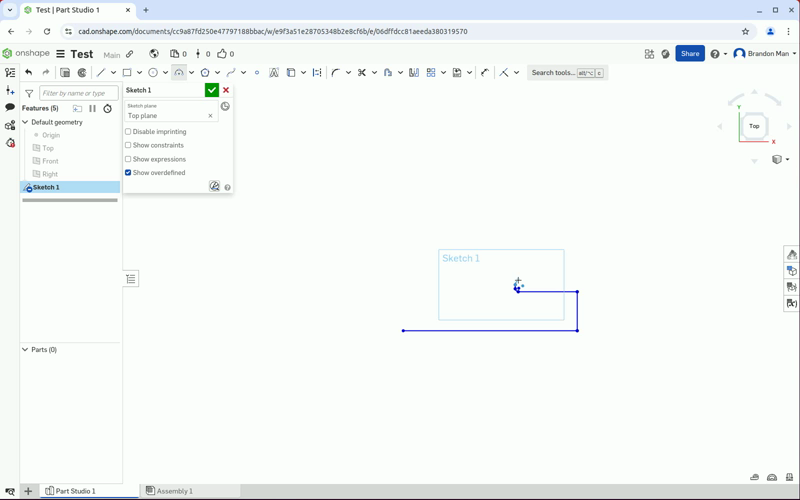
scroll(6)
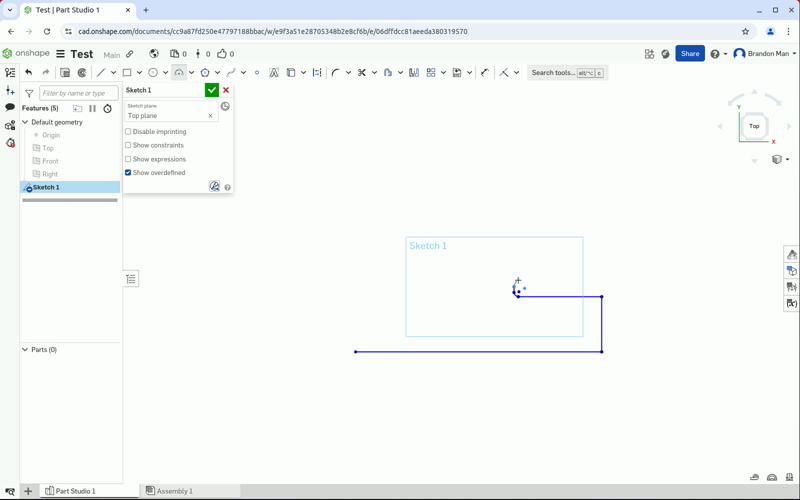
scroll(6)
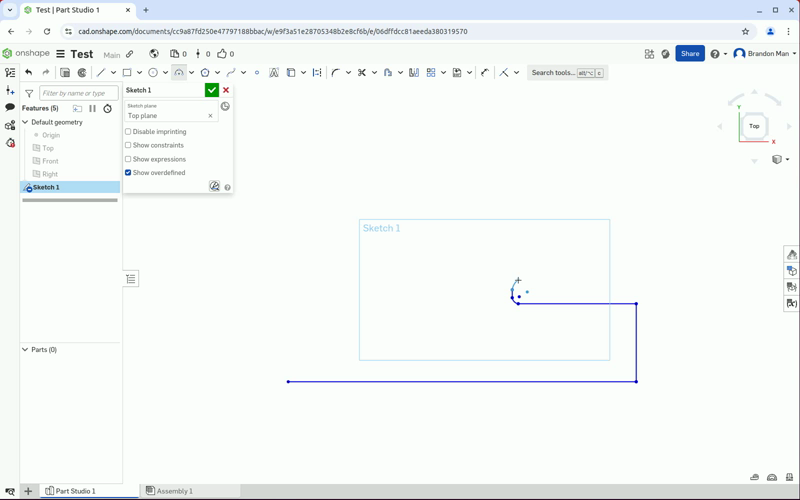
scroll(6)
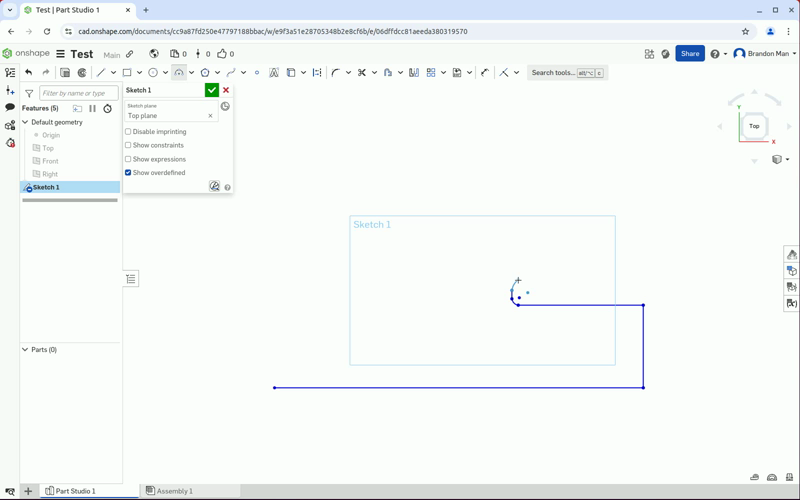
scroll(6)
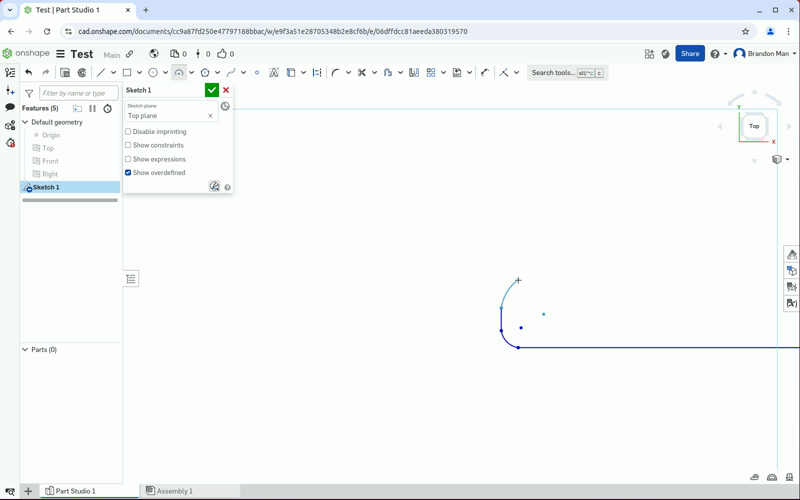
click(518, 279)
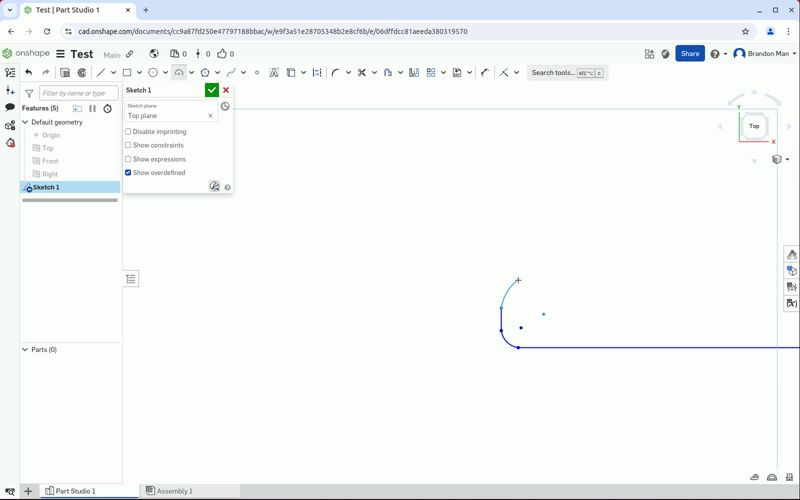
scroll(-6)
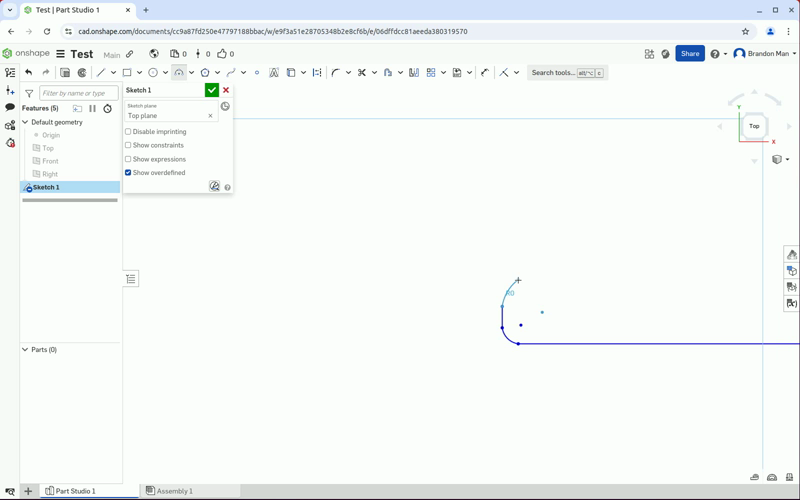
scroll(-6)
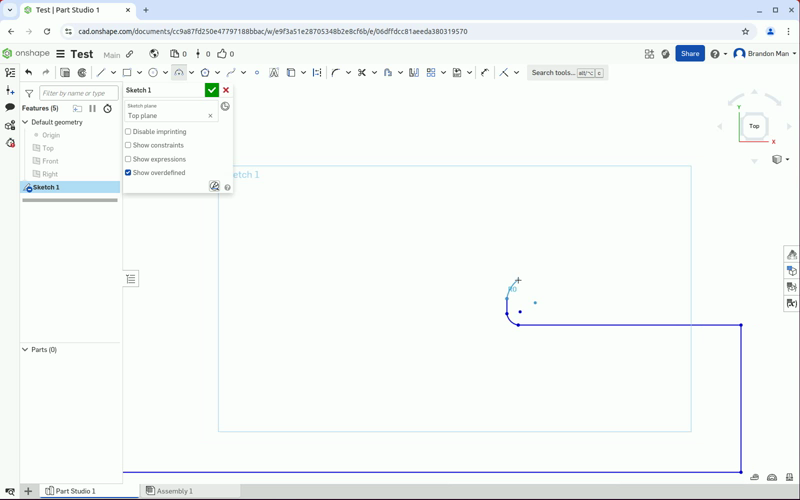
scroll(-6)
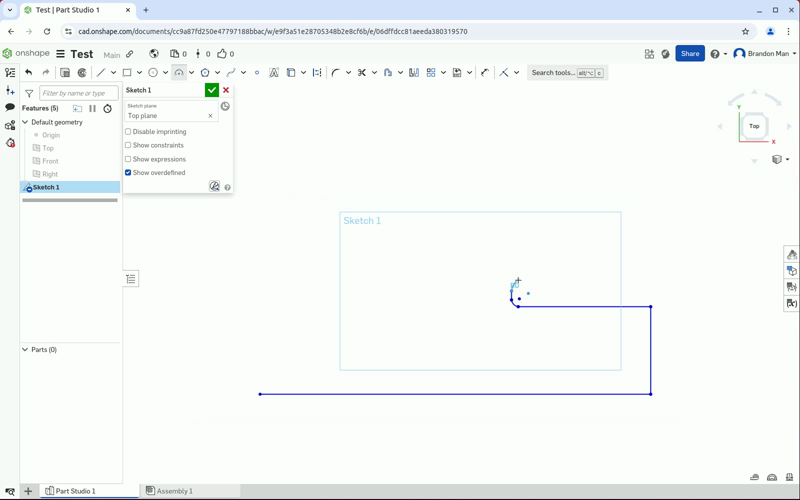
scroll(-6)
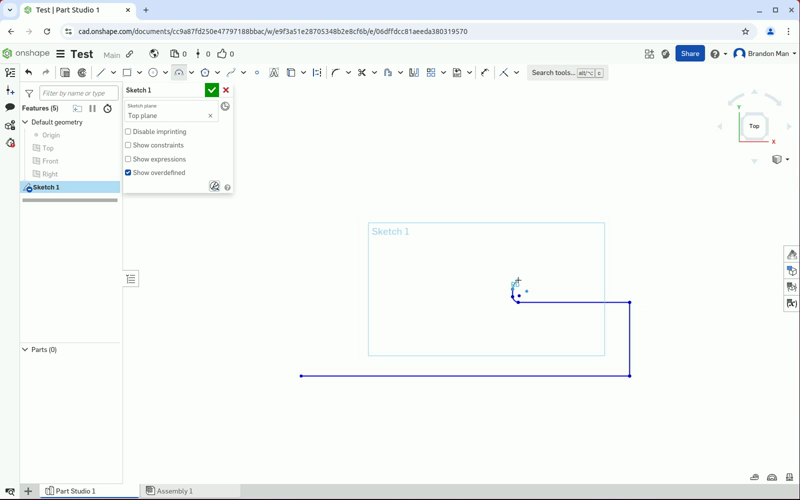
scroll(-6)
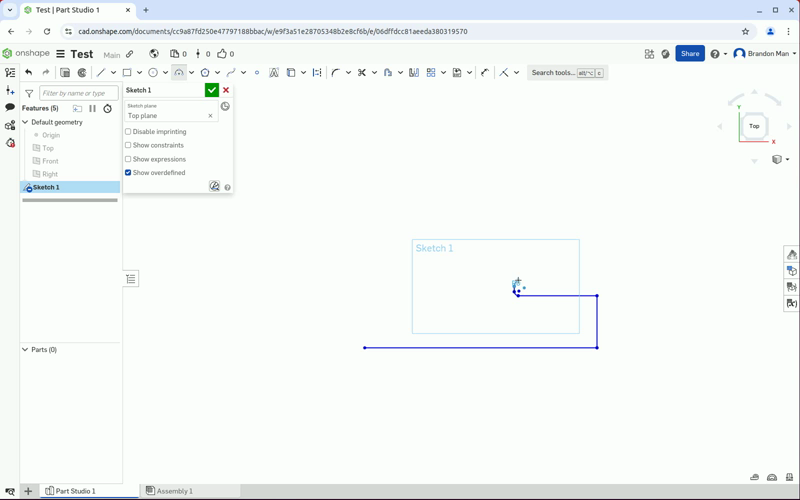
scroll(-6)
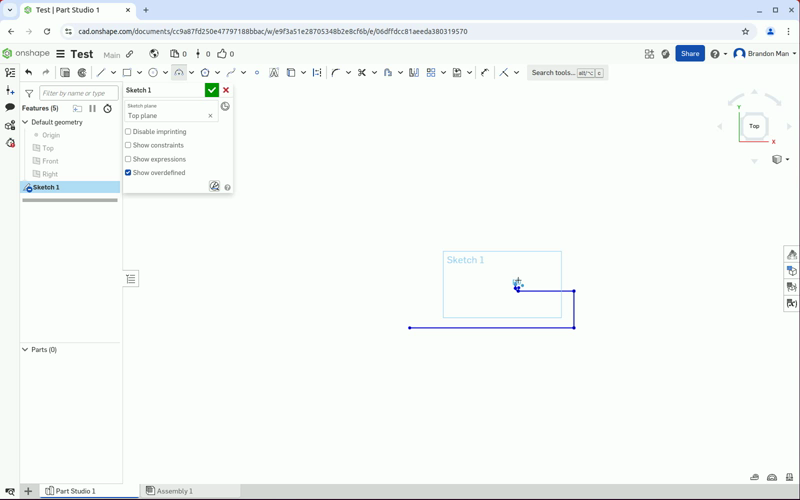
scroll(-6)
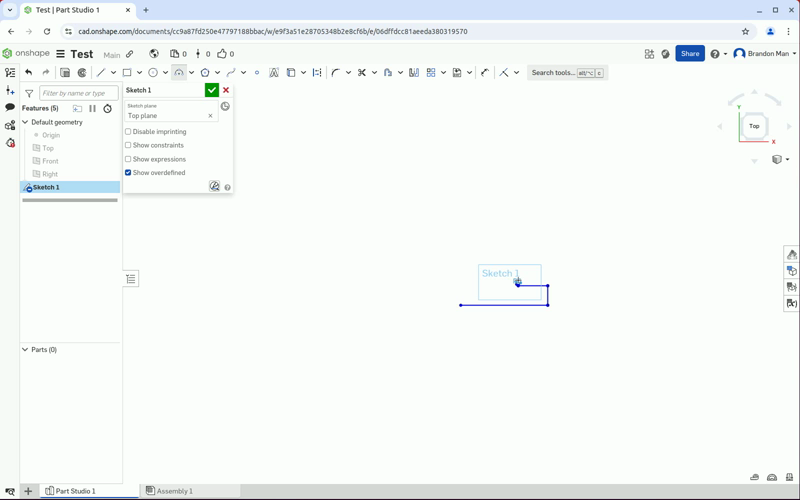
mouse_move(516, 280)
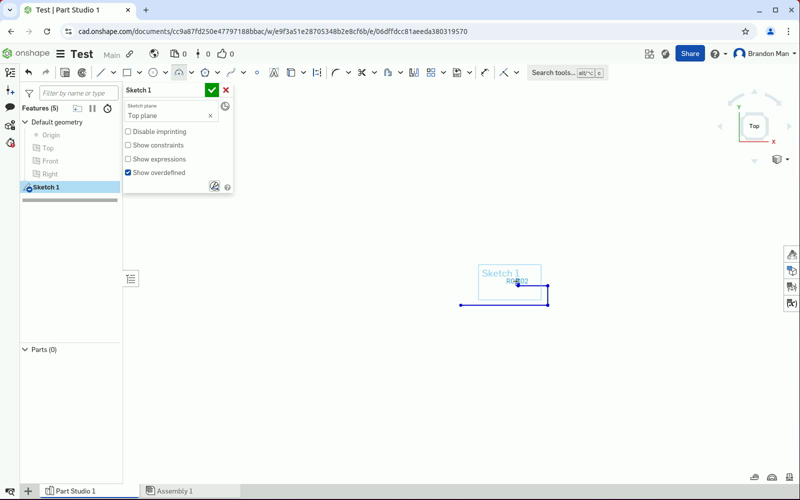
scroll(6)
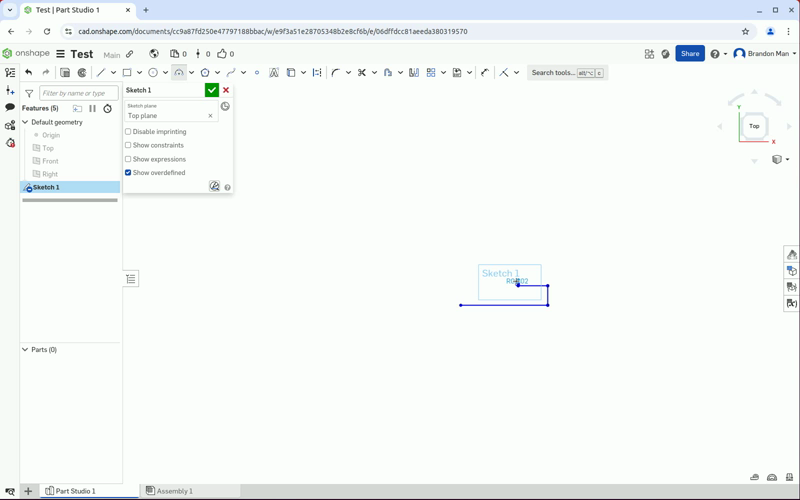
scroll(6)
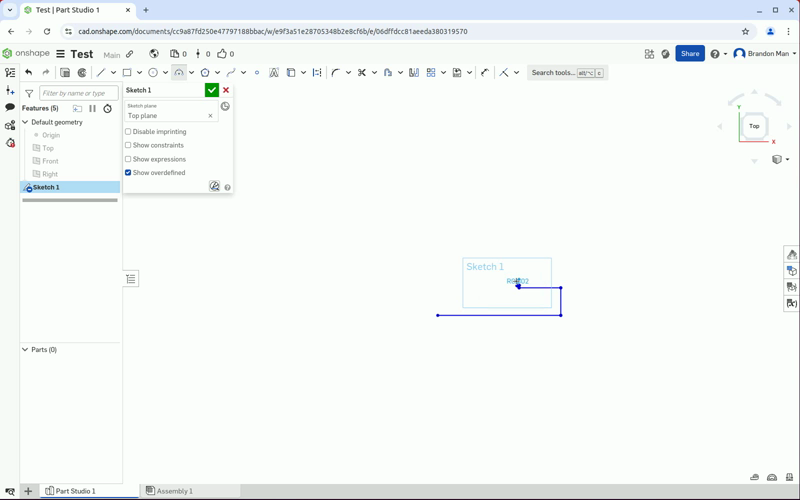
scroll(6)
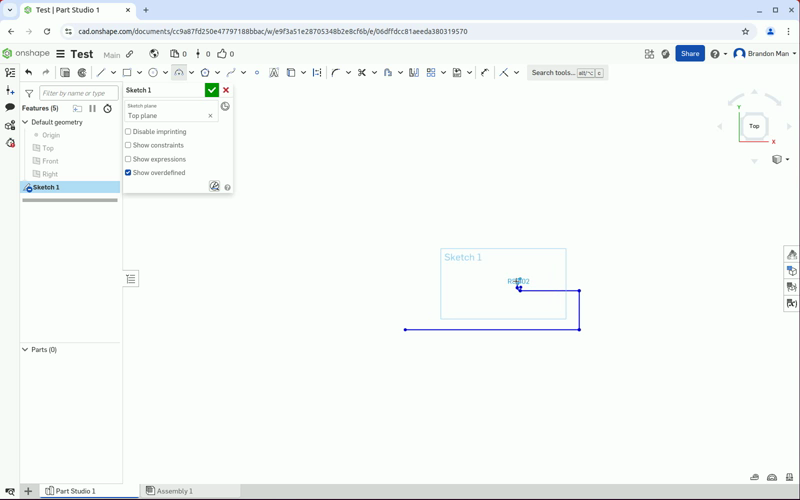
scroll(6)
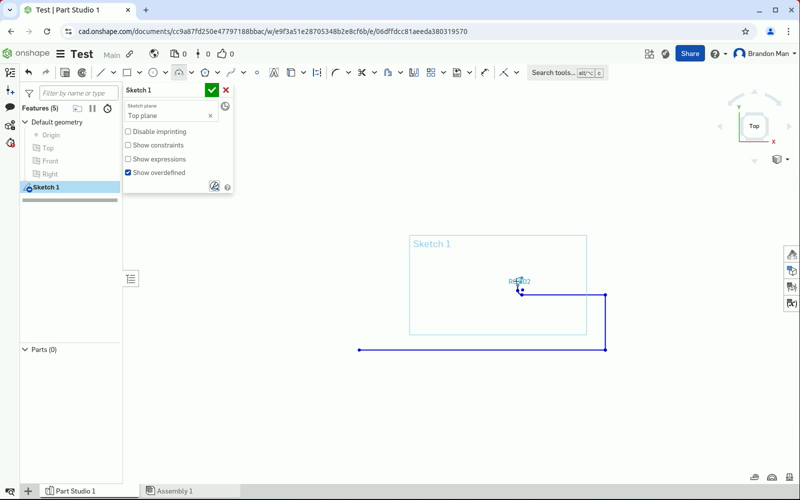
scroll(6)
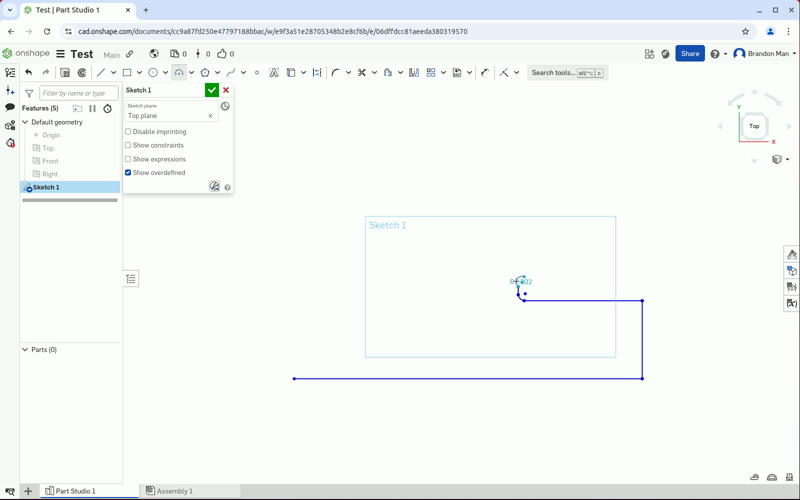
scroll(6)
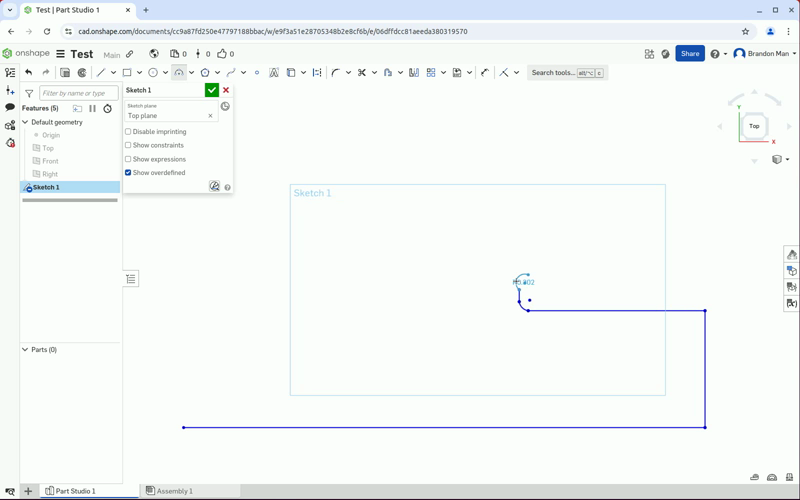
scroll(6)
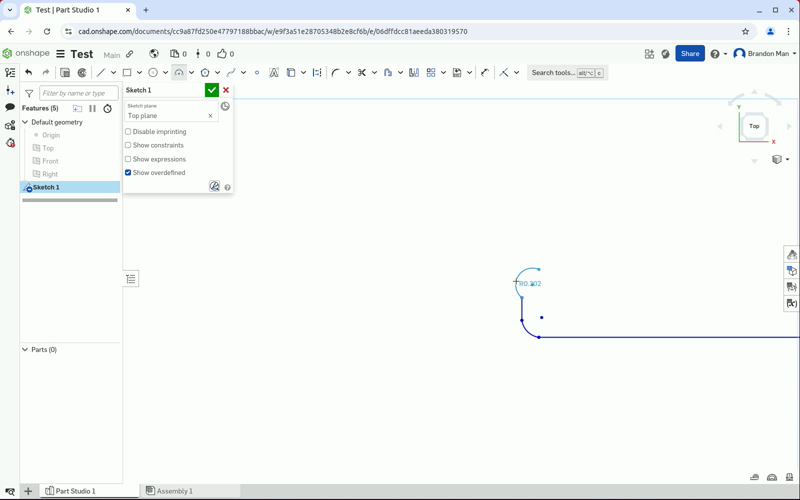
click(516, 280)
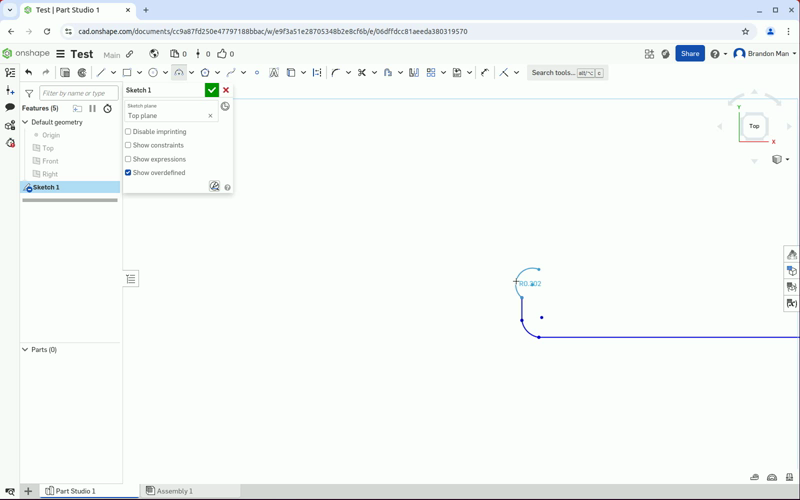
scroll(-6)
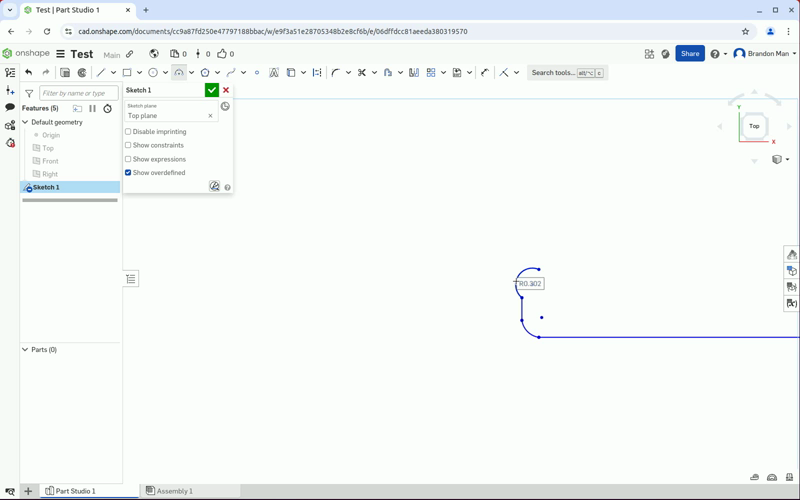
scroll(-6)
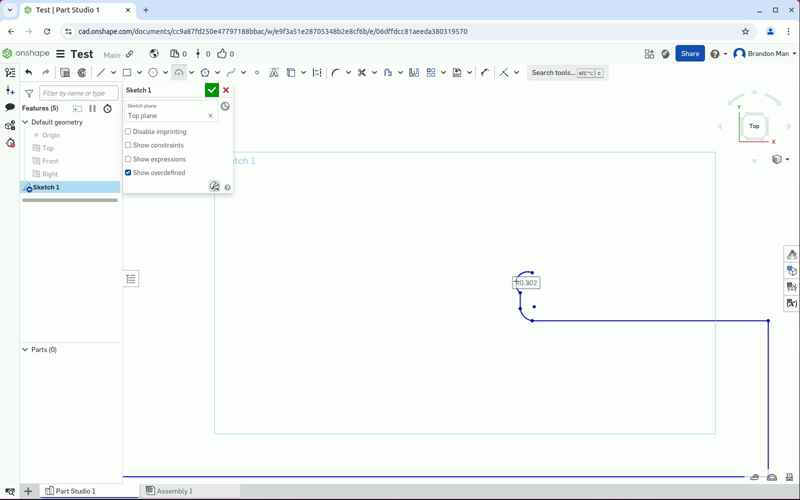
scroll(-6)
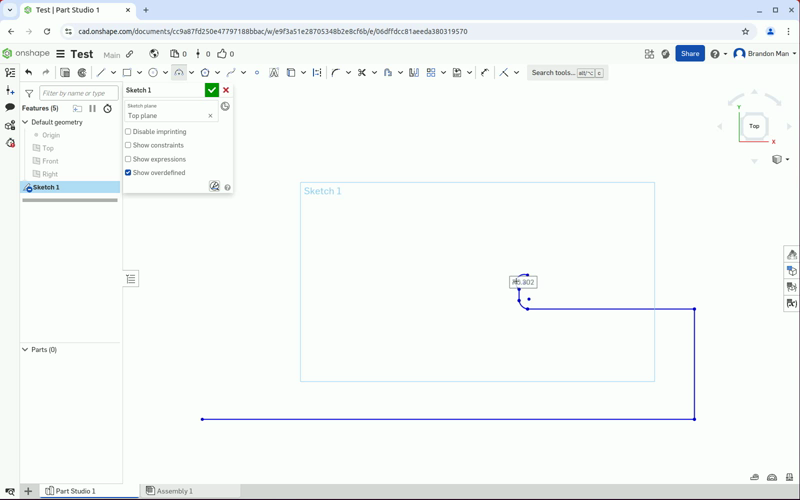
scroll(-6)
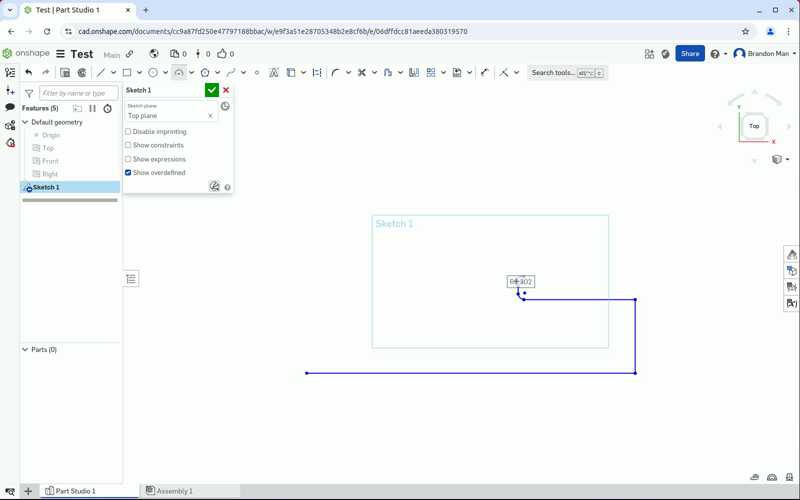
scroll(-6)
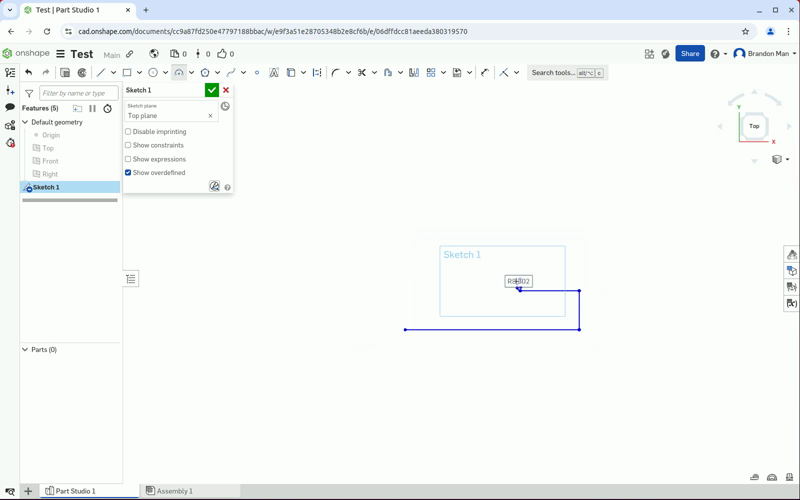
scroll(-6)
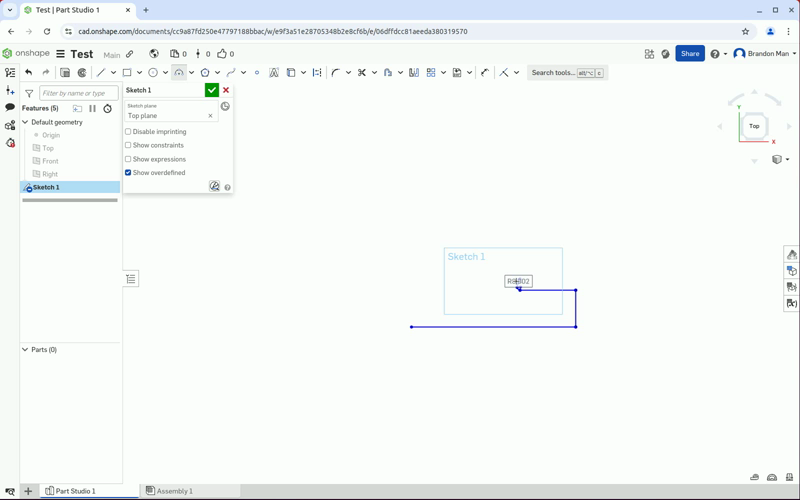
scroll(-6)
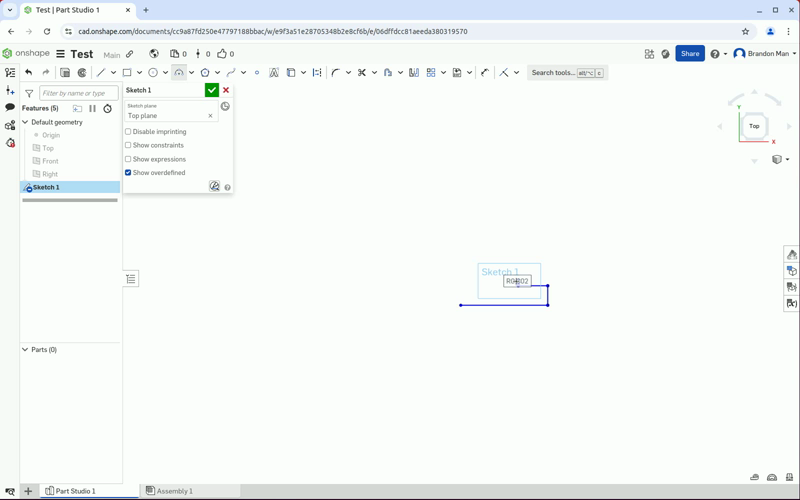
key_up(shift)
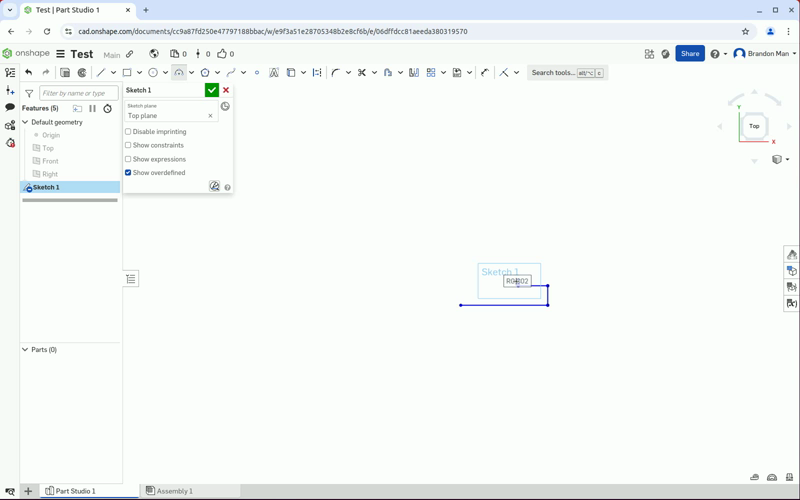
key(esc)
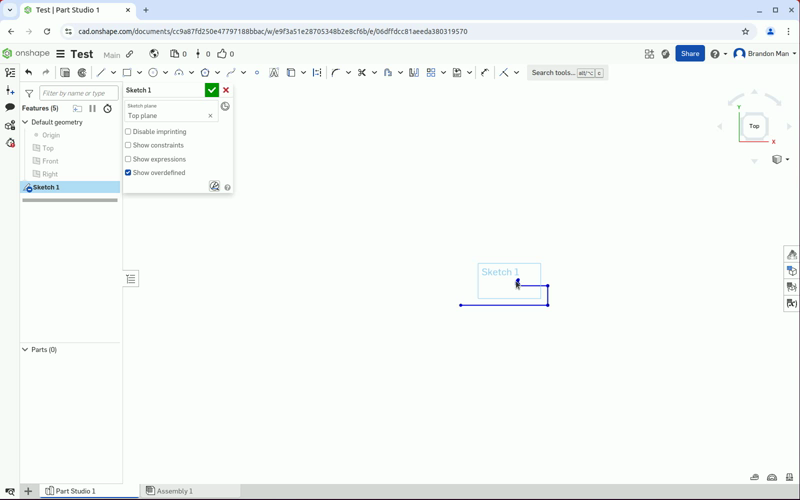
key(l)
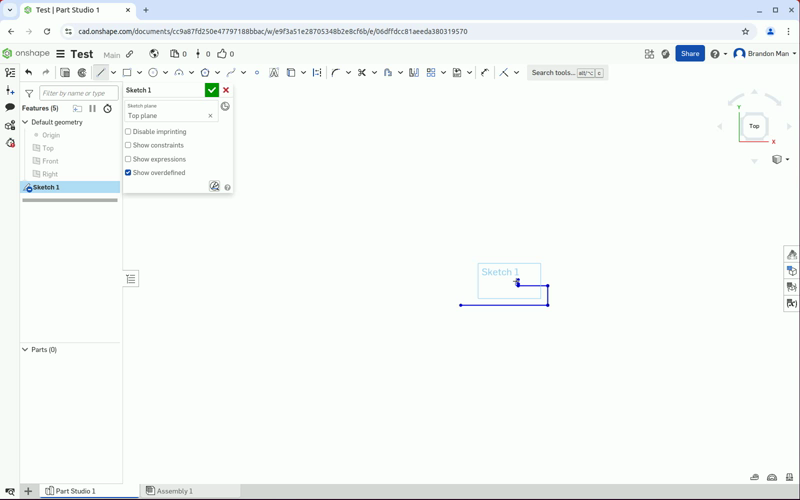
mouse_move(518, 279)
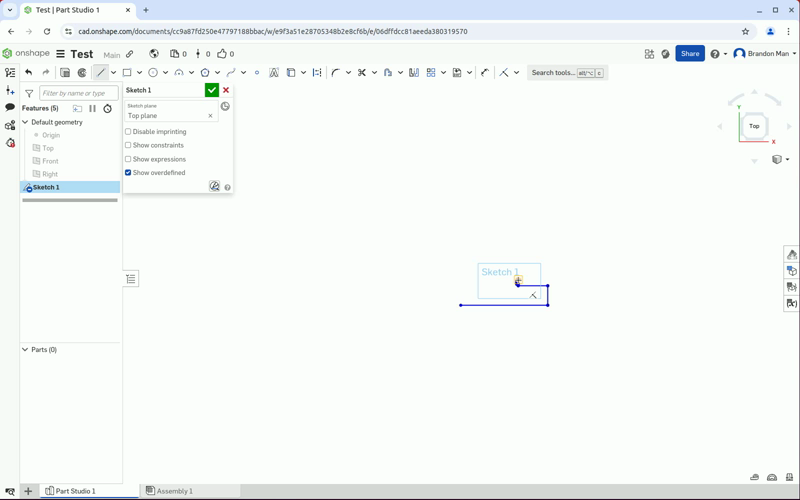
scroll(6)
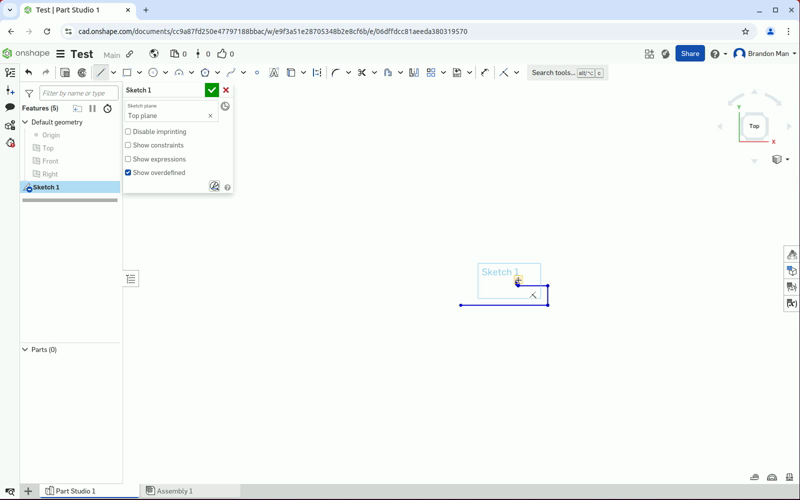
scroll(6)
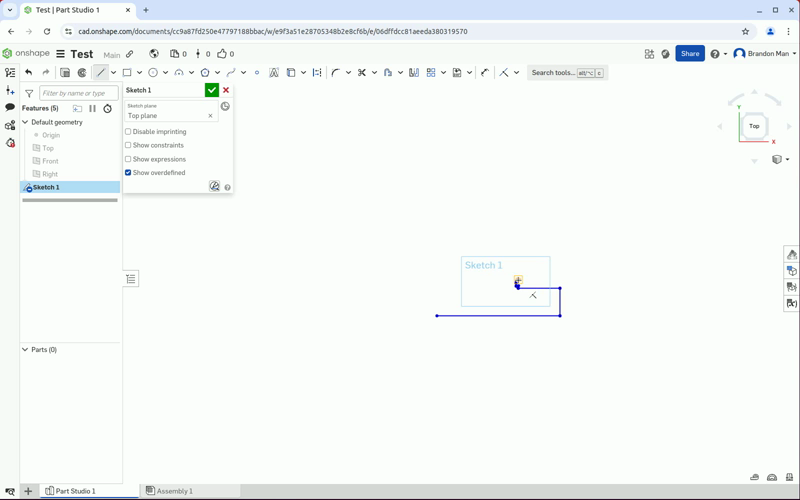
scroll(6)
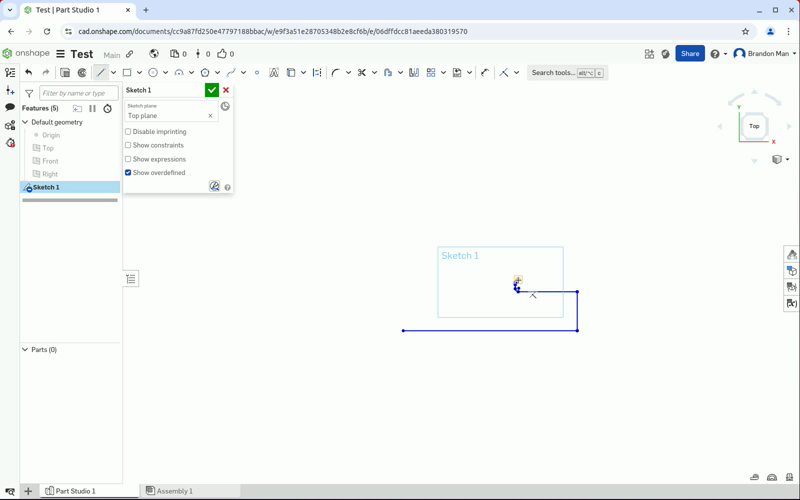
scroll(6)
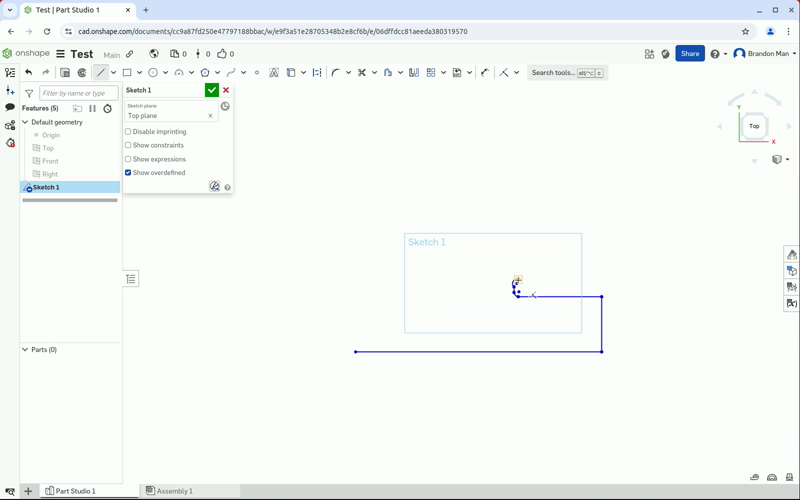
scroll(6)
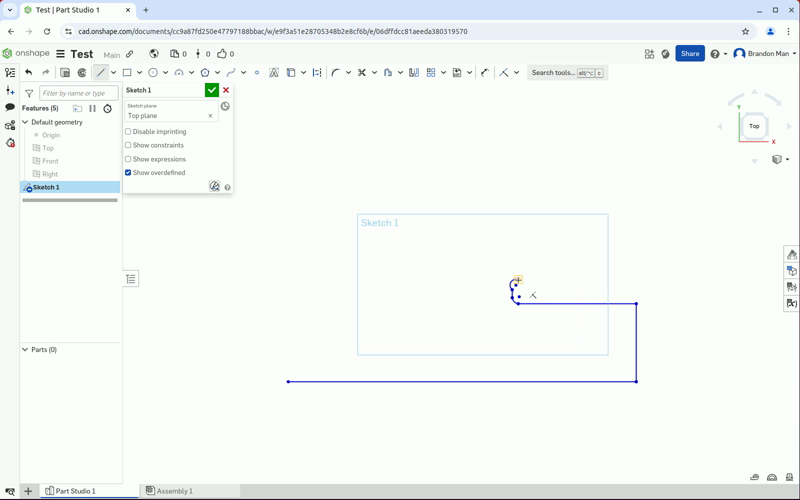
scroll(6)
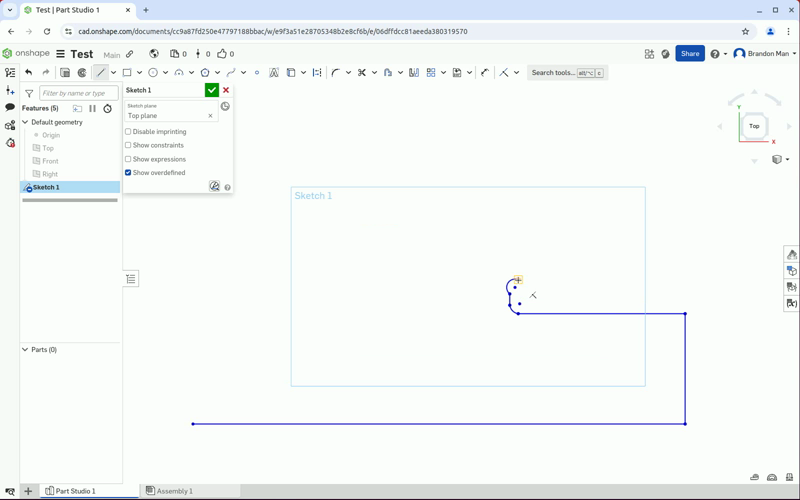
scroll(6)
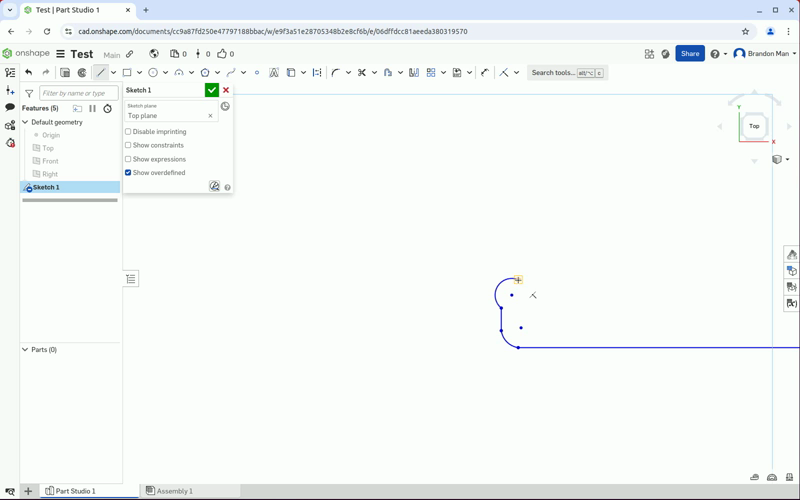
click(518, 279)
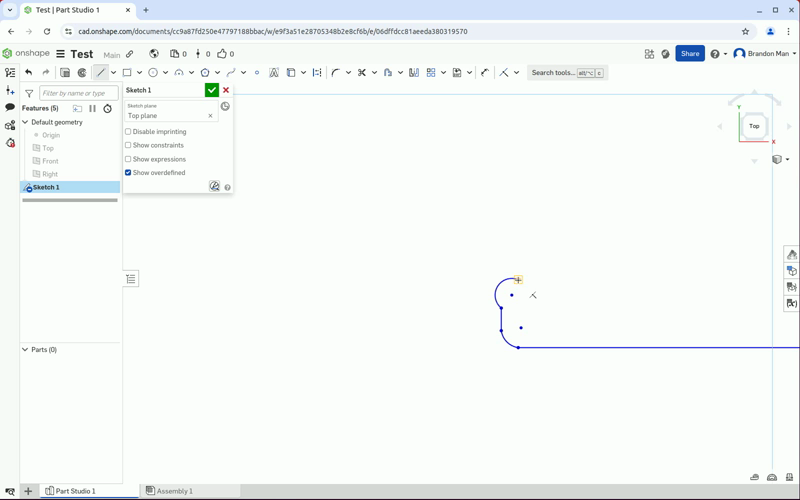
scroll(-6)
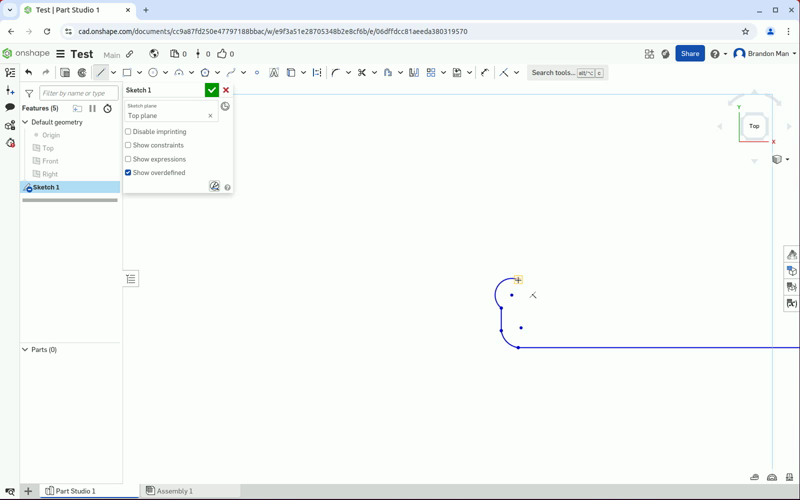
scroll(-6)
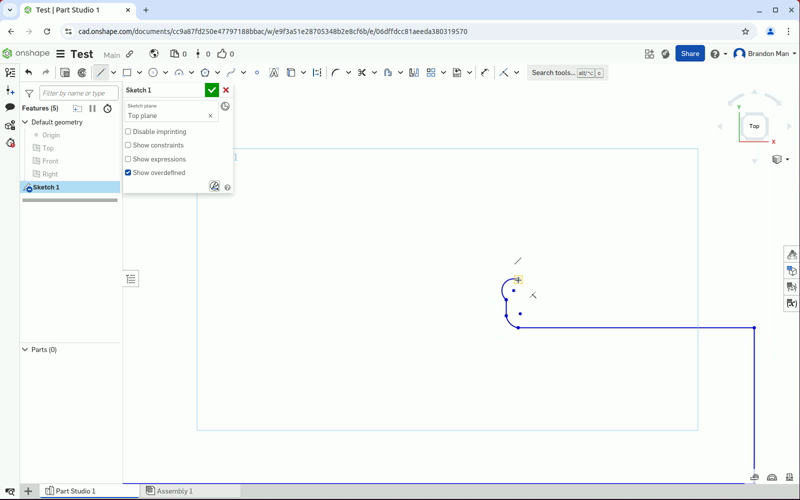
scroll(-6)
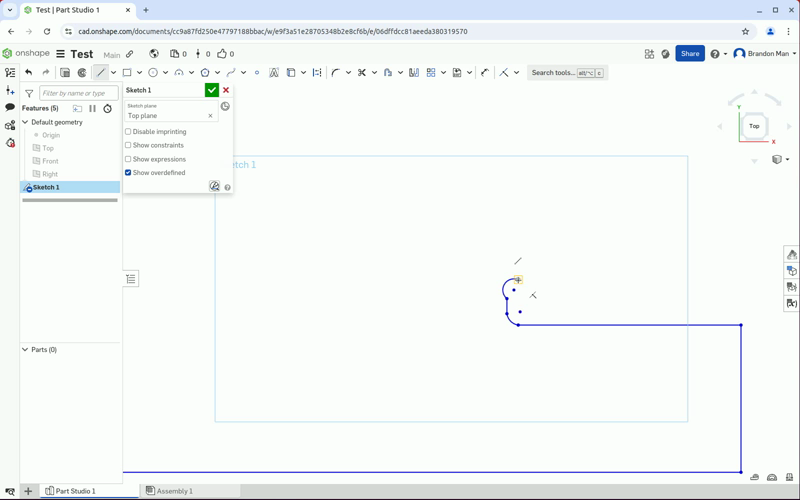
scroll(-6)
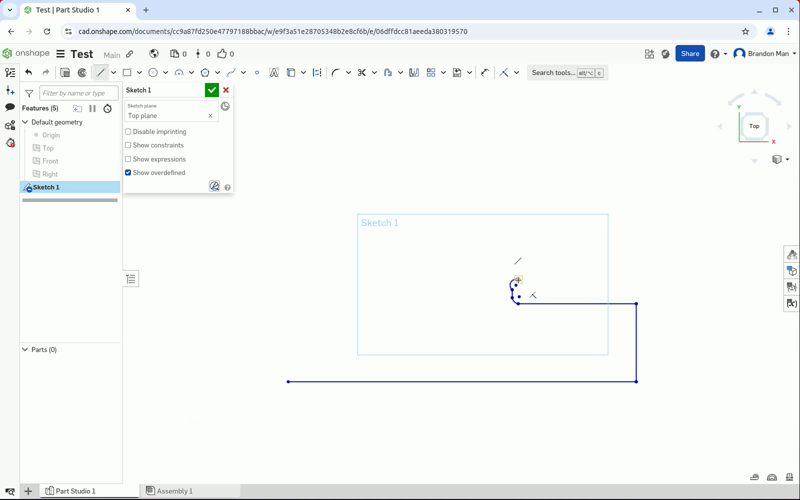
scroll(-6)
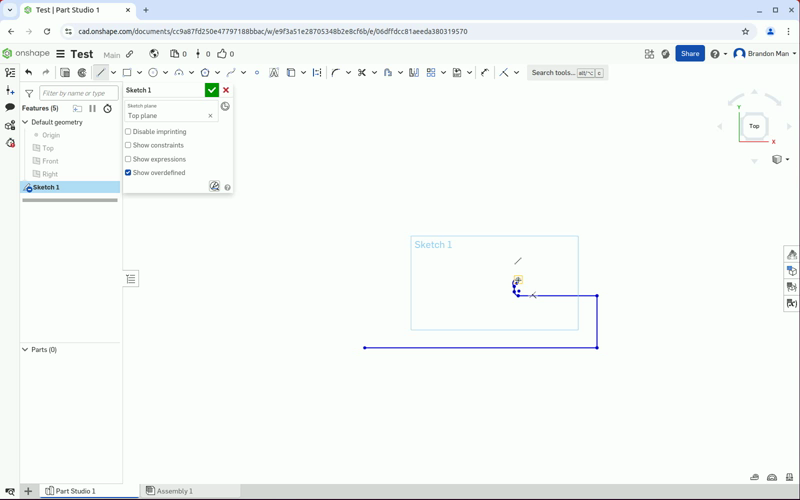
scroll(-6)
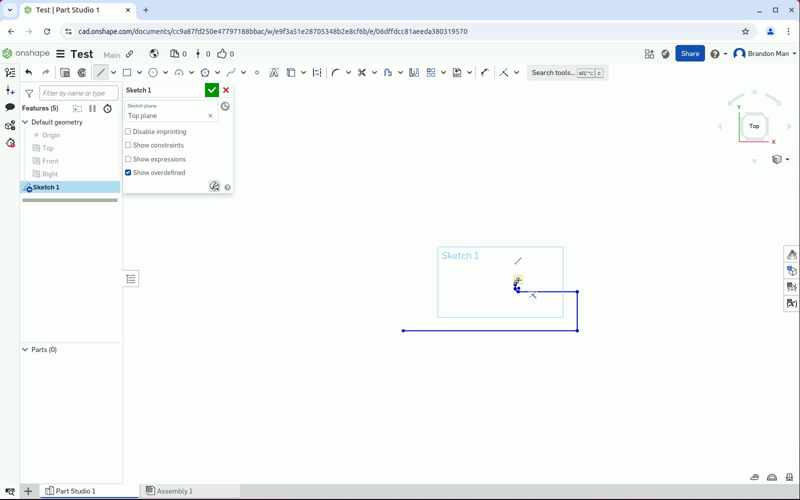
scroll(-6)
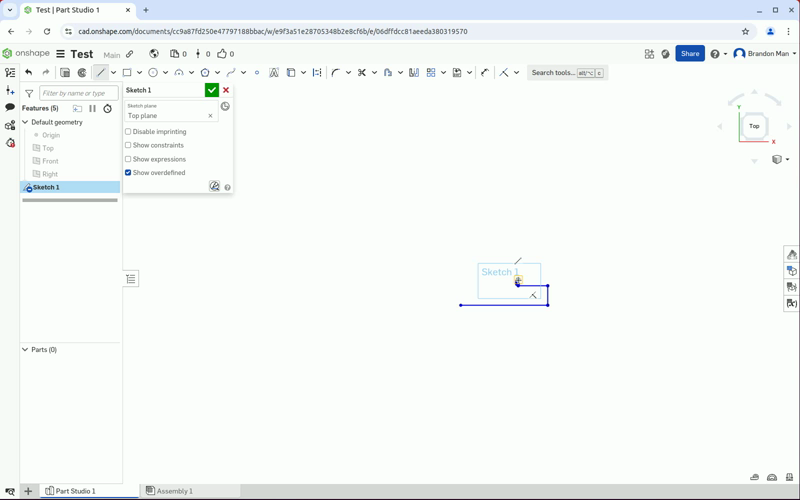
key_down(shift)
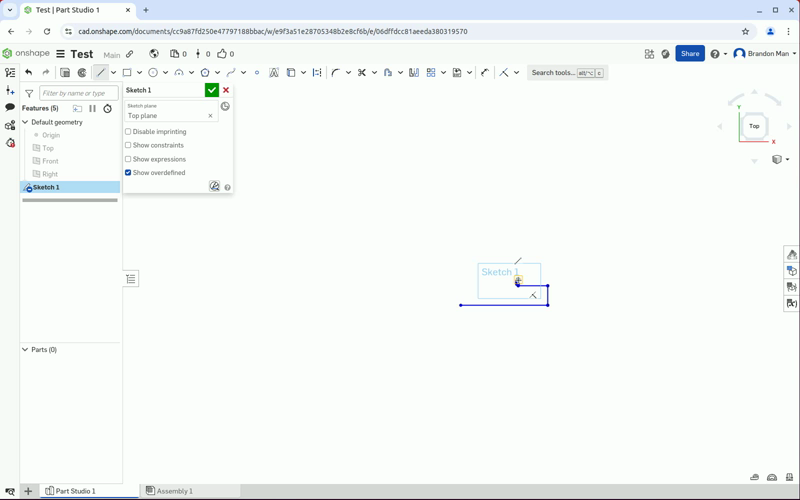
mouse_move(548, 279)
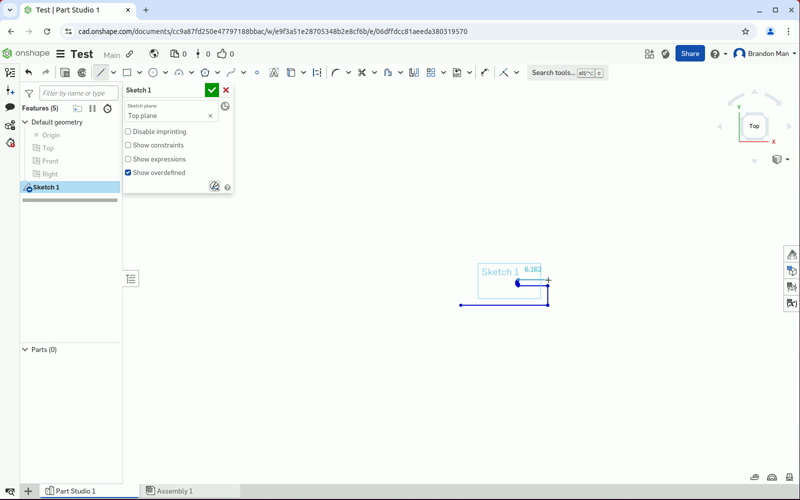
mouse_move(547, 279)
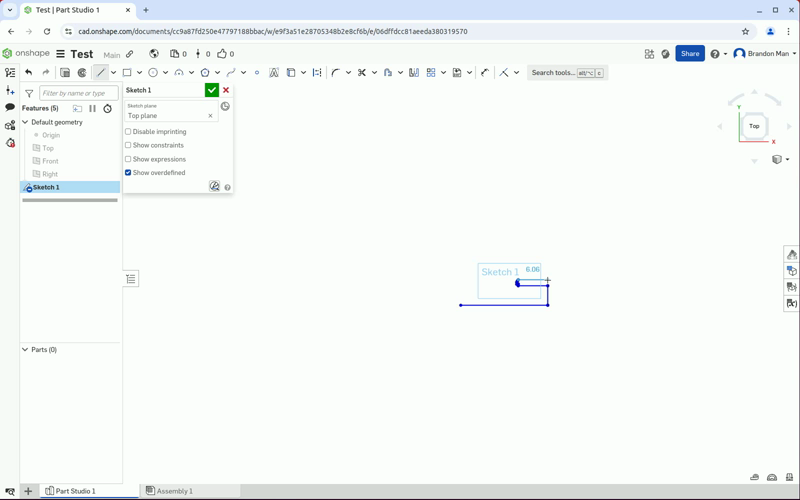
click(547, 279)
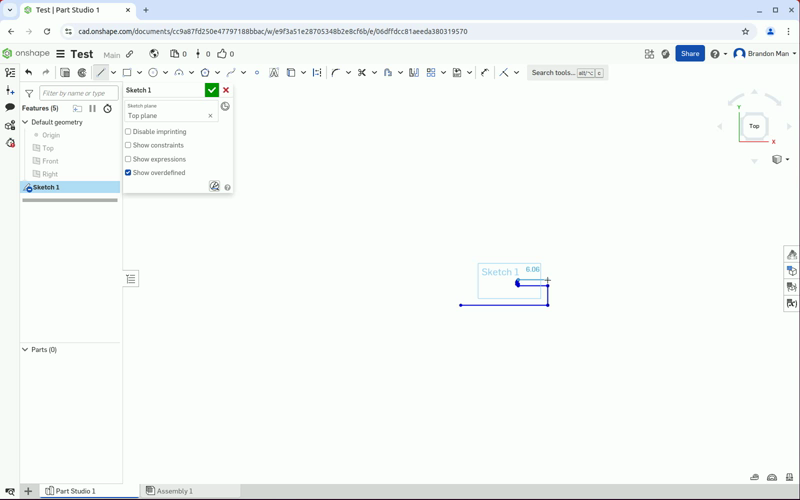
key_up(shift)
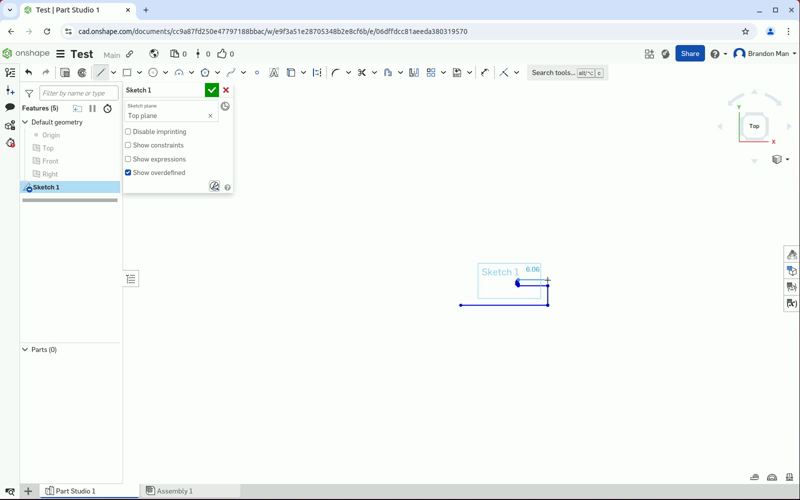
key_down(shift)
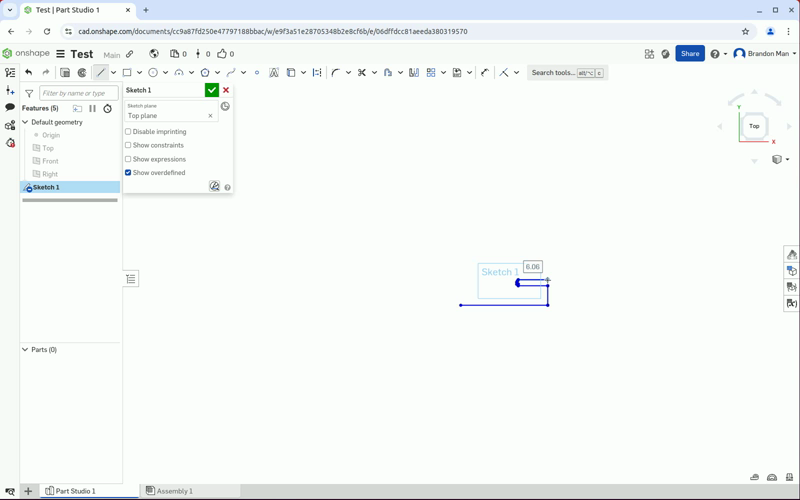
mouse_move(577, 279)
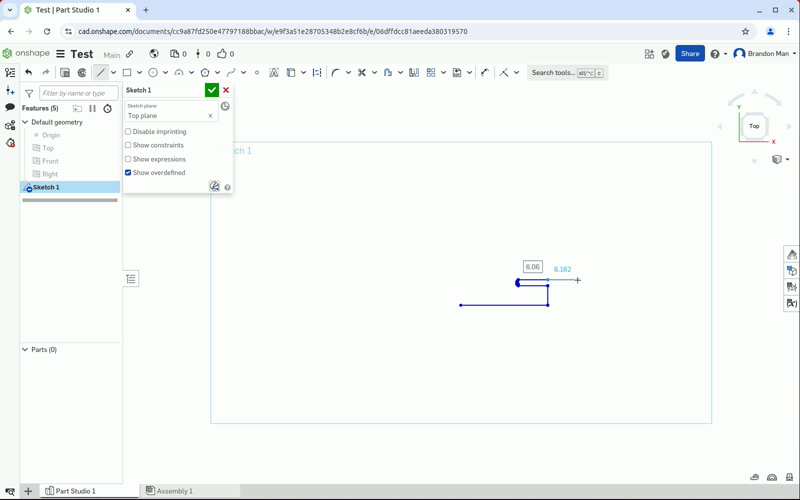
mouse_move(547, 261)
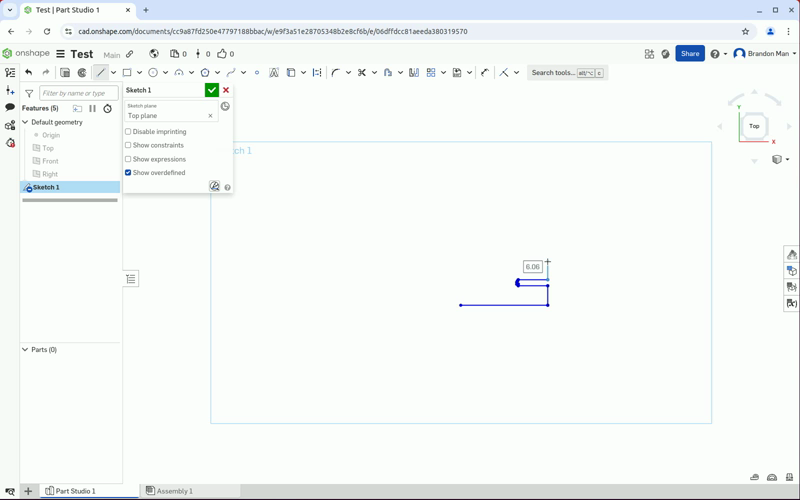
click(547, 261)
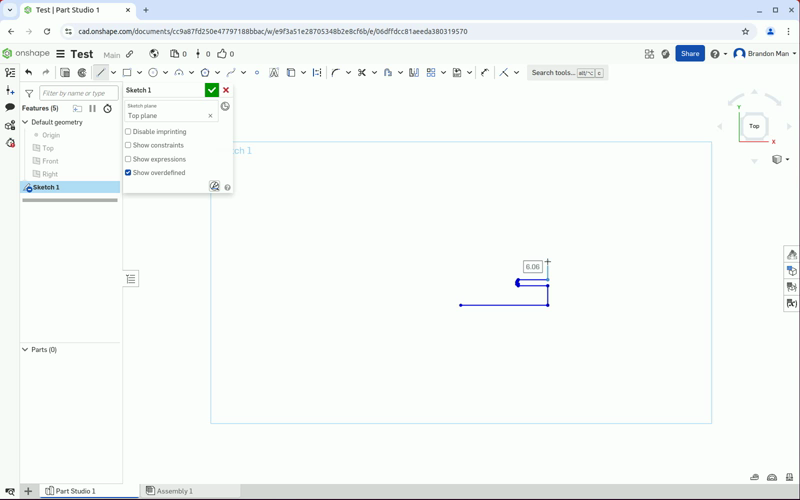
key_up(shift)
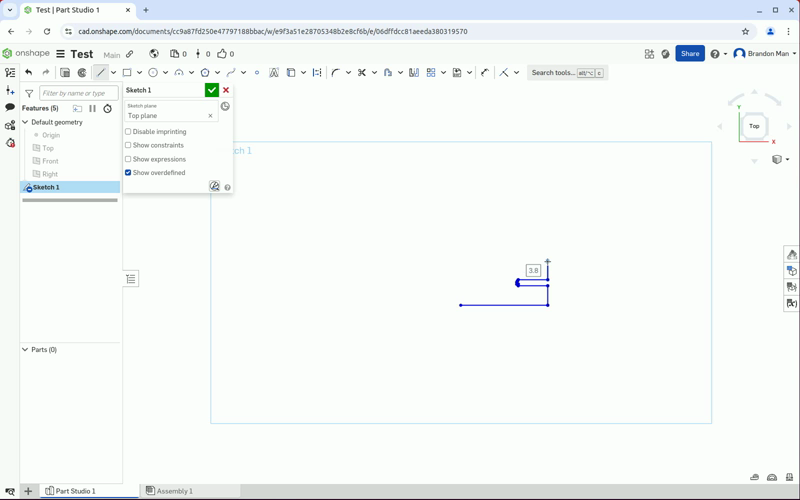
key_down(shift)
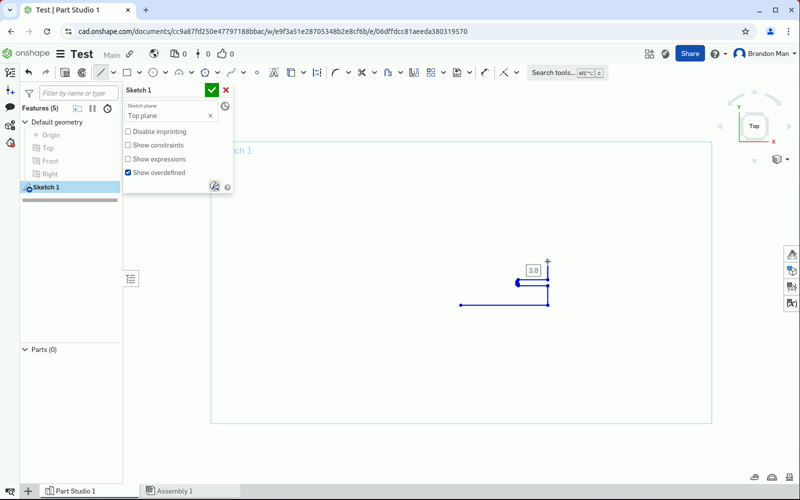
mouse_move(460, 261)
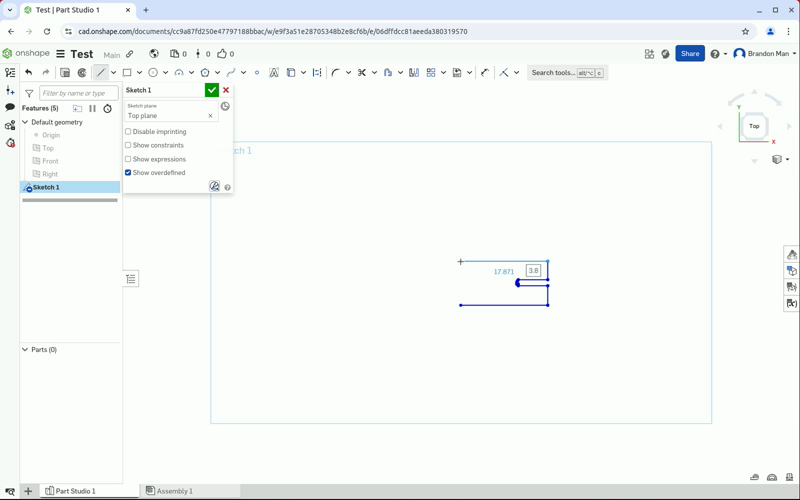
click(460, 261)
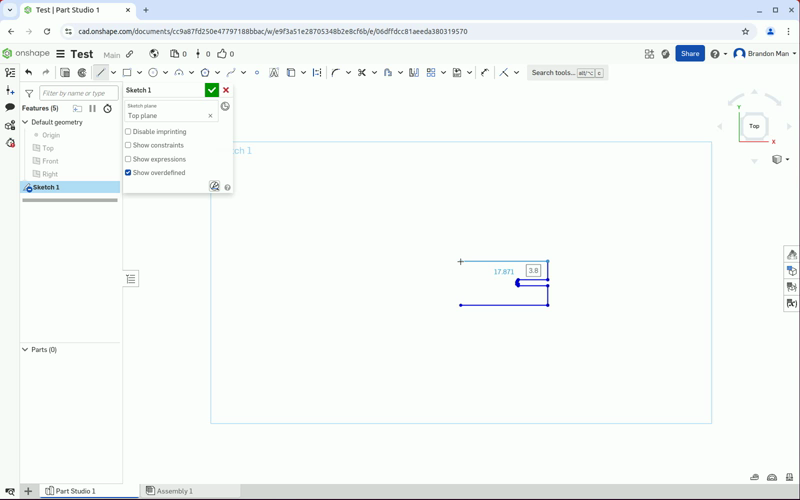
key_up(shift)
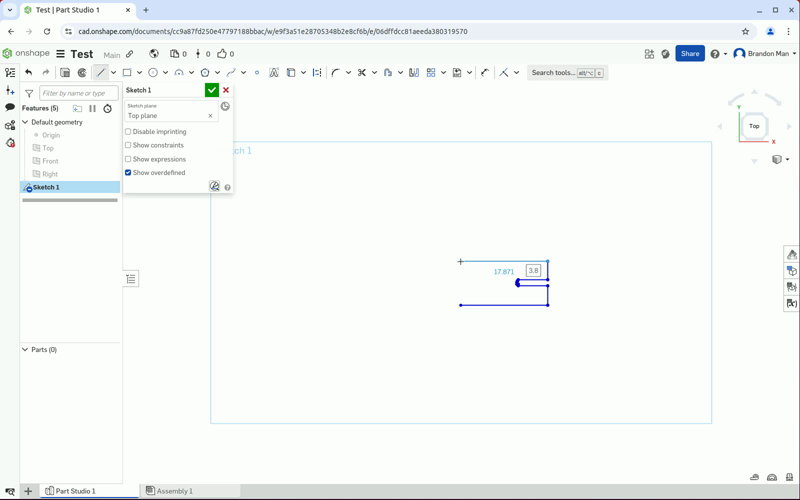
mouse_move(490, 261)
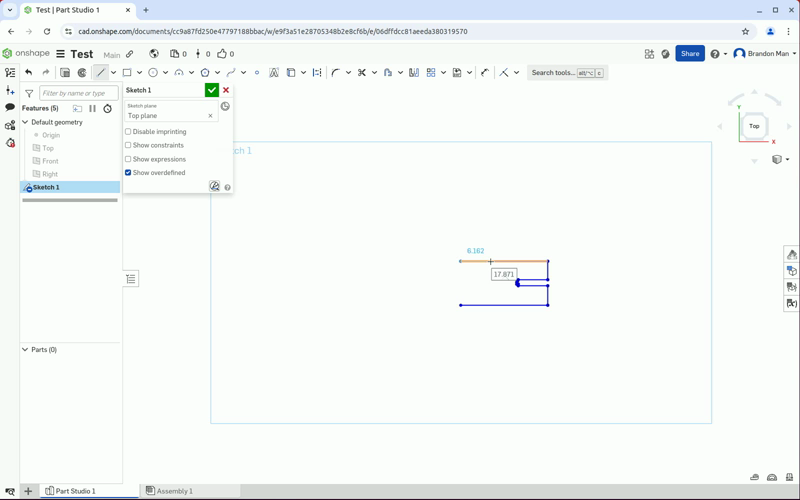
key_down(shift)
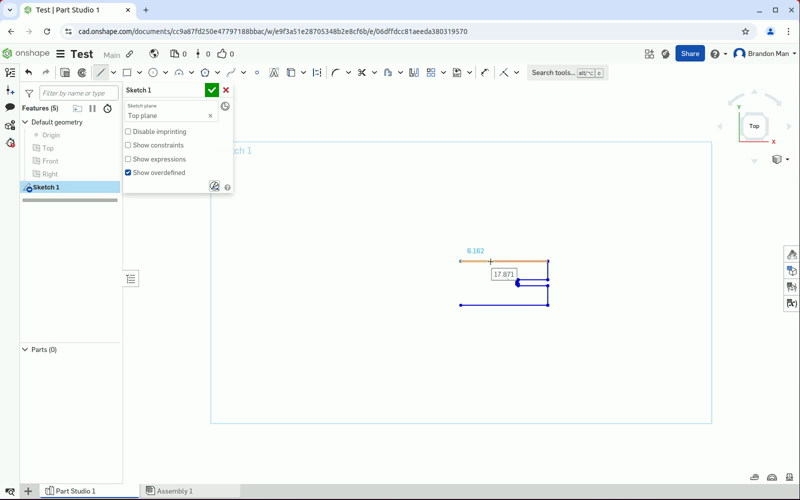
mouse_move(460, 305)
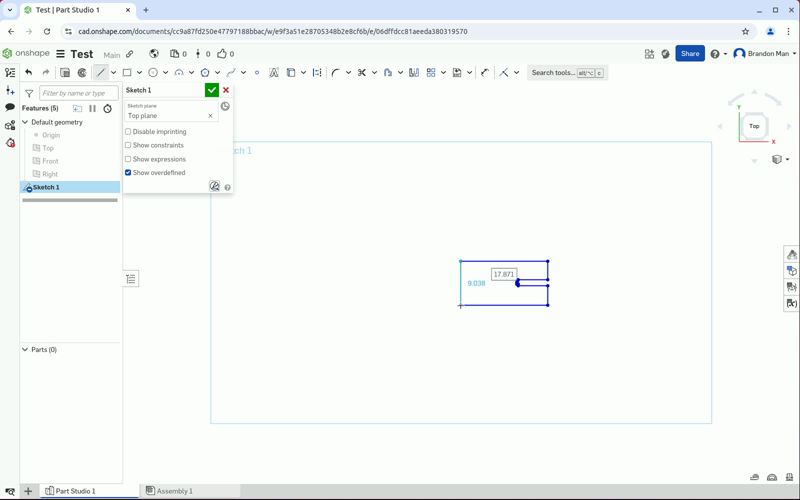
key_up(shift)
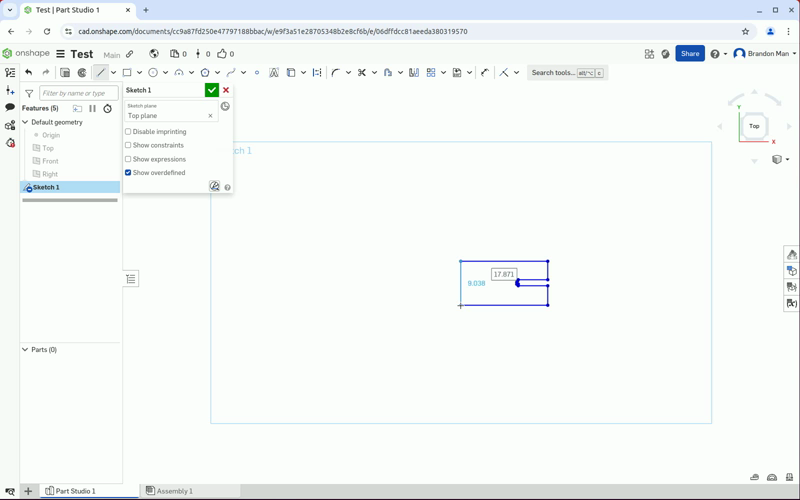
click(460, 305)
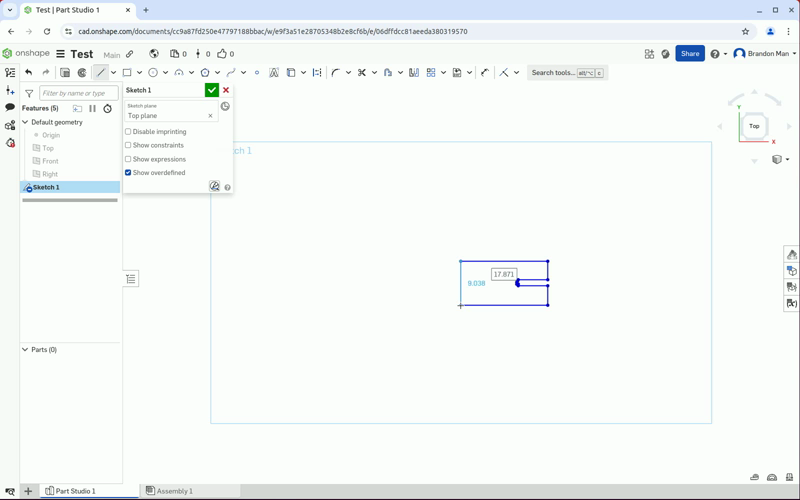
key(esc)
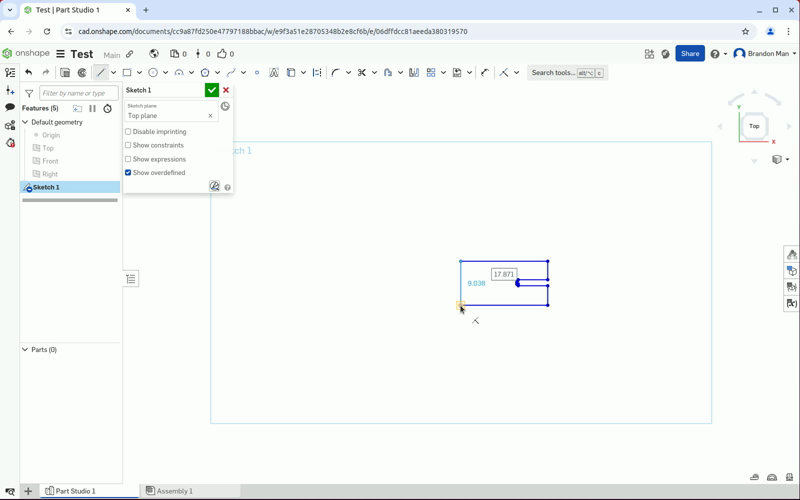
mouse_move(533, 269)
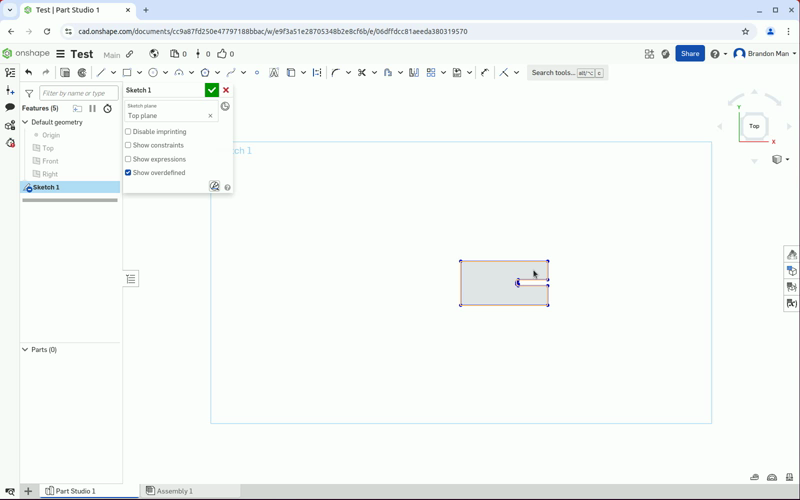
click(533, 269)
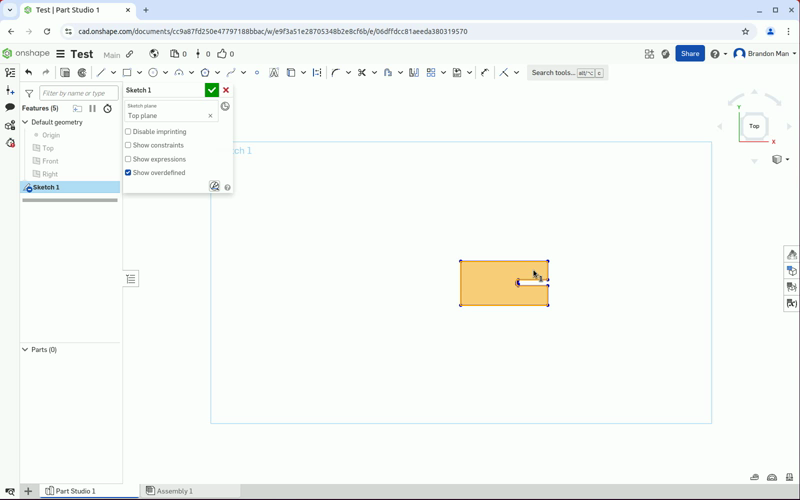
mouse_move(73, 352)
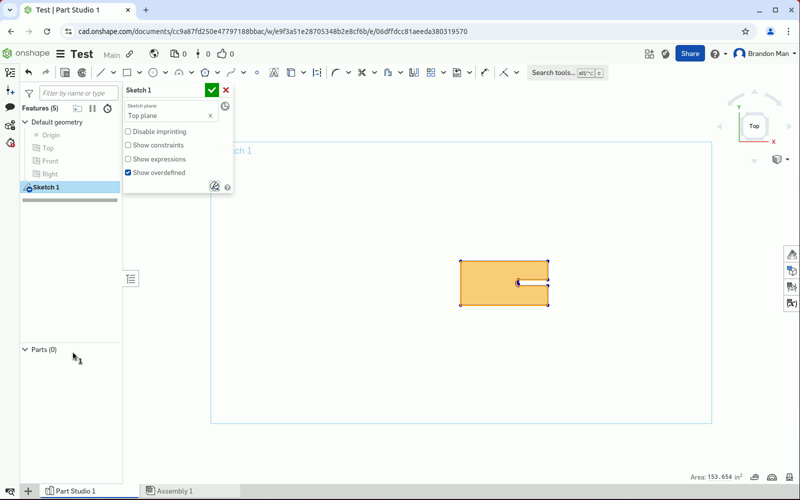
key(shift+y)
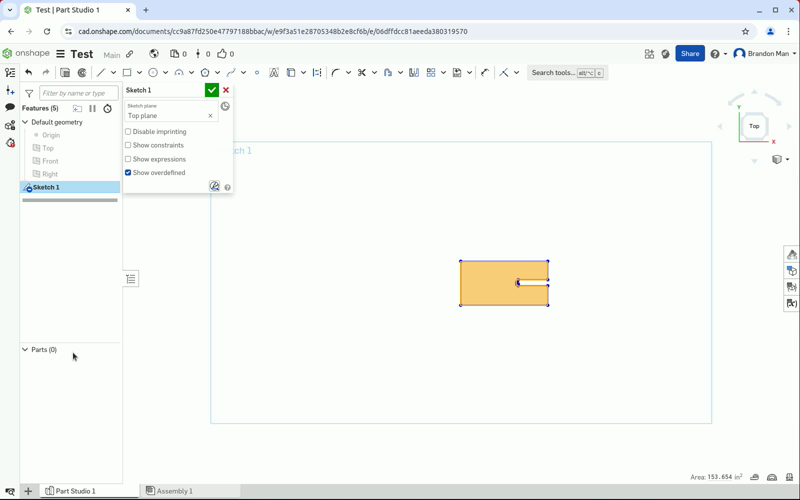
key(shift+e)
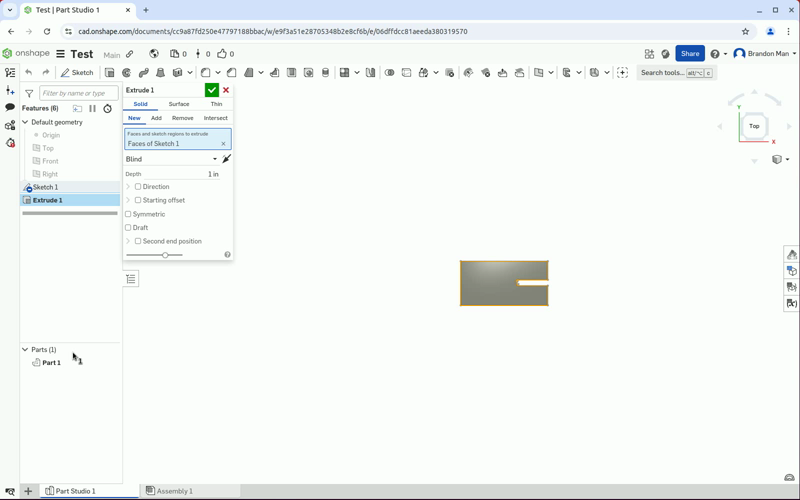
mouse_move(143, 106)
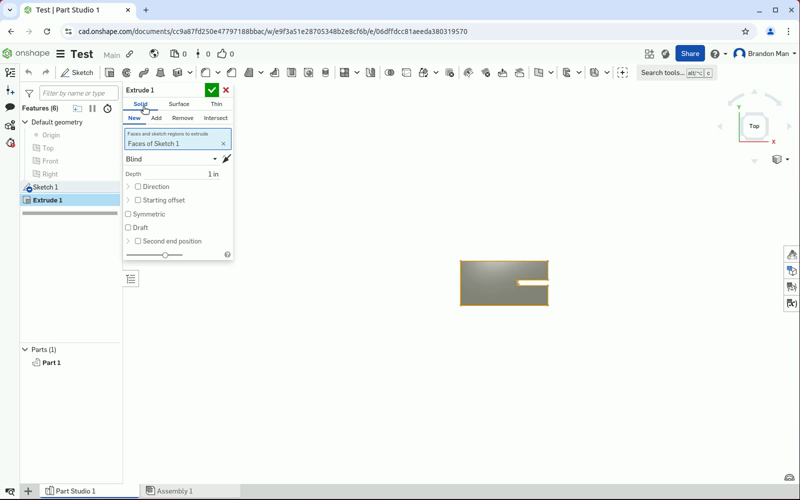
click(143, 106)
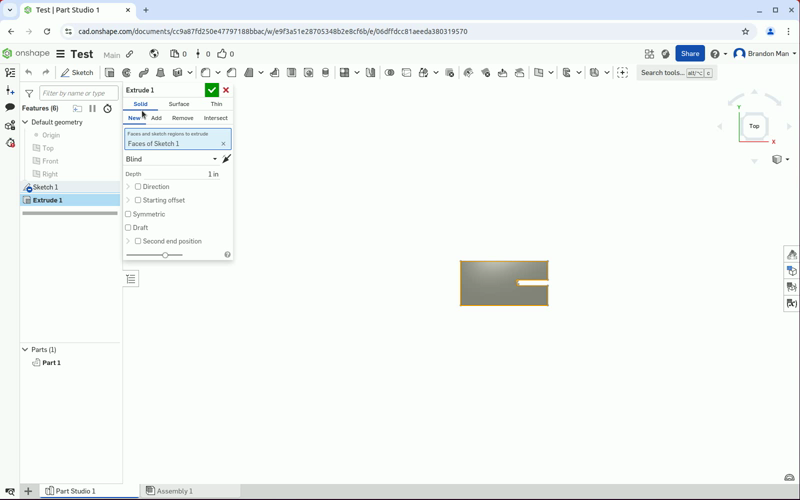
mouse_move(137, 120)
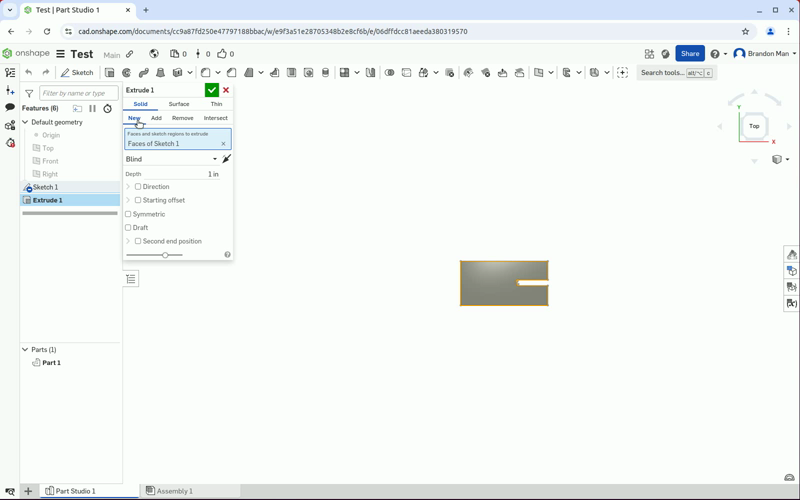
click(137, 120)
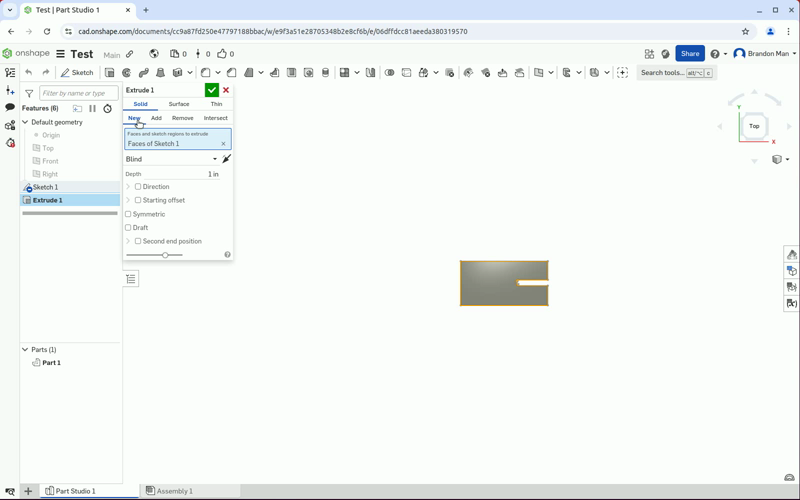
key(tab, 4)
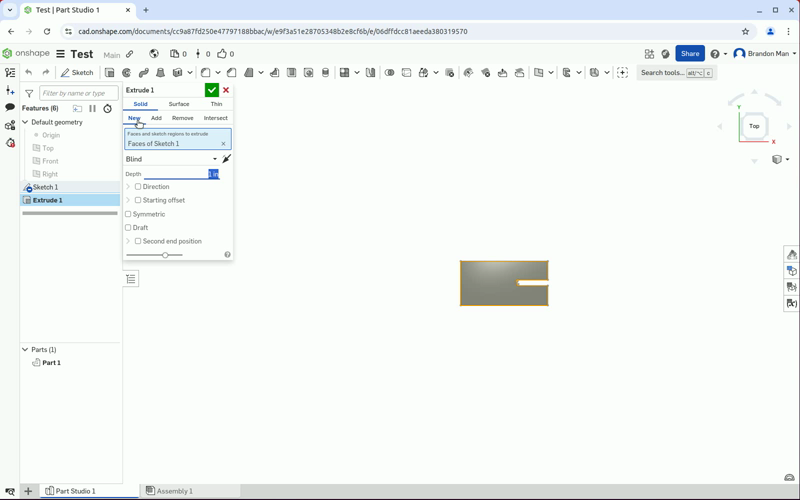
text(0.241)
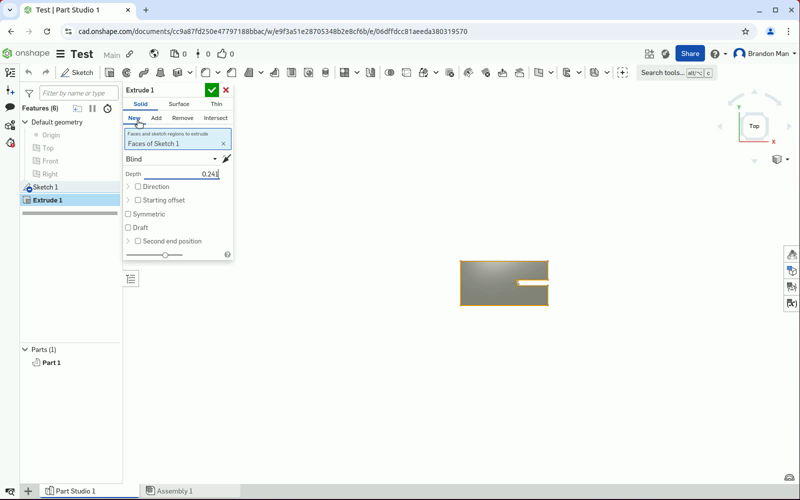
key(enter)
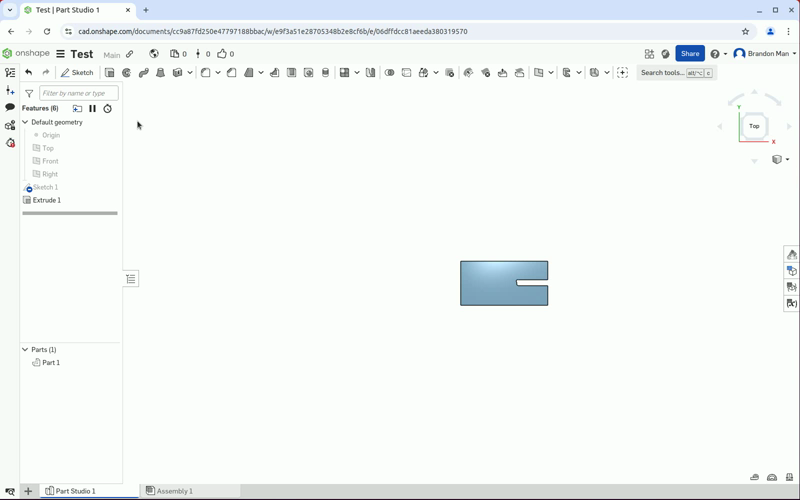
key(shift+h)
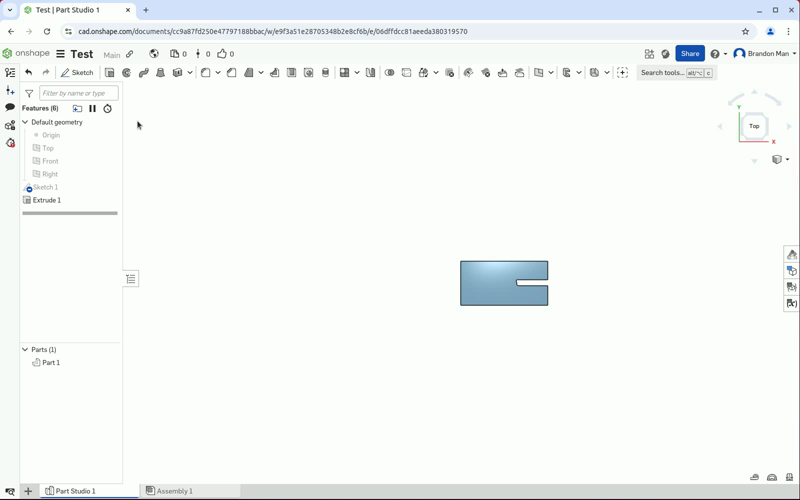
key(shift+h)
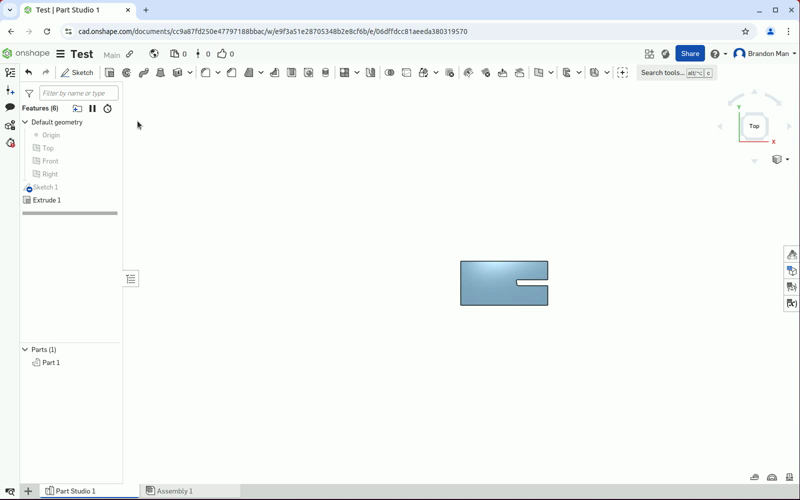
mouse_move(73, 189)
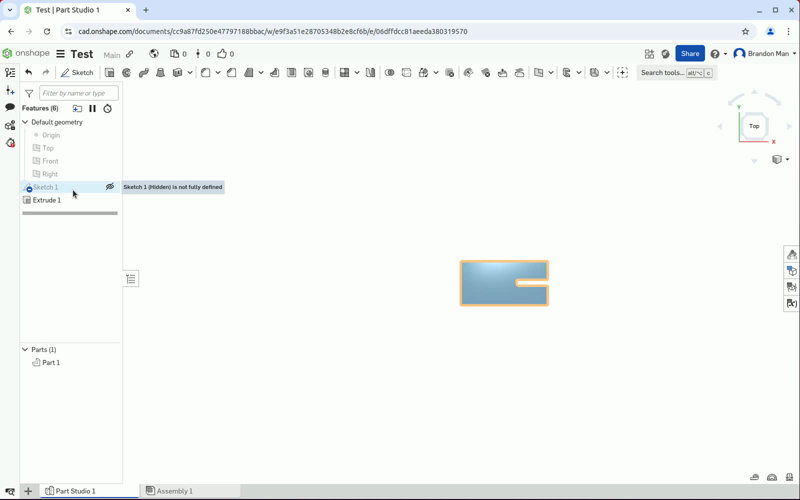
click(73, 189)
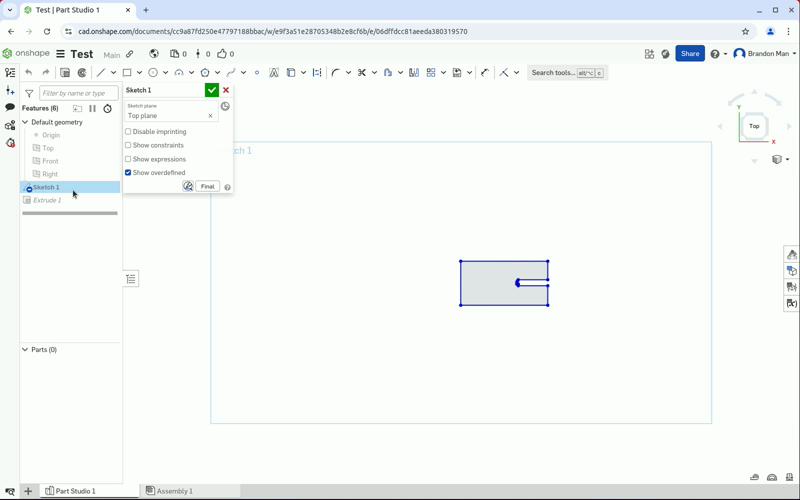
mouse_move(229, 92)
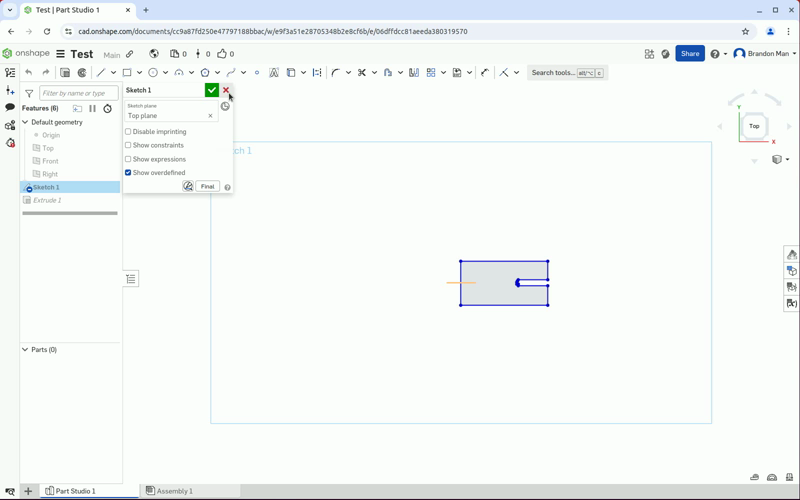
click(229, 92)
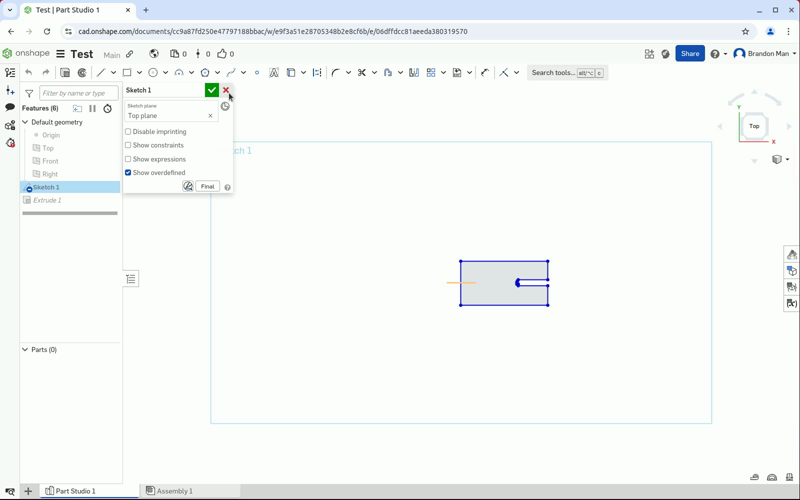
key(shift+s)
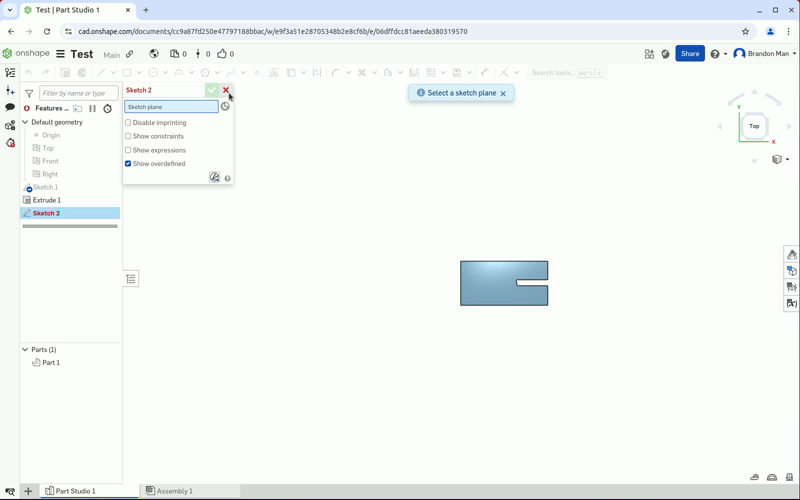
mouse_move(73, 150)
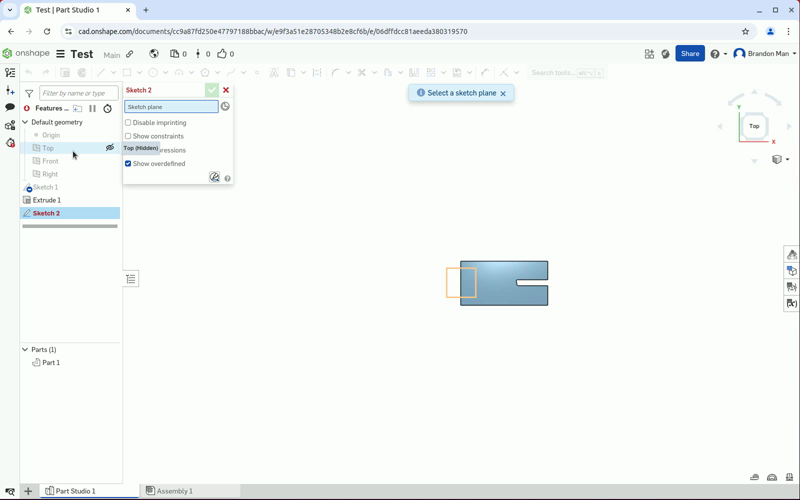
click(73, 150)
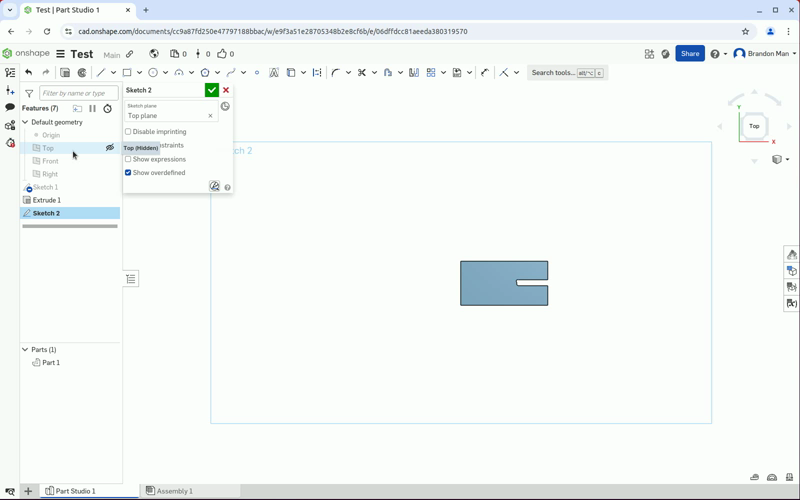
mouse_move(73, 352)
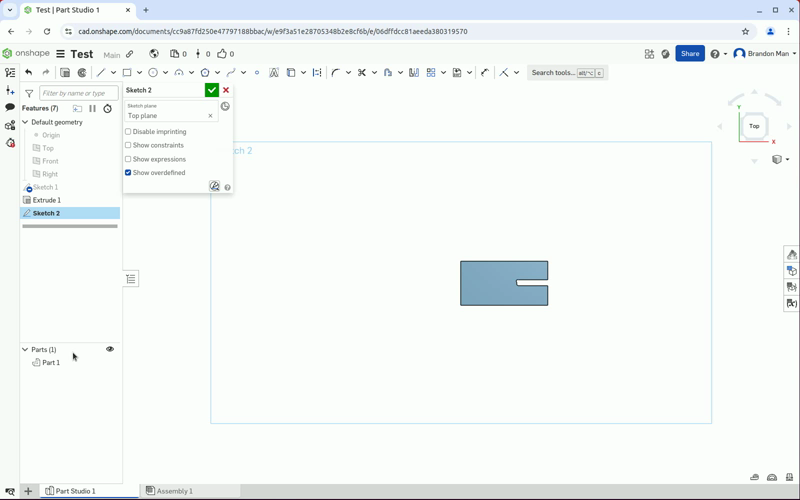
key(y)
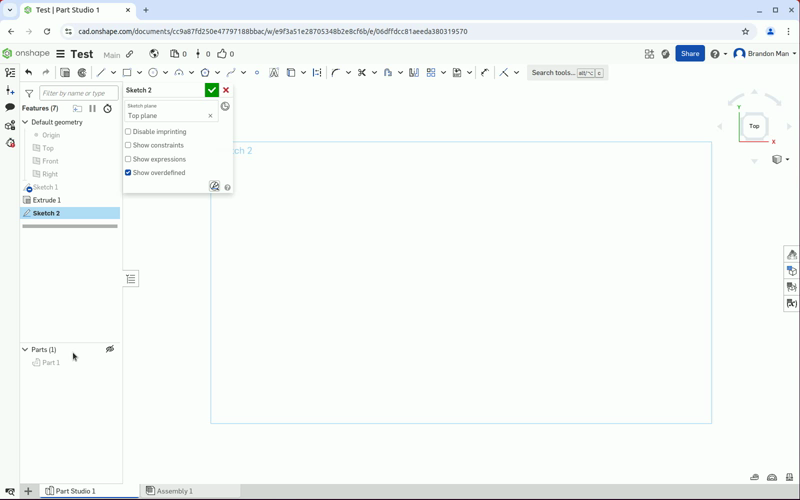
key(l)
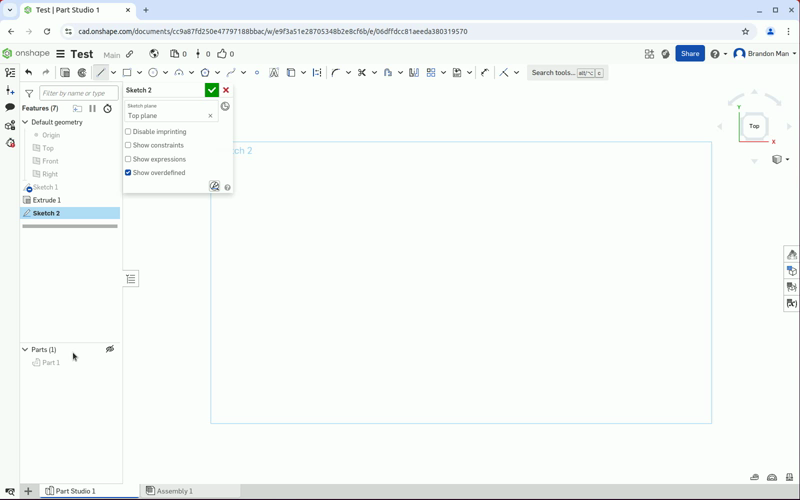
key_down(shift)
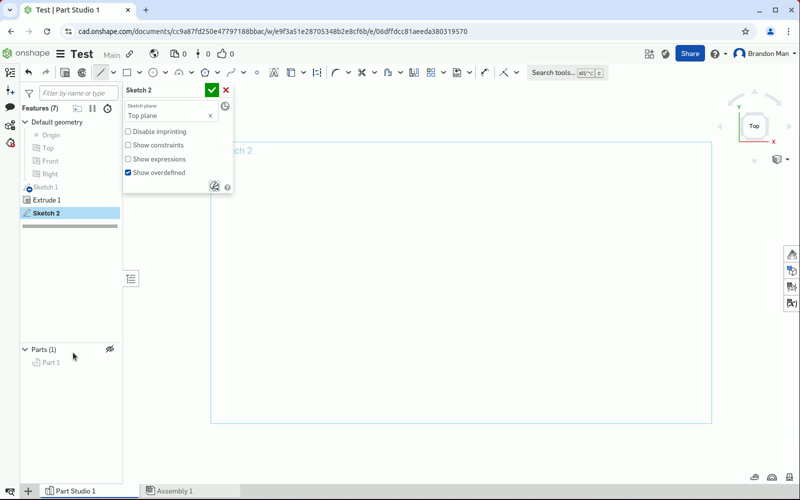
mouse_move(374, 305)
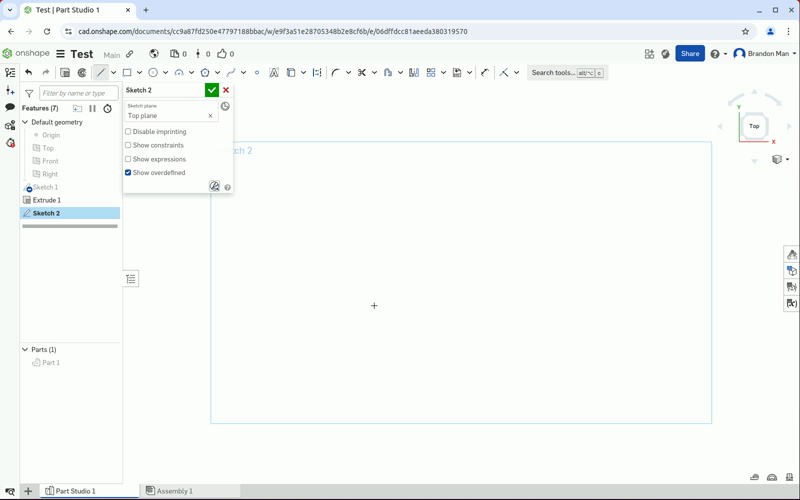
click(374, 305)
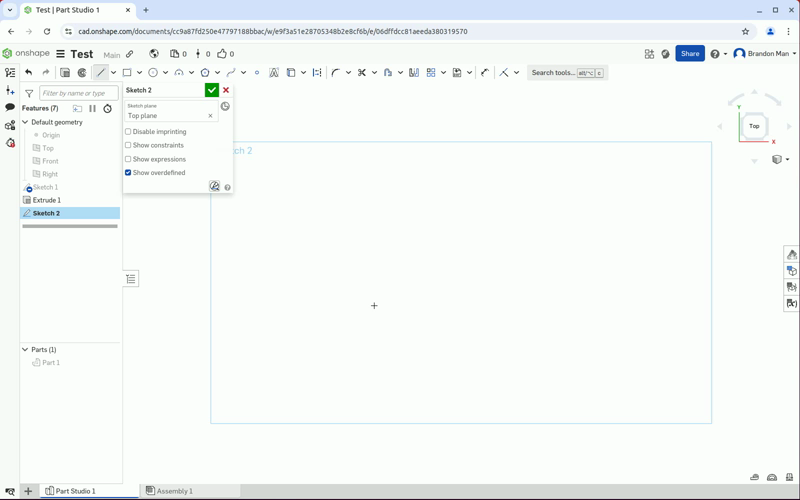
key_up(shift)
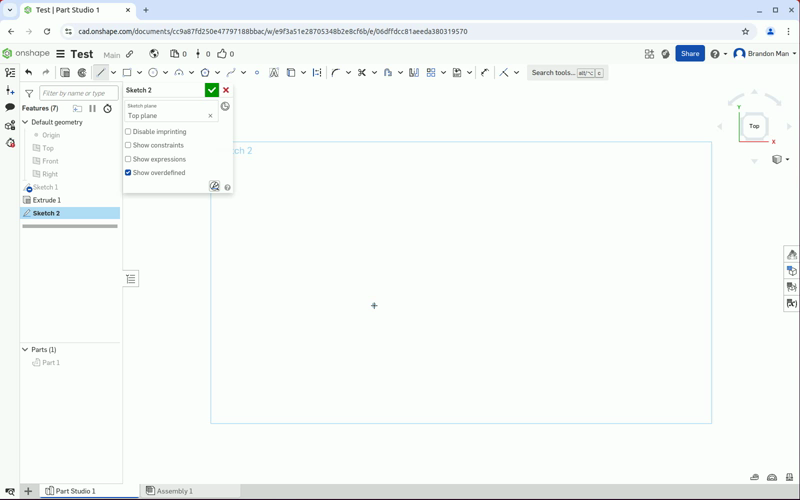
key_down(shift)
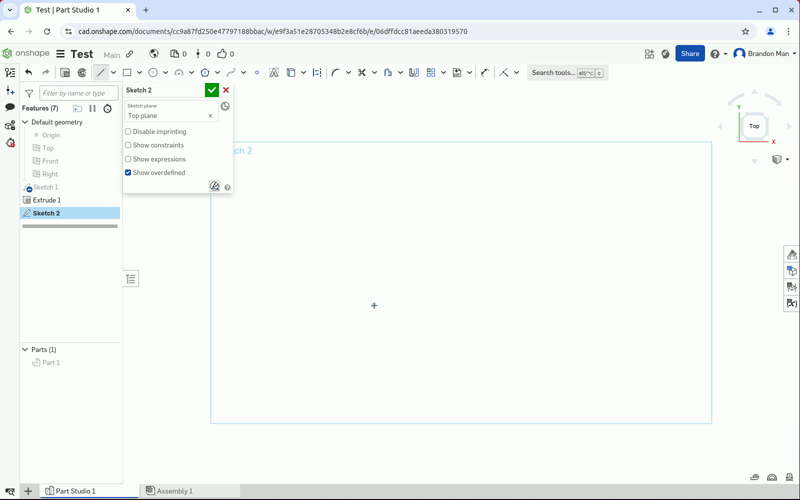
mouse_move(461, 305)
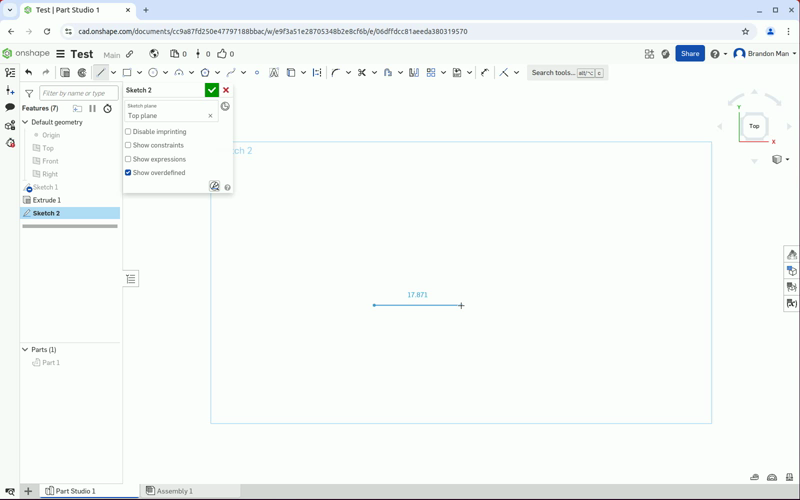
click(461, 305)
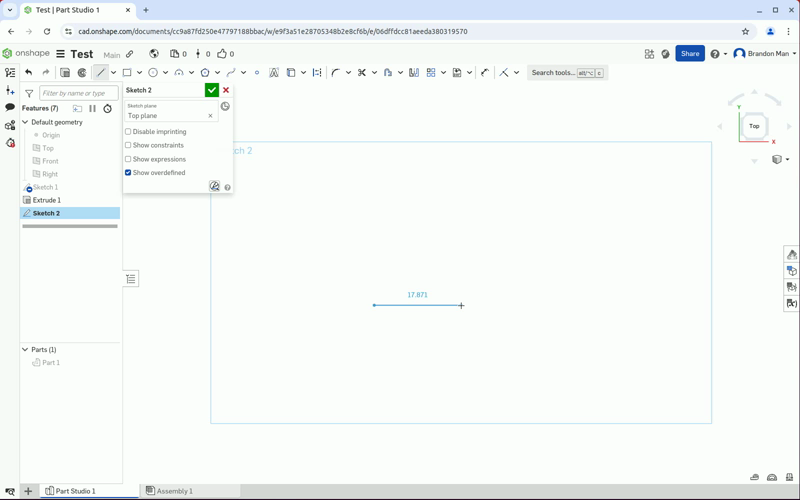
key_up(shift)
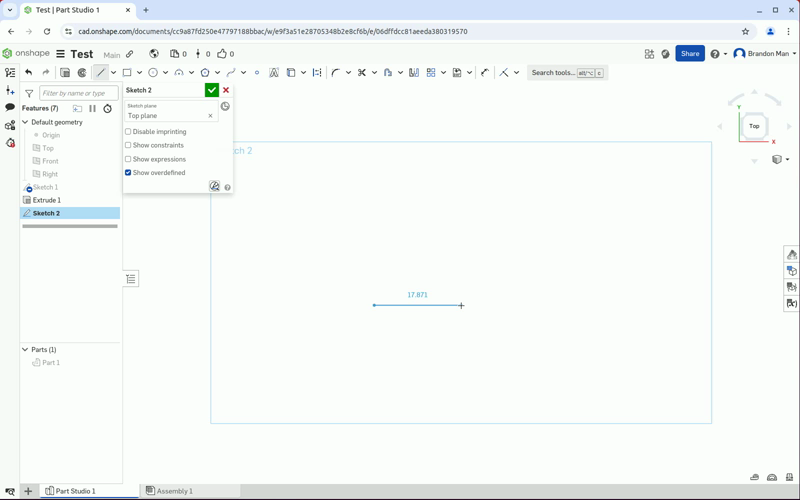
key_down(shift)
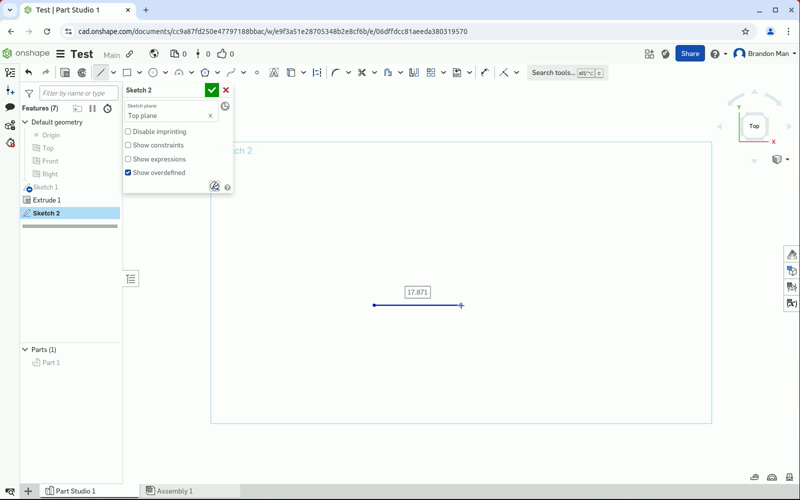
mouse_move(491, 305)
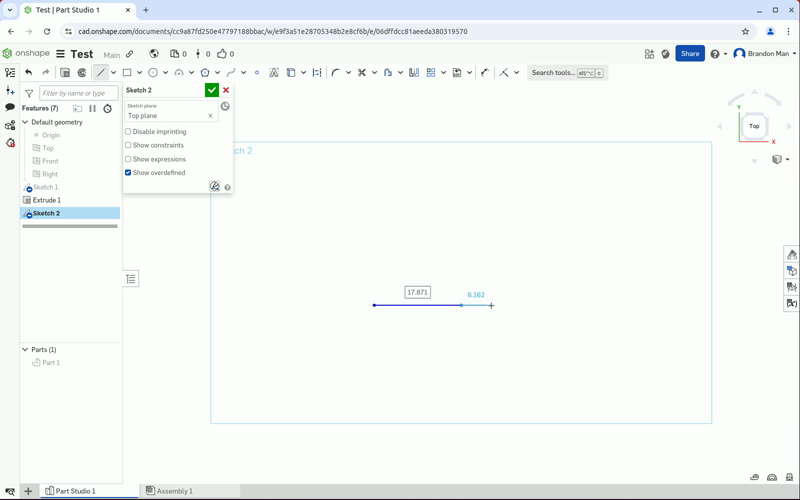
mouse_move(461, 261)
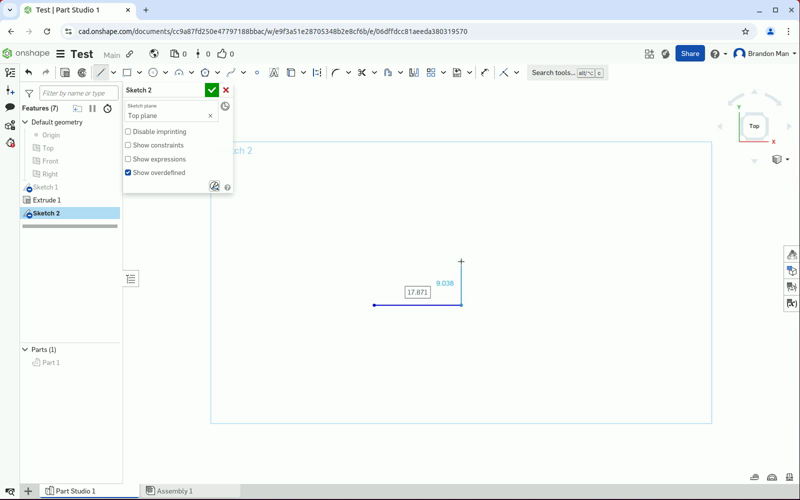
click(461, 261)
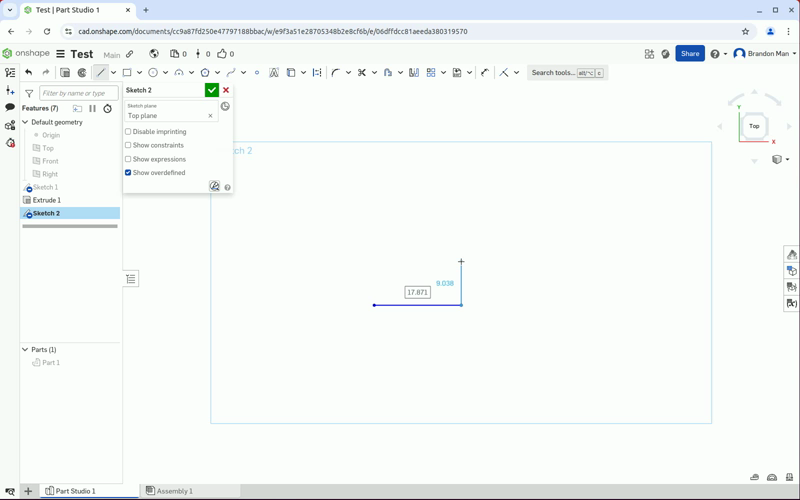
key_up(shift)
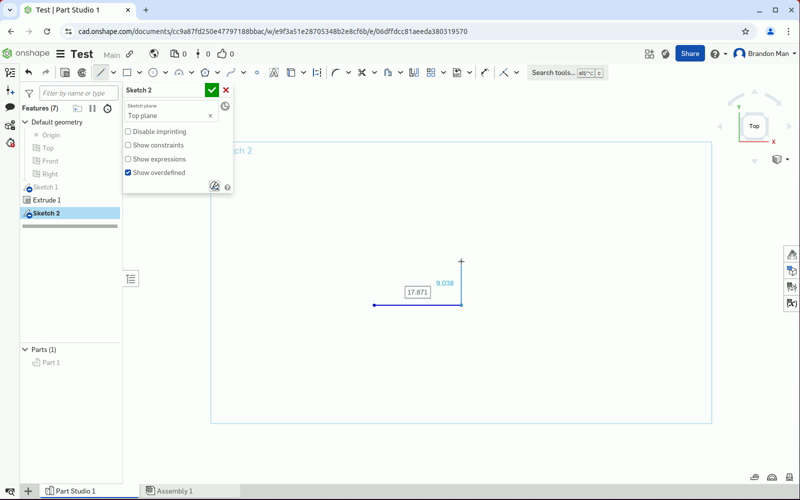
key_down(shift)
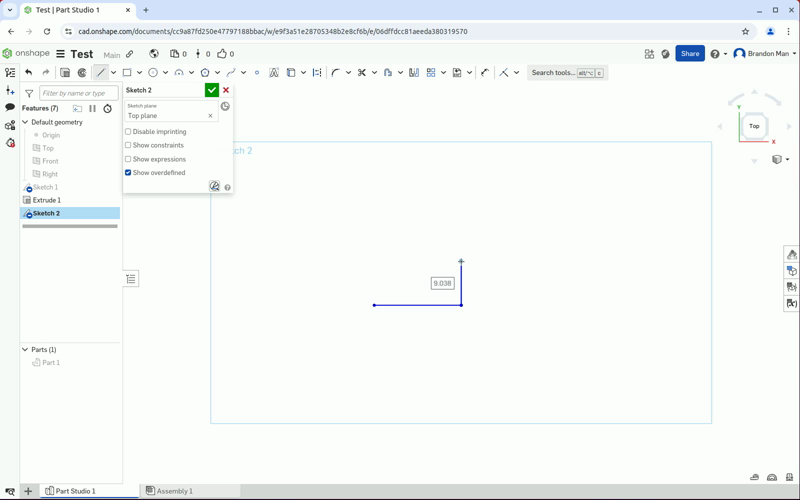
mouse_move(374, 261)
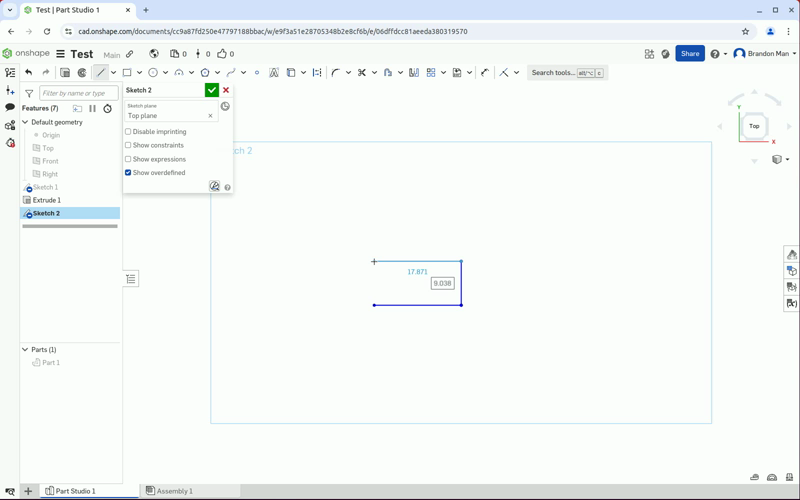
click(374, 261)
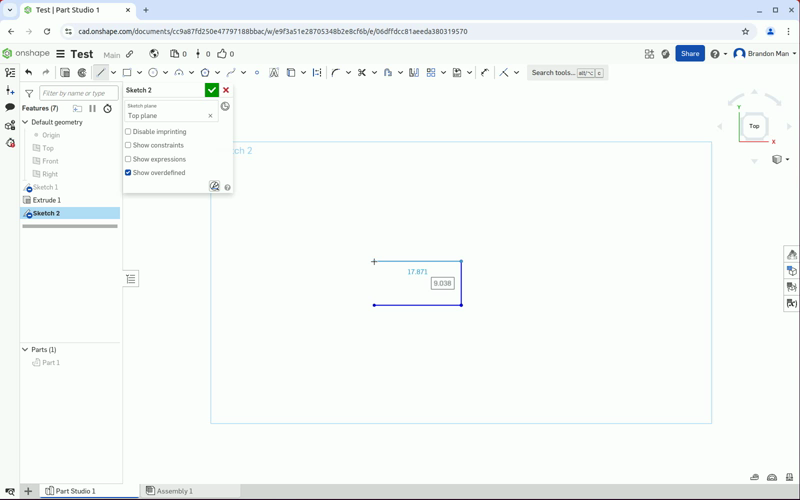
key_up(shift)
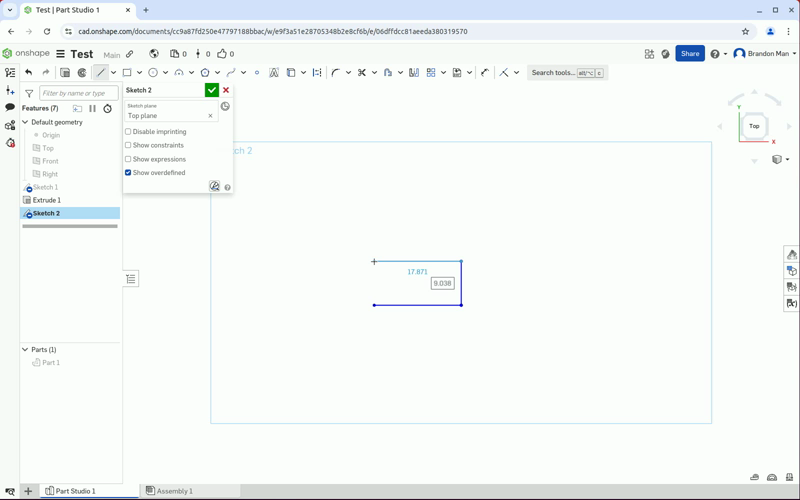
key_down(shift)
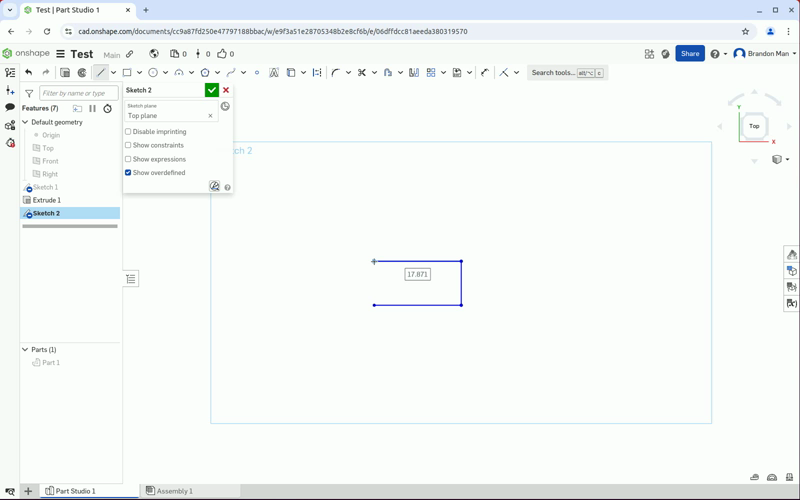
mouse_move(404, 261)
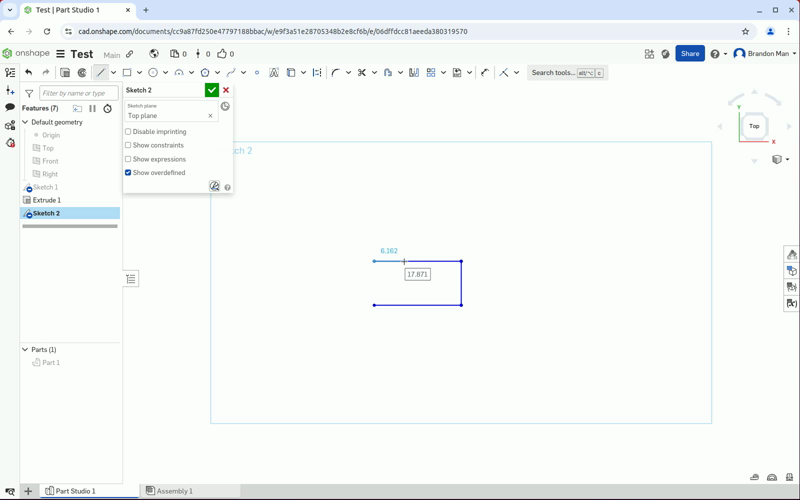
mouse_move(374, 279)
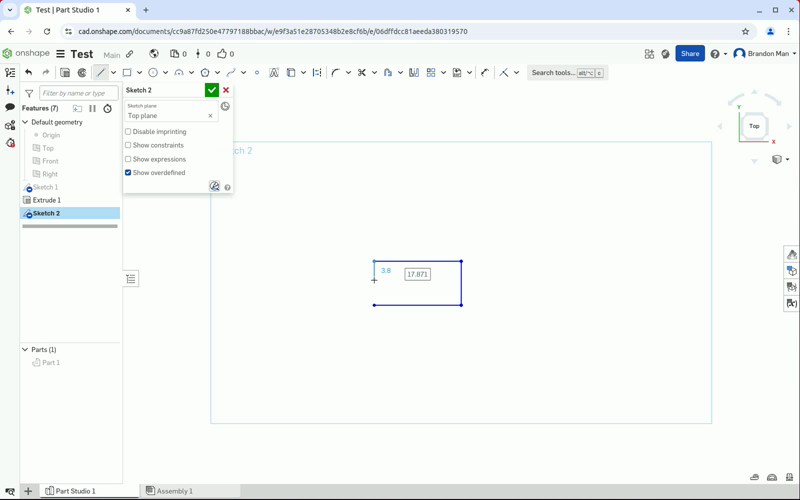
click(374, 279)
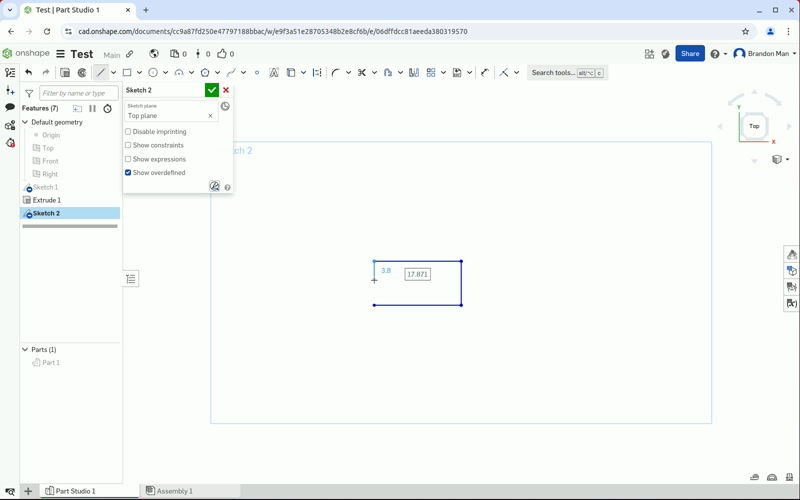
key_up(shift)
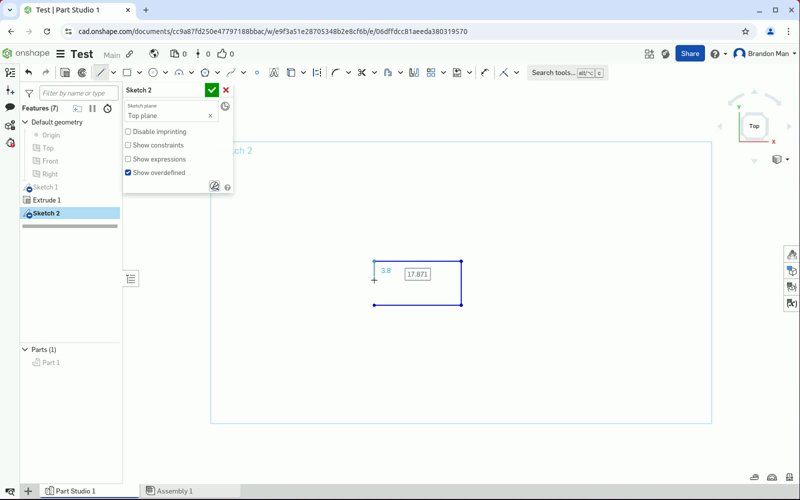
key_down(shift)
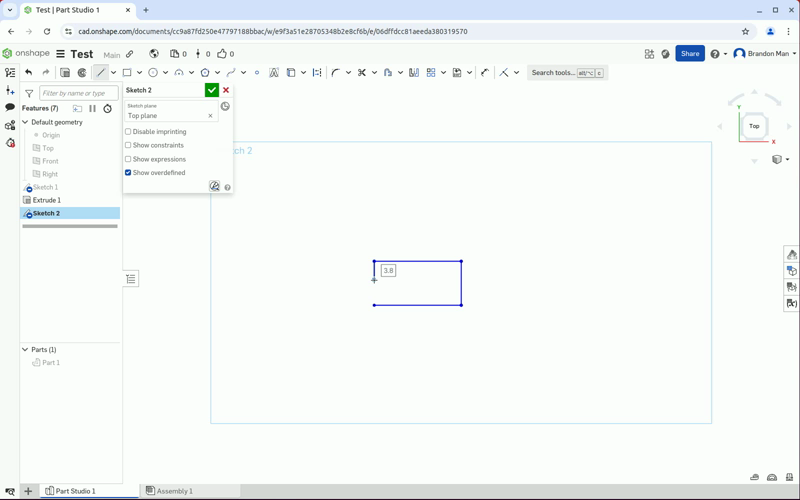
mouse_move(404, 279)
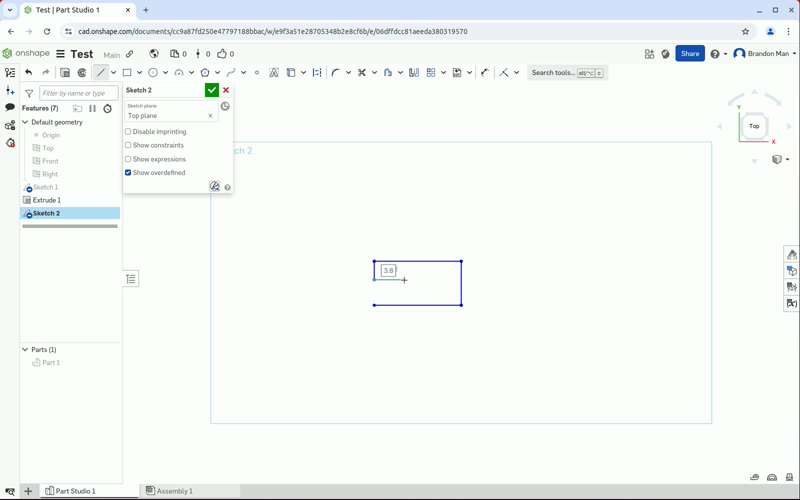
mouse_move(403, 279)
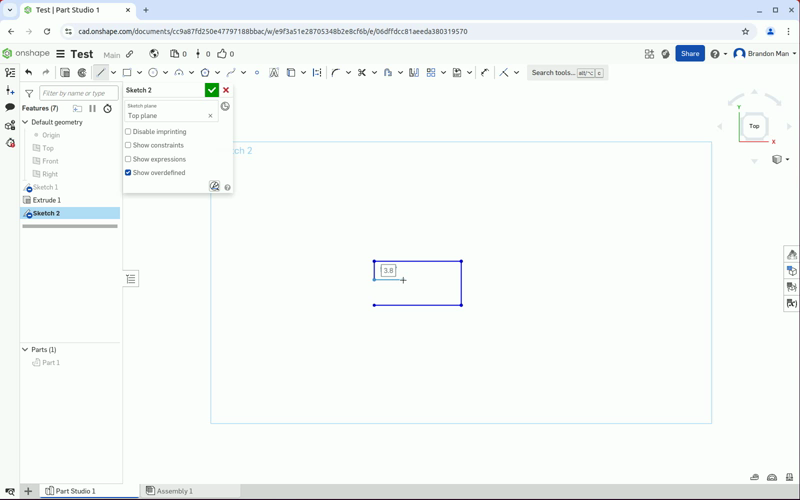
click(403, 279)
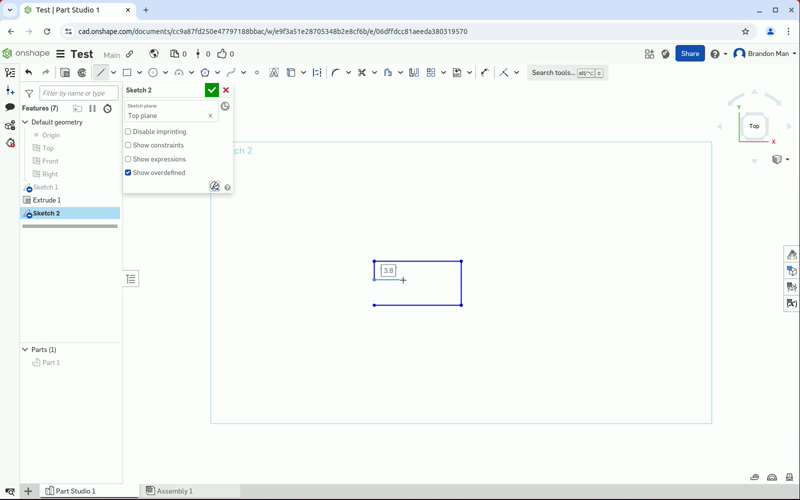
key_up(shift)
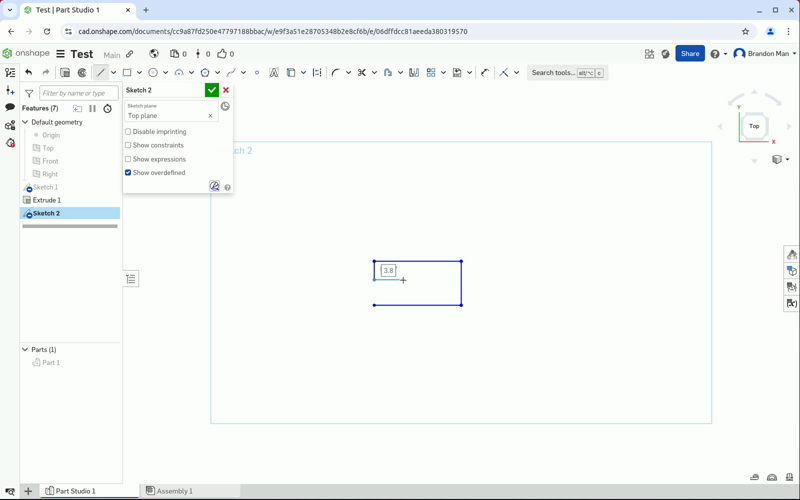
key(esc)
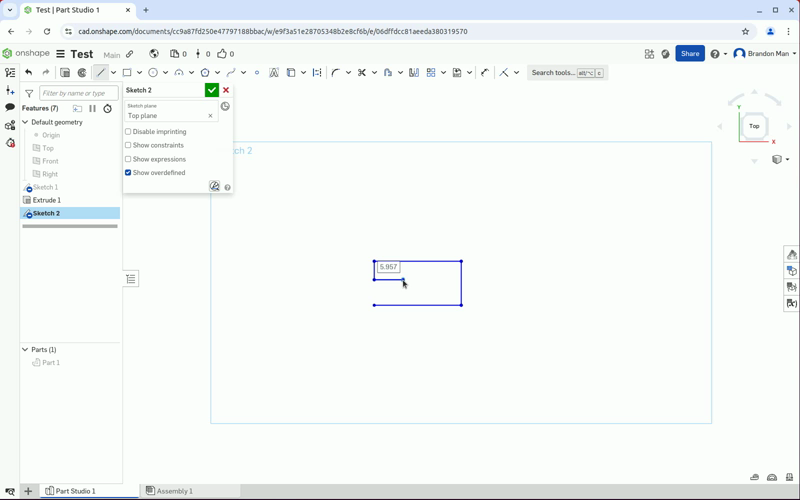
key(a)
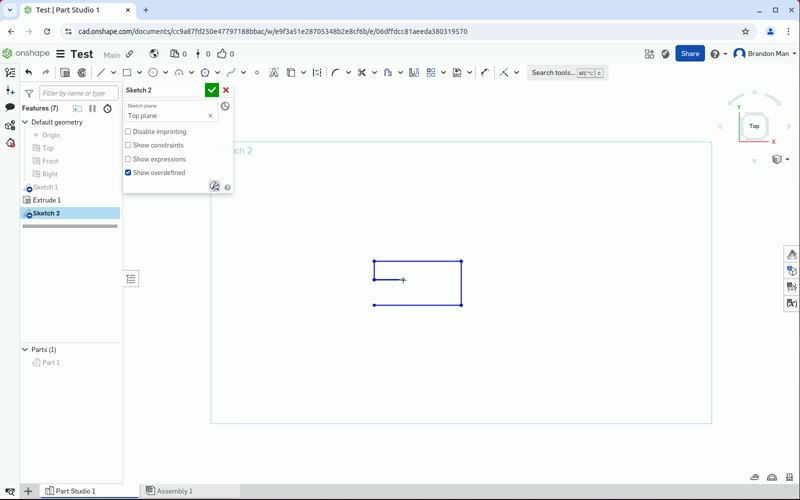
mouse_move(403, 279)
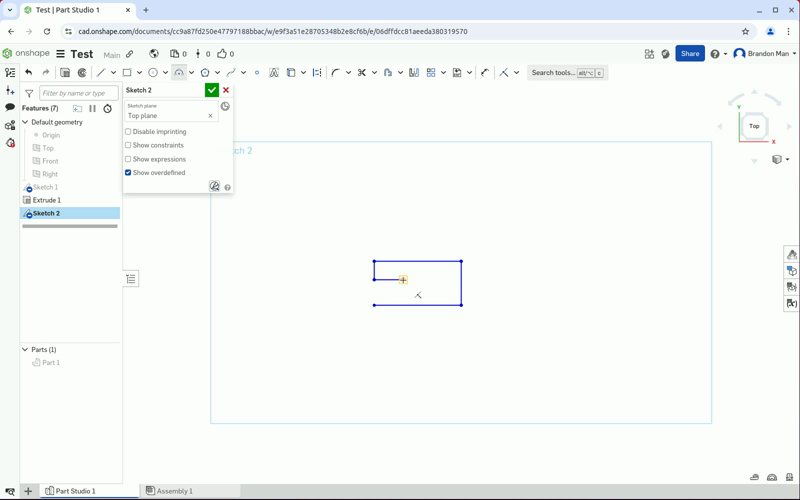
click(403, 279)
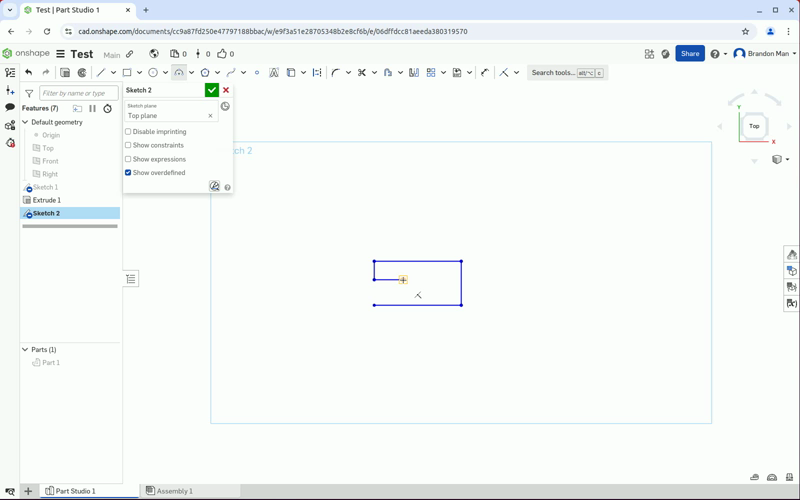
key_down(shift)
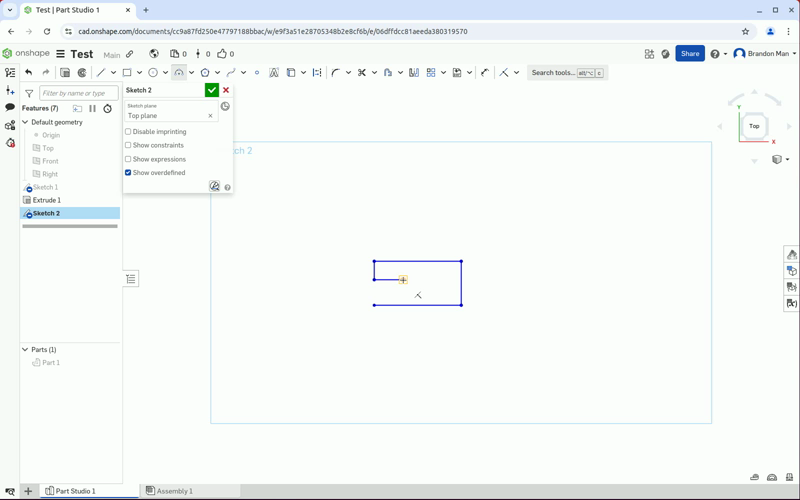
mouse_move(405, 282)
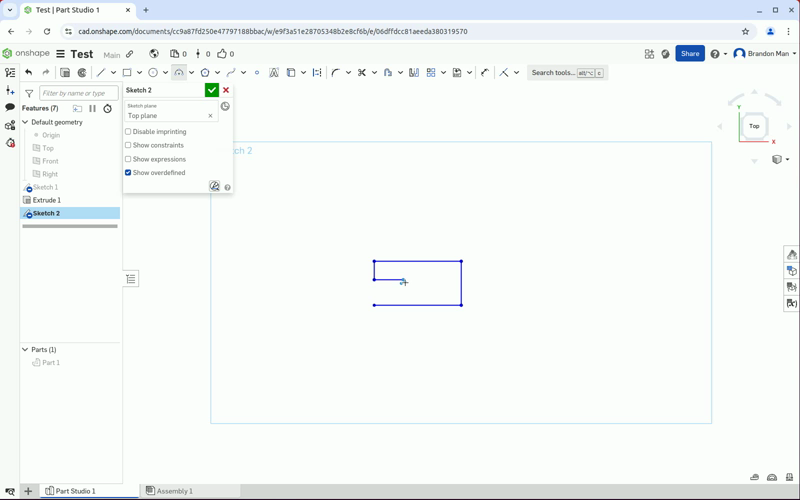
scroll(6)
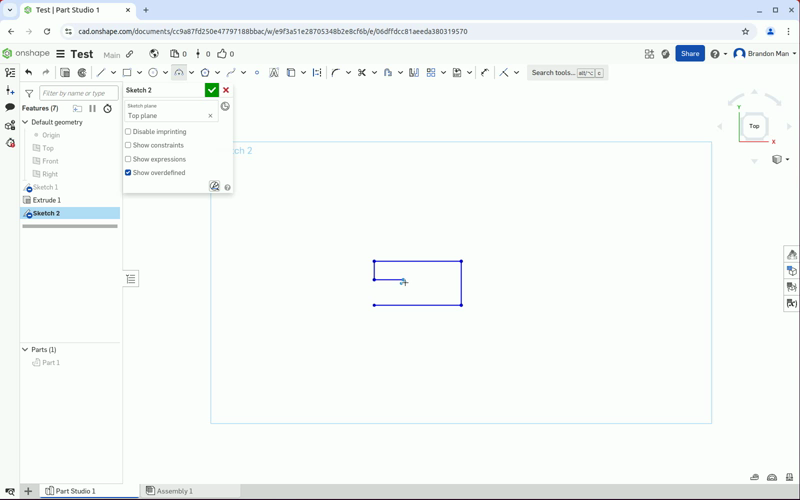
scroll(6)
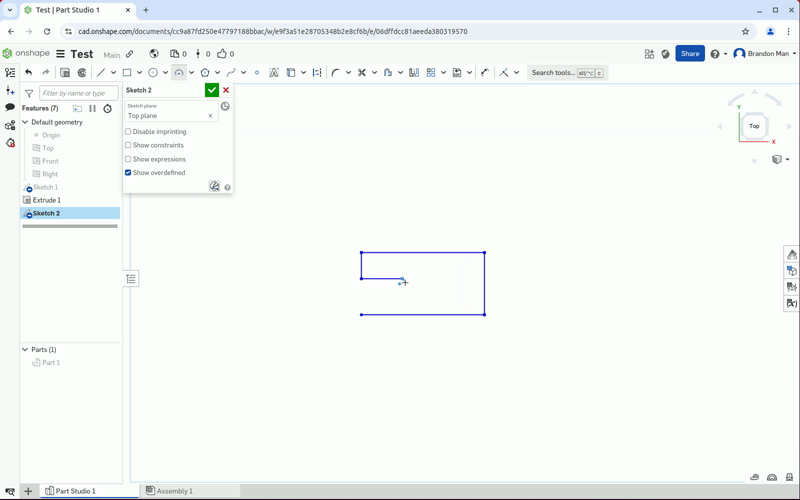
scroll(6)
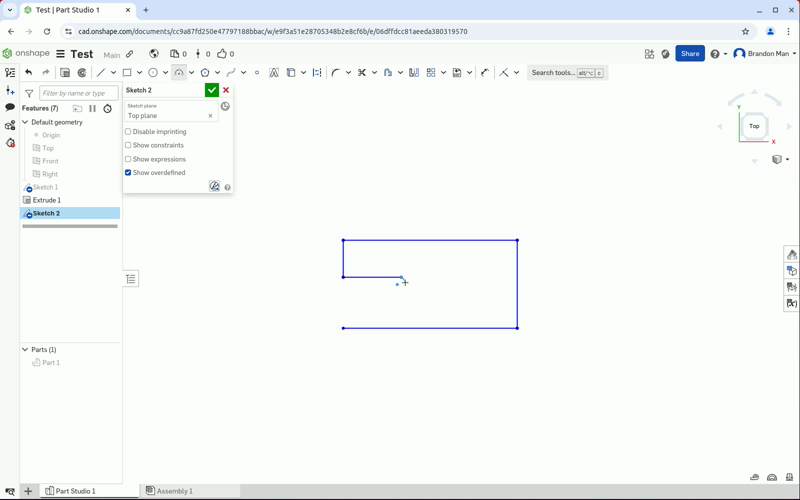
scroll(6)
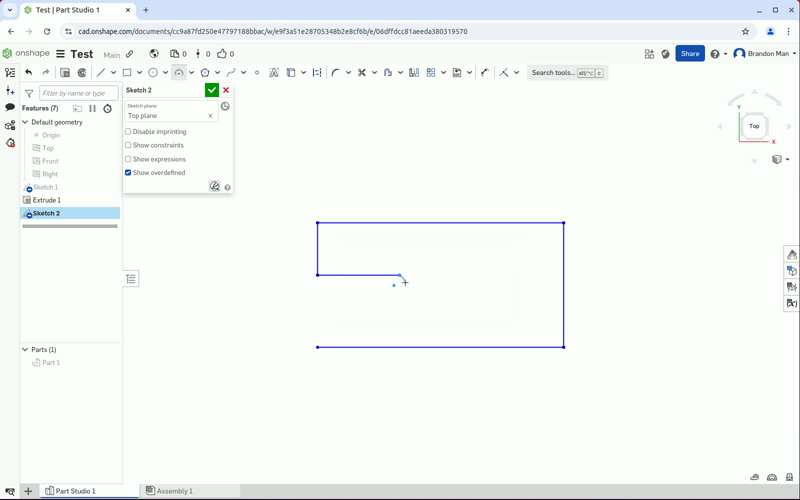
scroll(6)
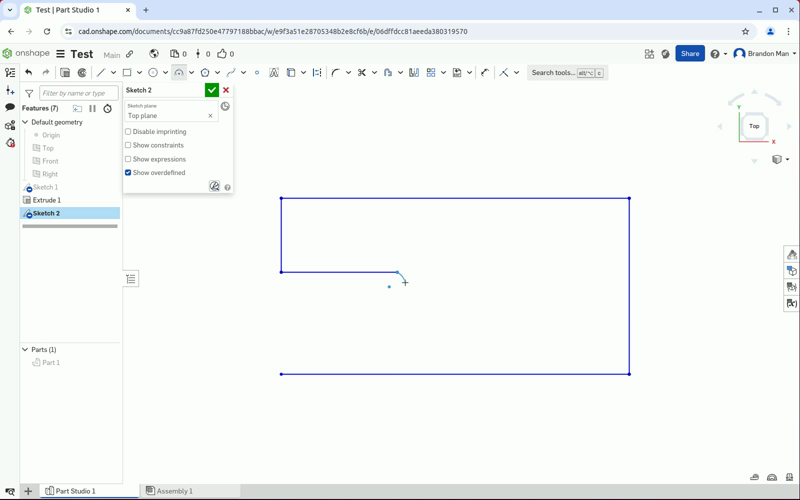
scroll(6)
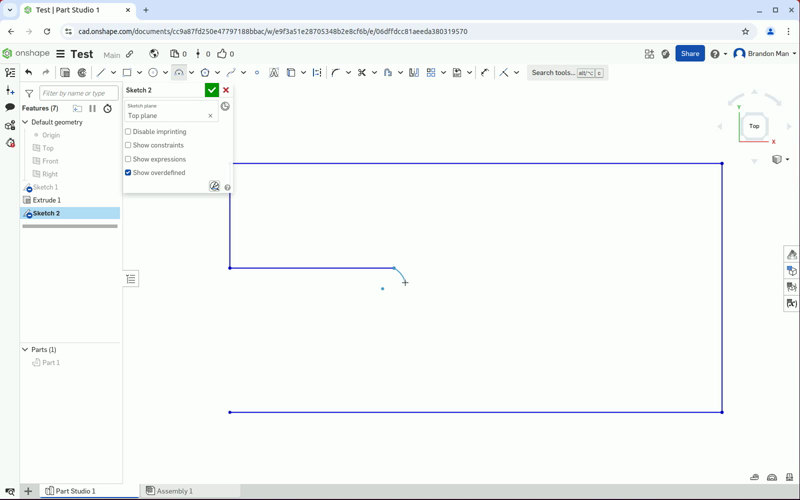
scroll(6)
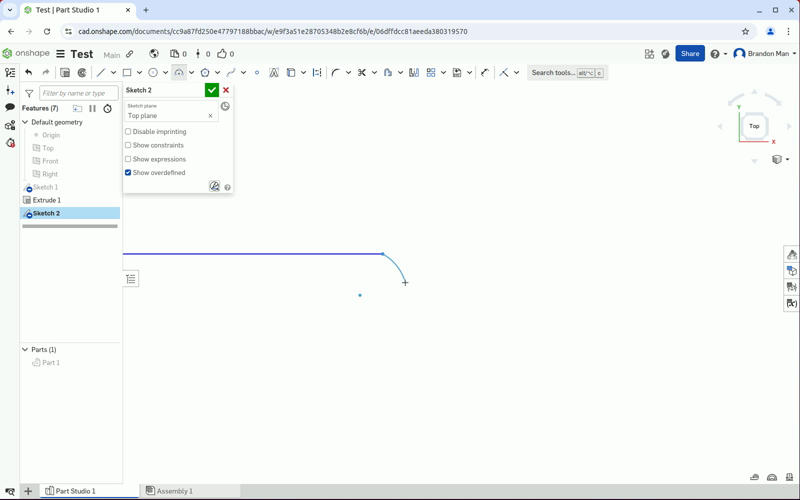
click(405, 282)
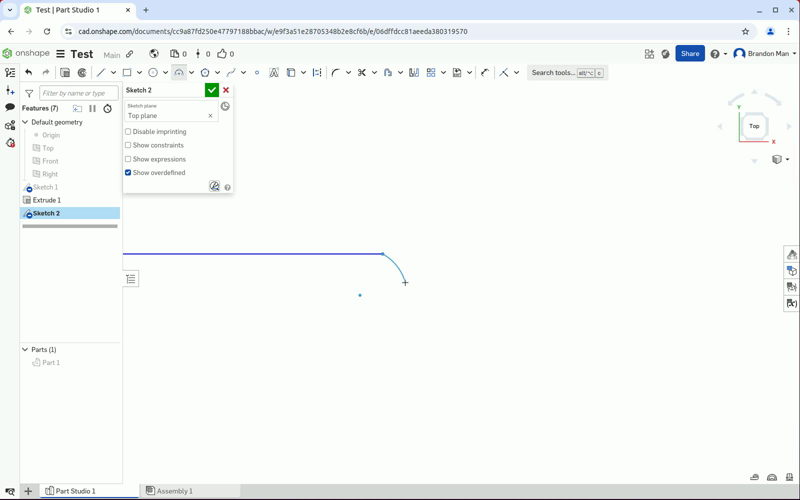
scroll(-6)
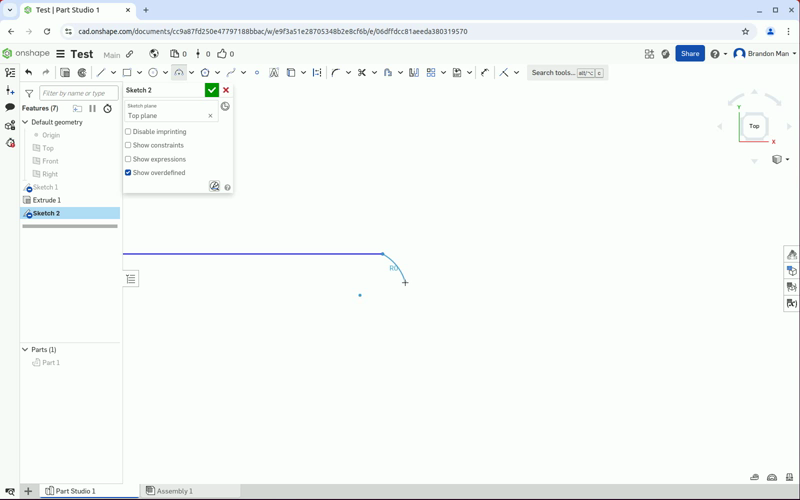
scroll(-6)
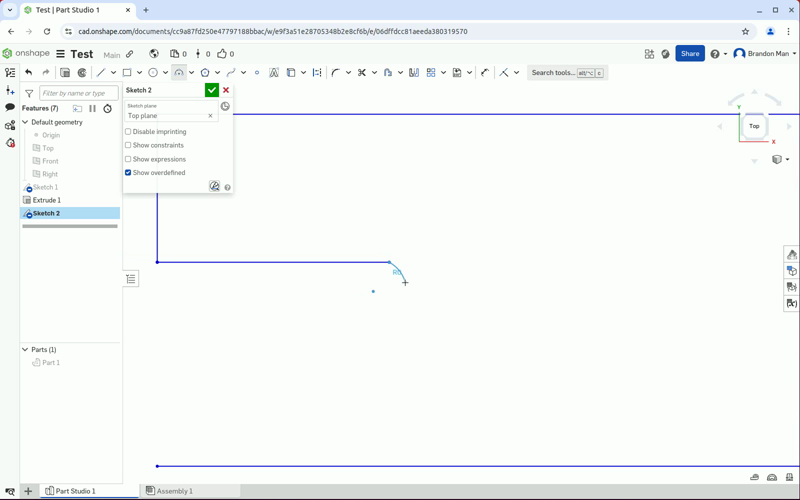
scroll(-6)
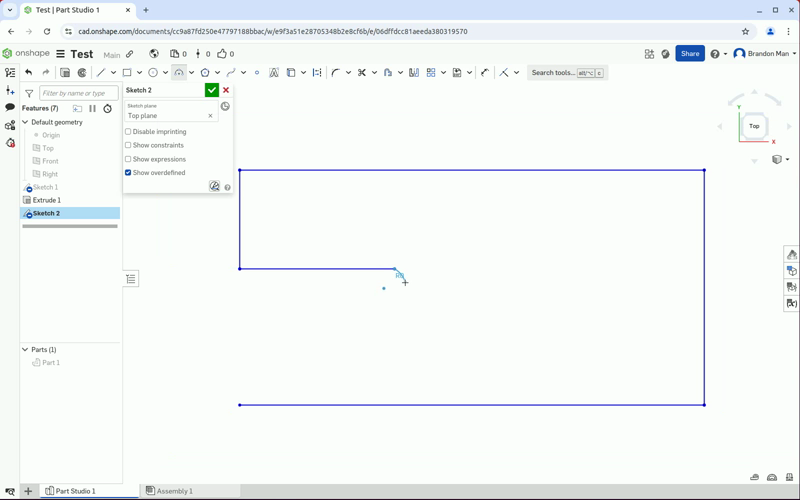
scroll(-6)
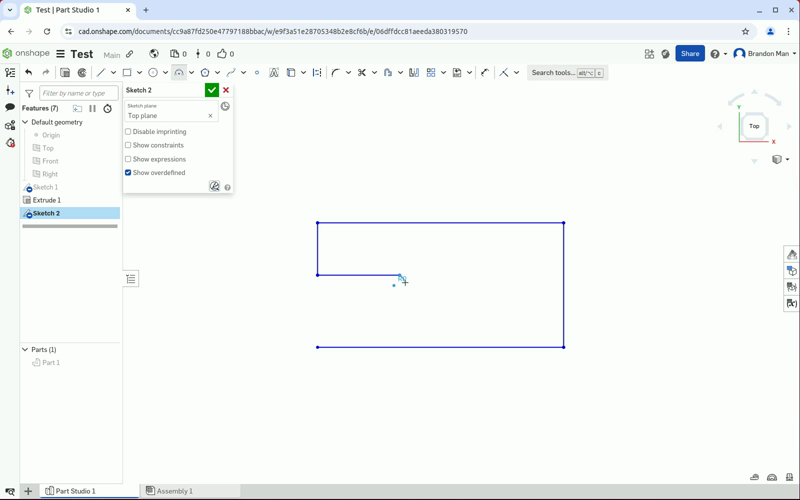
scroll(-6)
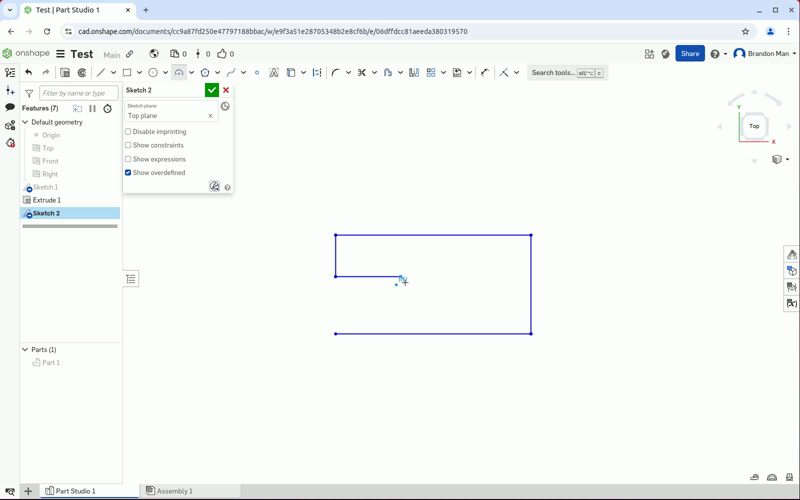
scroll(-6)
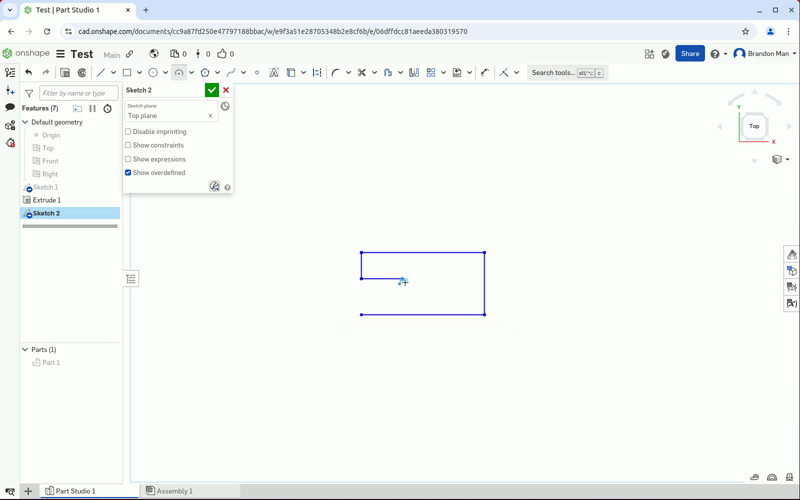
scroll(-6)
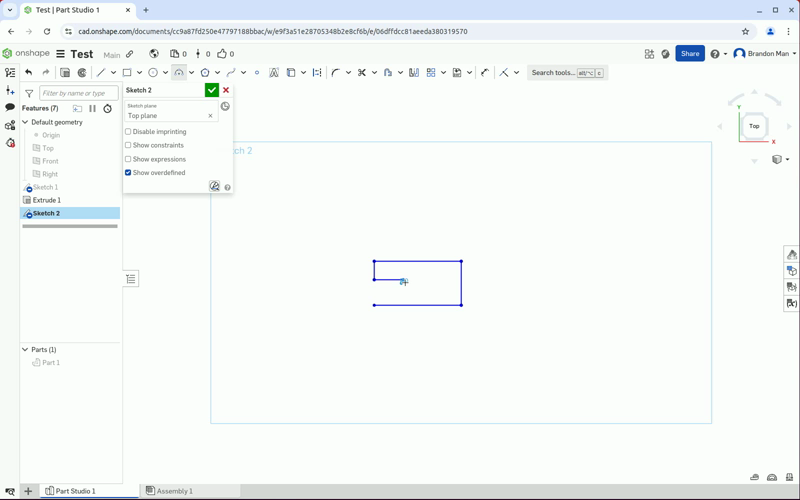
mouse_move(405, 280)
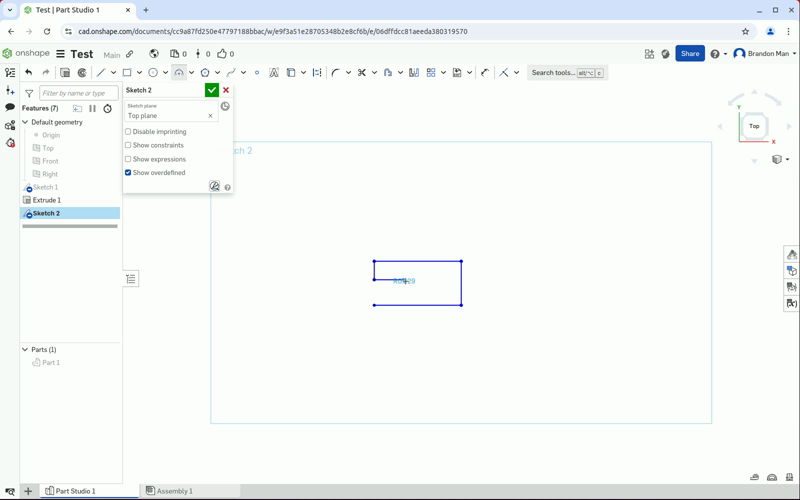
scroll(6)
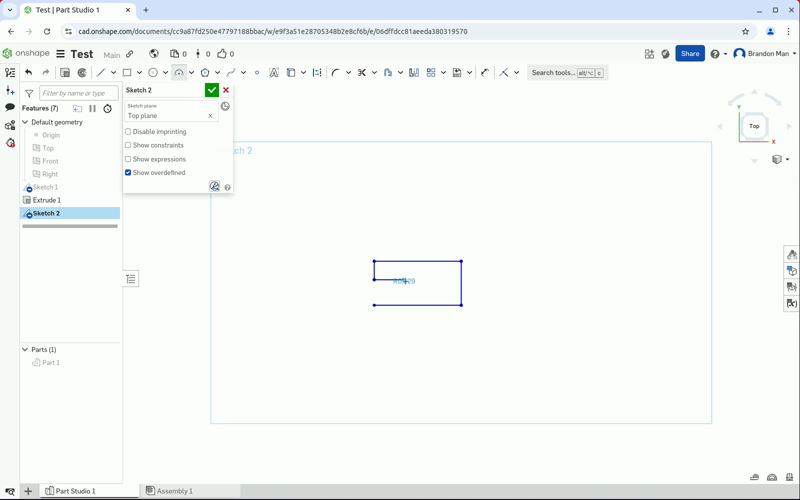
scroll(6)
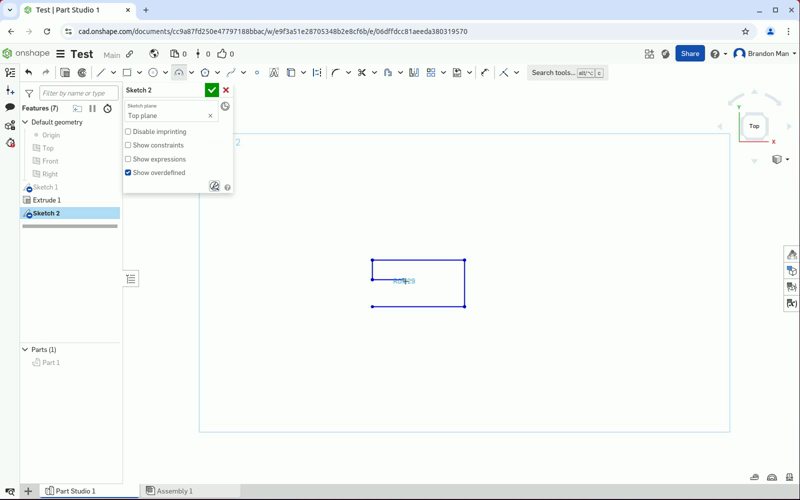
scroll(6)
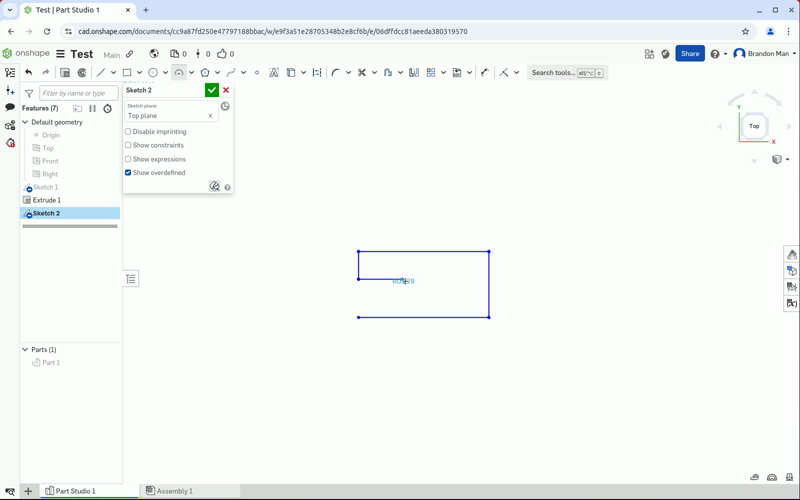
scroll(6)
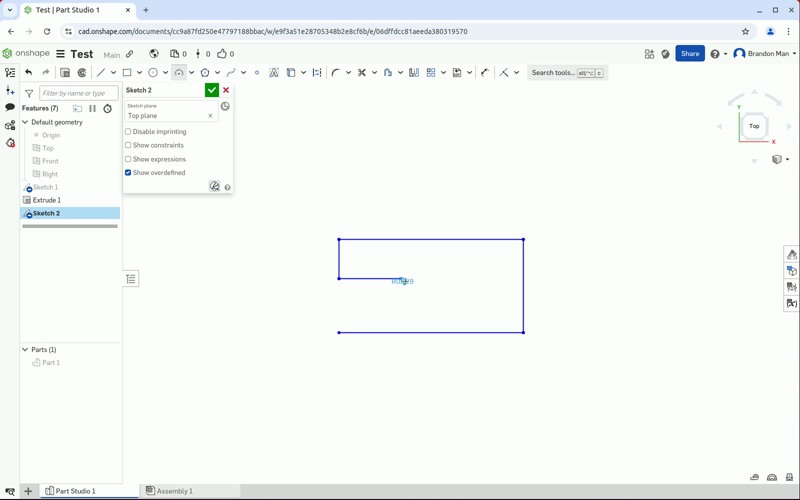
scroll(6)
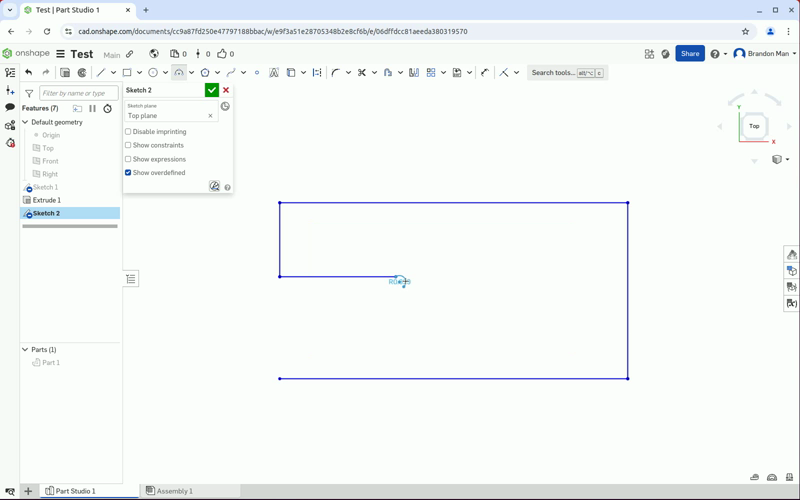
scroll(6)
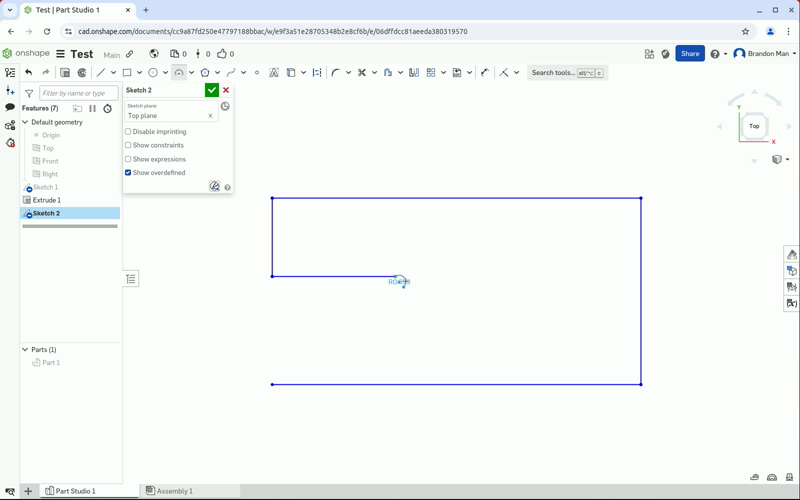
scroll(6)
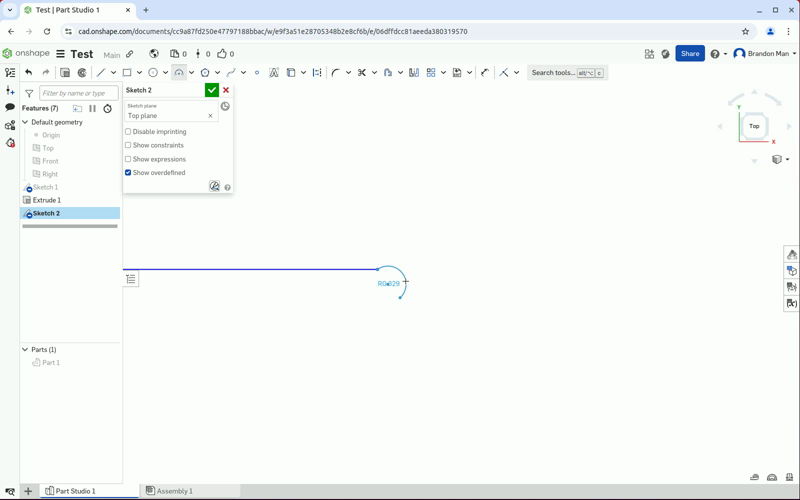
click(405, 280)
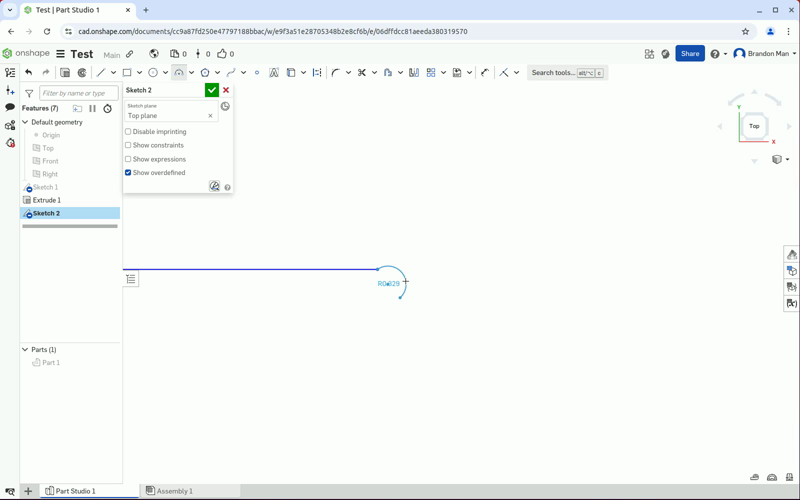
scroll(-6)
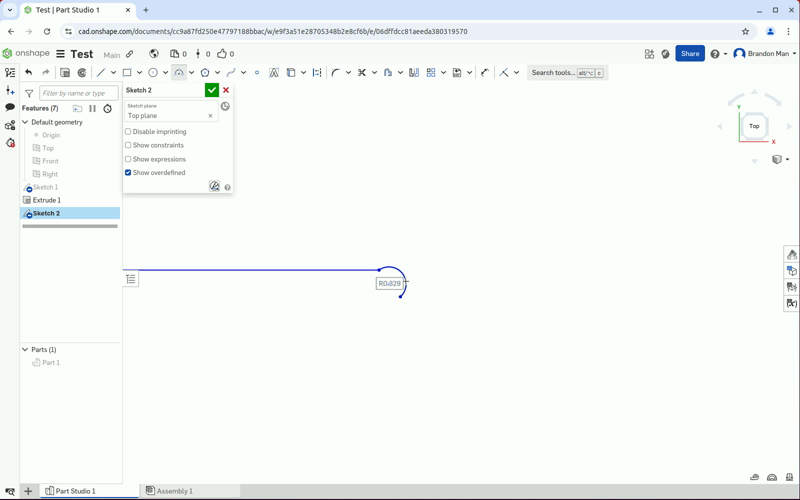
scroll(-6)
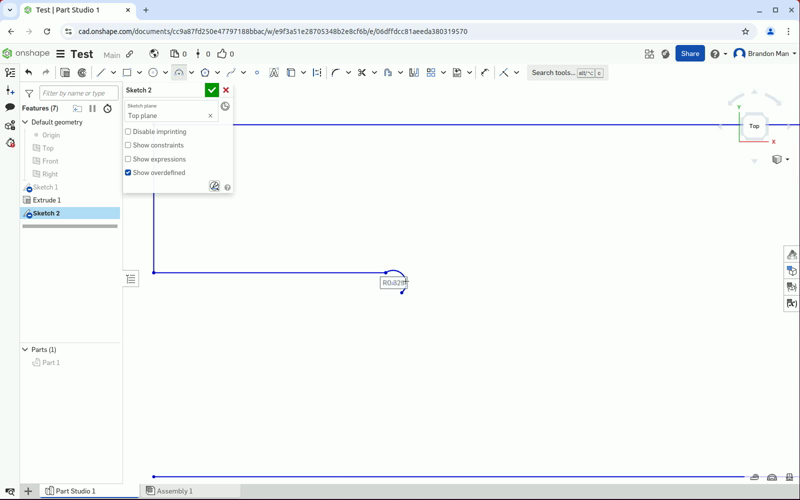
scroll(-6)
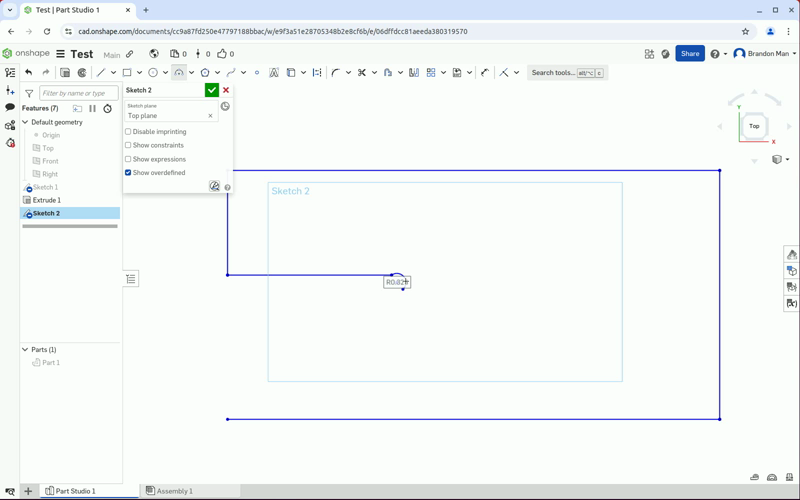
scroll(-6)
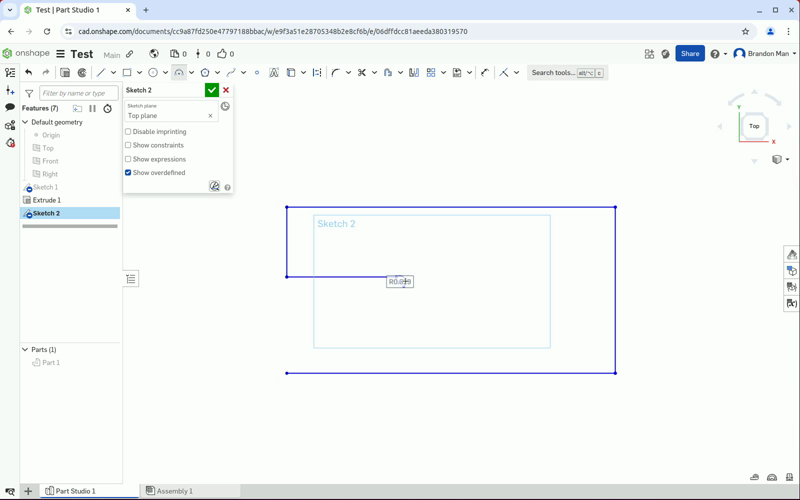
scroll(-6)
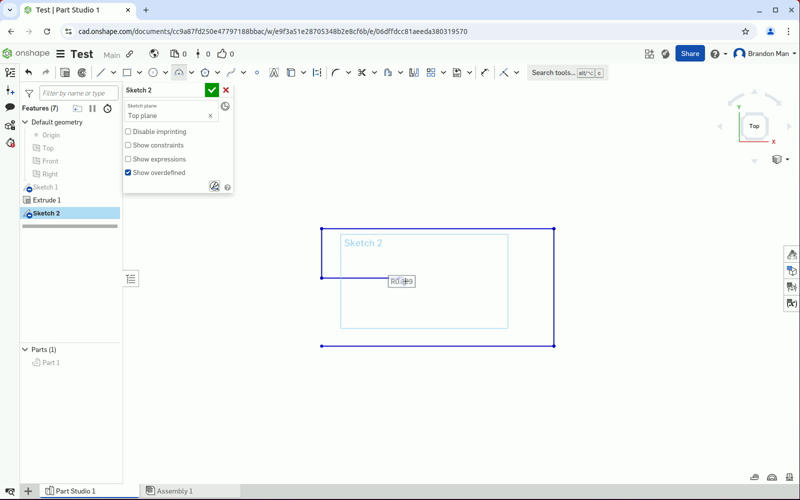
scroll(-6)
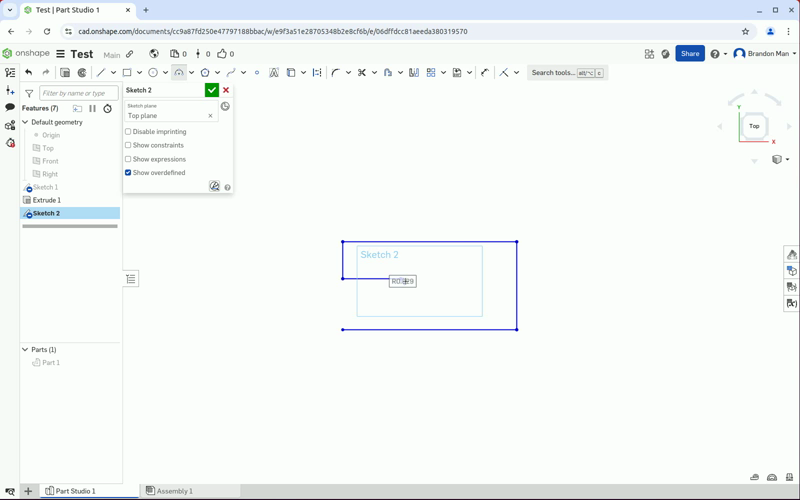
scroll(-6)
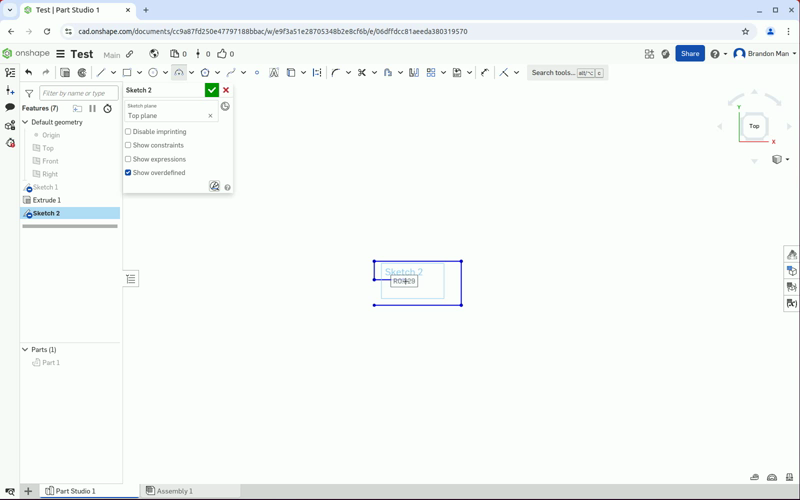
key_up(shift)
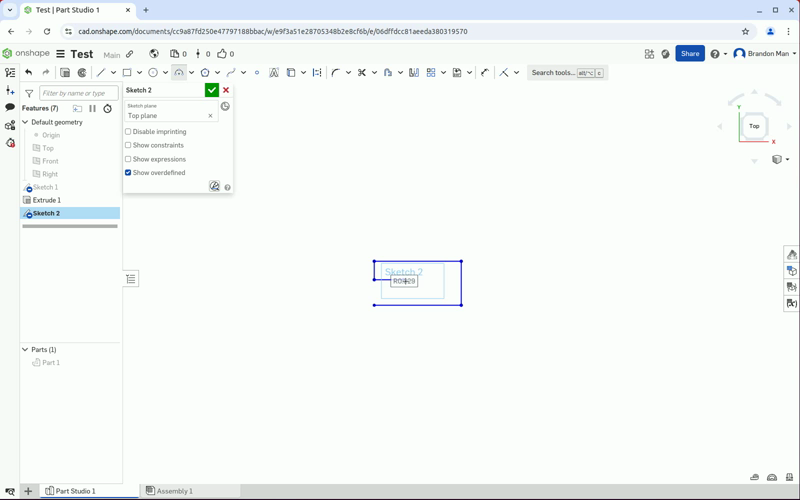
key(esc)
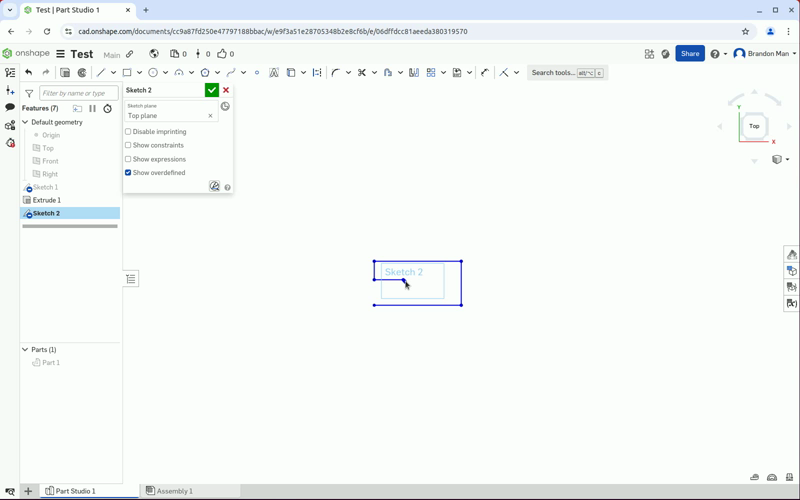
key(l)
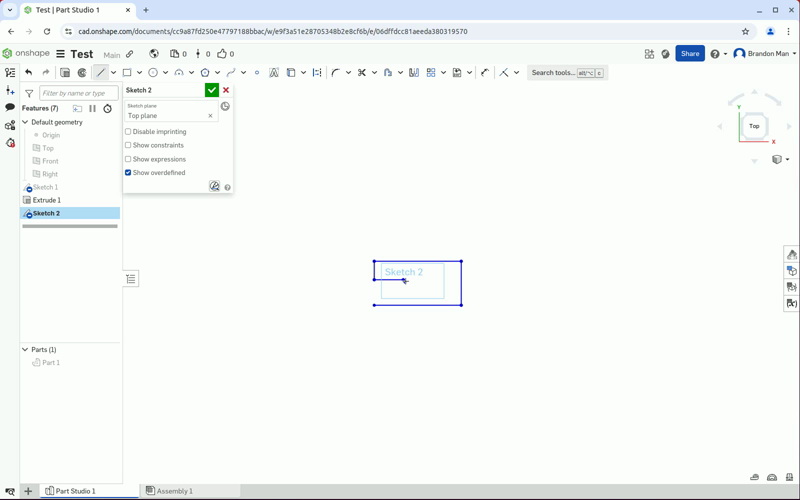
mouse_move(405, 282)
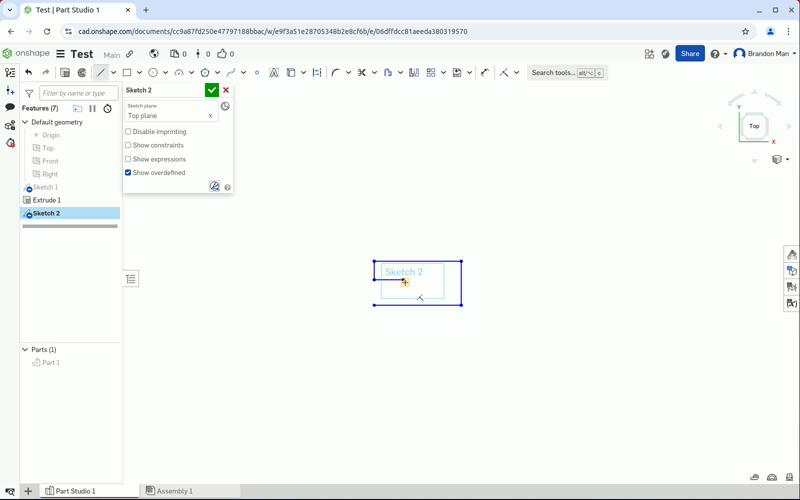
scroll(6)
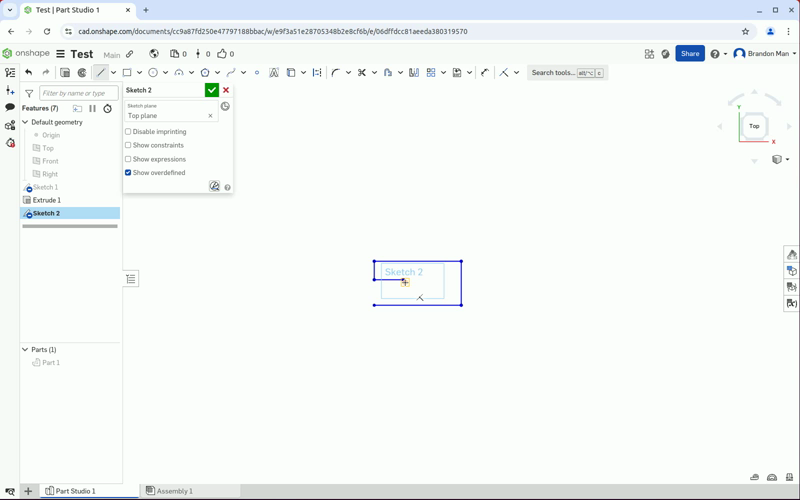
scroll(6)
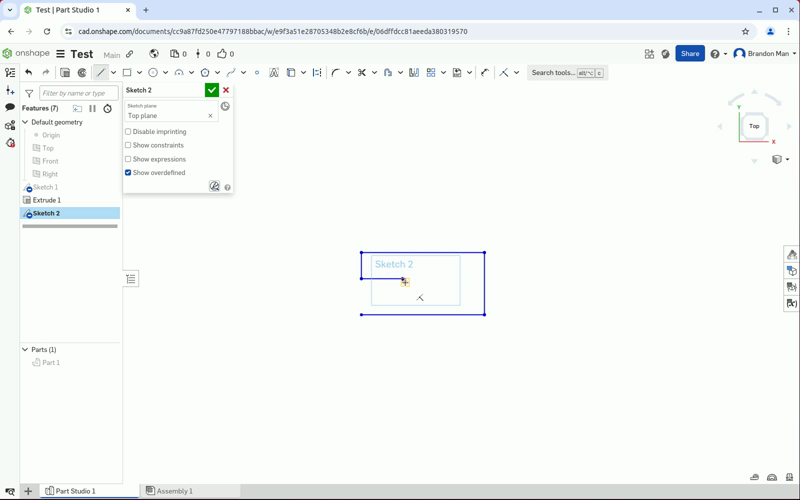
scroll(6)
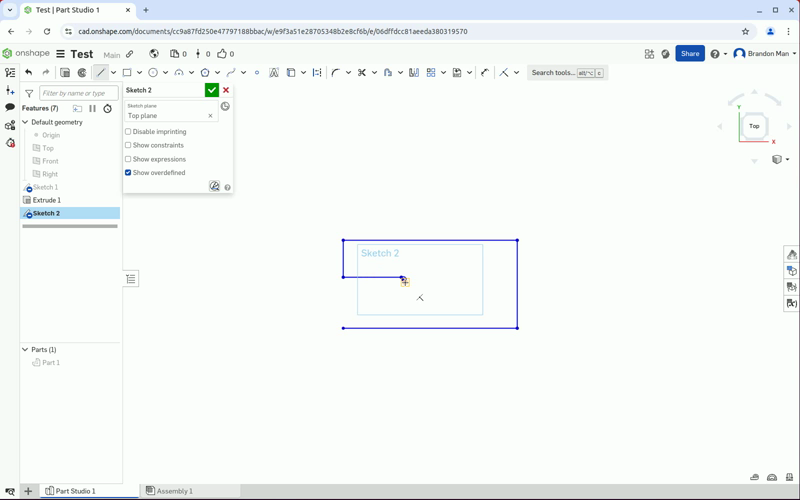
scroll(6)
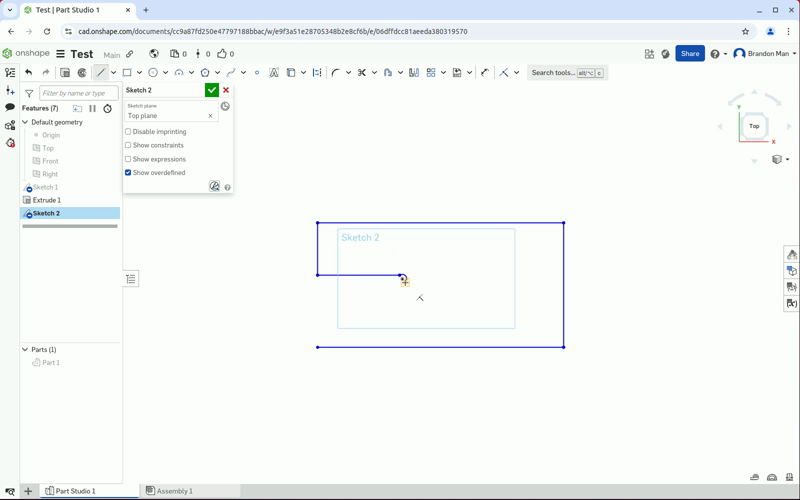
scroll(6)
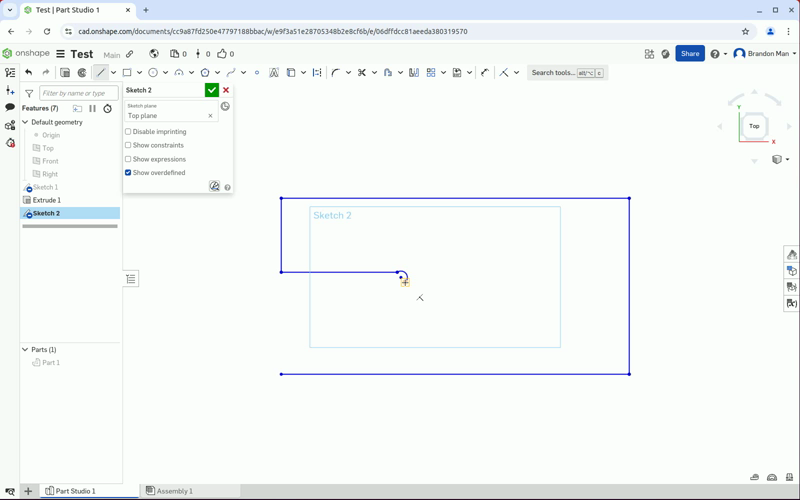
scroll(6)
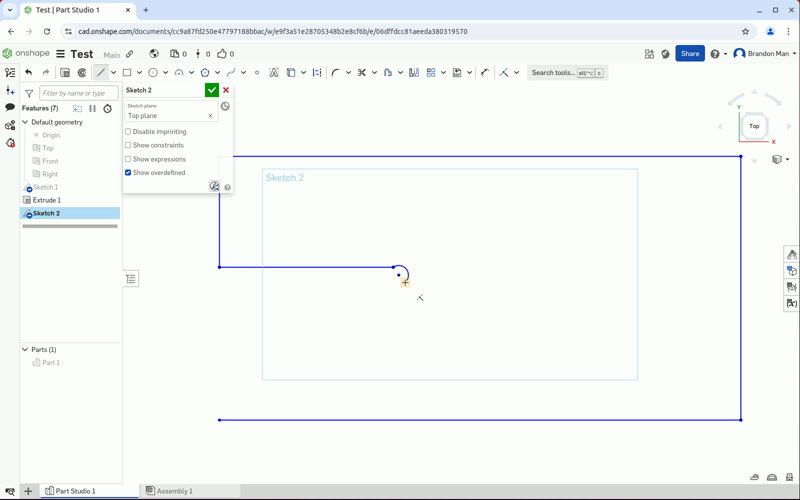
scroll(6)
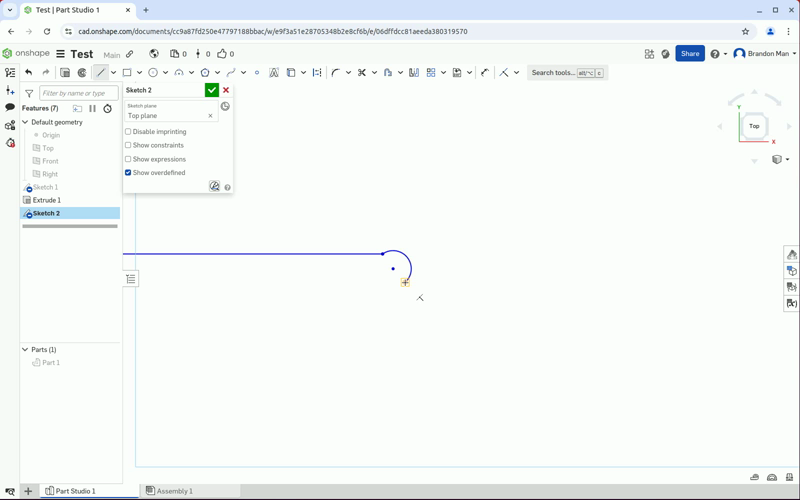
click(405, 282)
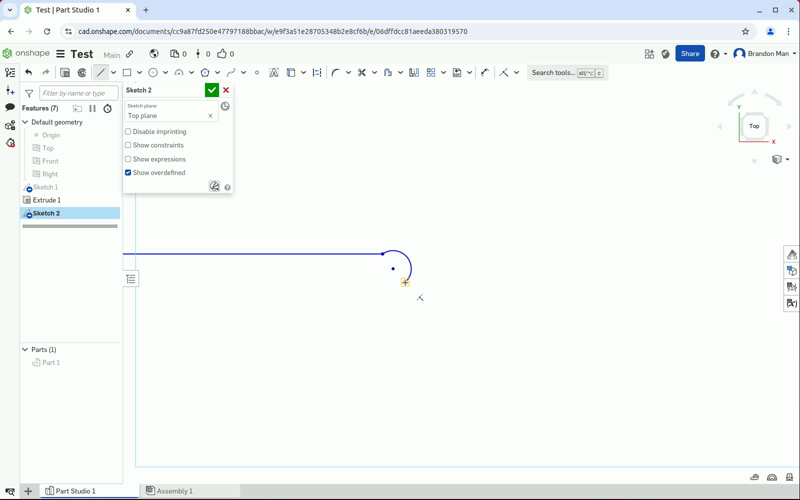
scroll(-6)
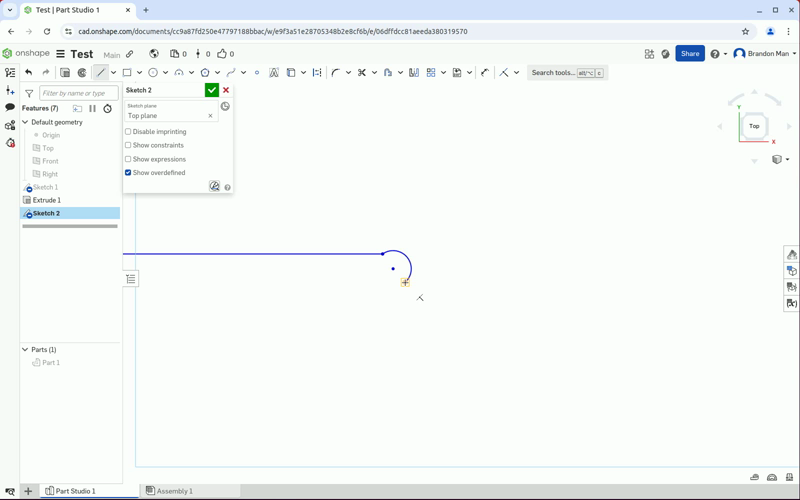
scroll(-6)
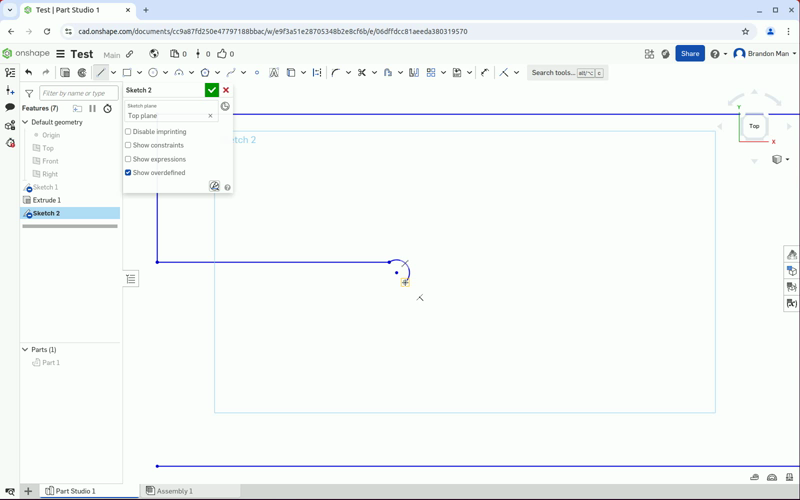
scroll(-6)
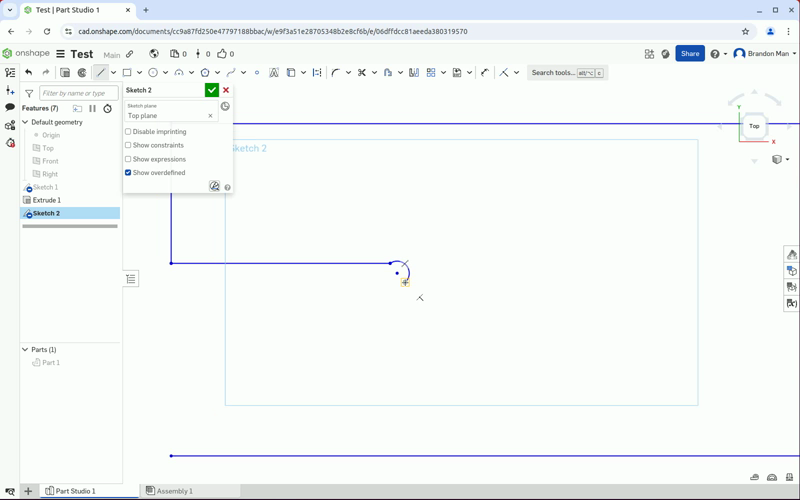
scroll(-6)
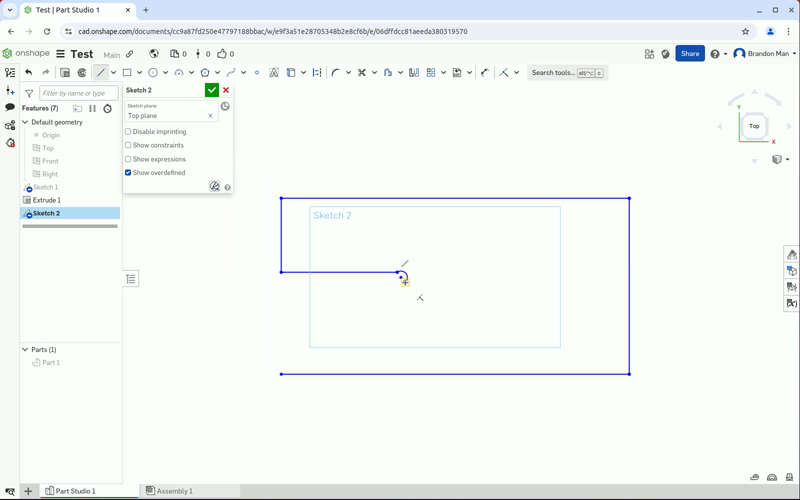
scroll(-6)
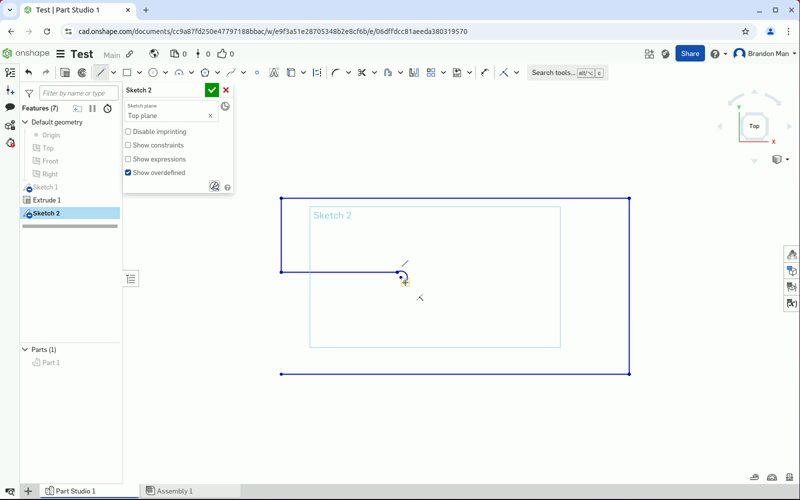
scroll(-6)
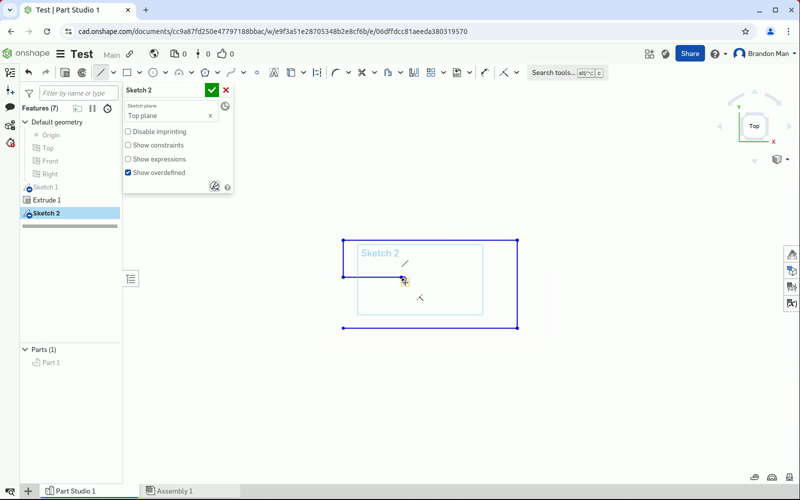
scroll(-6)
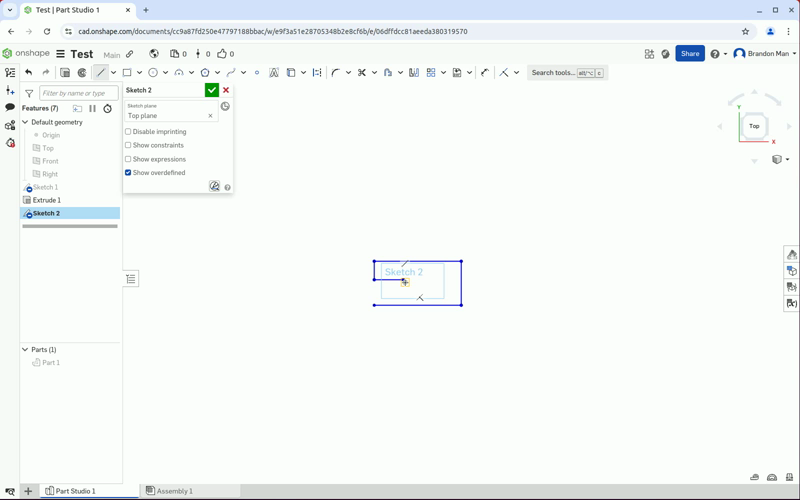
key_down(shift)
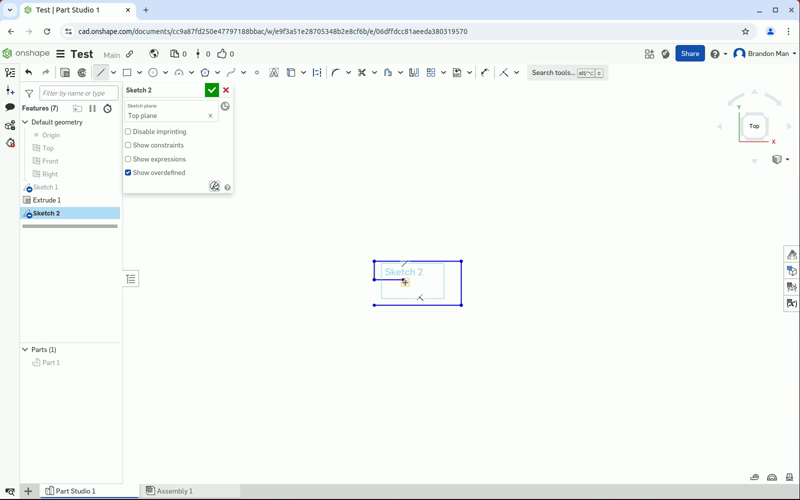
mouse_move(435, 282)
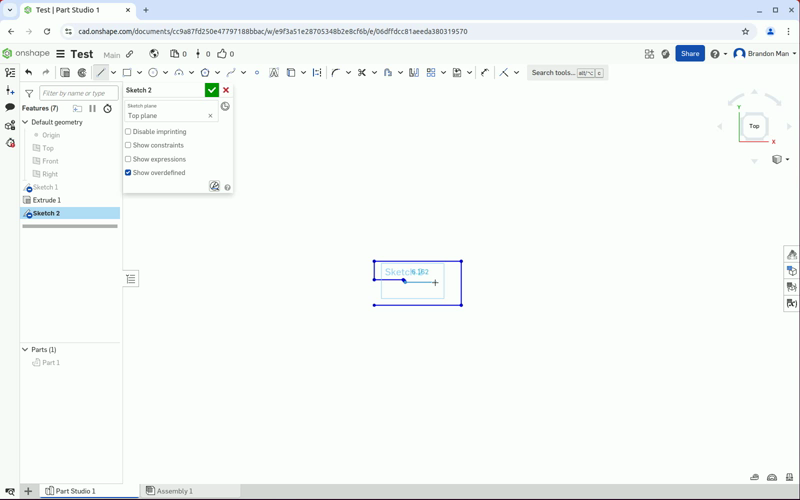
mouse_move(405, 284)
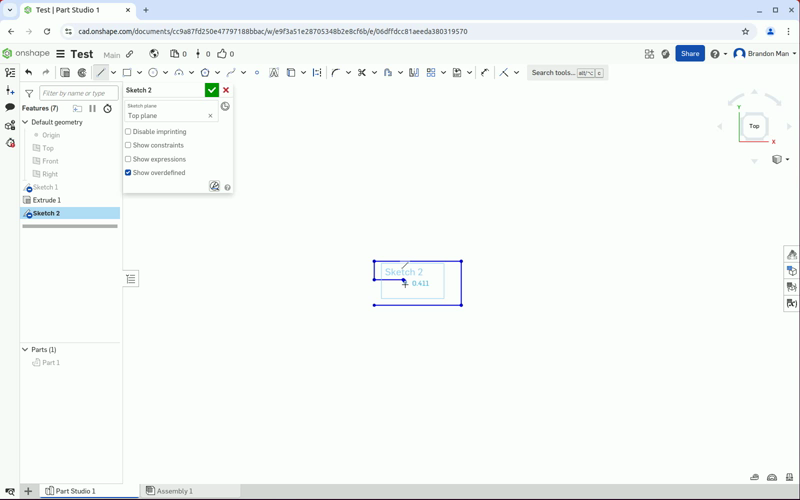
scroll(6)
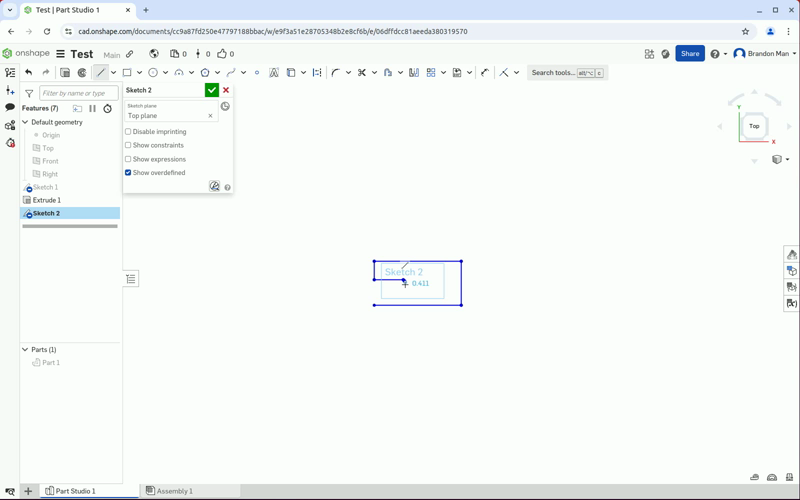
scroll(6)
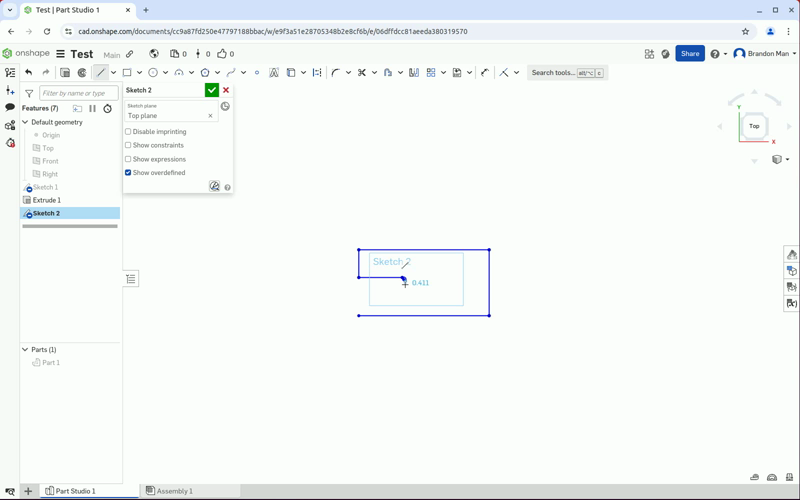
scroll(6)
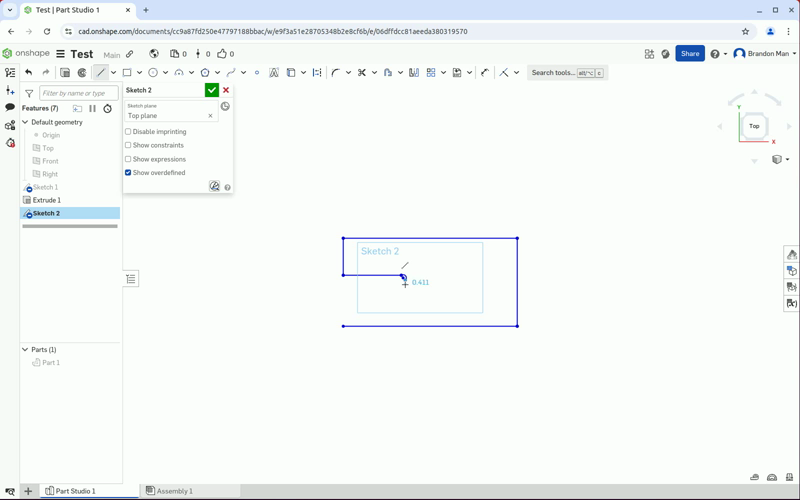
scroll(6)
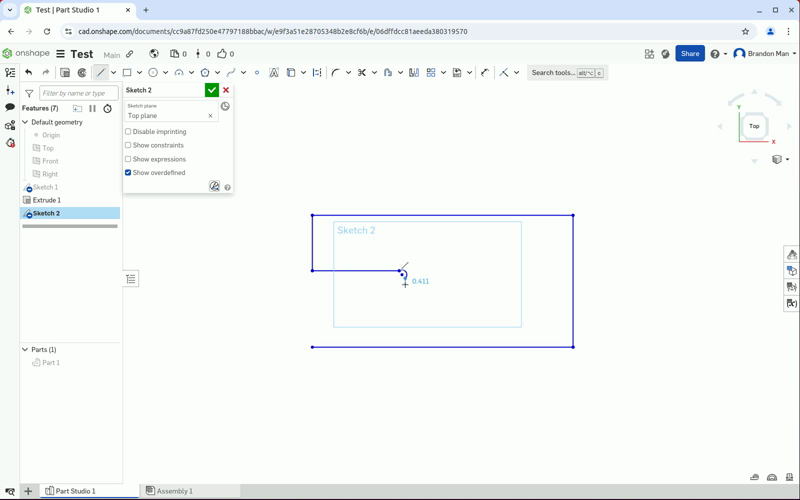
scroll(6)
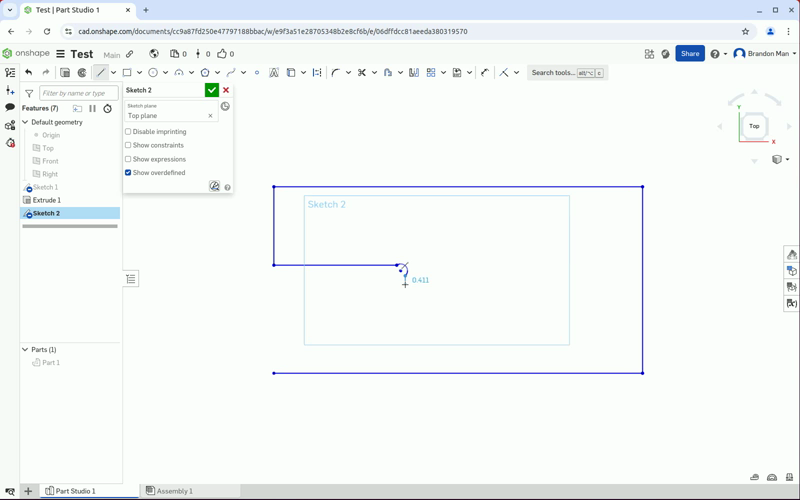
scroll(6)
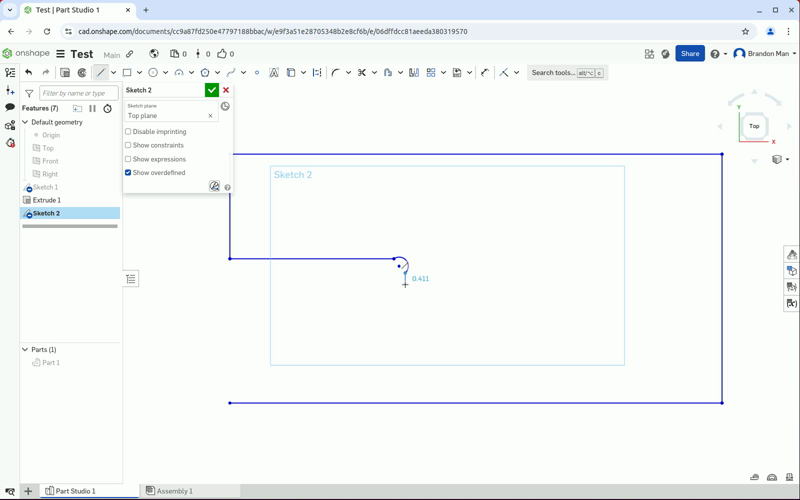
scroll(6)
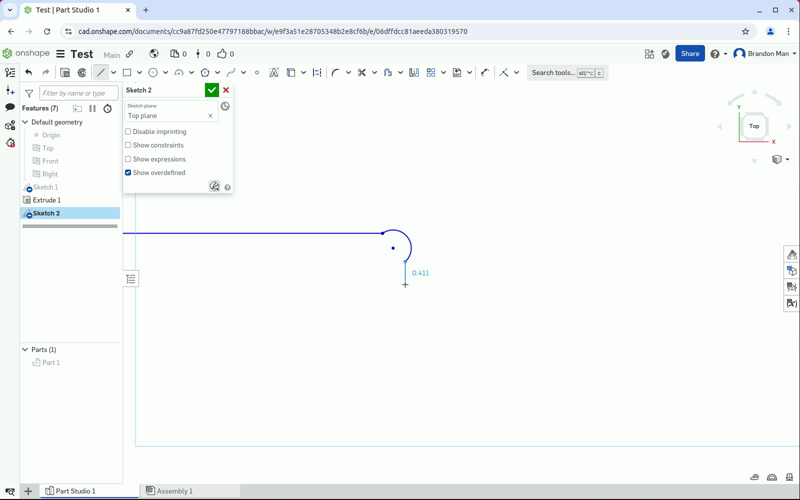
click(405, 284)
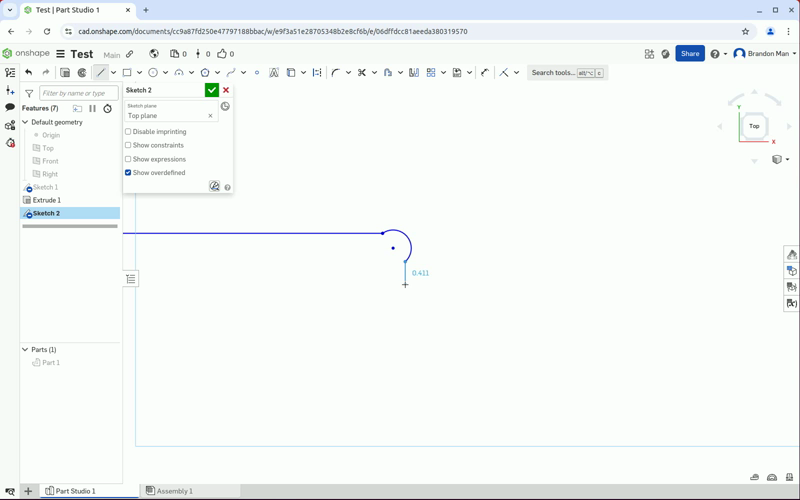
scroll(-6)
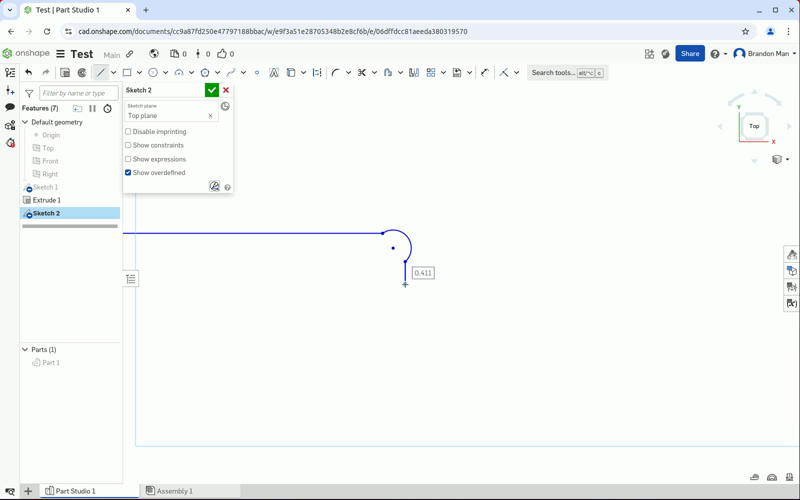
scroll(-6)
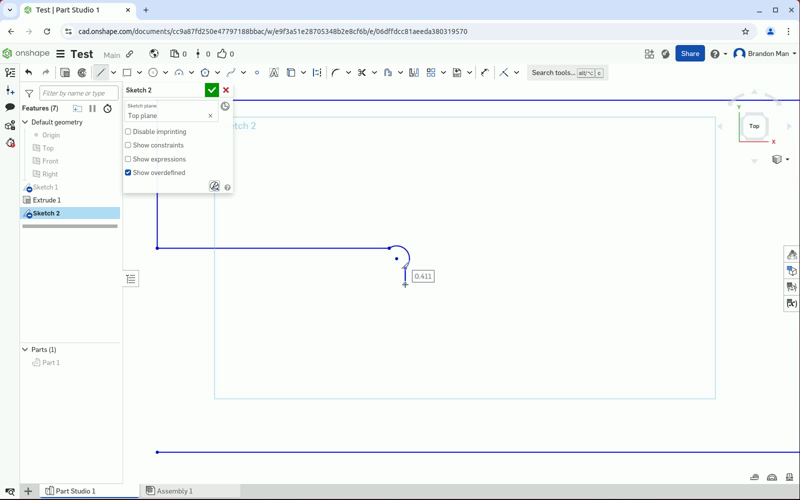
scroll(-6)
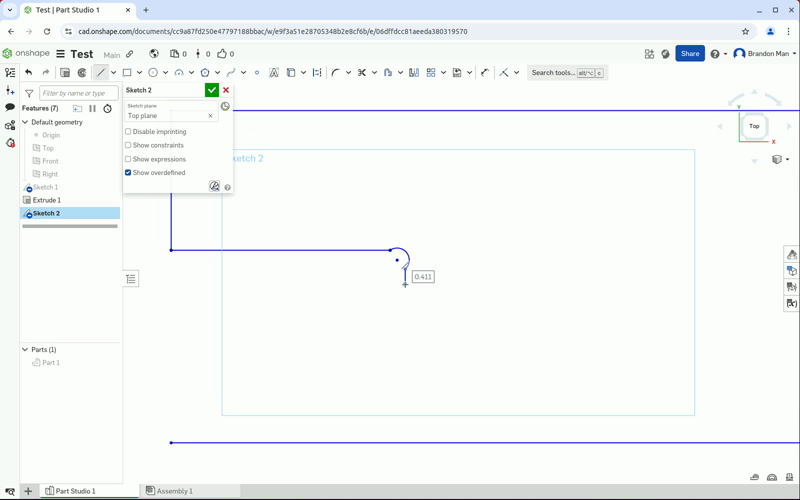
scroll(-6)
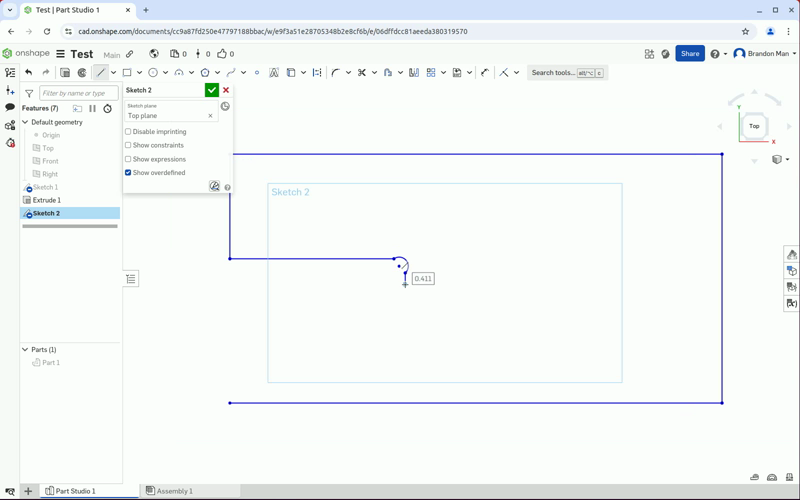
scroll(-6)
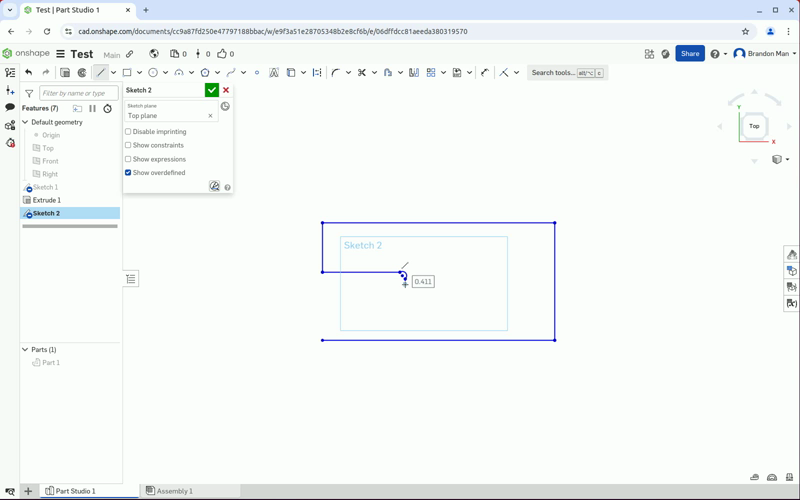
scroll(-6)
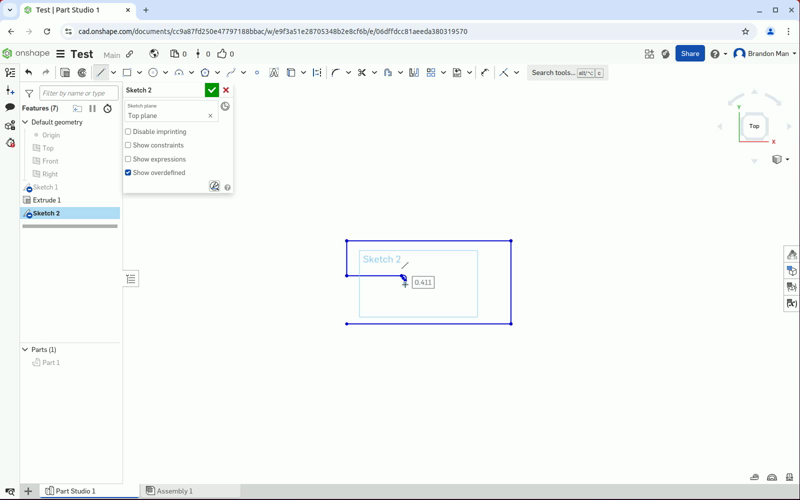
scroll(-6)
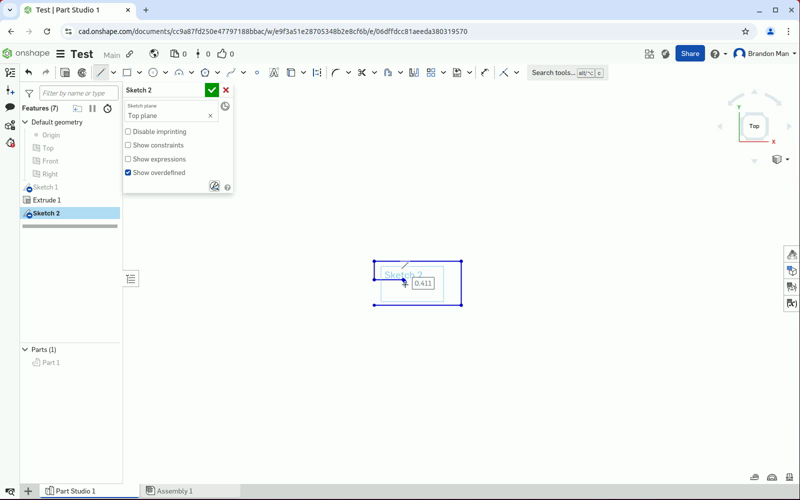
key_up(shift)
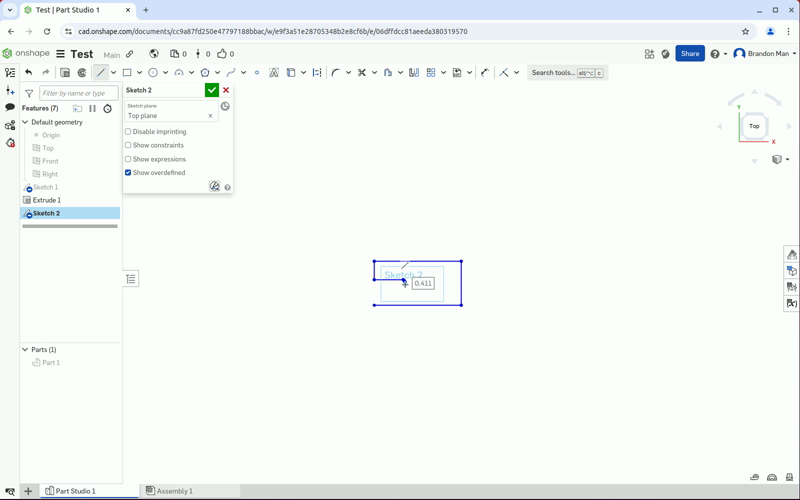
key(esc)
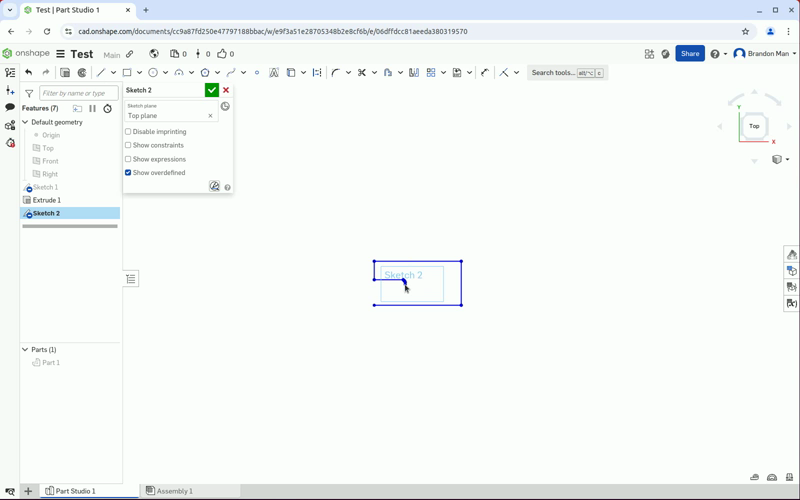
key(a)
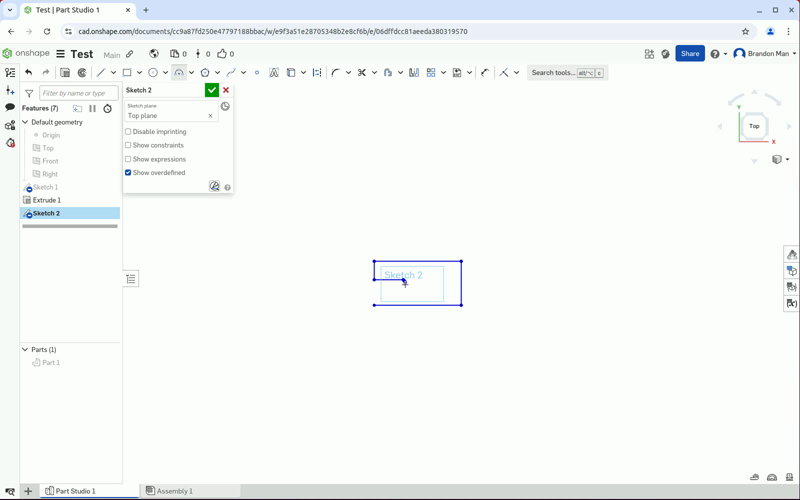
mouse_move(405, 284)
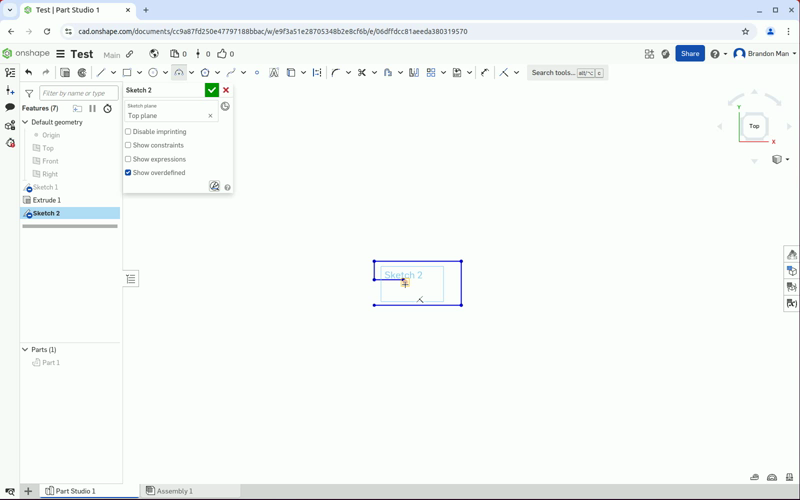
scroll(6)
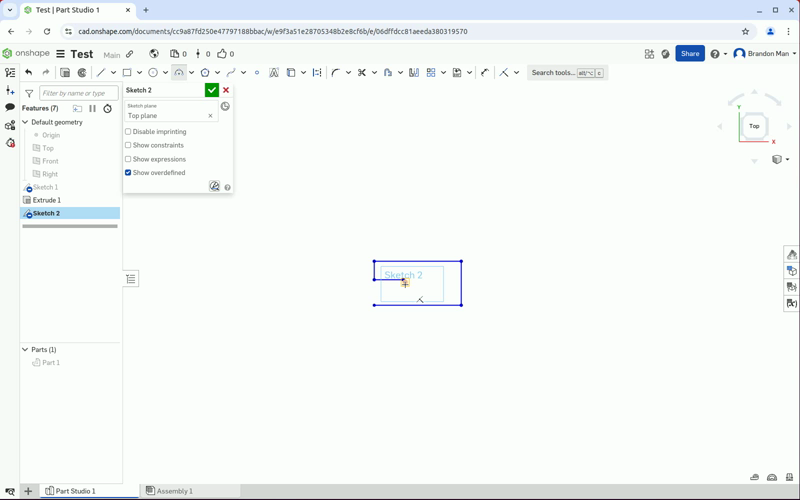
scroll(6)
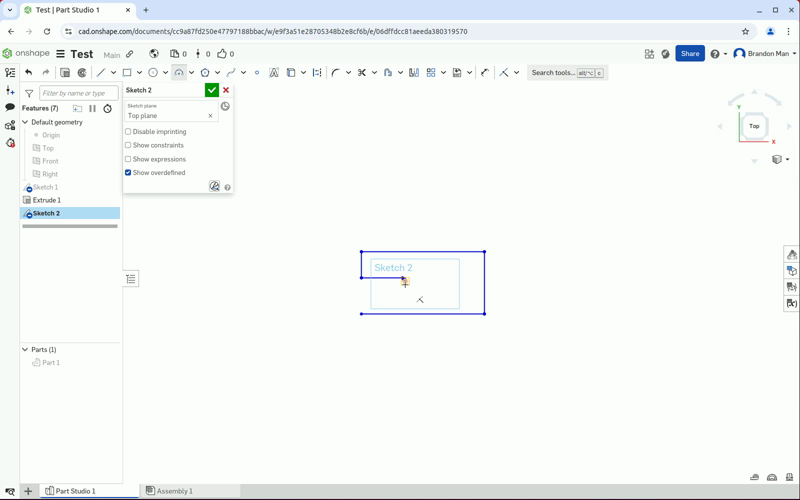
scroll(6)
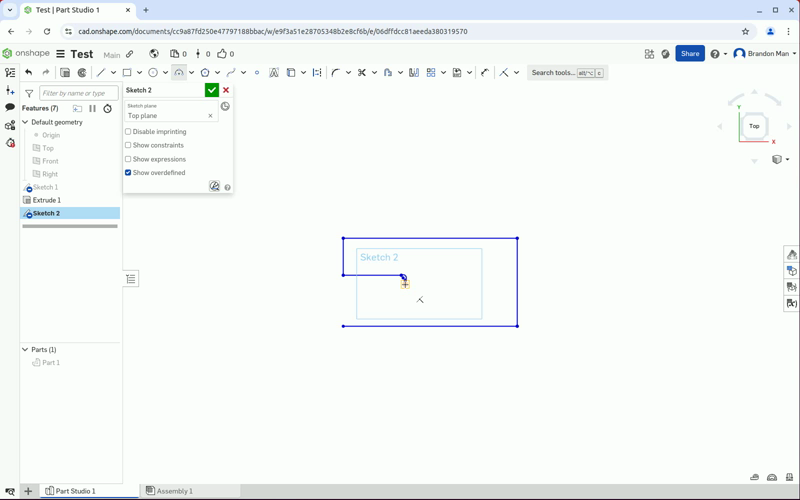
scroll(6)
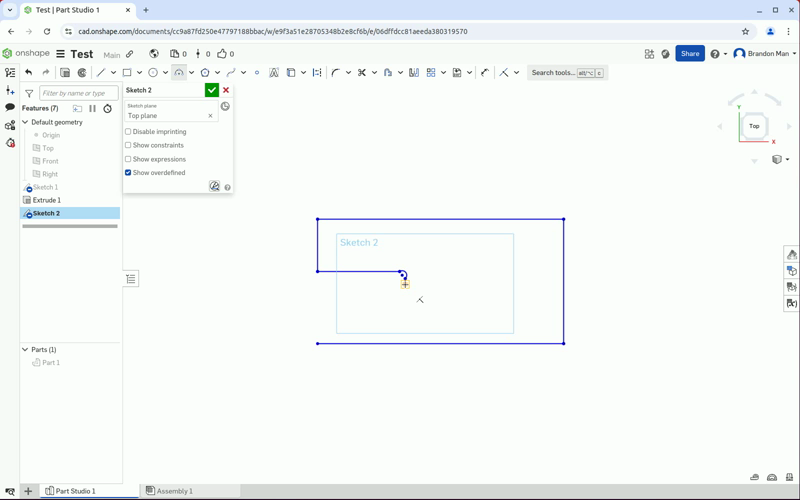
scroll(6)
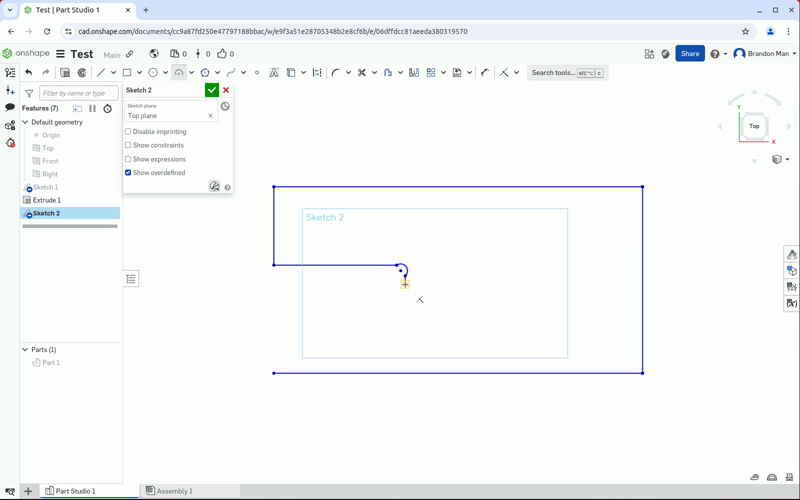
scroll(6)
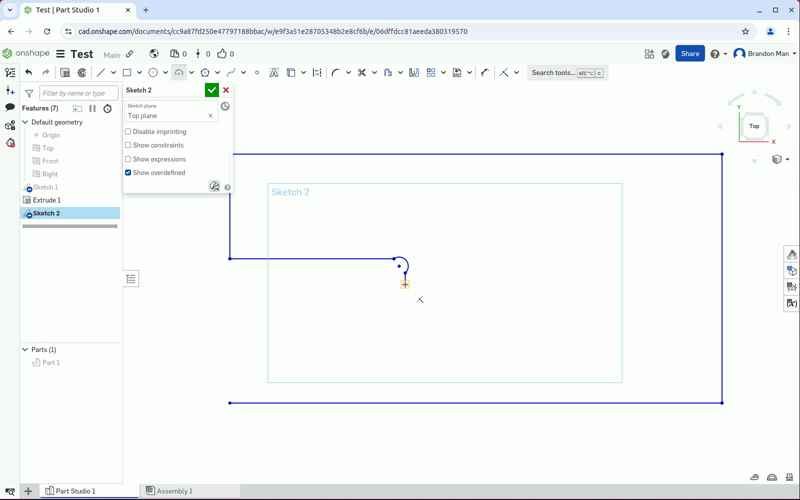
scroll(6)
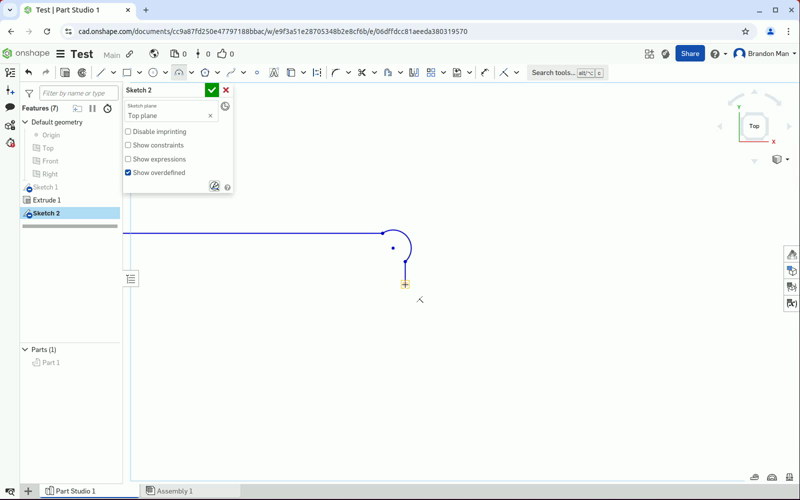
click(405, 284)
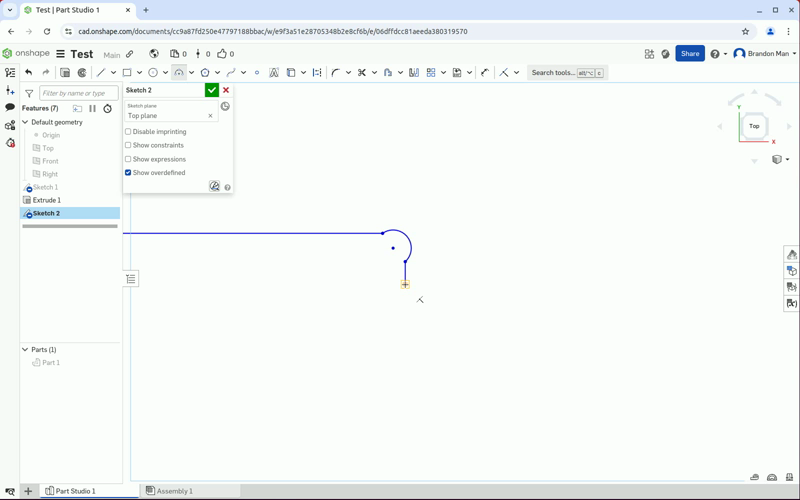
scroll(-6)
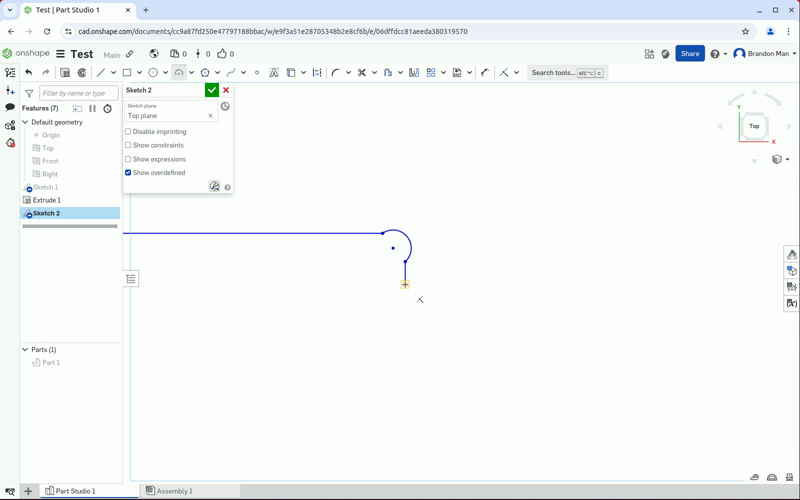
scroll(-6)
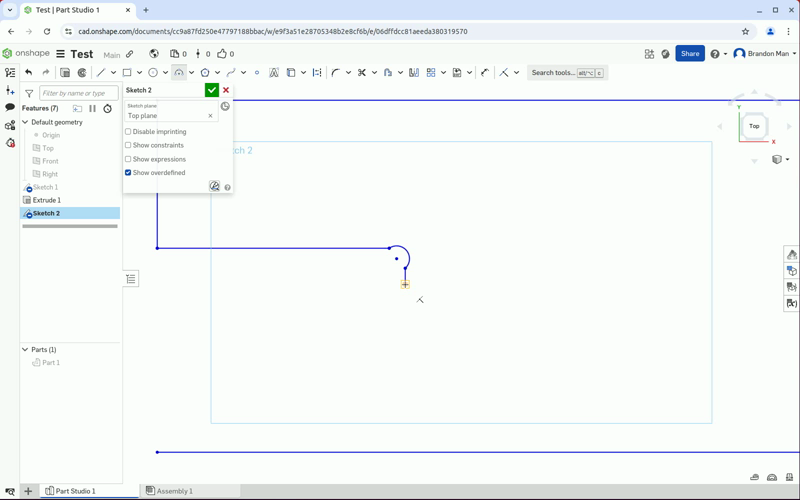
scroll(-6)
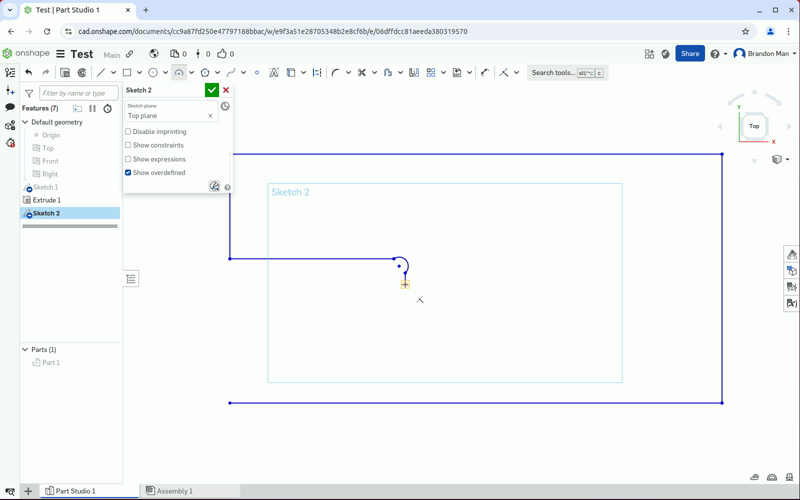
scroll(-6)
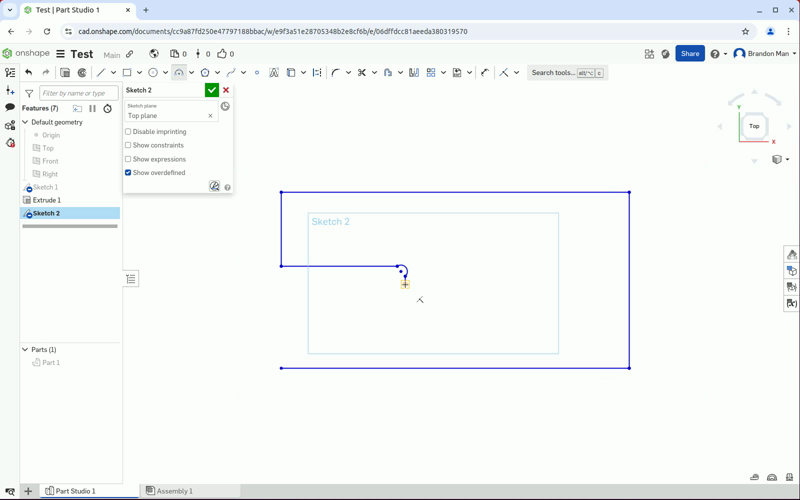
scroll(-6)
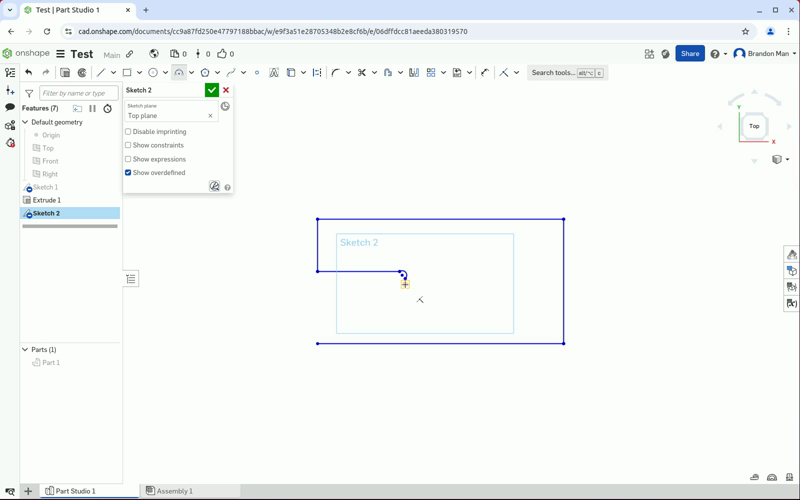
scroll(-6)
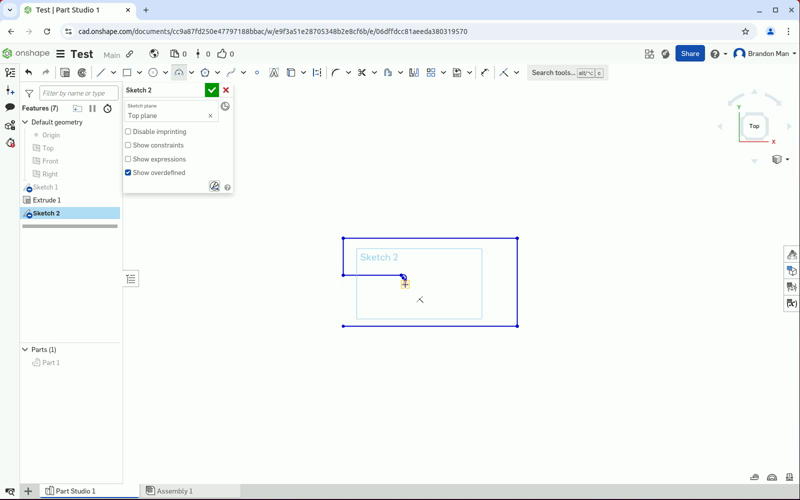
scroll(-6)
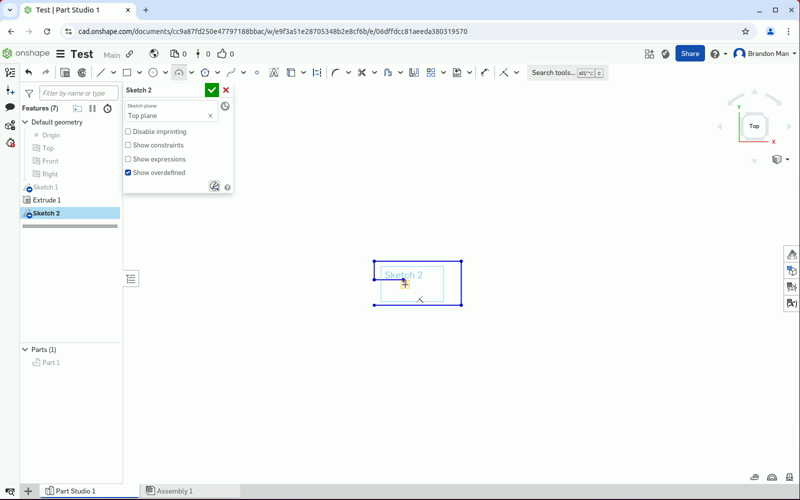
key_down(shift)
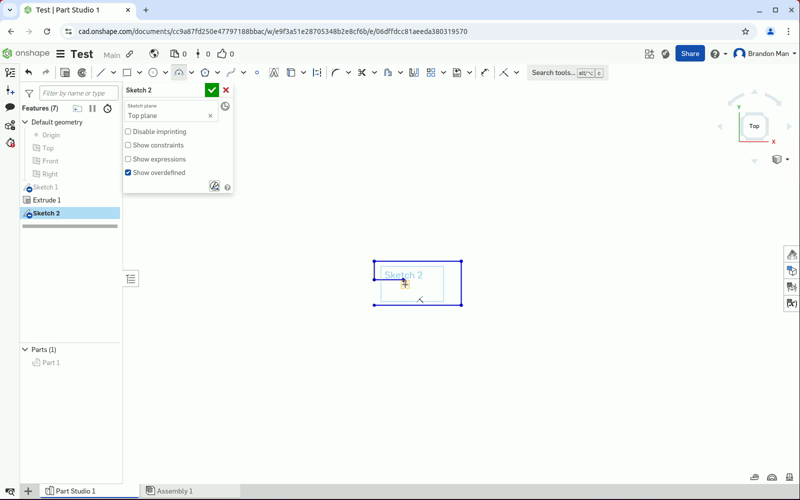
mouse_move(403, 285)
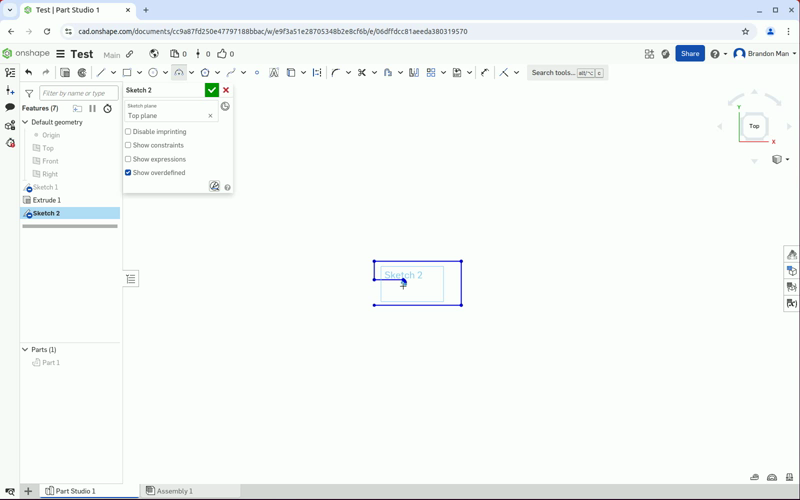
scroll(6)
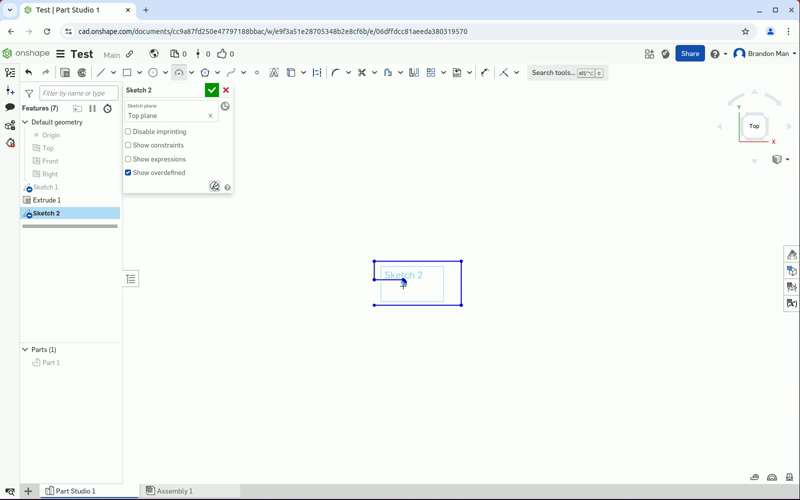
scroll(6)
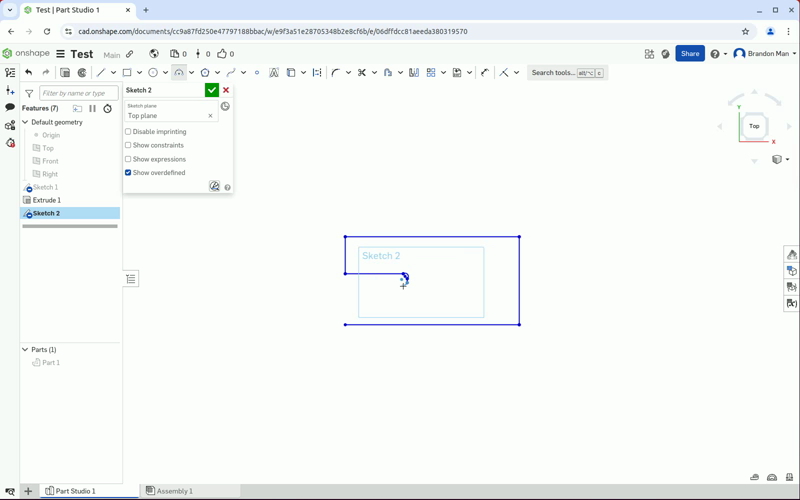
scroll(6)
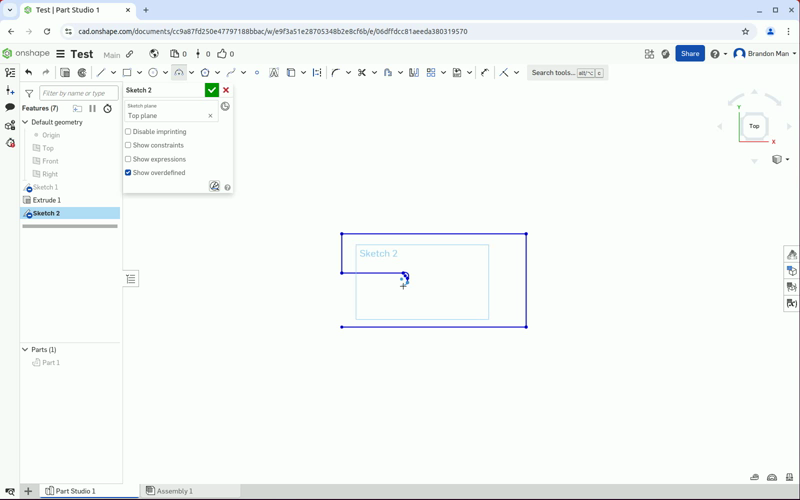
scroll(6)
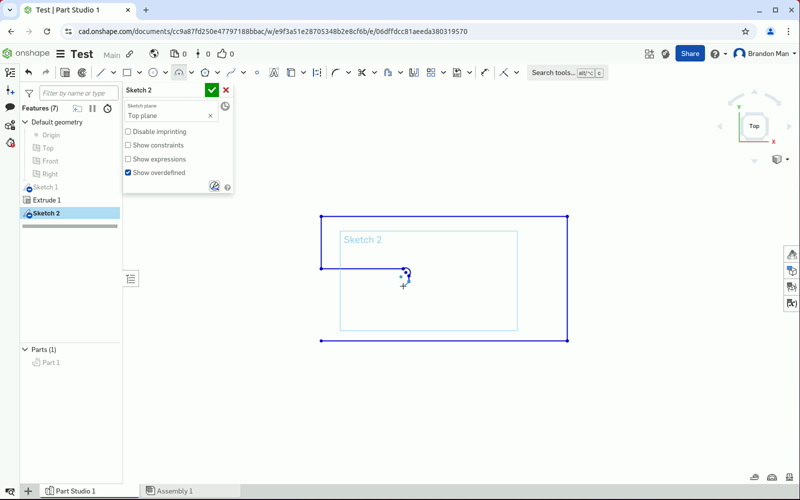
scroll(6)
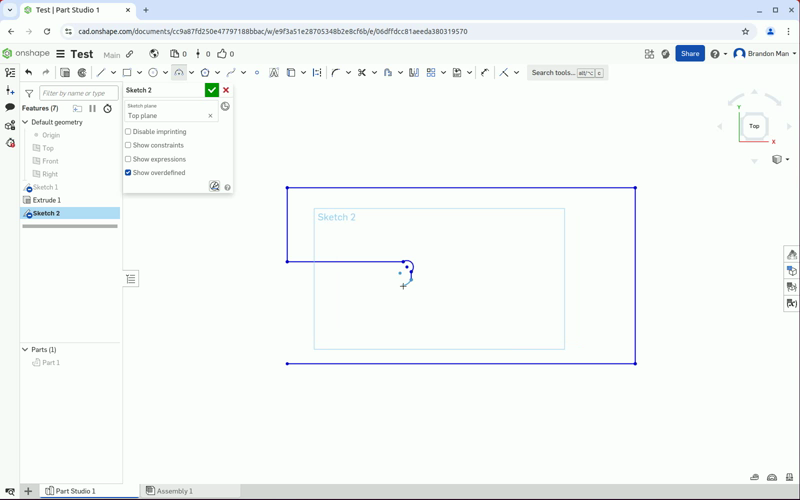
scroll(6)
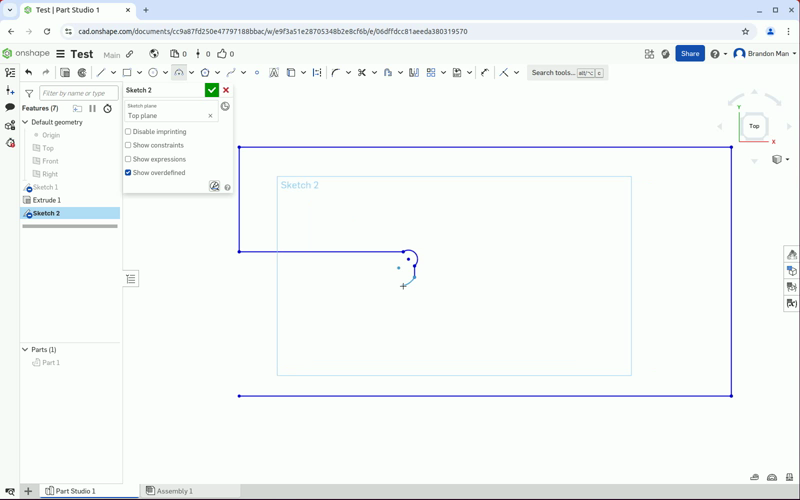
scroll(6)
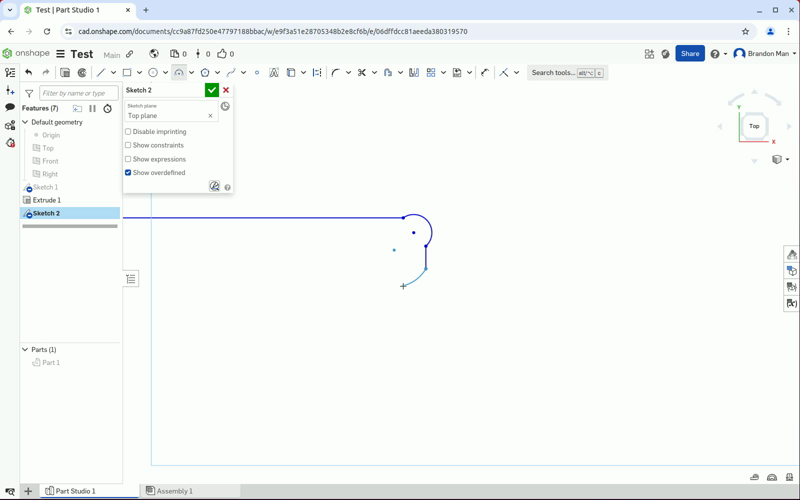
click(403, 285)
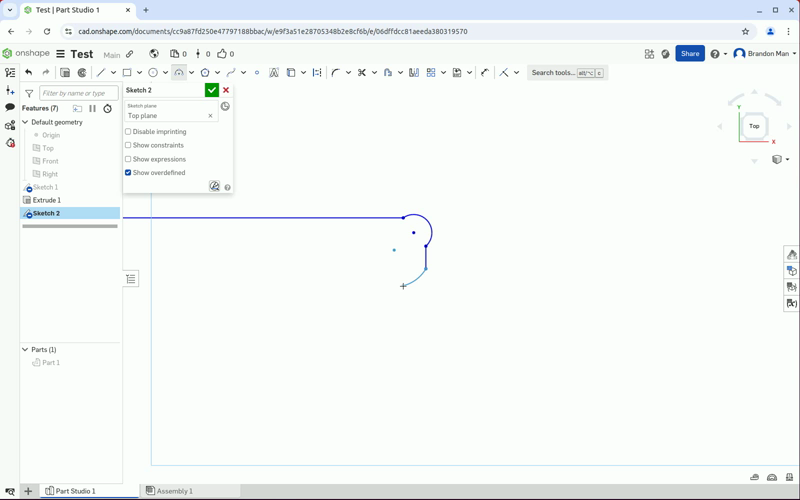
scroll(-6)
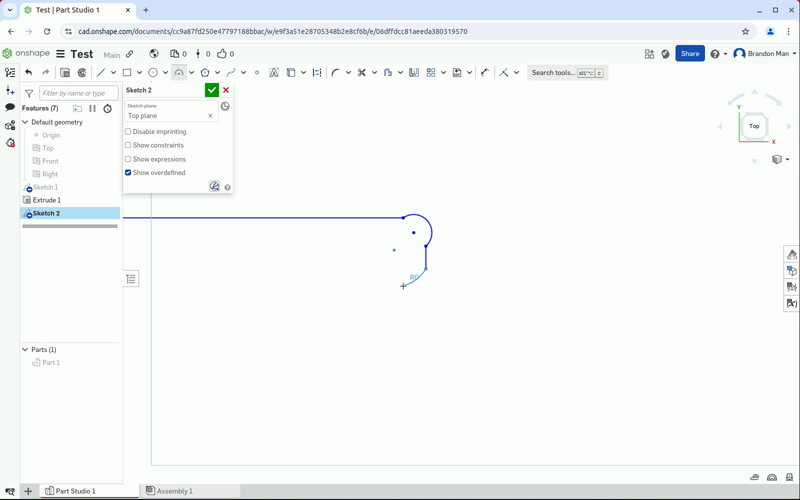
scroll(-6)
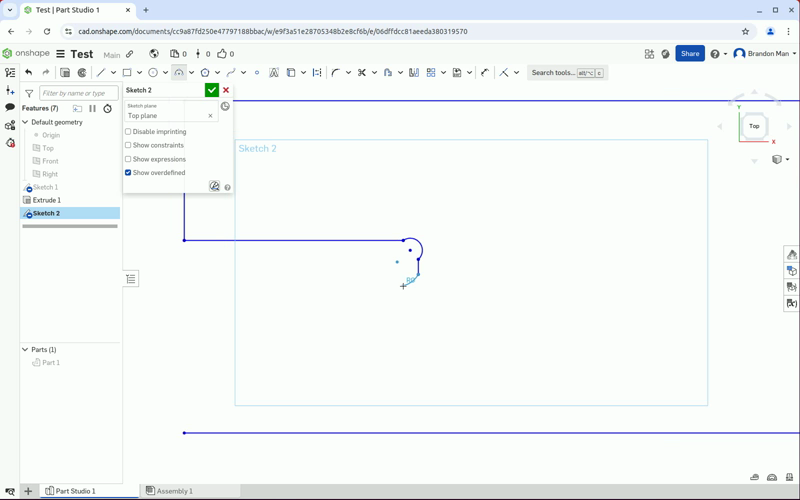
scroll(-6)
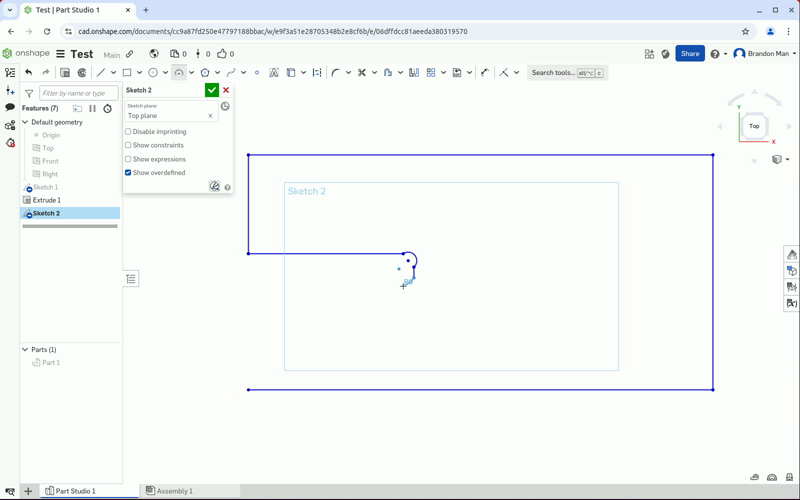
scroll(-6)
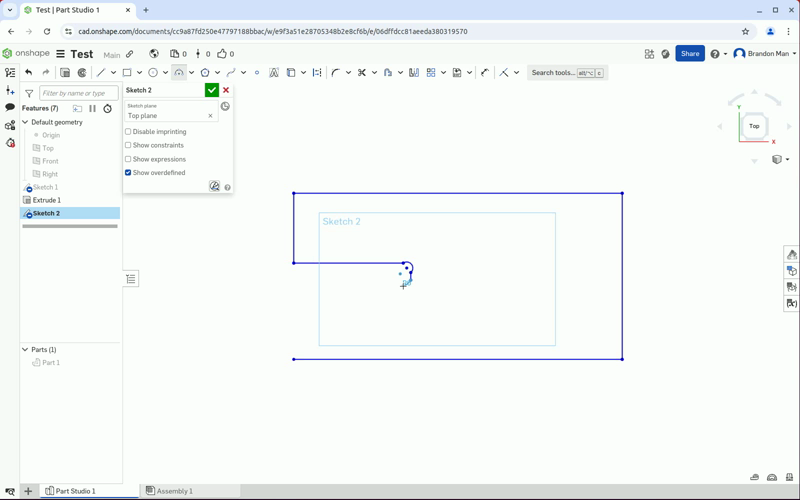
scroll(-6)
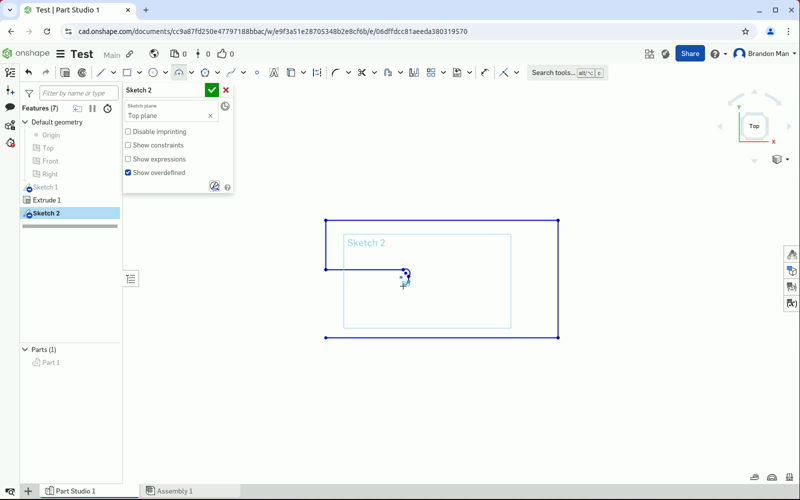
scroll(-6)
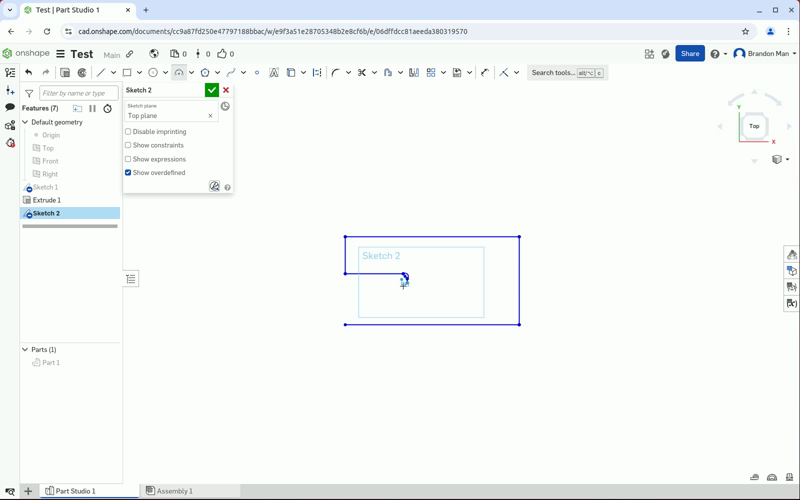
scroll(-6)
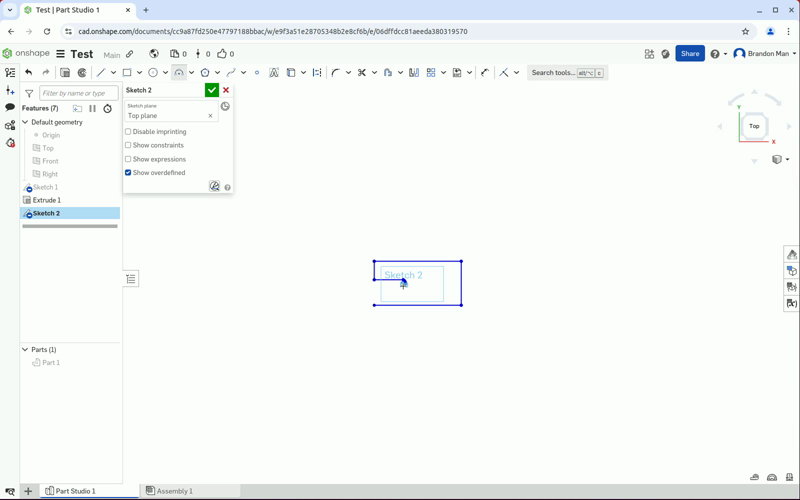
mouse_move(404, 285)
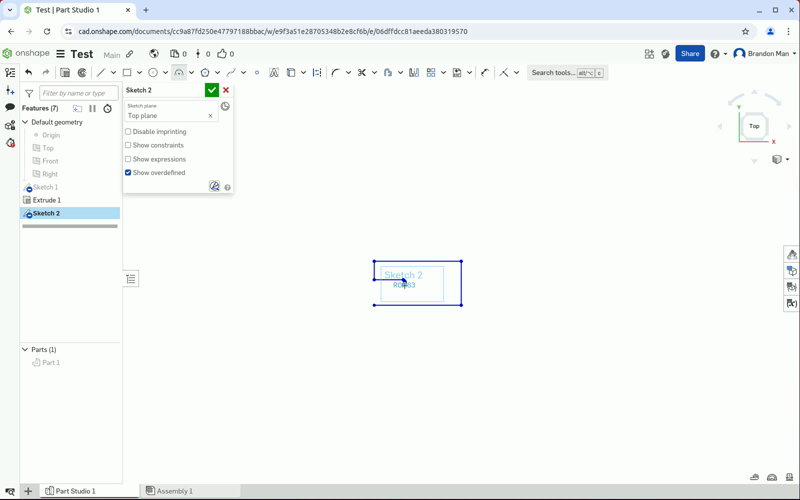
scroll(6)
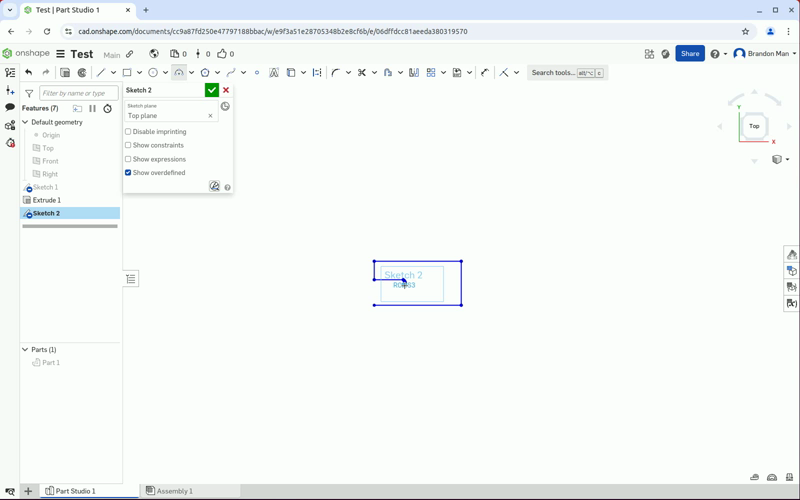
scroll(6)
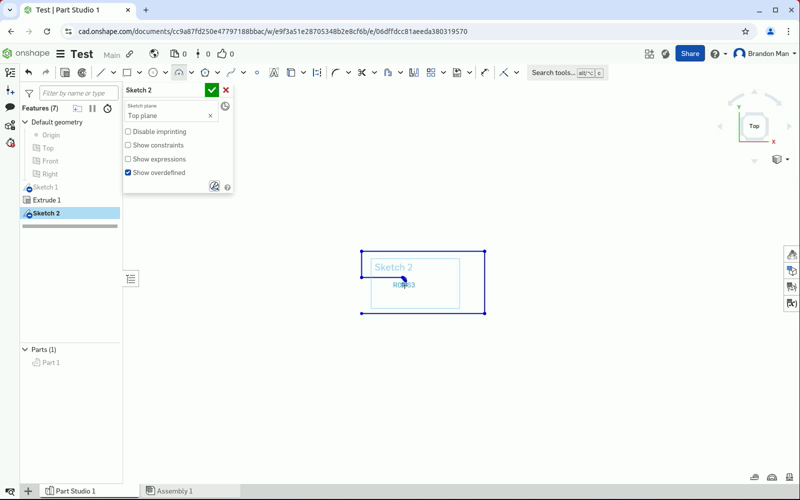
scroll(6)
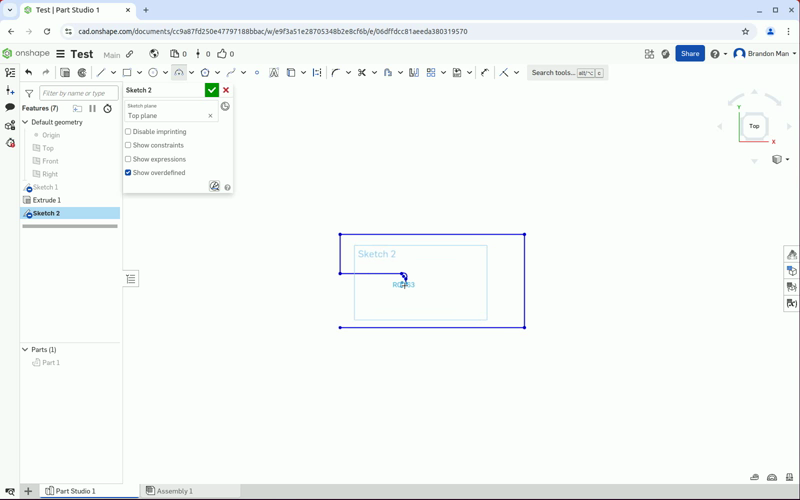
scroll(6)
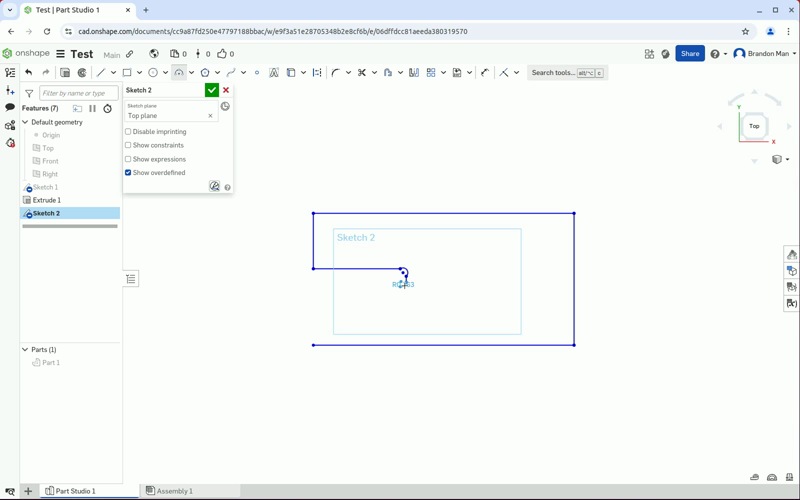
scroll(6)
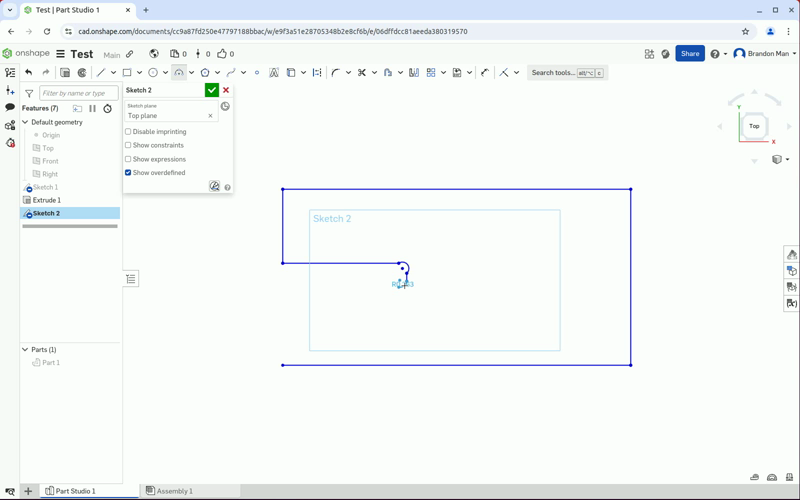
scroll(6)
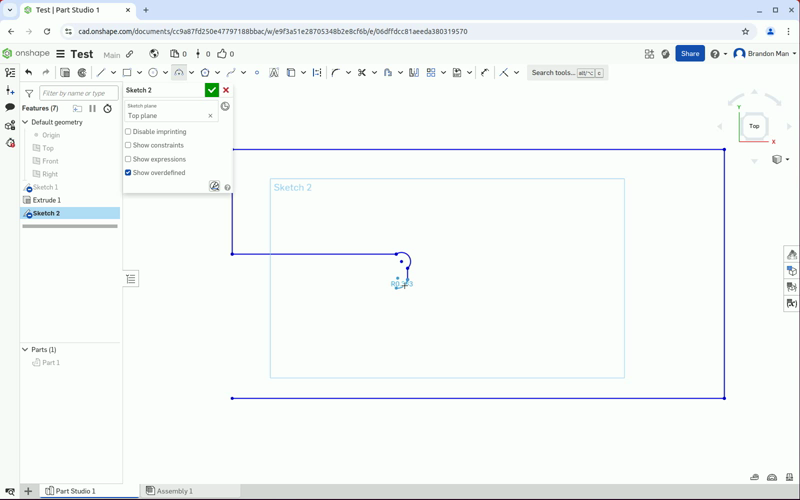
scroll(6)
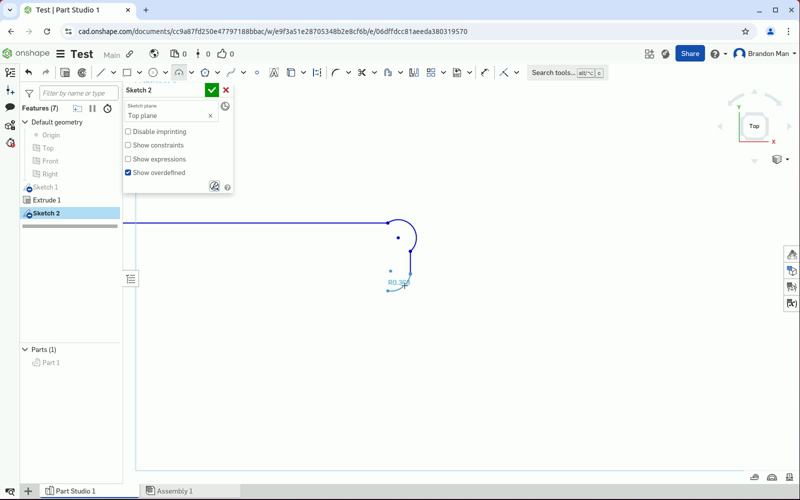
click(404, 285)
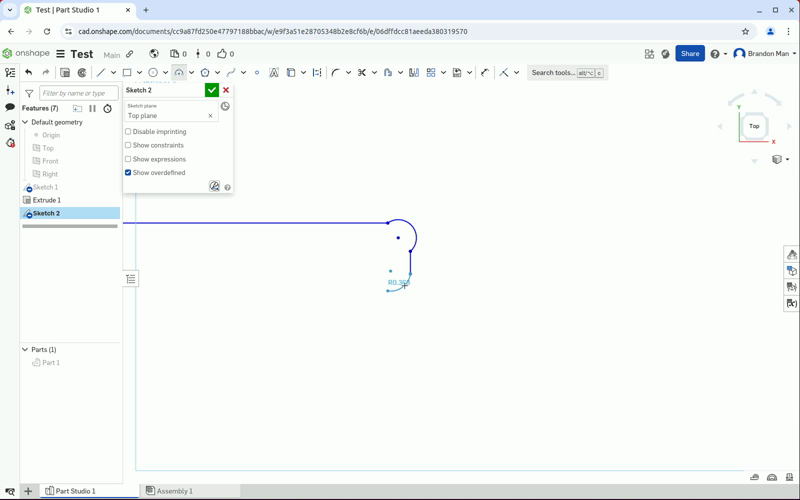
scroll(-6)
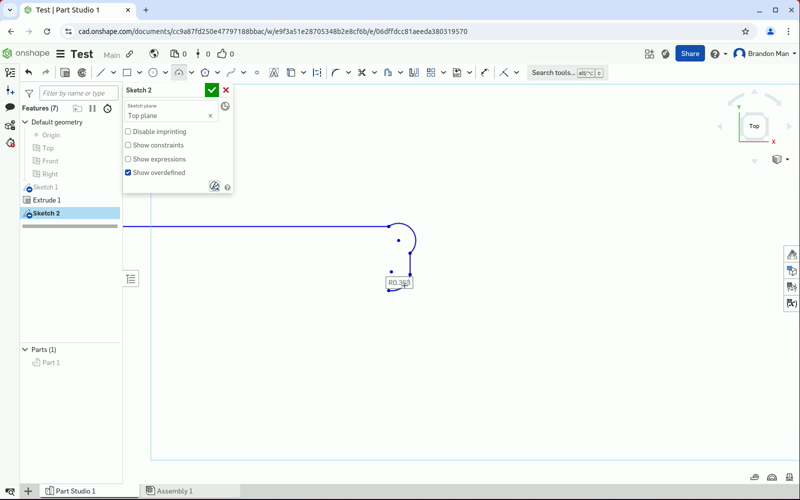
scroll(-6)
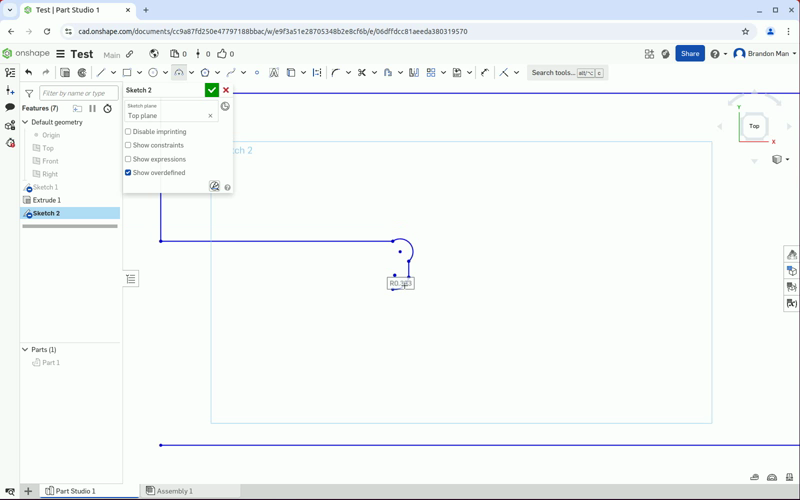
scroll(-6)
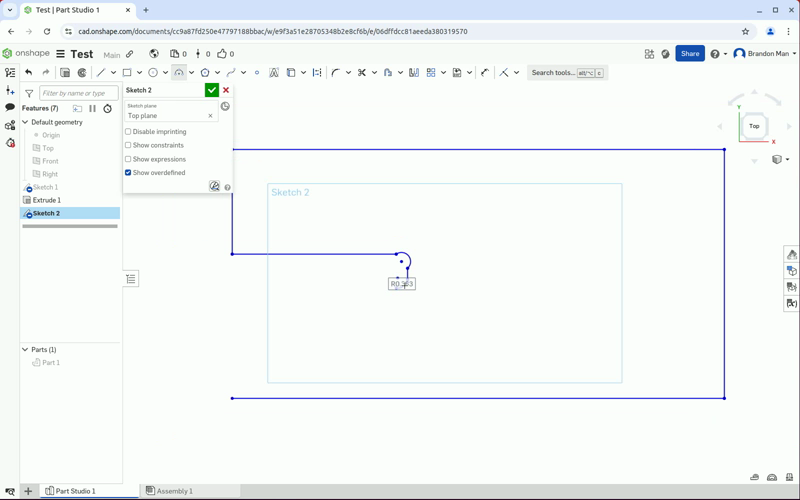
scroll(-6)
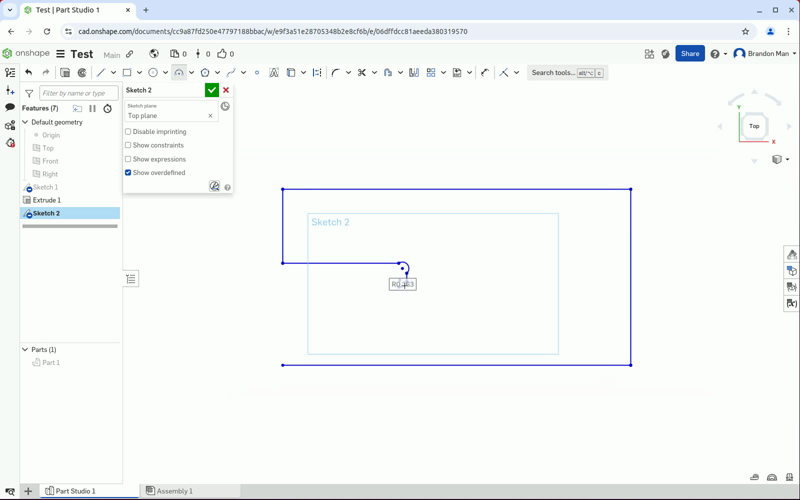
scroll(-6)
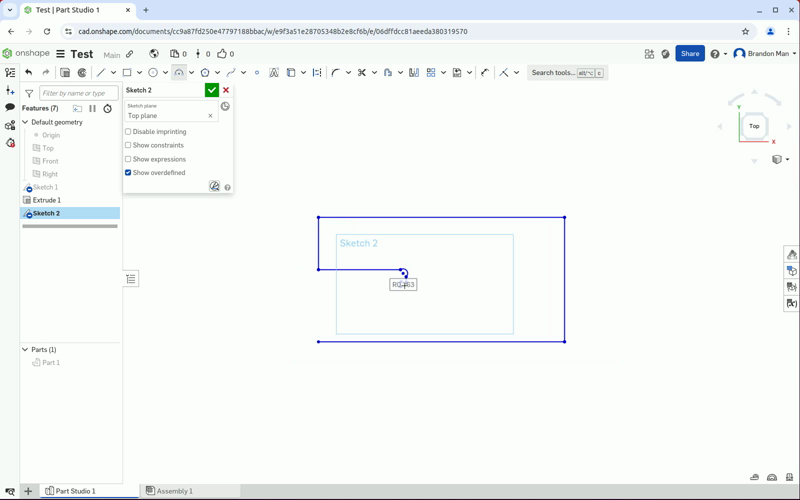
scroll(-6)
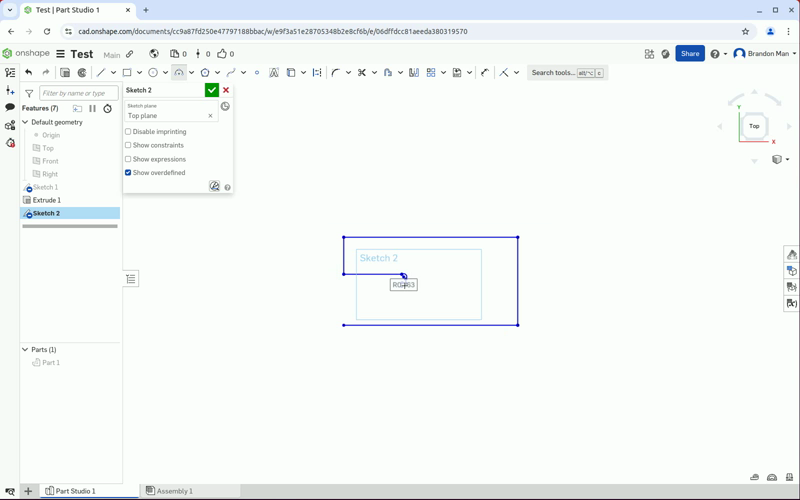
scroll(-6)
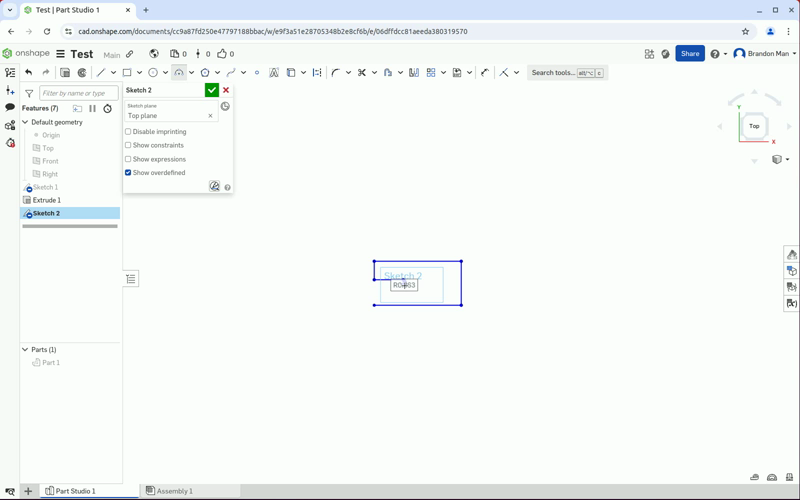
key_up(shift)
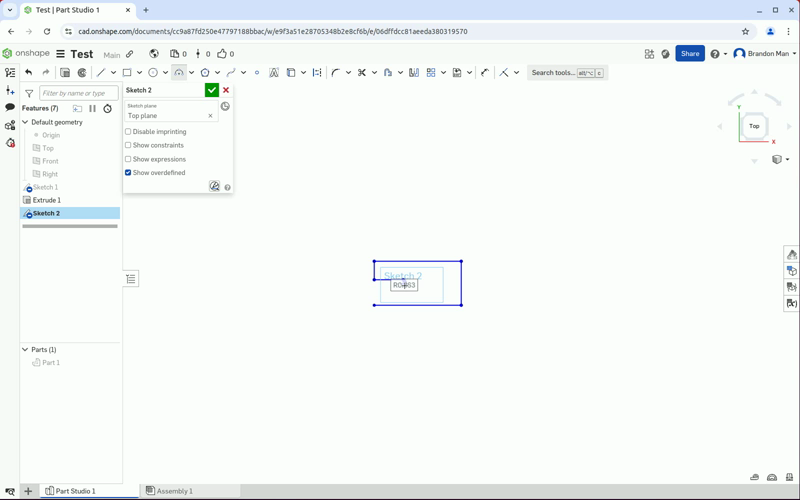
key(esc)
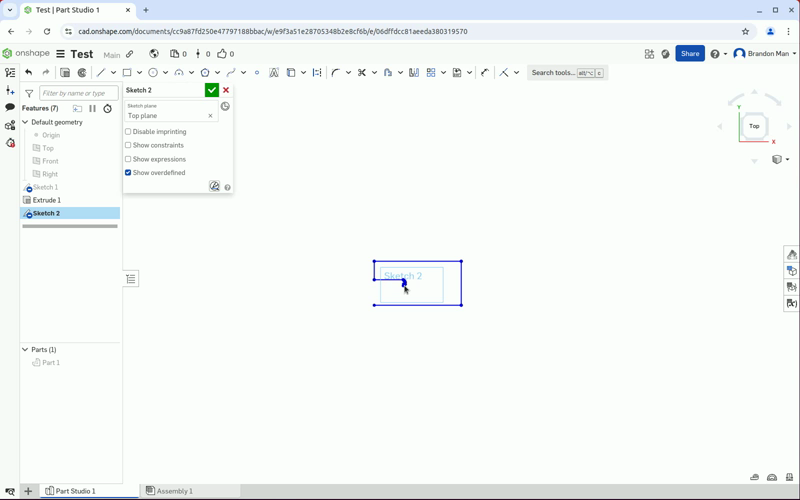
key(l)
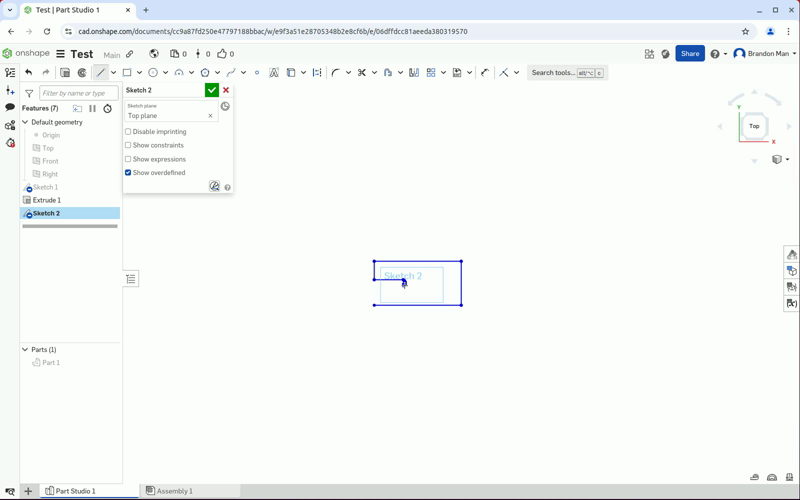
mouse_move(403, 285)
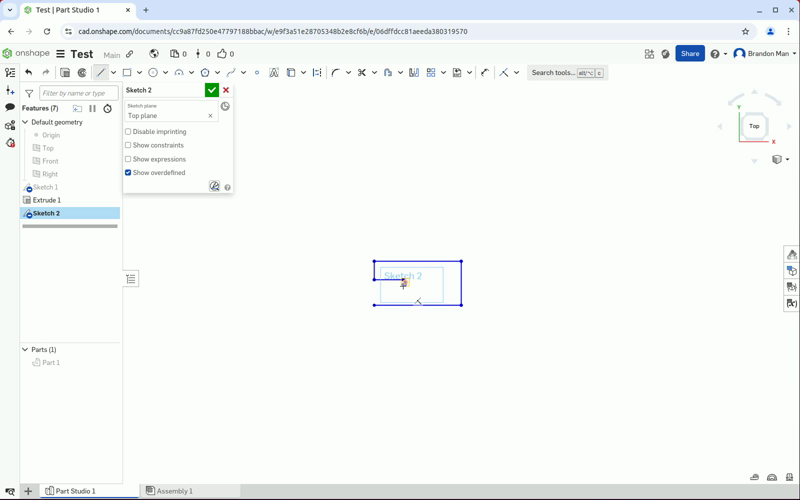
scroll(6)
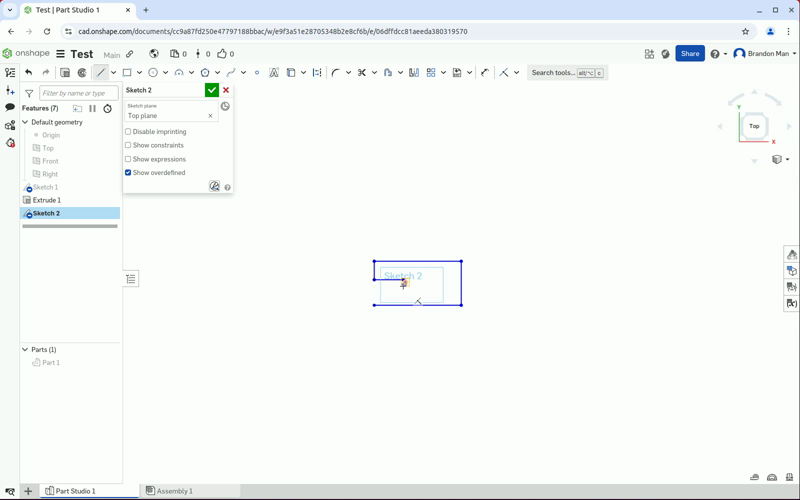
scroll(6)
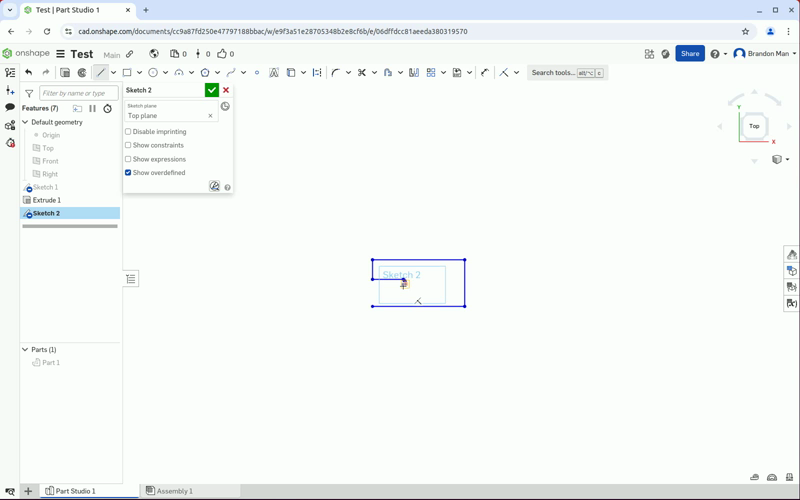
scroll(6)
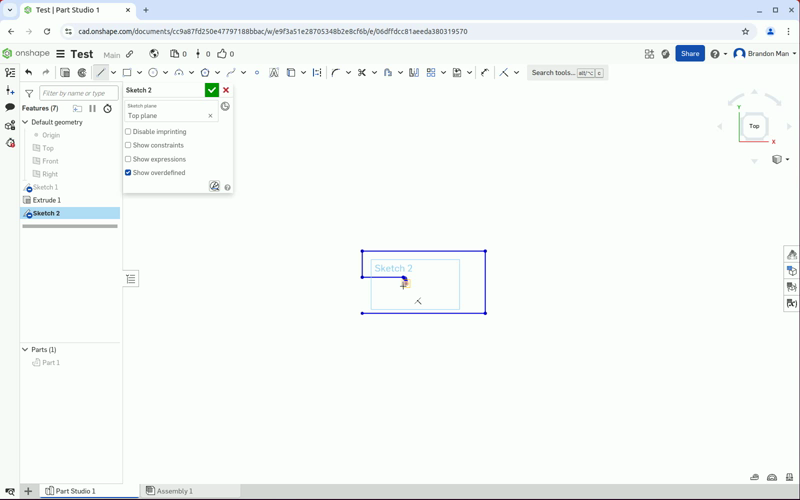
scroll(6)
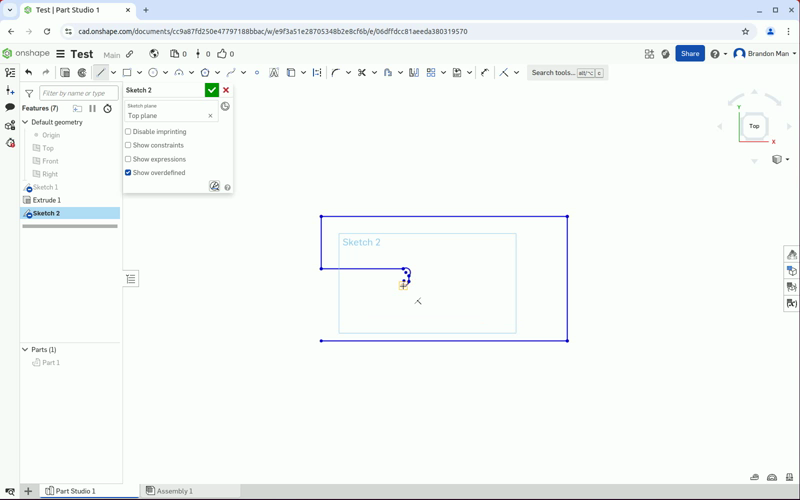
scroll(6)
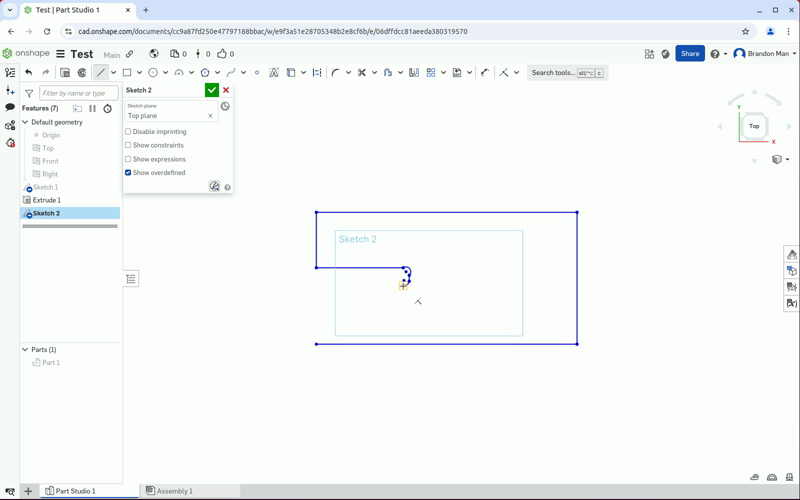
scroll(6)
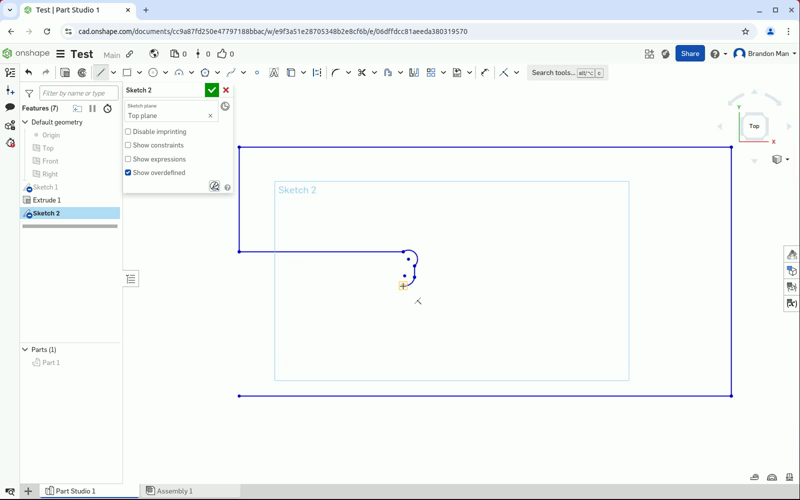
scroll(6)
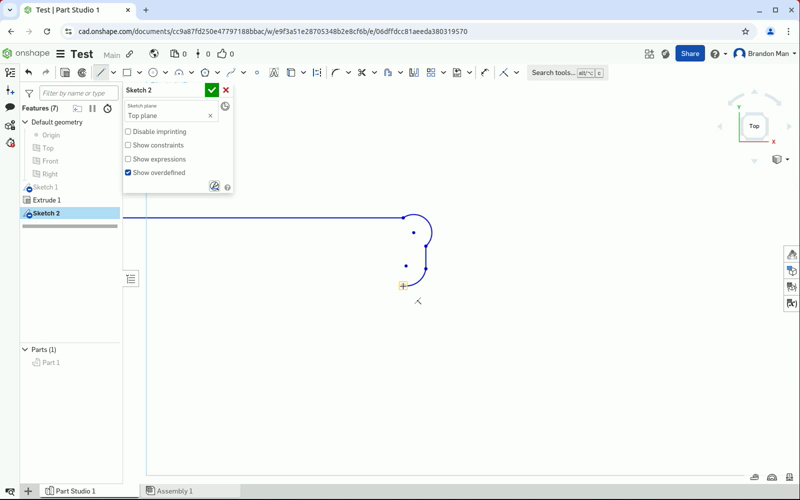
click(403, 285)
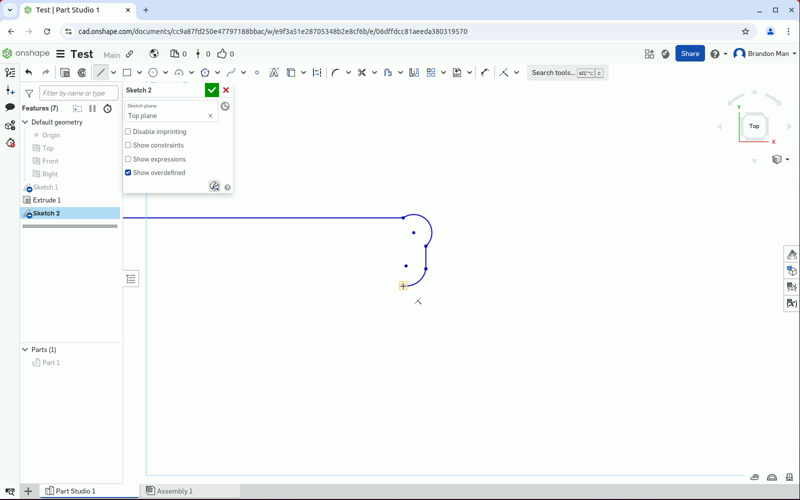
scroll(-6)
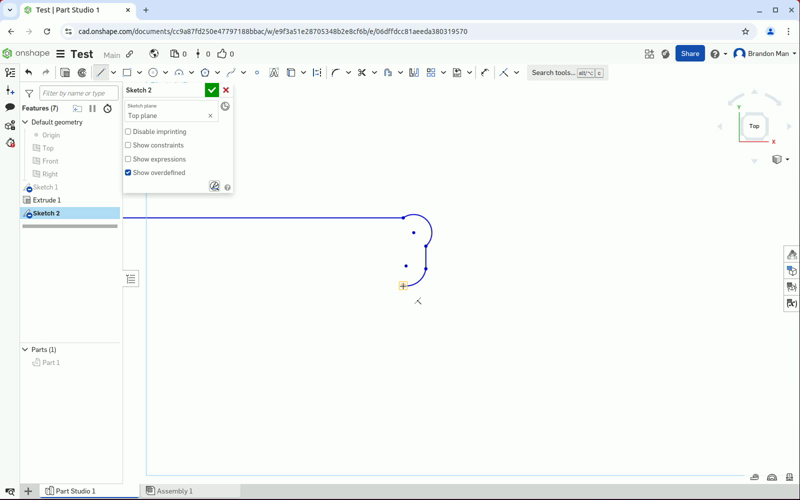
scroll(-6)
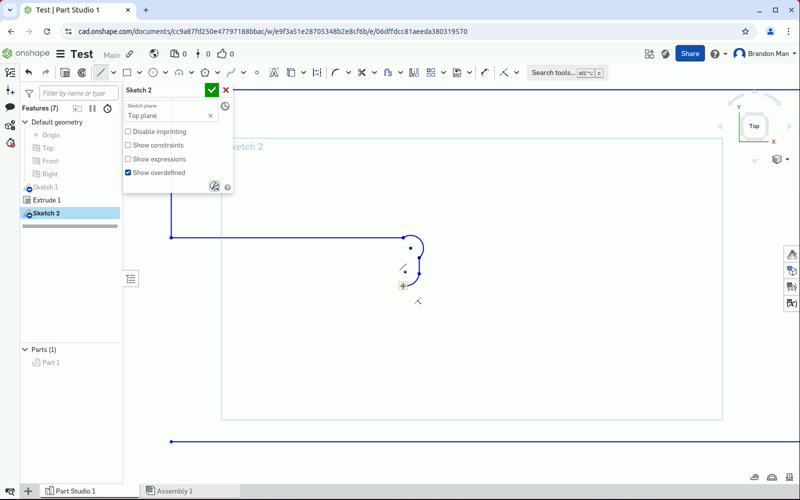
scroll(-6)
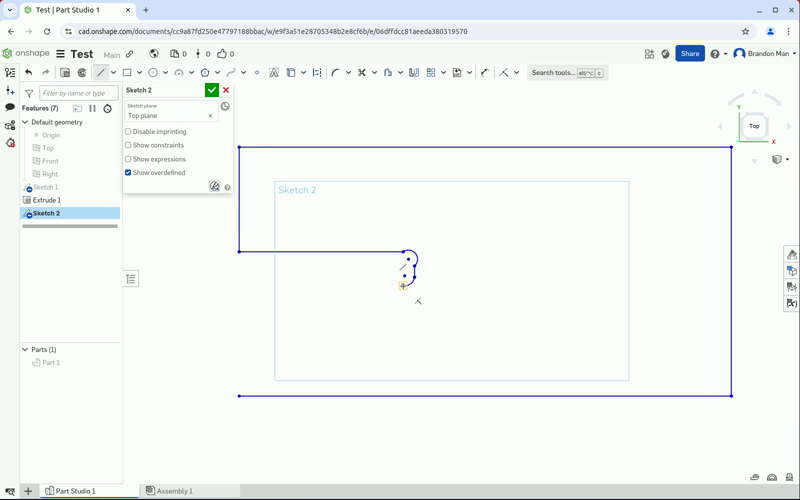
scroll(-6)
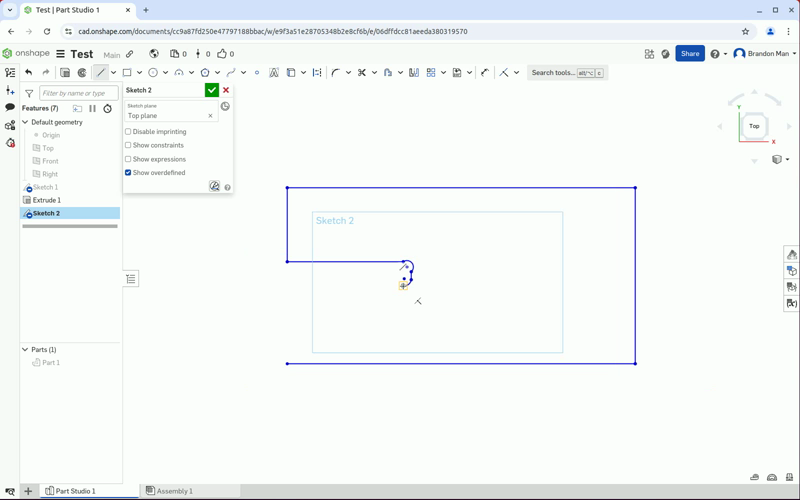
scroll(-6)
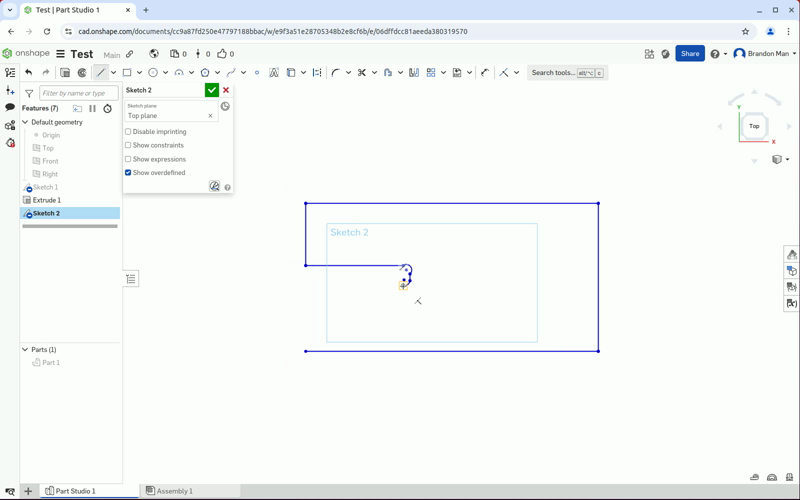
scroll(-6)
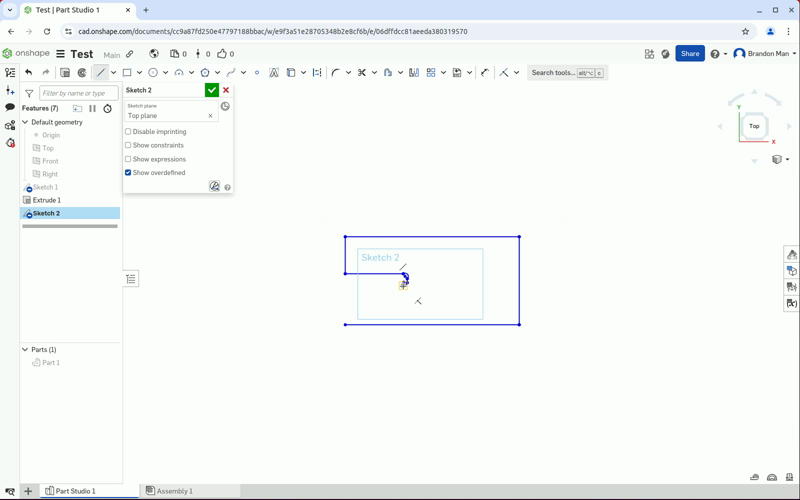
scroll(-6)
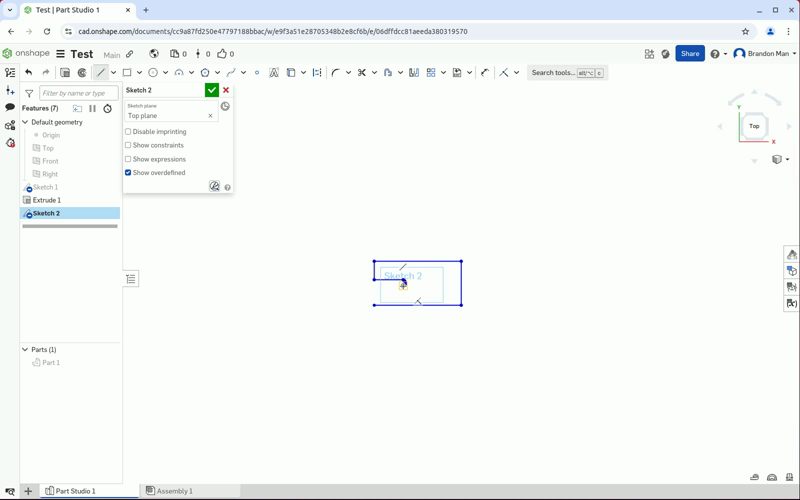
key_down(shift)
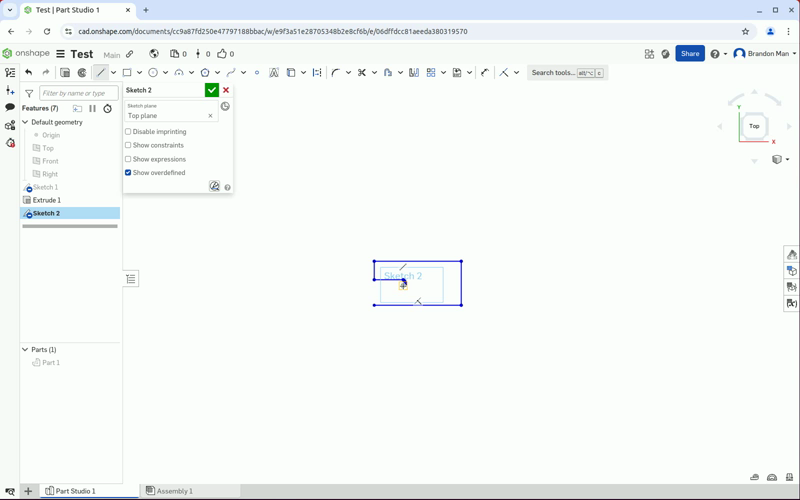
mouse_move(433, 285)
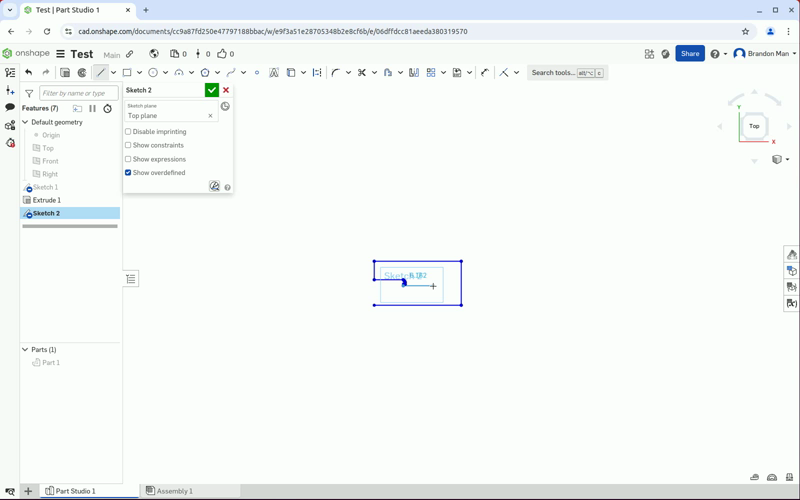
mouse_move(374, 285)
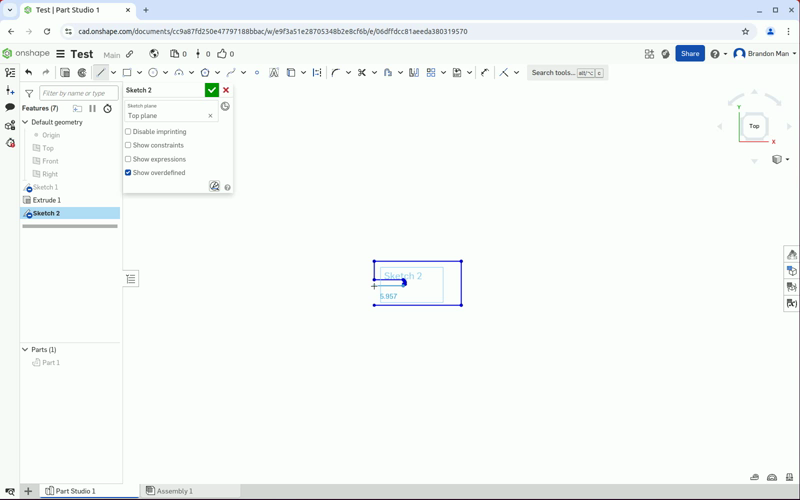
click(374, 285)
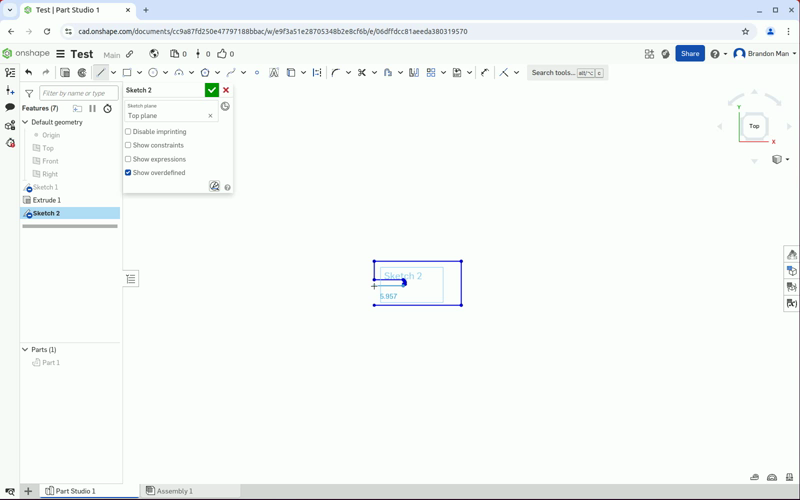
key_up(shift)
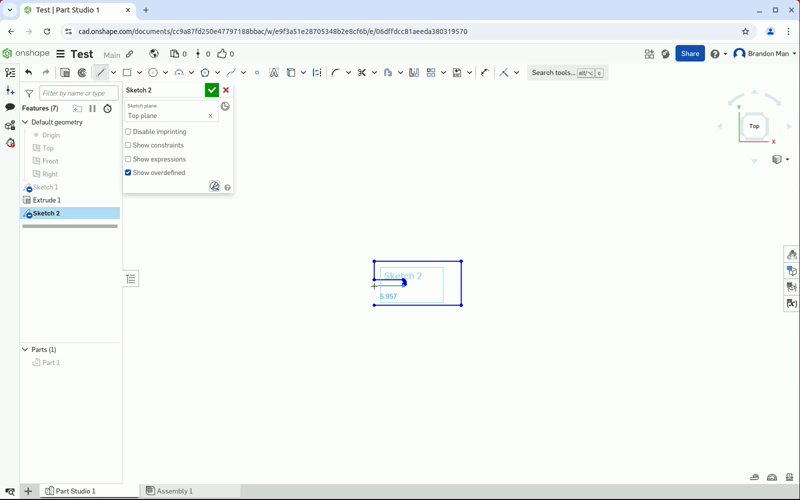
mouse_move(404, 285)
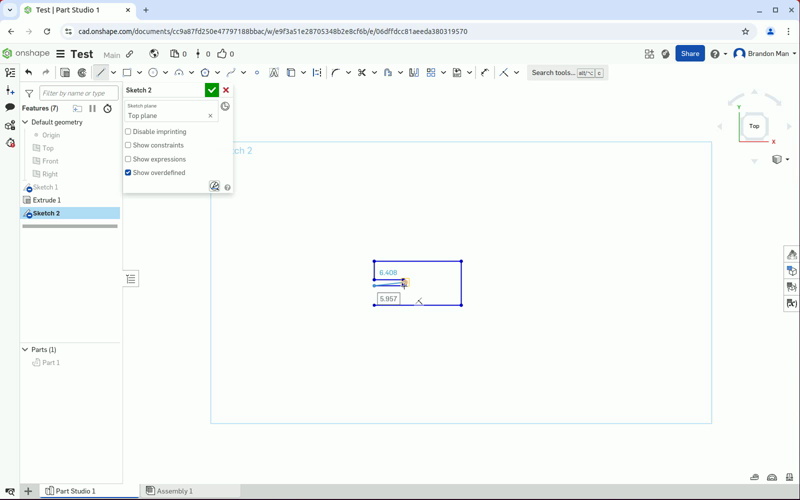
key_down(shift)
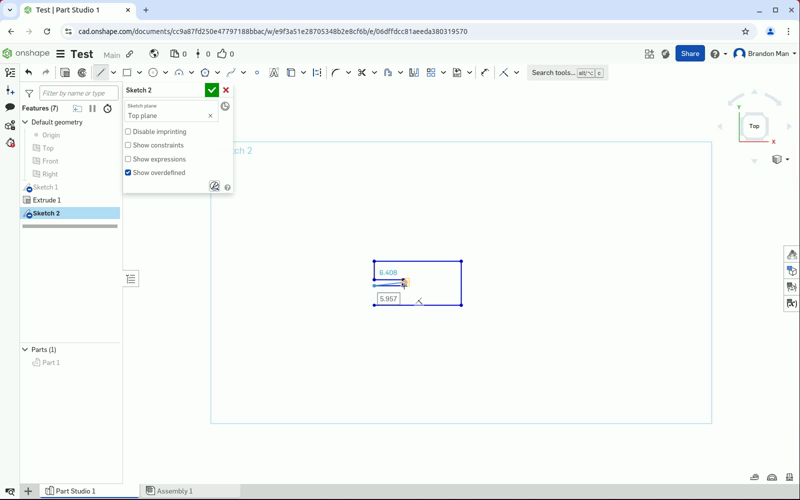
mouse_move(374, 305)
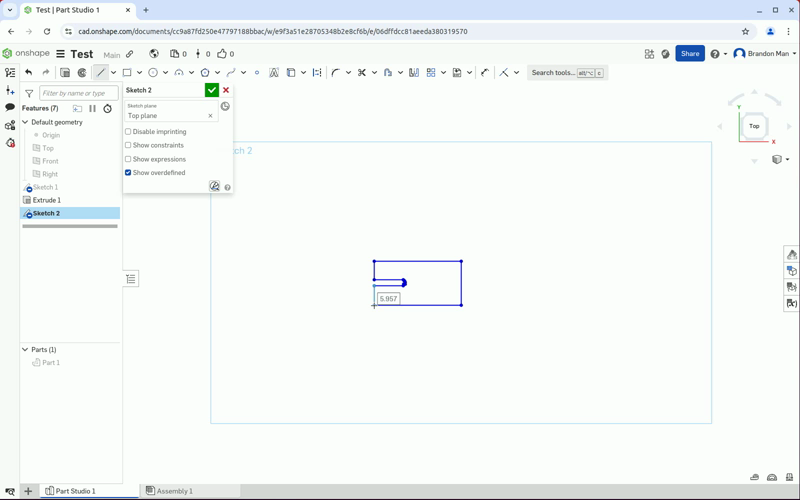
key_up(shift)
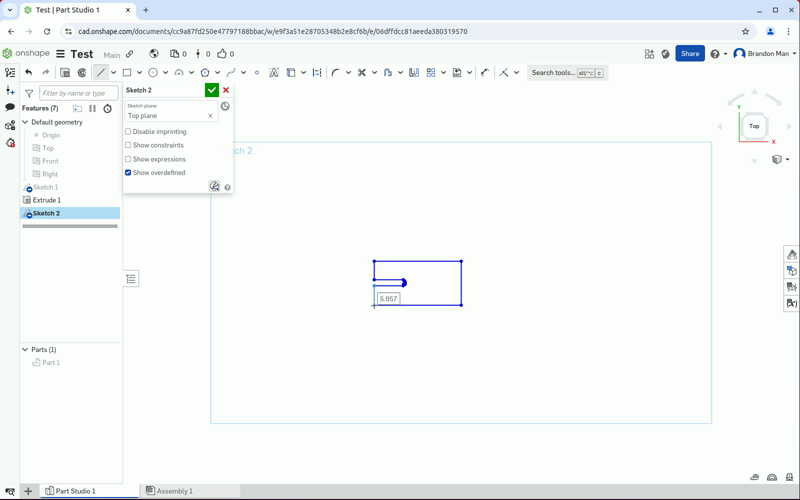
click(374, 305)
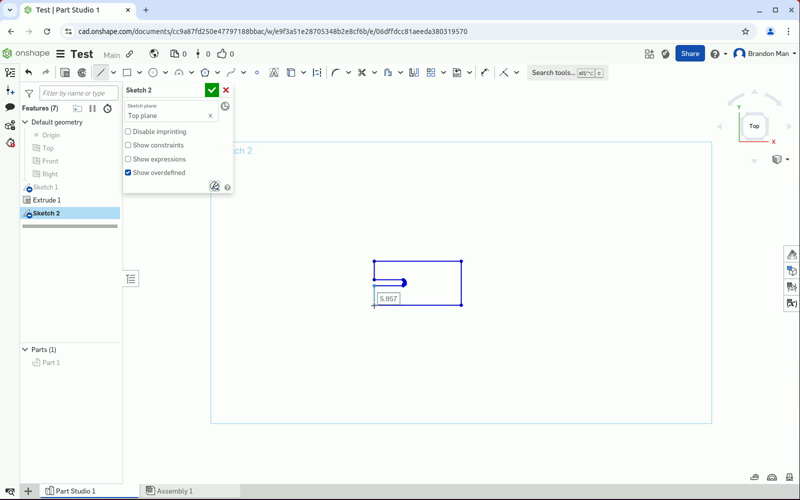
key(esc)
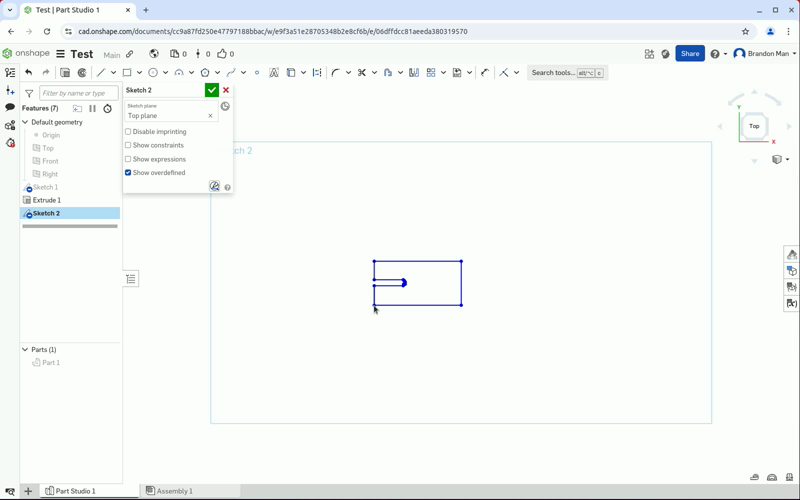
mouse_move(396, 274)
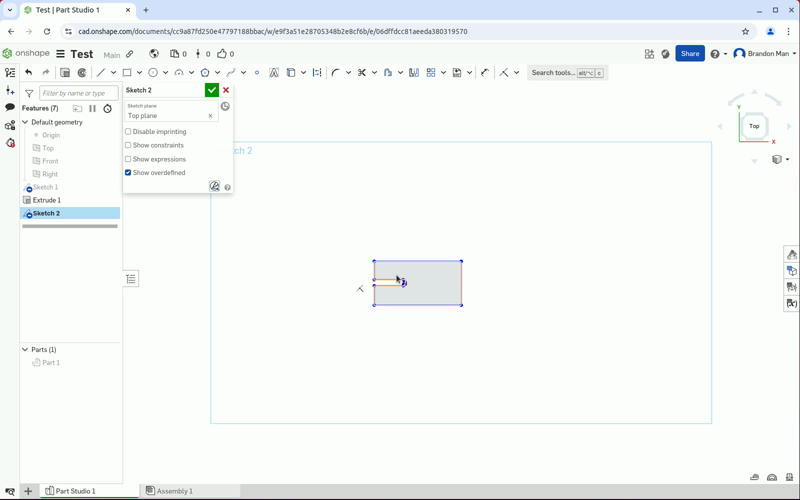
click(396, 274)
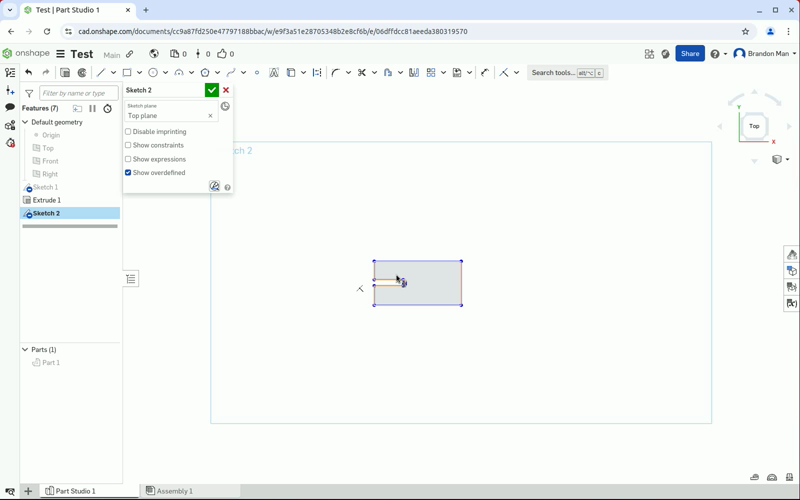
mouse_move(73, 352)
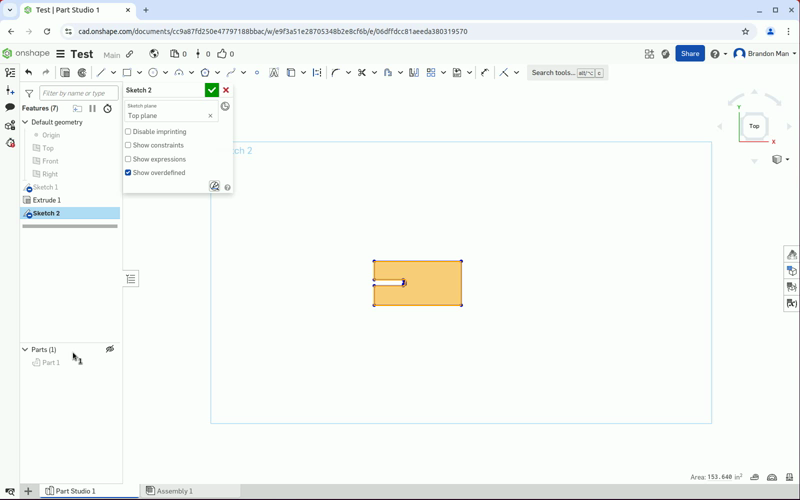
key(shift+y)
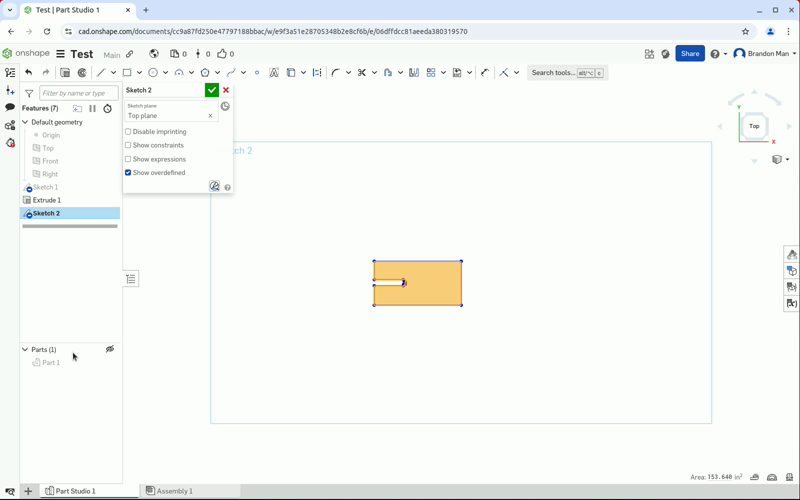
key(shift+e)
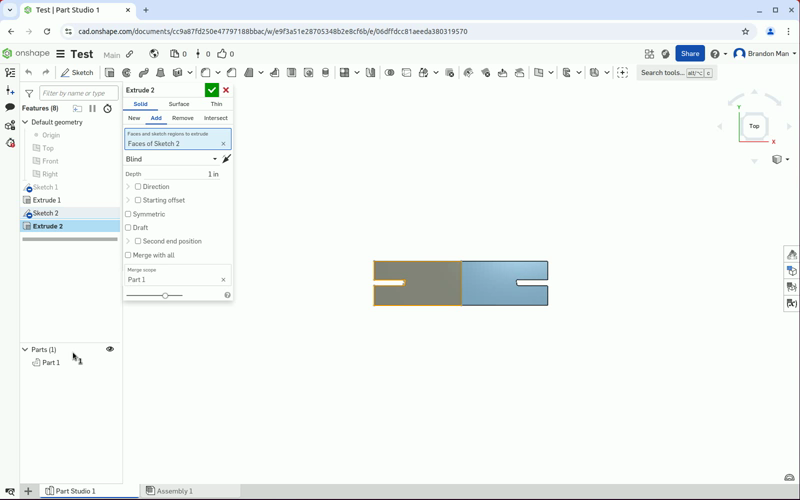
mouse_move(143, 106)
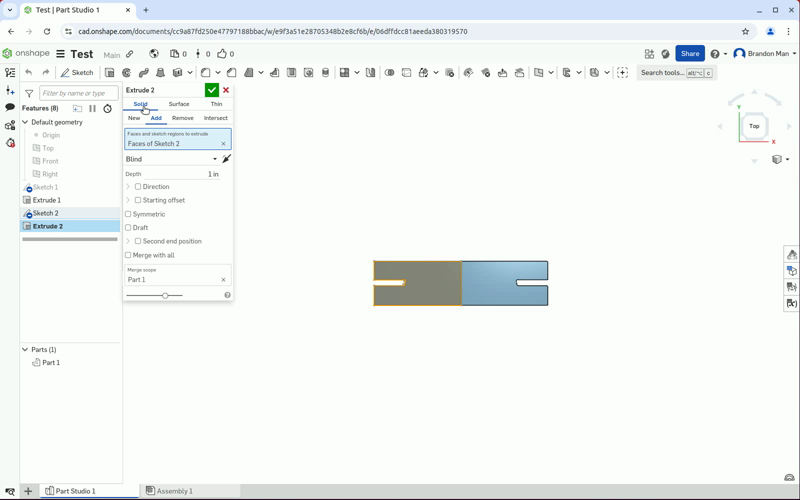
click(143, 106)
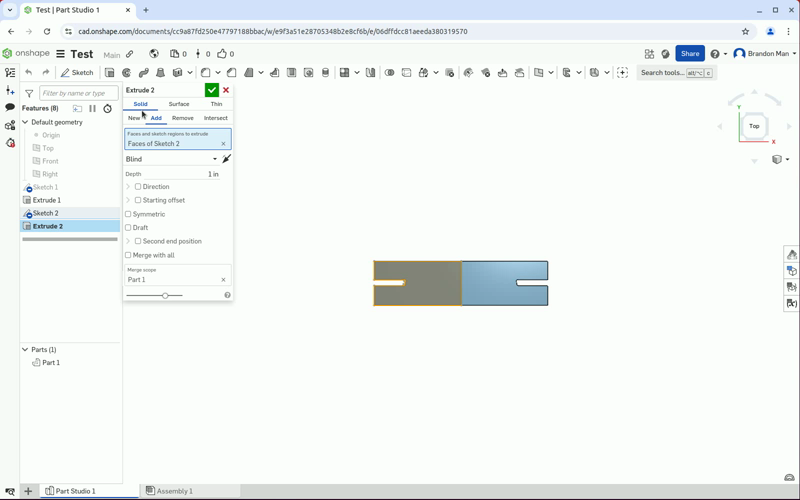
mouse_move(137, 120)
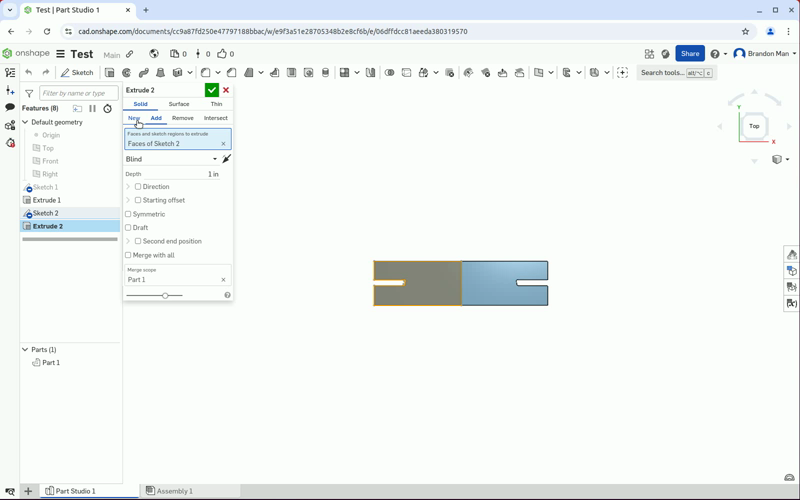
click(137, 120)
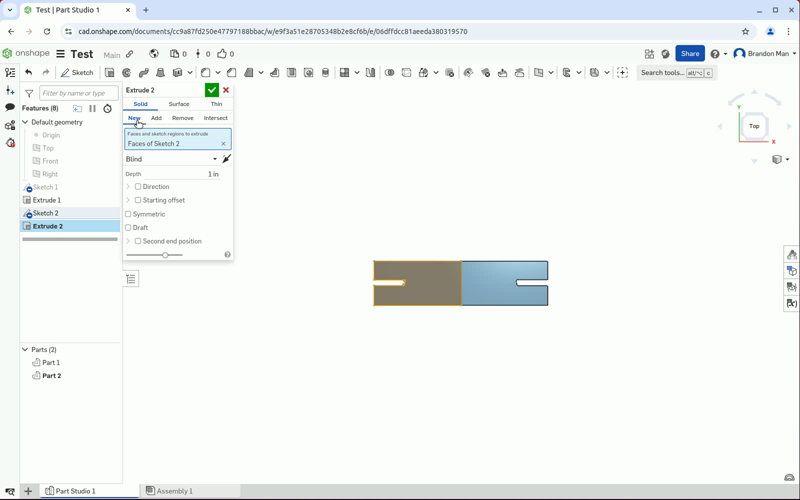
key(tab, 4)
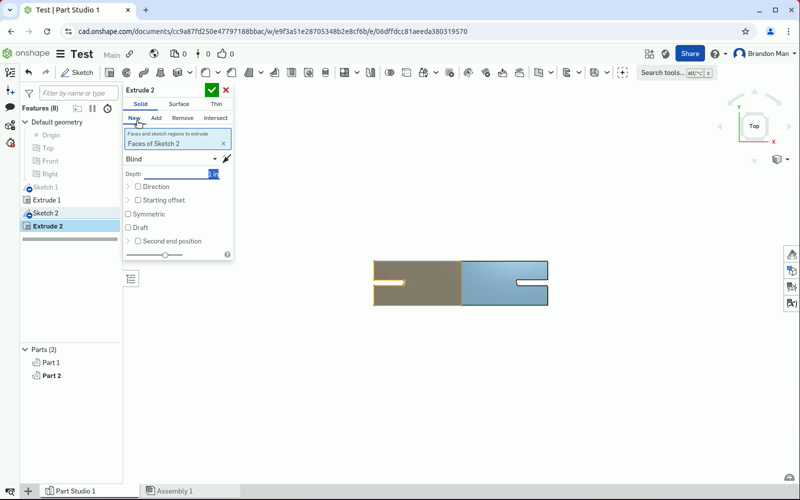
text(0.241)
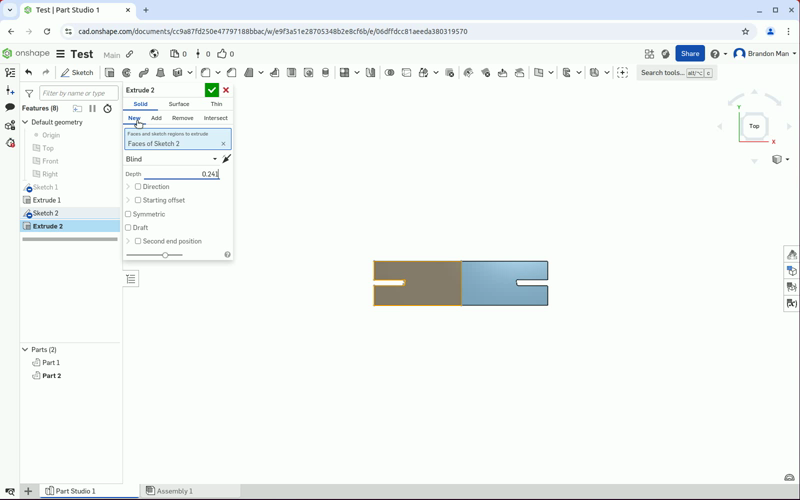
key(enter)
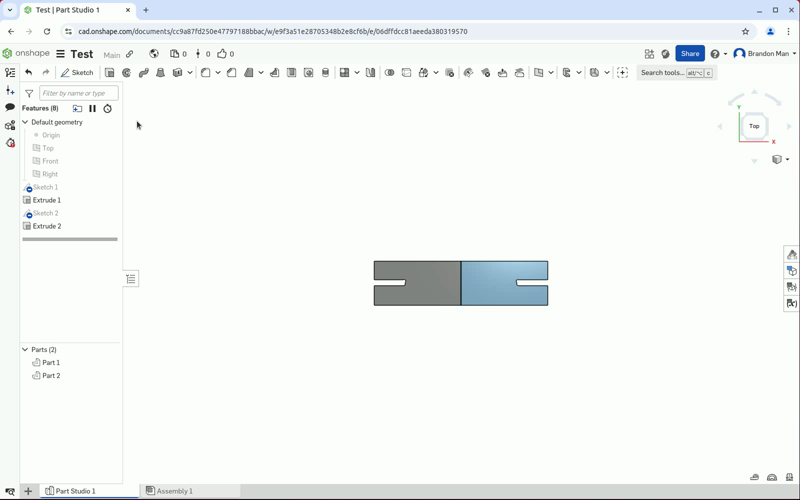
key(shift+h)
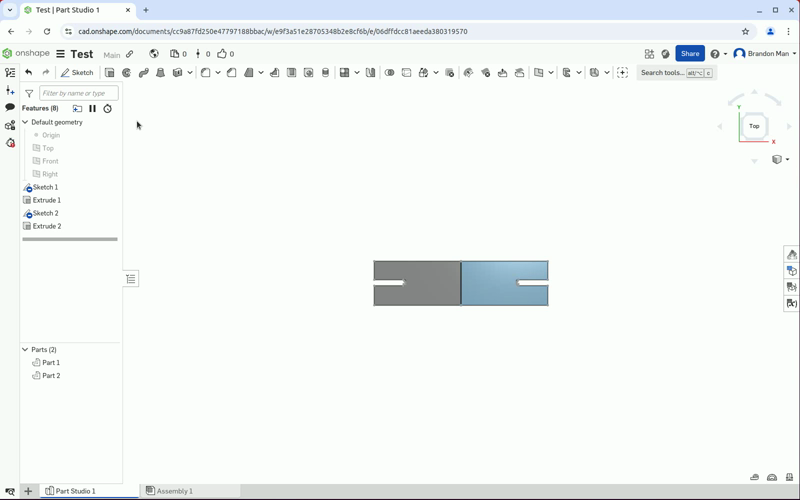
key(shift+h)
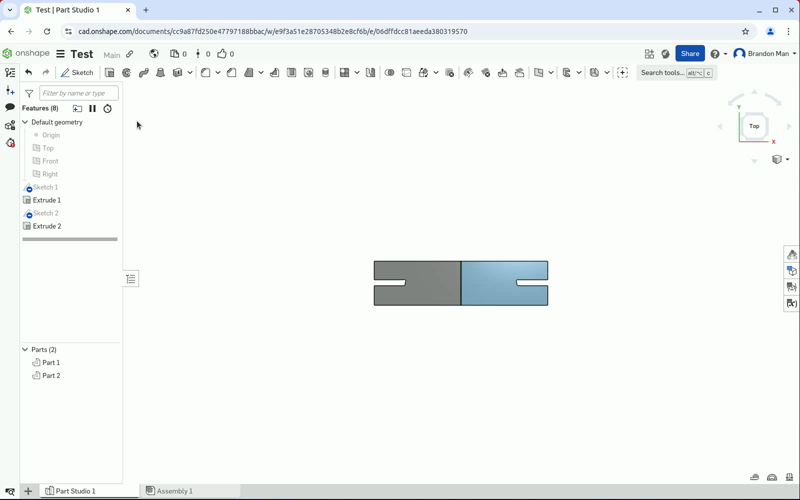
mouse_move(73, 189)
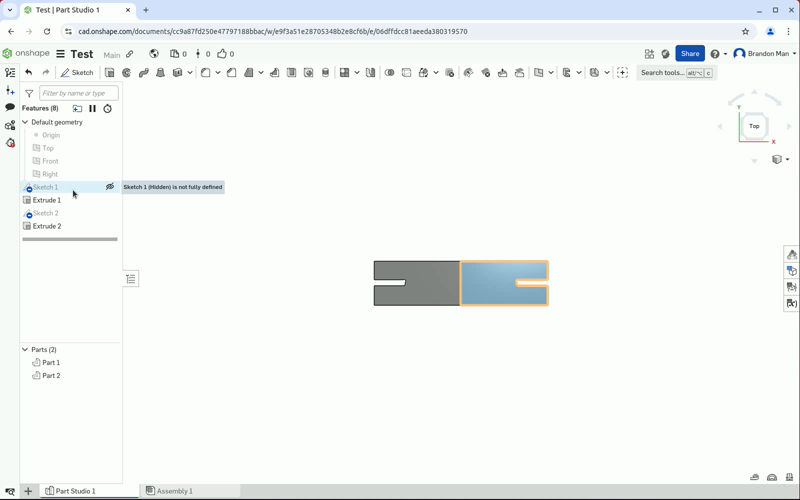
click(73, 189)
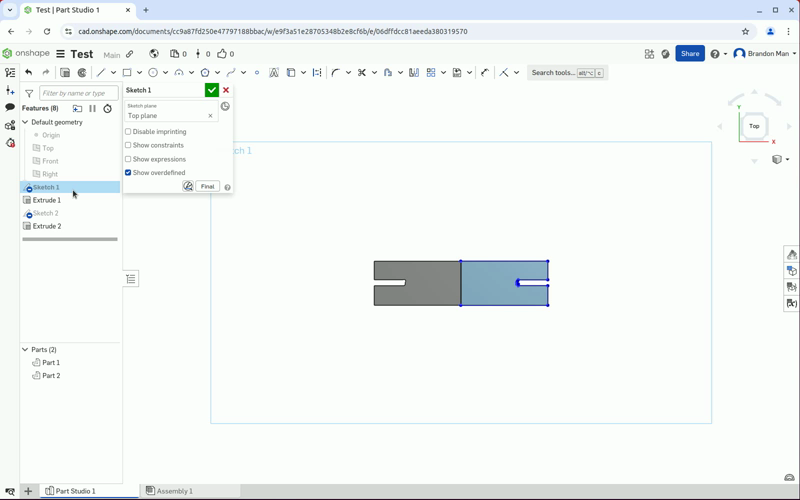
mouse_move(229, 92)
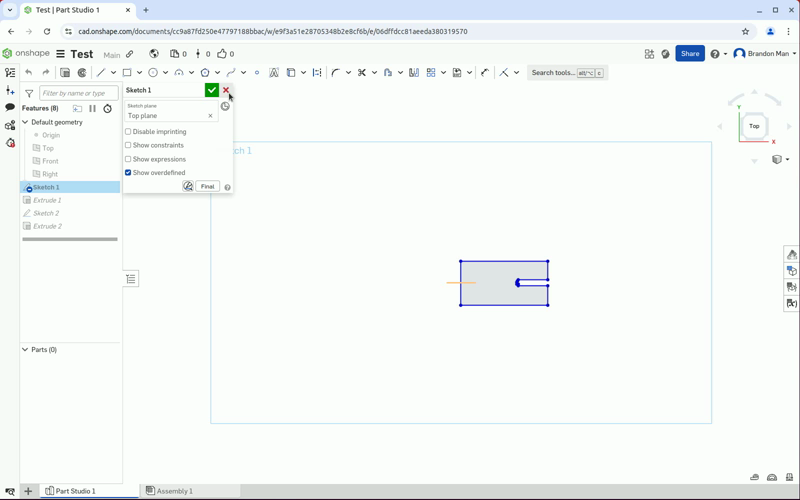
click(229, 92)
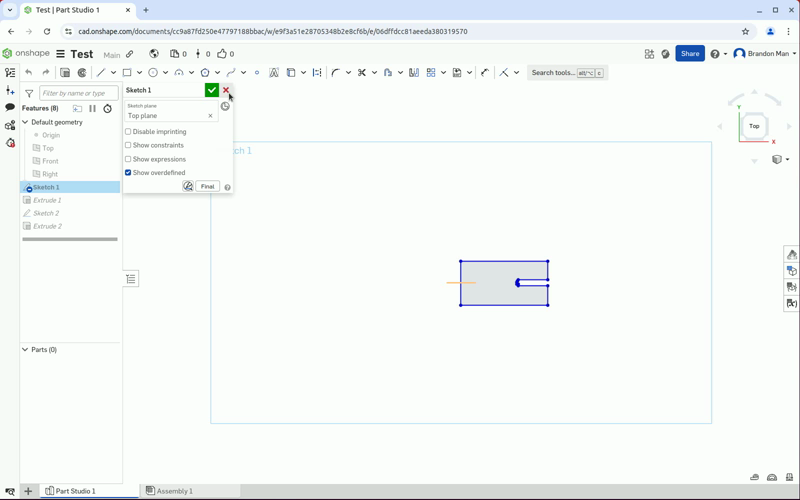
key(shift+s)
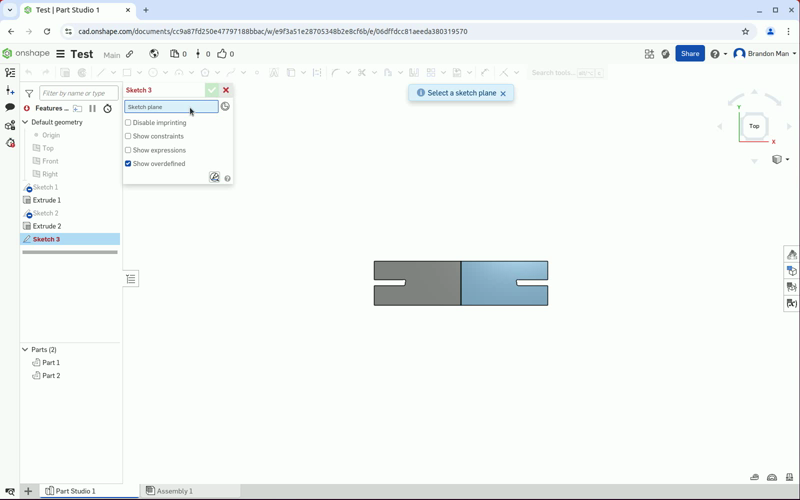
mouse_move(73, 150)
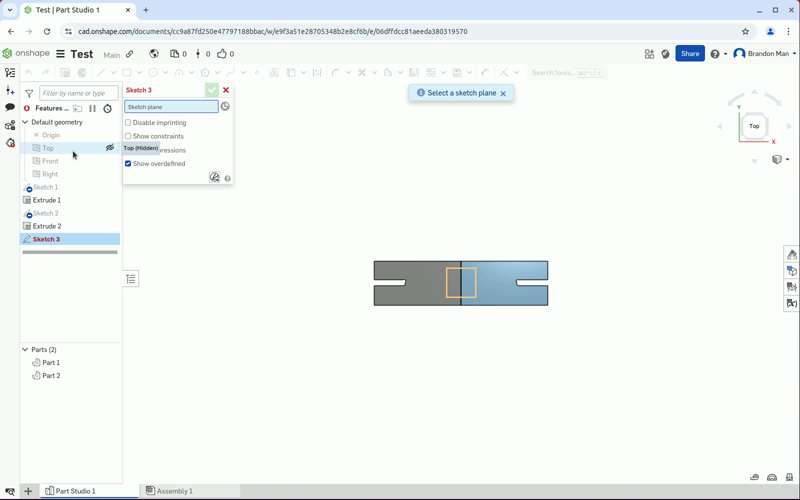
click(73, 150)
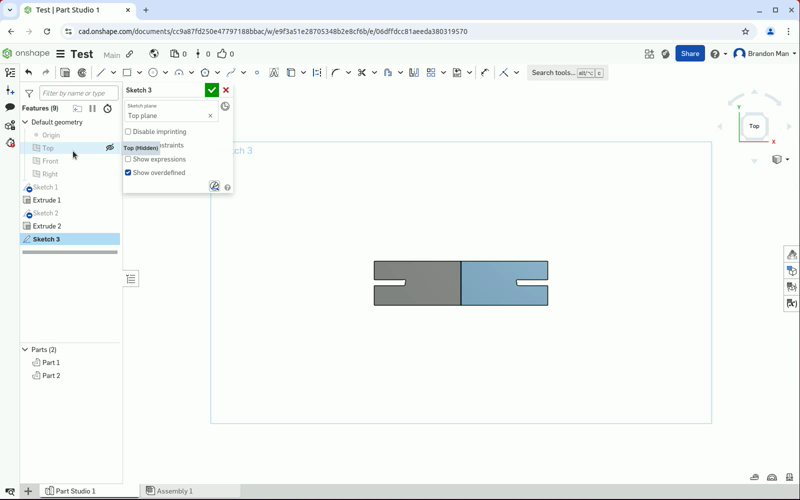
mouse_move(73, 352)
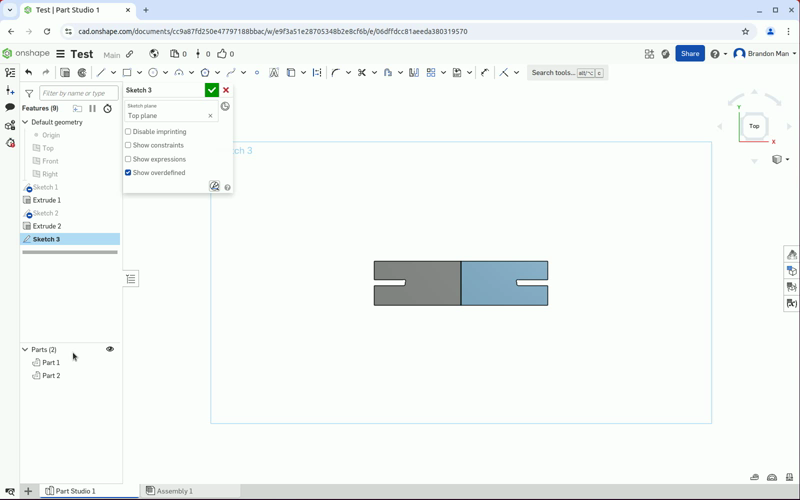
key(y)
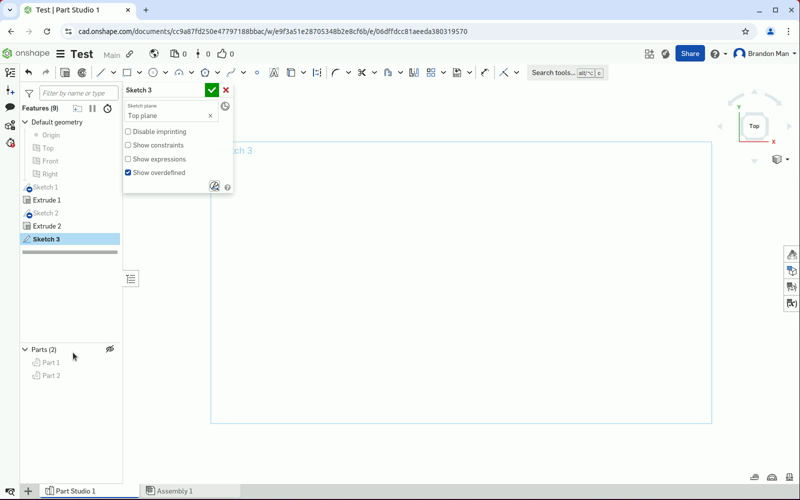
key(l)
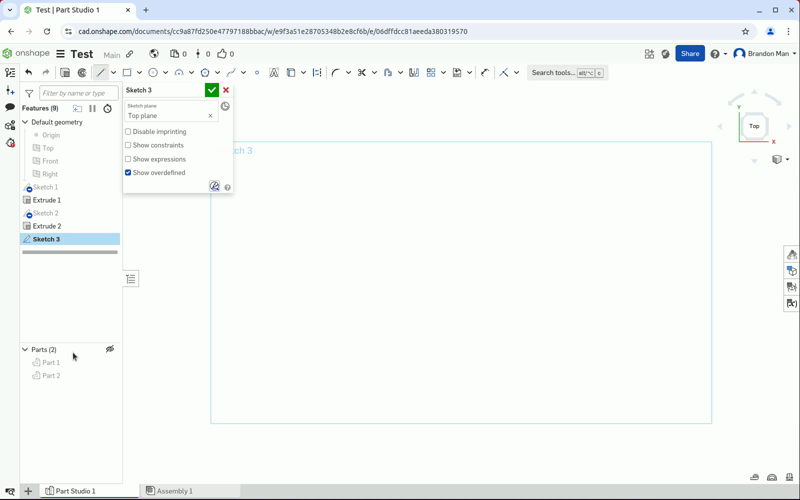
key_down(shift)
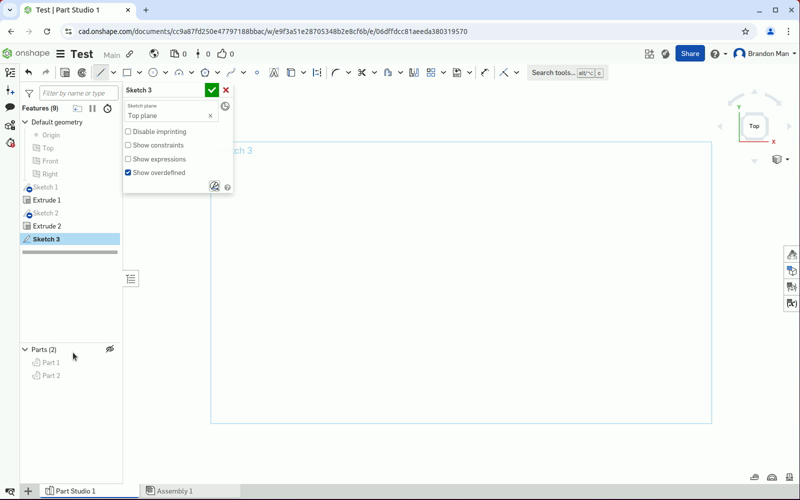
mouse_move(348, 279)
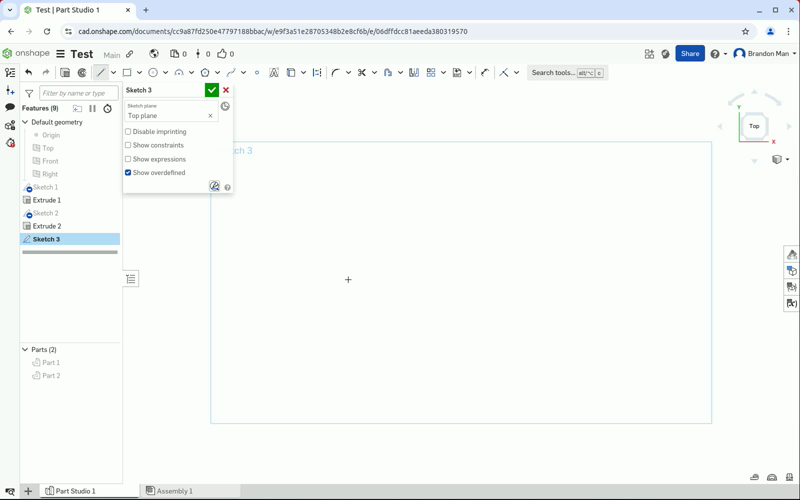
click(348, 279)
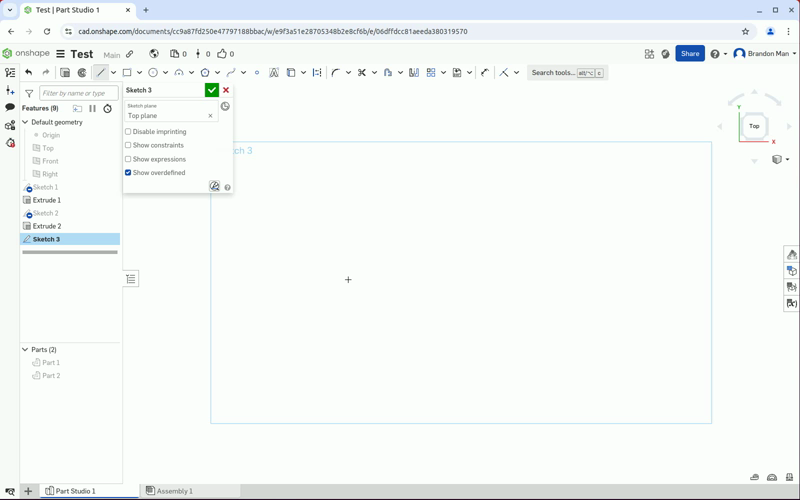
key_up(shift)
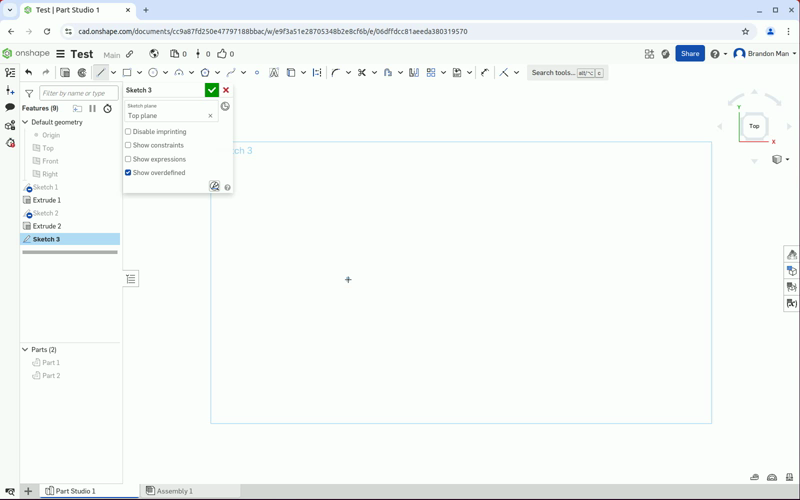
key_down(shift)
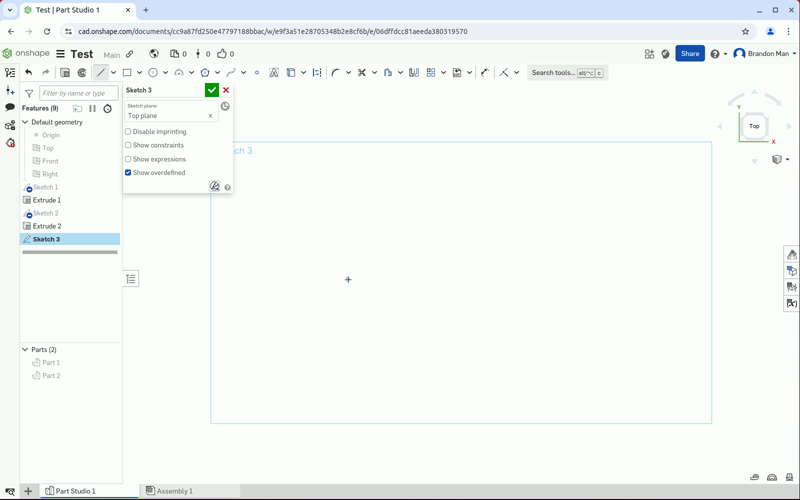
mouse_move(378, 279)
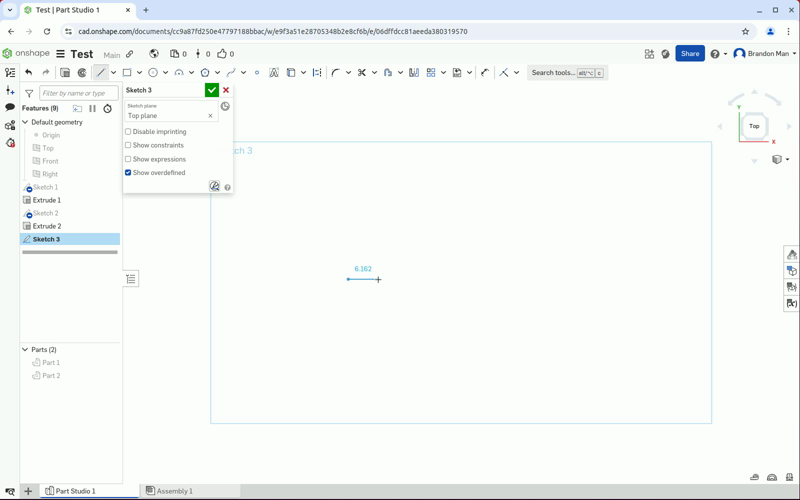
mouse_move(374, 279)
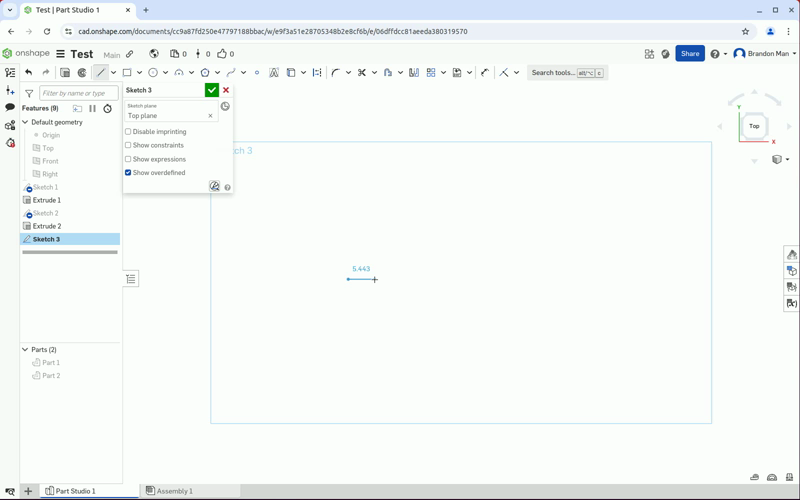
click(374, 279)
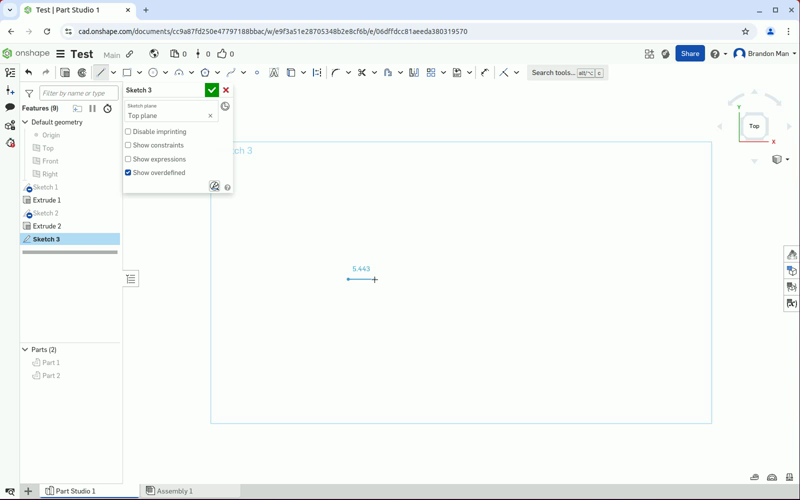
key_up(shift)
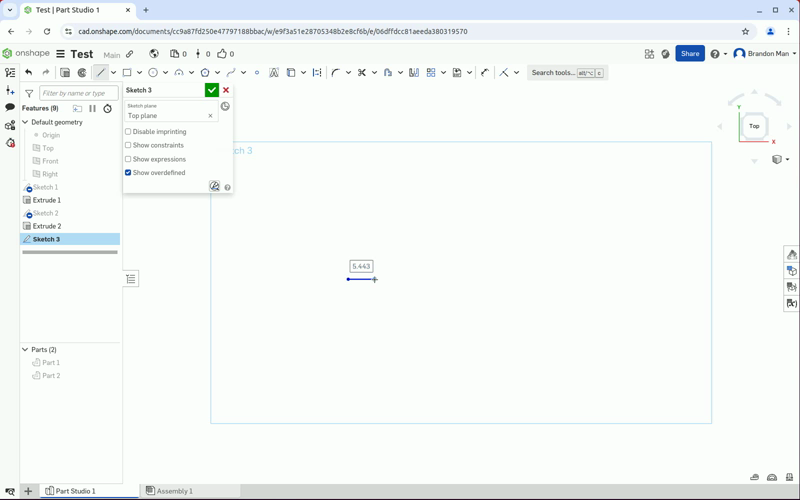
key_down(shift)
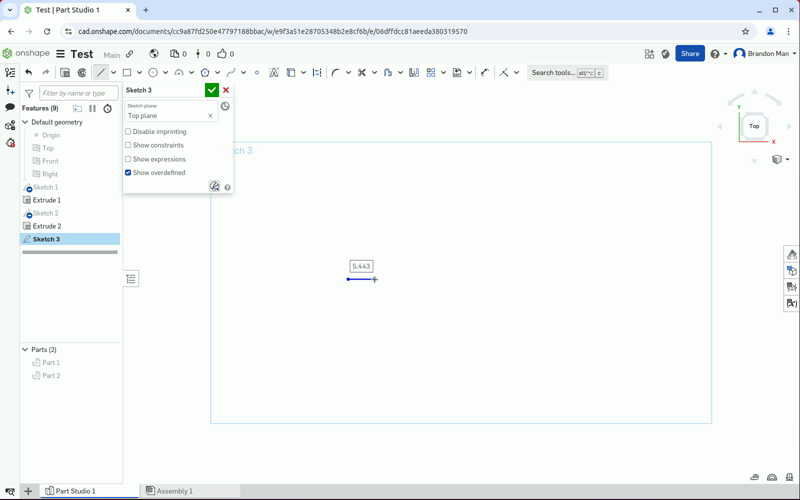
mouse_move(404, 279)
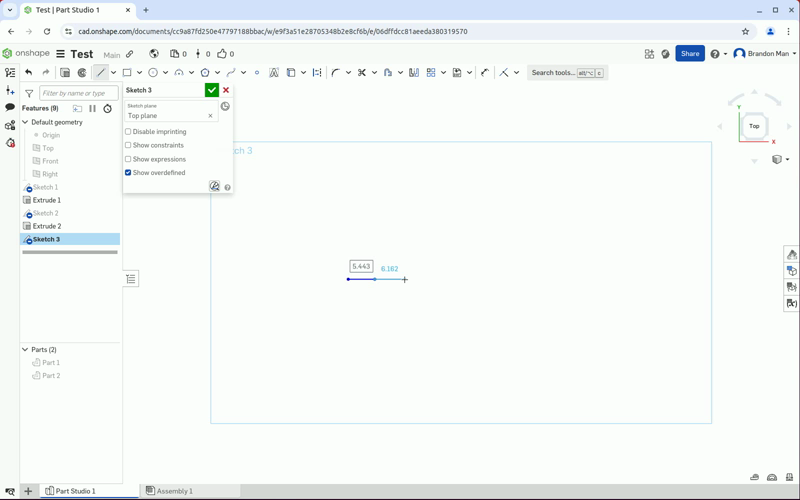
mouse_move(374, 259)
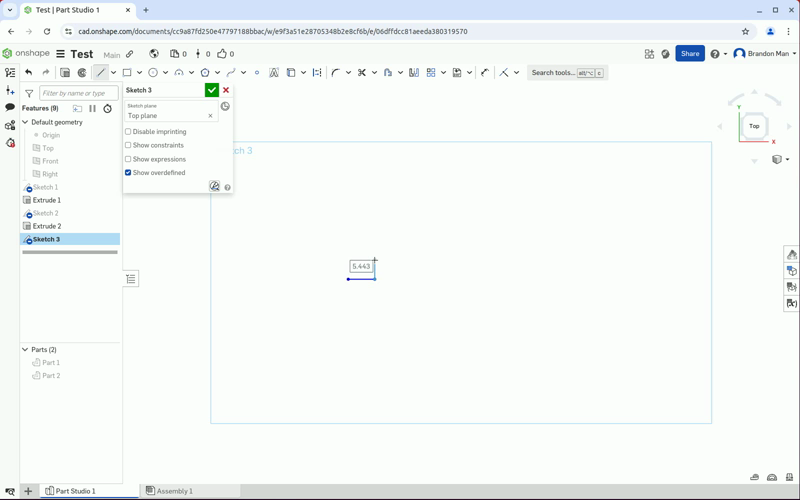
click(374, 259)
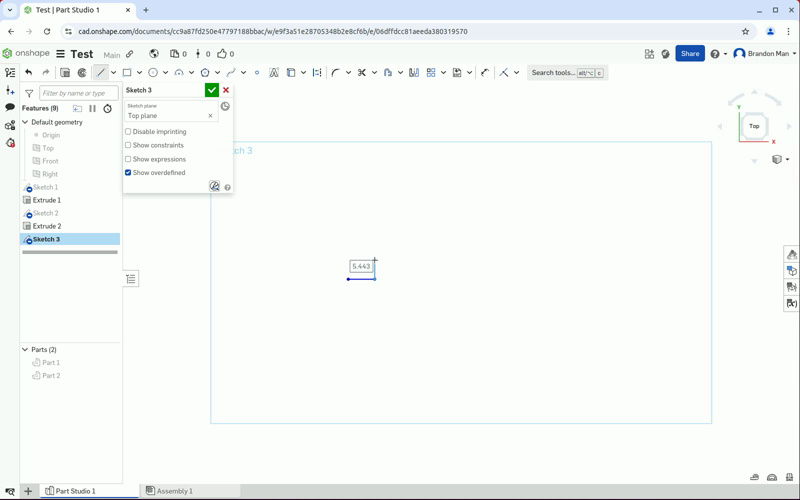
key_up(shift)
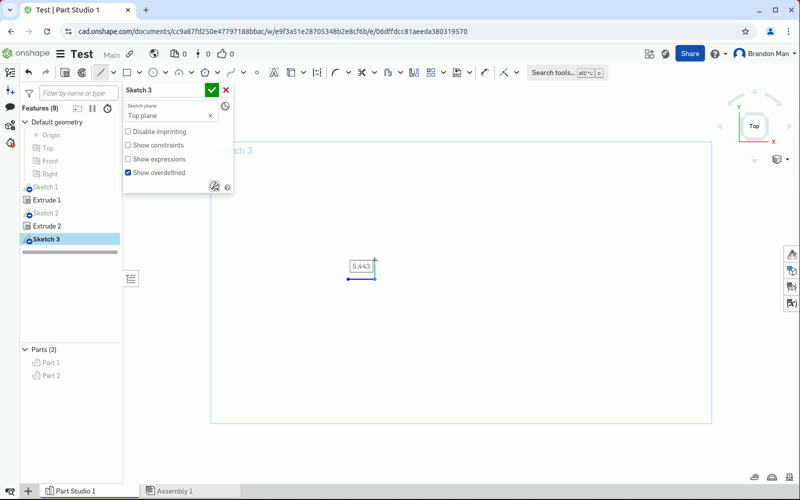
key_down(shift)
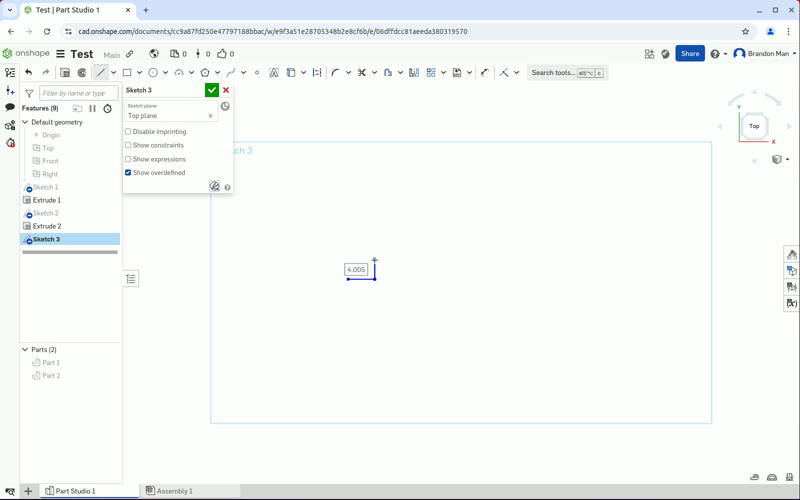
mouse_move(404, 259)
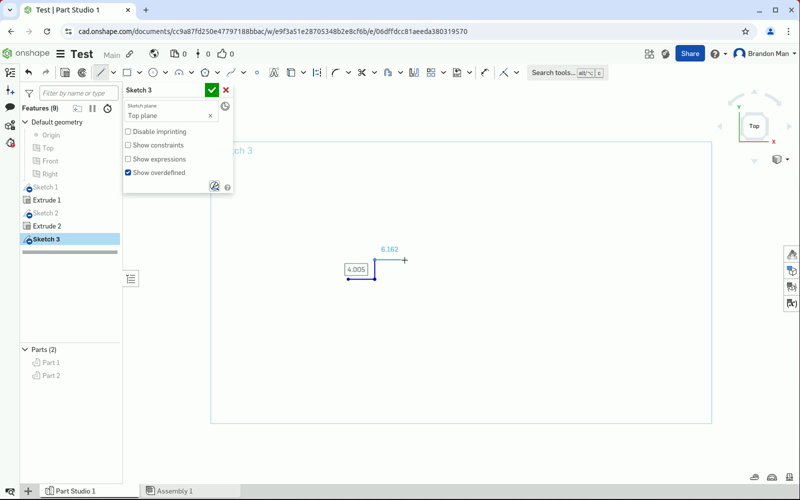
mouse_move(348, 259)
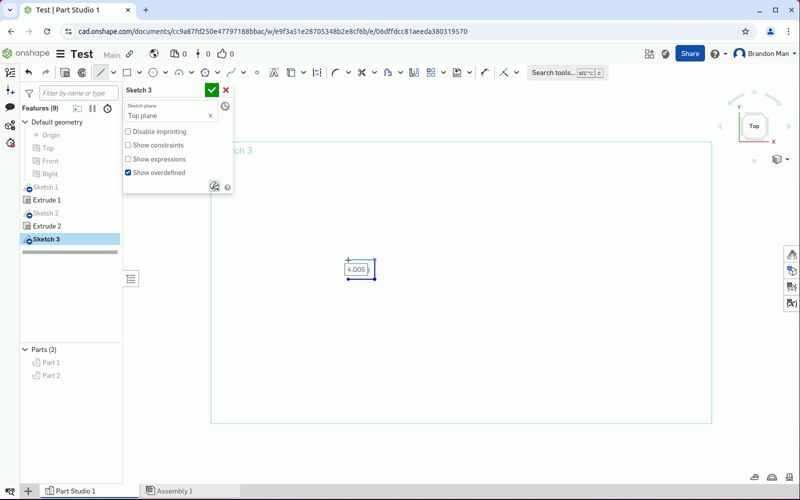
click(348, 259)
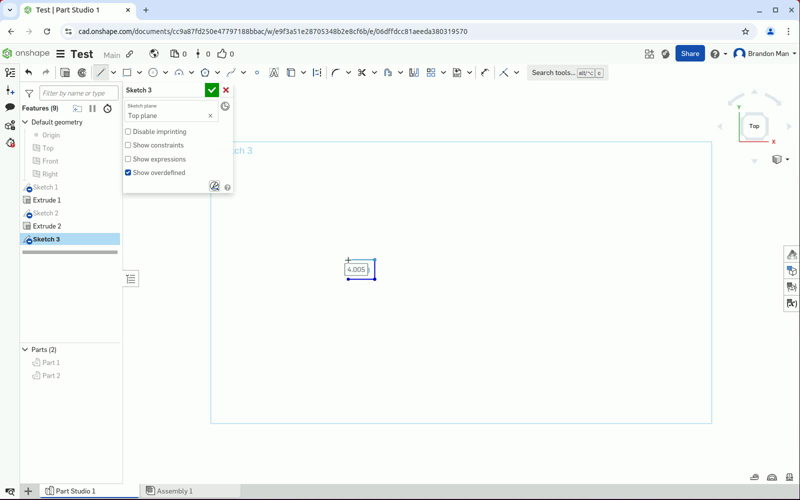
key_up(shift)
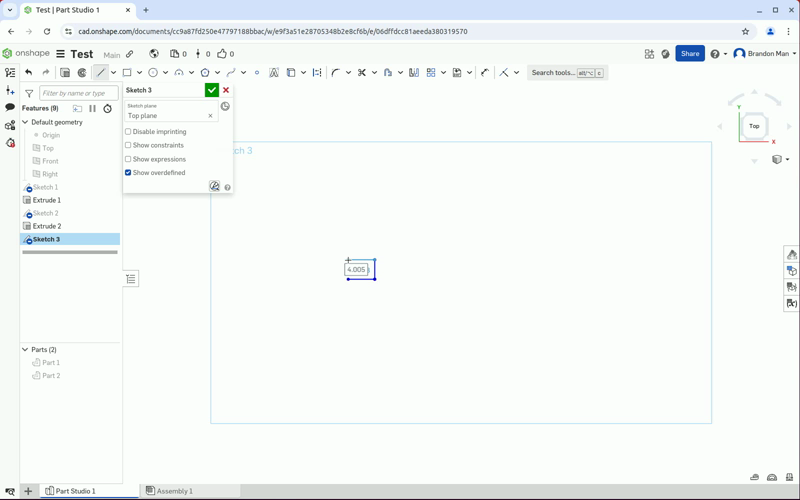
mouse_move(378, 259)
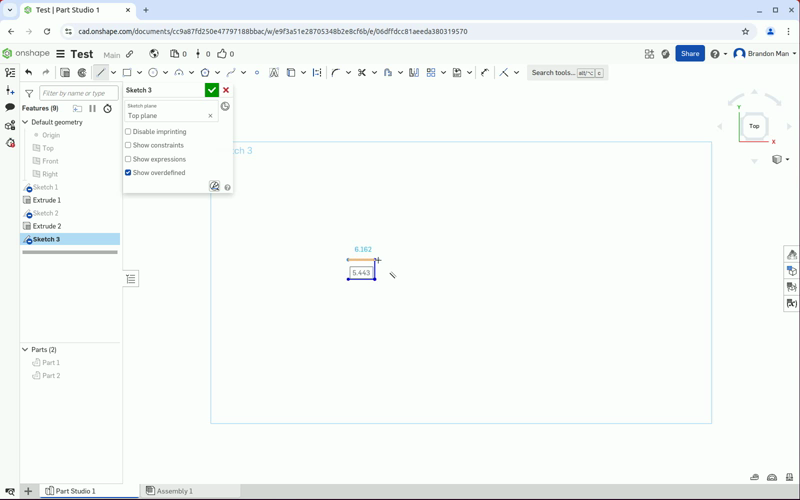
key_down(shift)
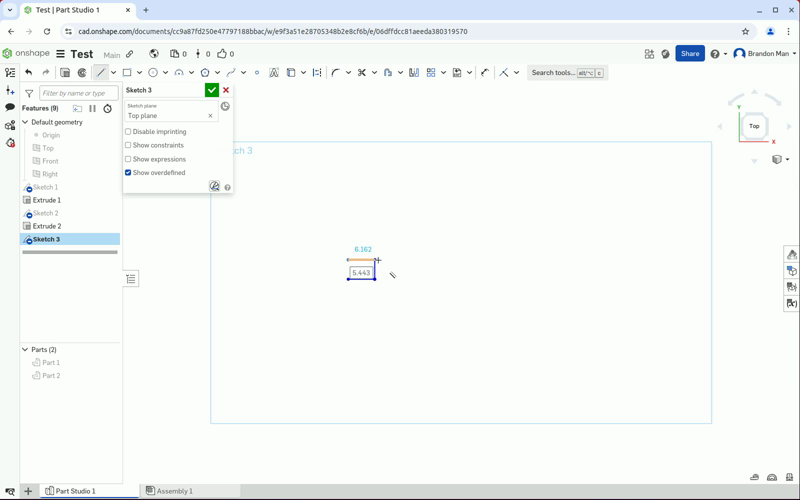
mouse_move(348, 279)
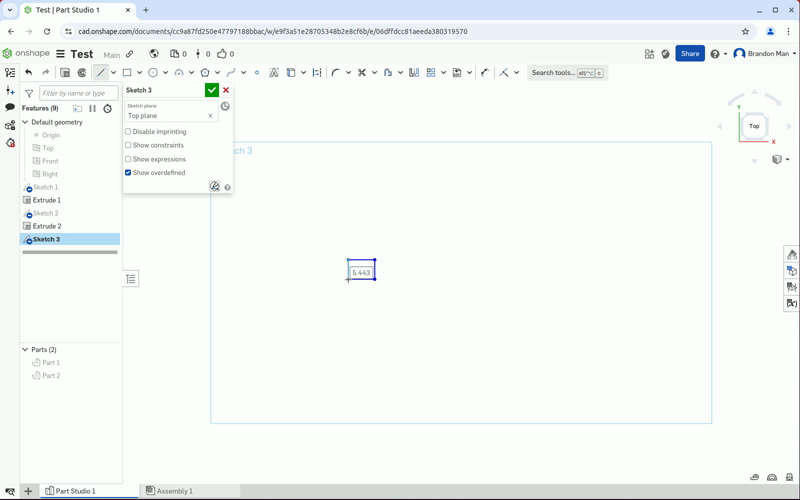
key_up(shift)
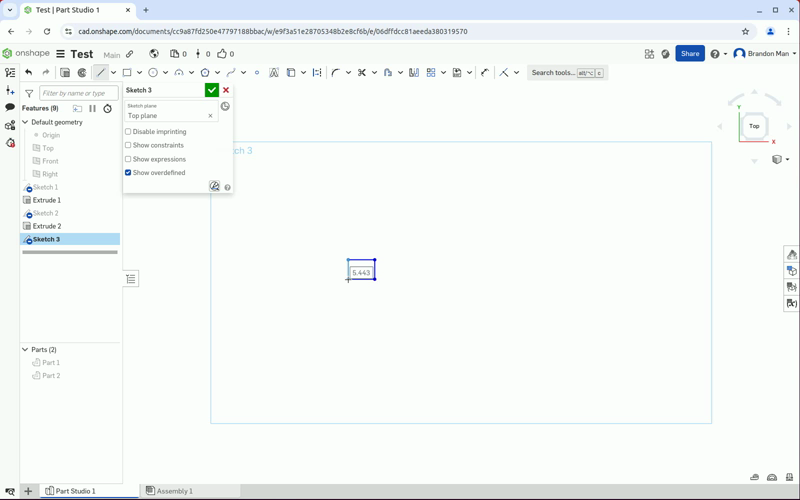
click(348, 279)
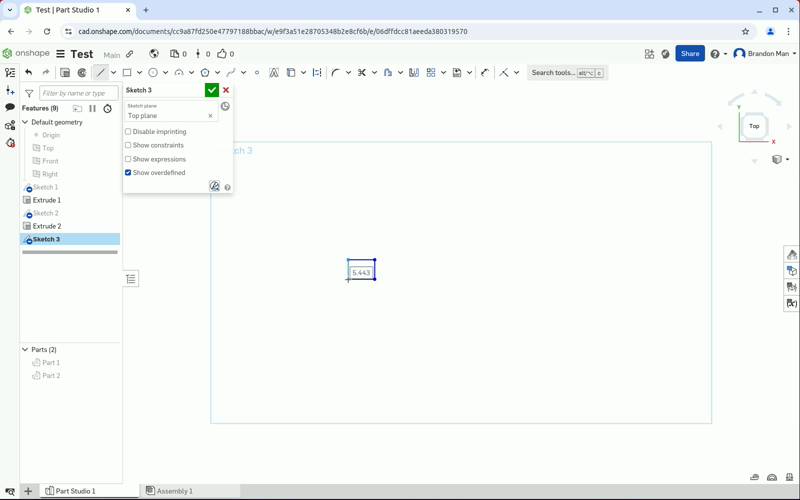
key(esc)
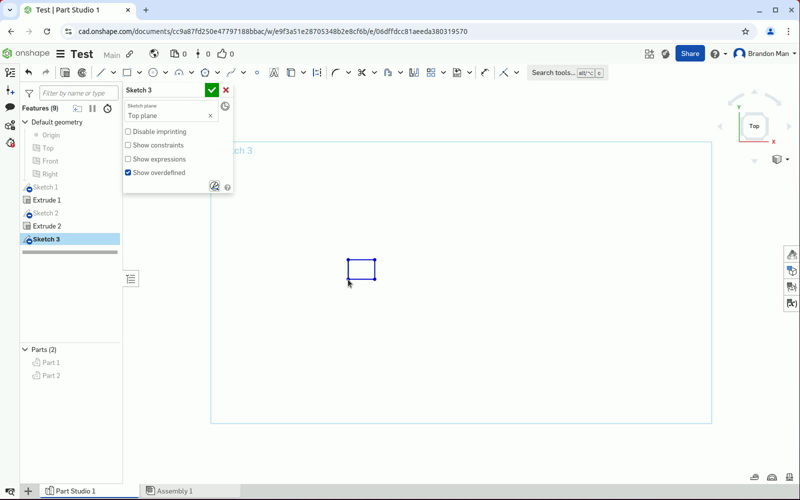
mouse_move(348, 266)
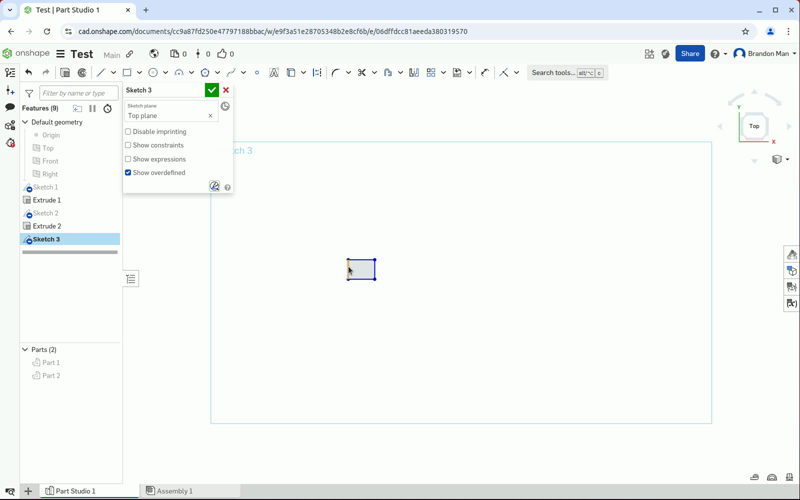
scroll(6)
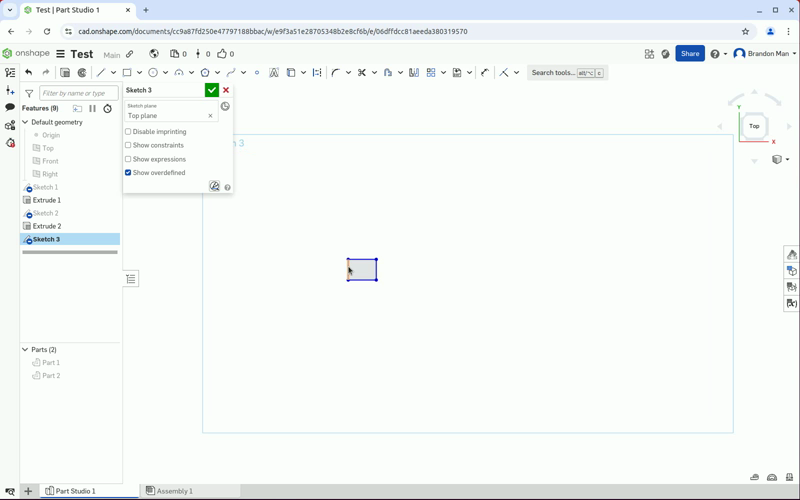
scroll(6)
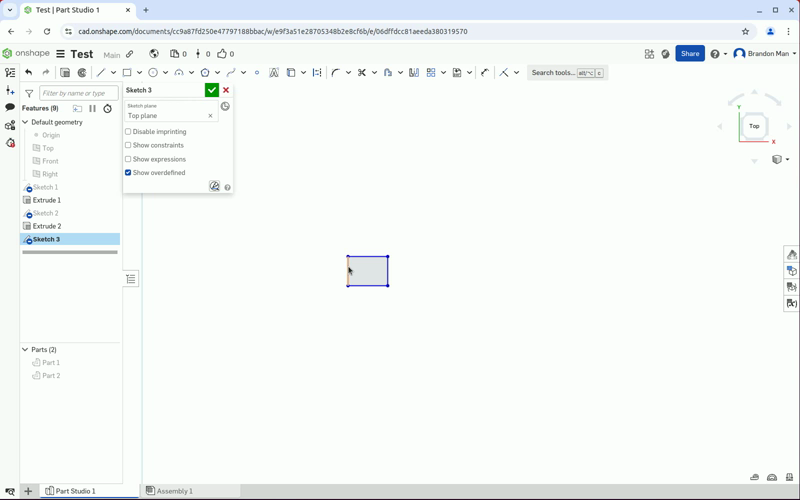
scroll(6)
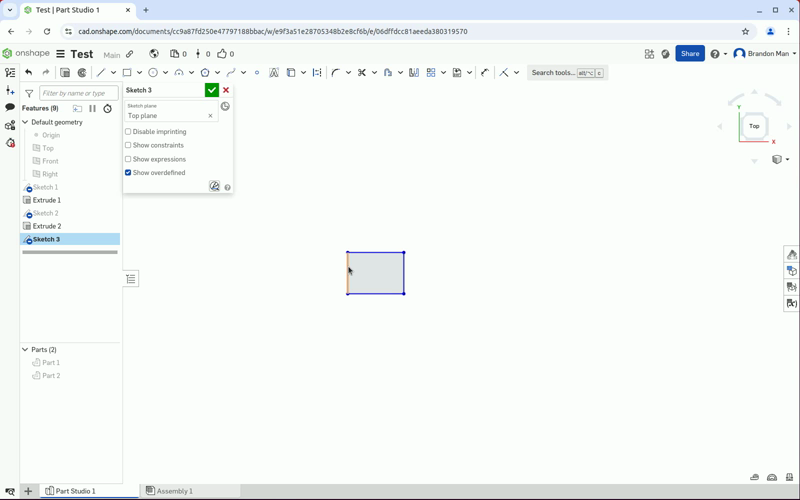
scroll(6)
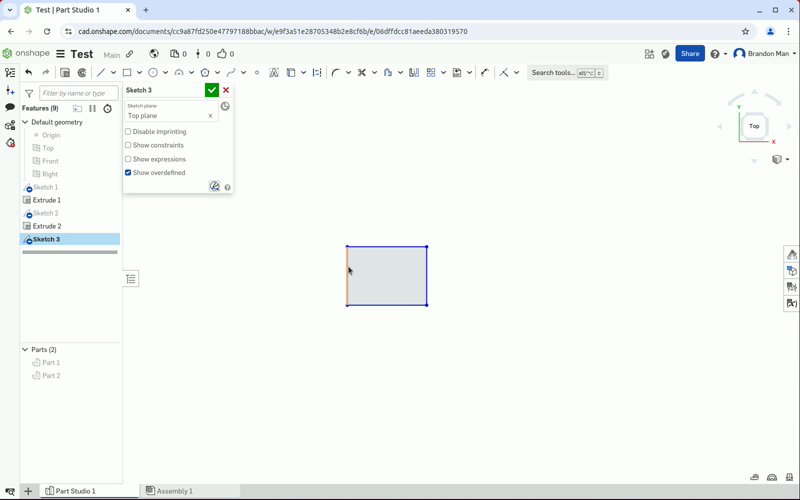
scroll(6)
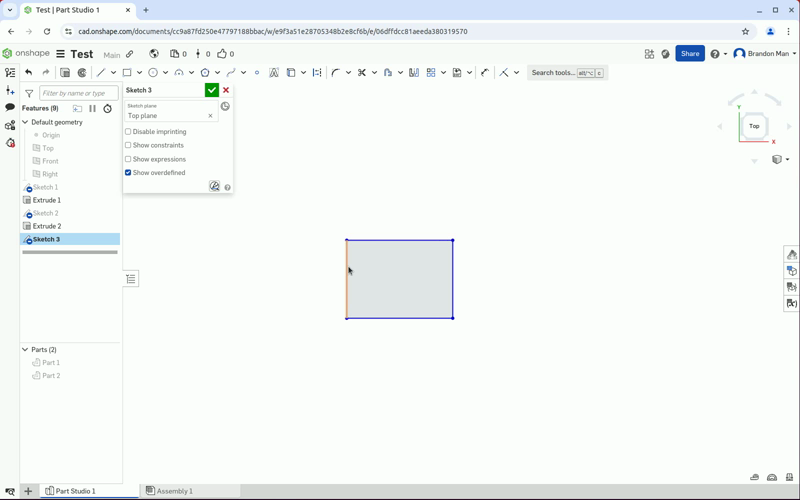
scroll(6)
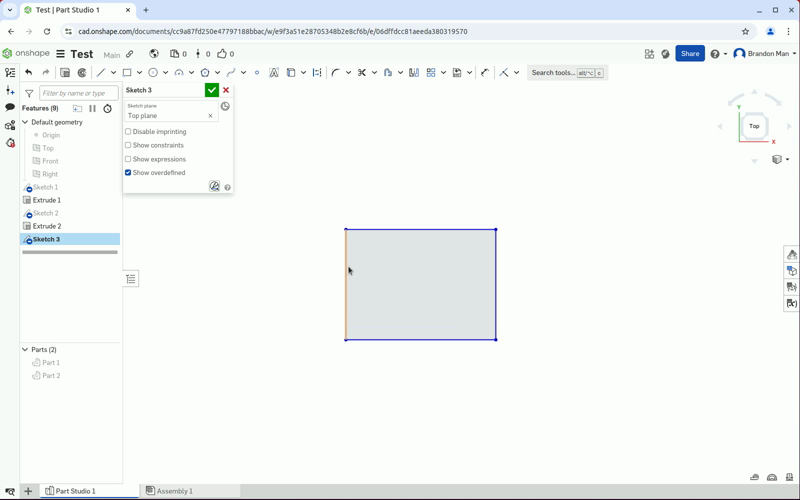
scroll(6)
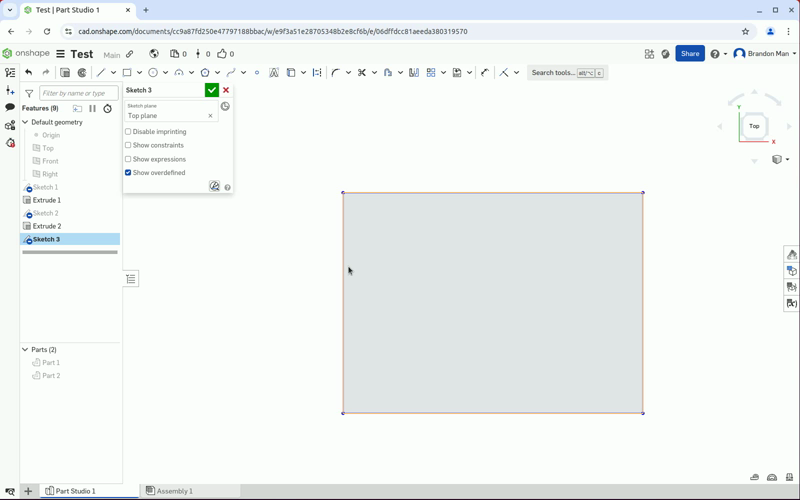
click(348, 266)
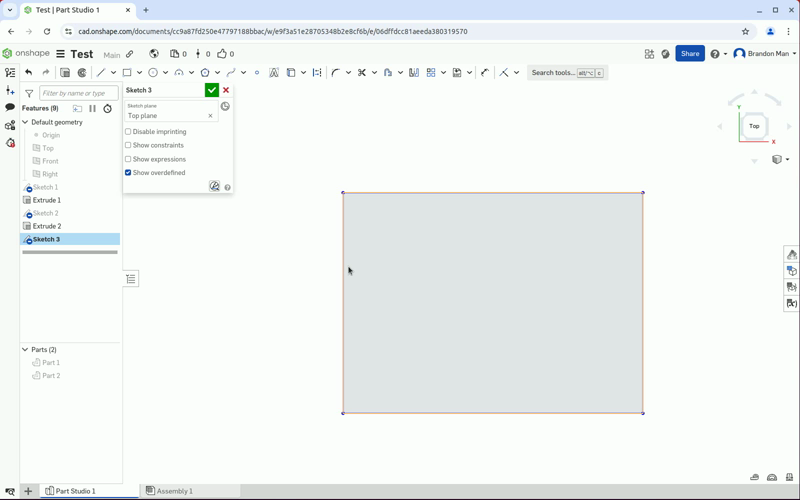
scroll(-6)
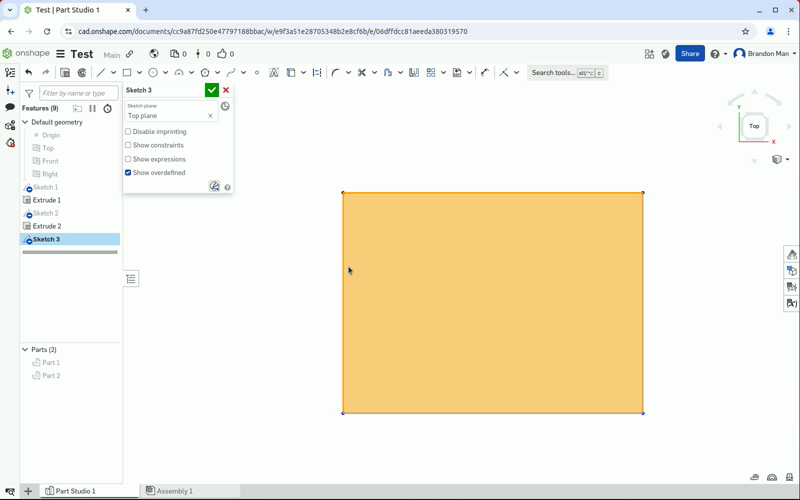
scroll(-6)
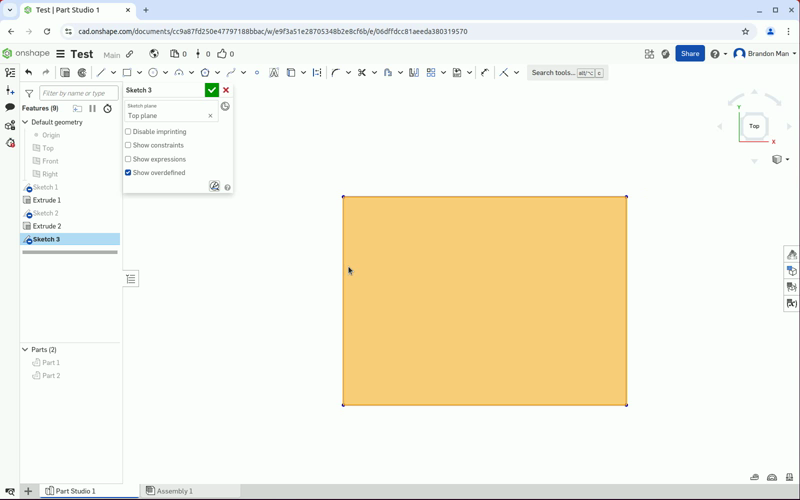
scroll(-6)
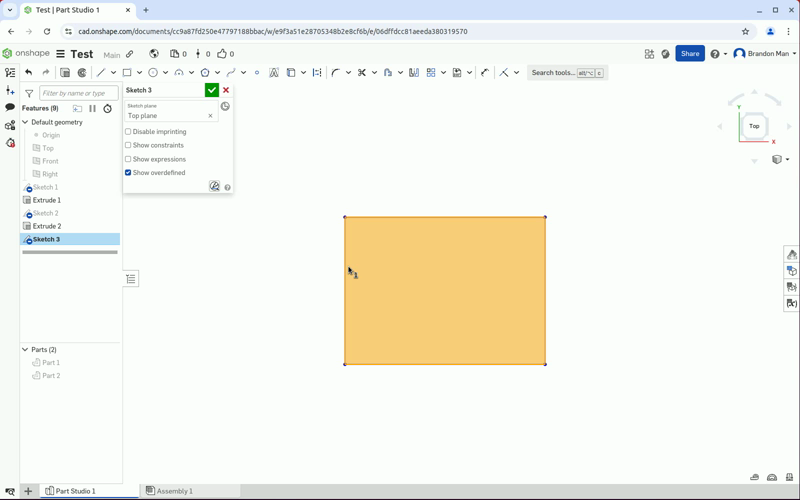
scroll(-6)
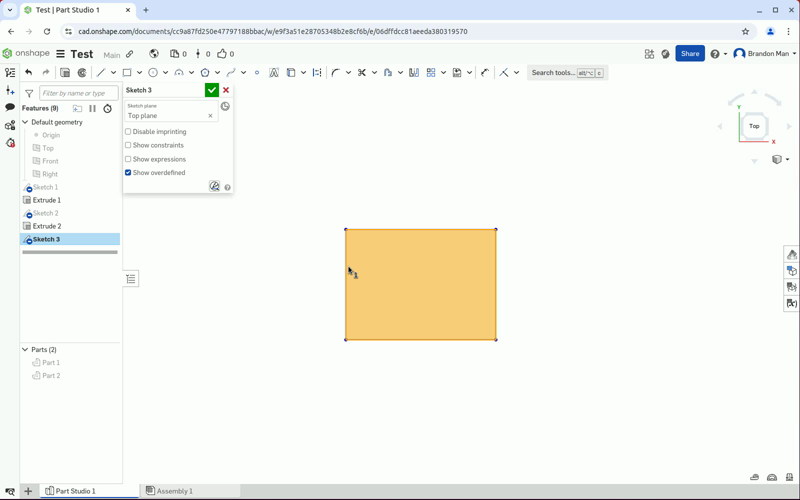
scroll(-6)
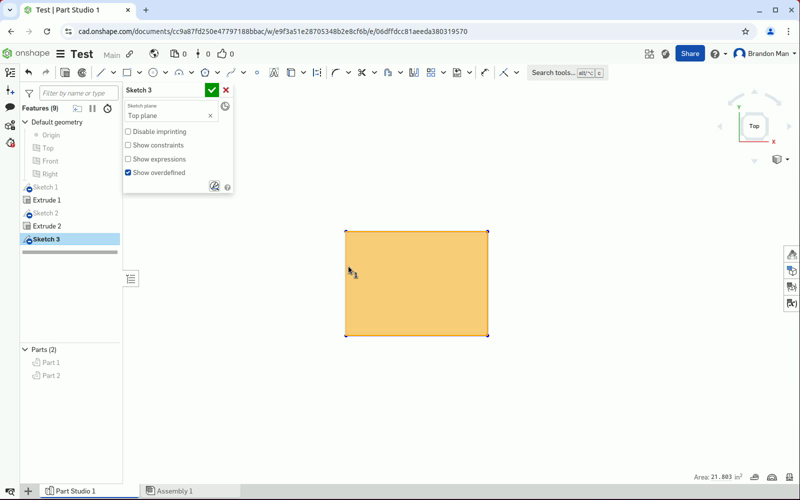
scroll(-6)
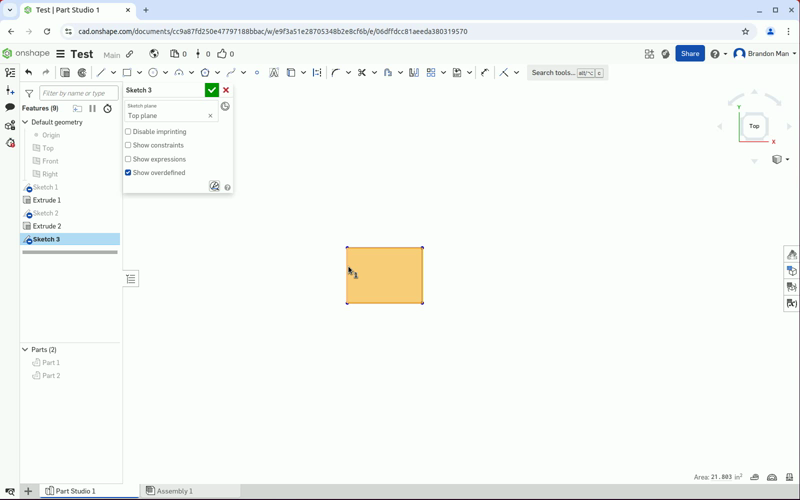
scroll(-6)
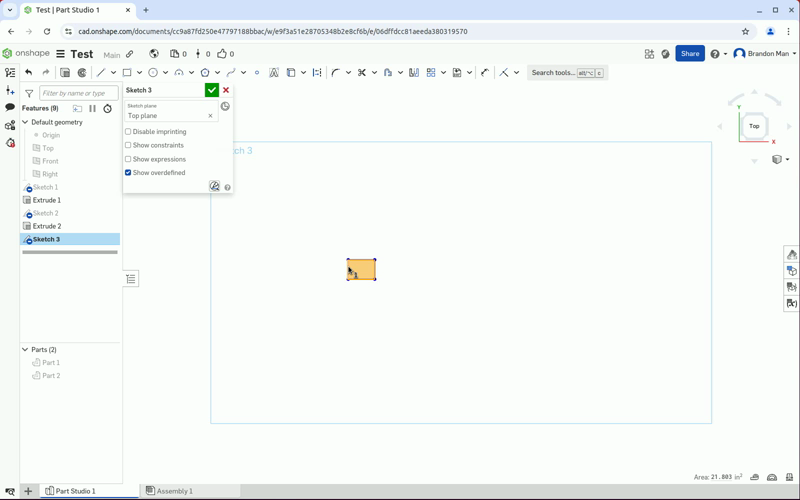
mouse_move(73, 352)
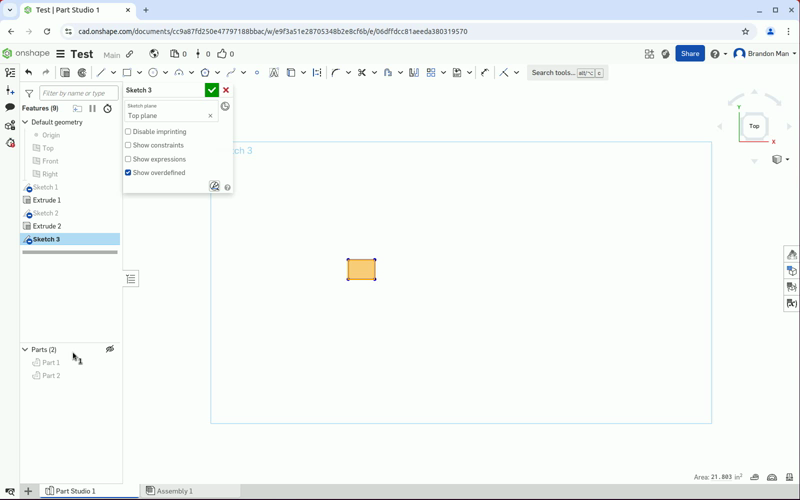
key(shift+y)
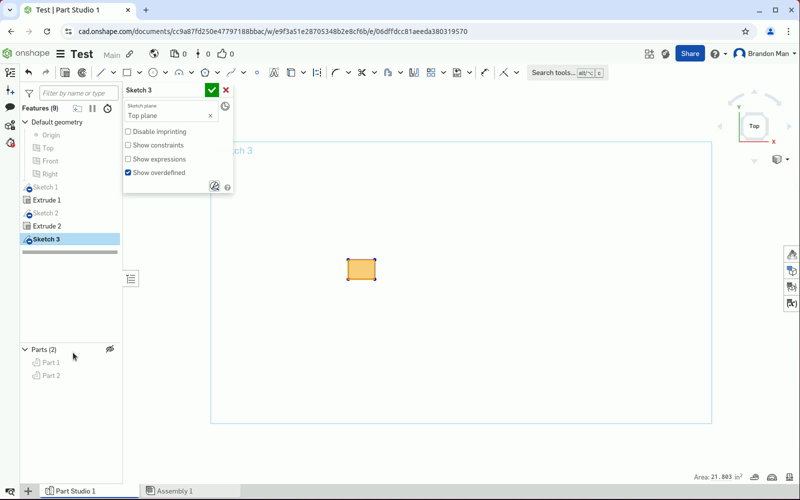
key(shift+e)
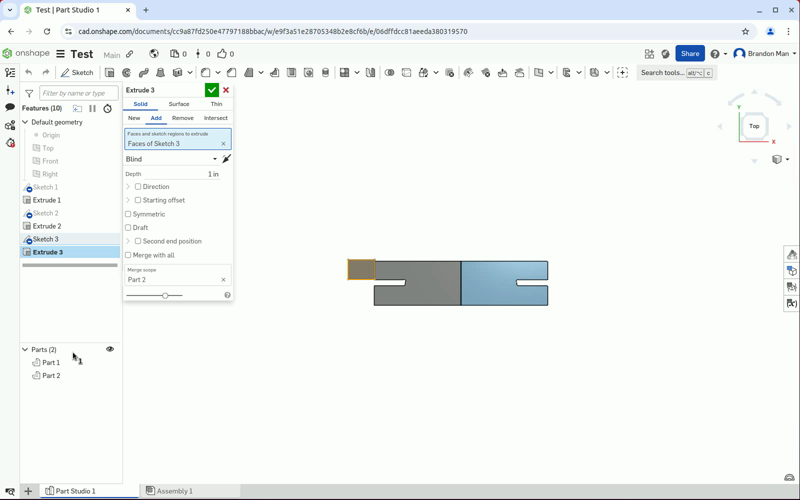
mouse_move(143, 106)
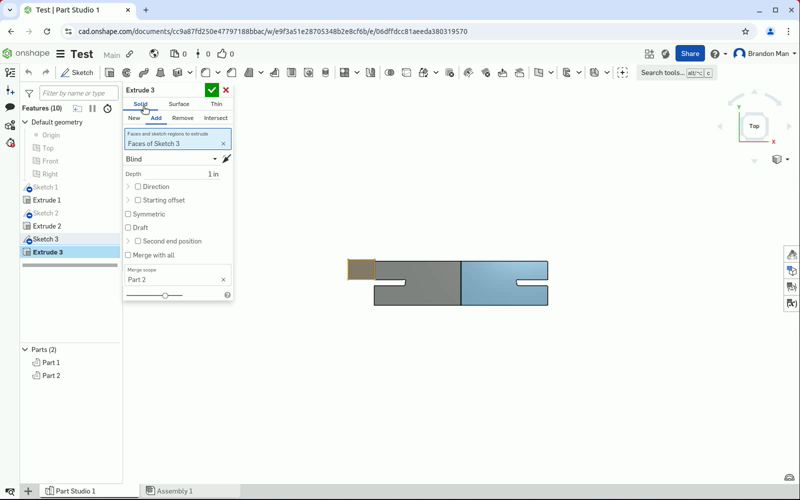
click(143, 106)
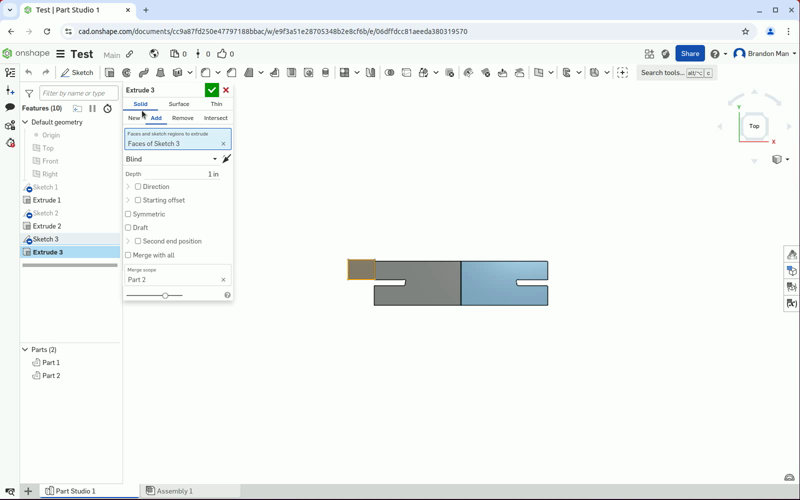
mouse_move(137, 120)
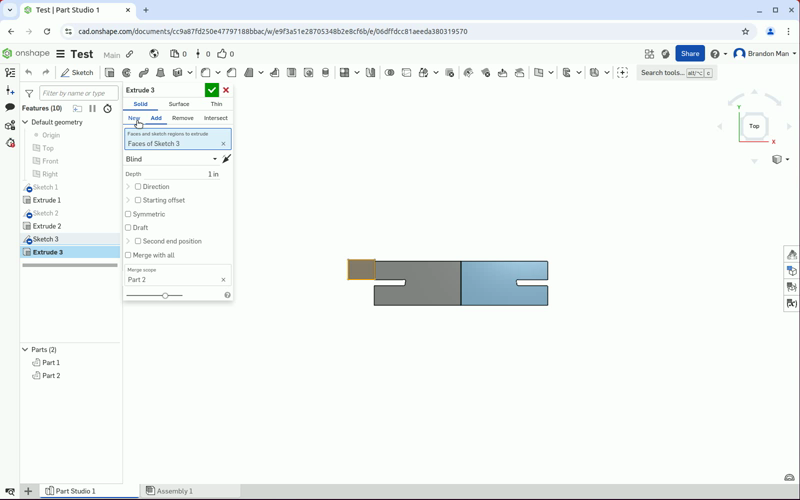
click(137, 120)
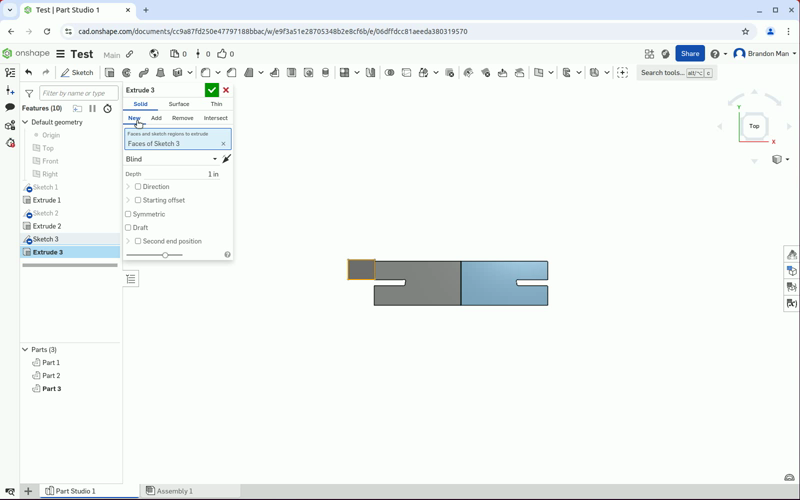
key(tab, 4)
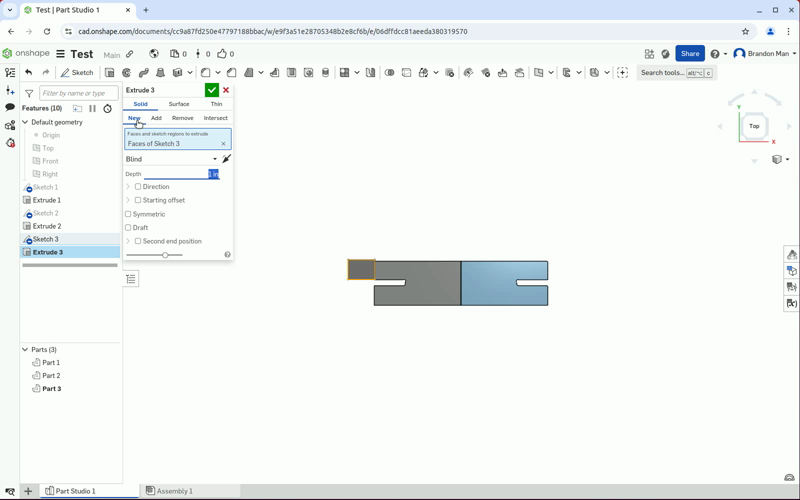
text(0.241)
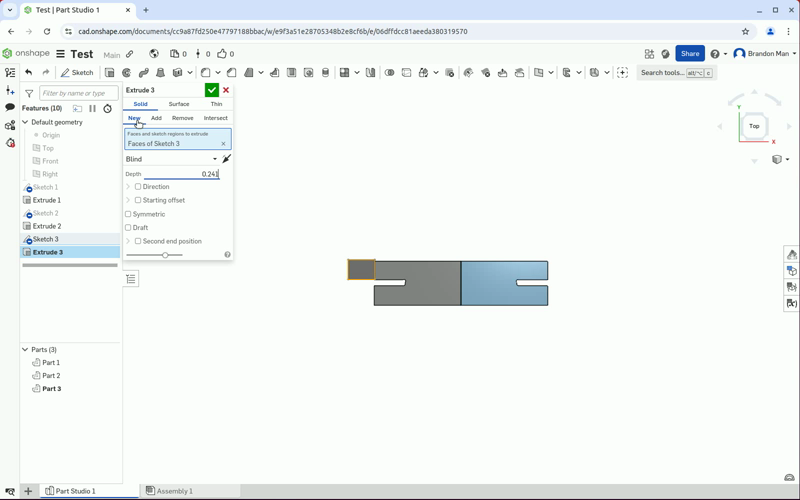
key(enter)
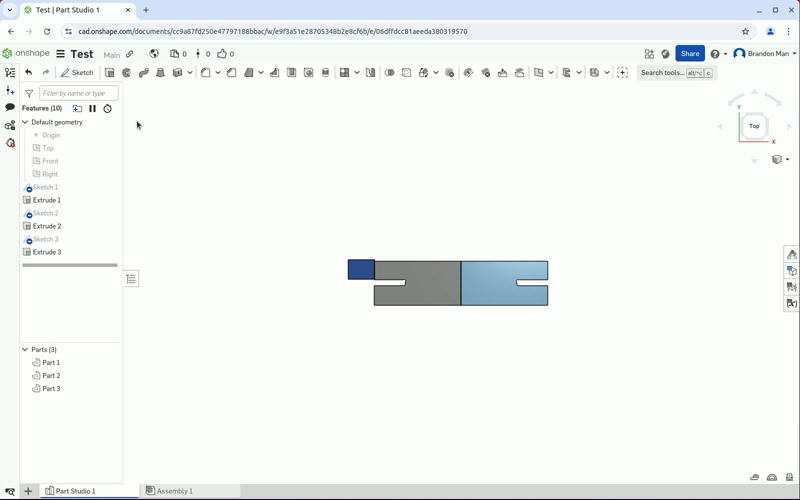
key(shift+h)
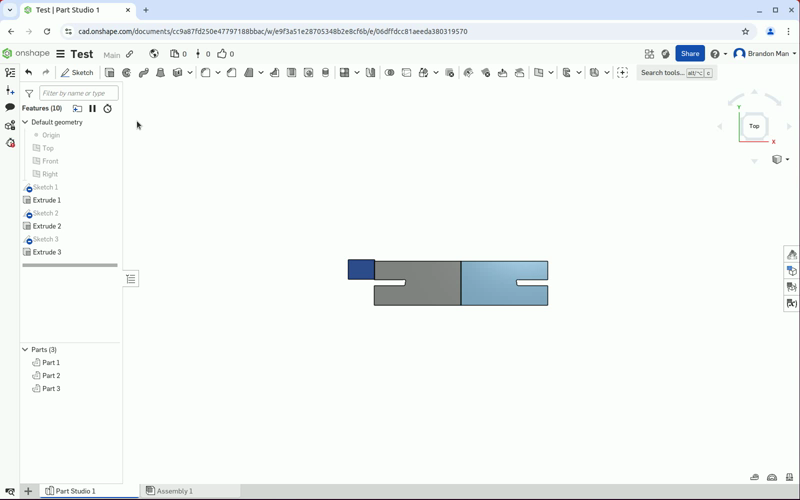
key(shift+h)
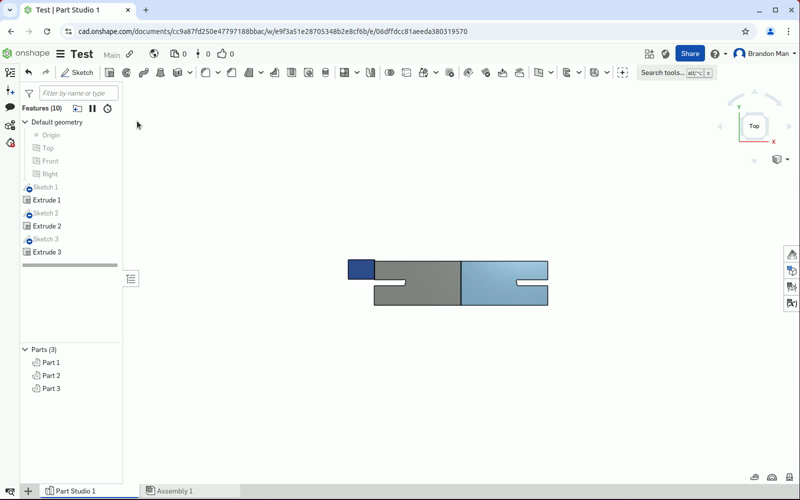
mouse_move(73, 189)
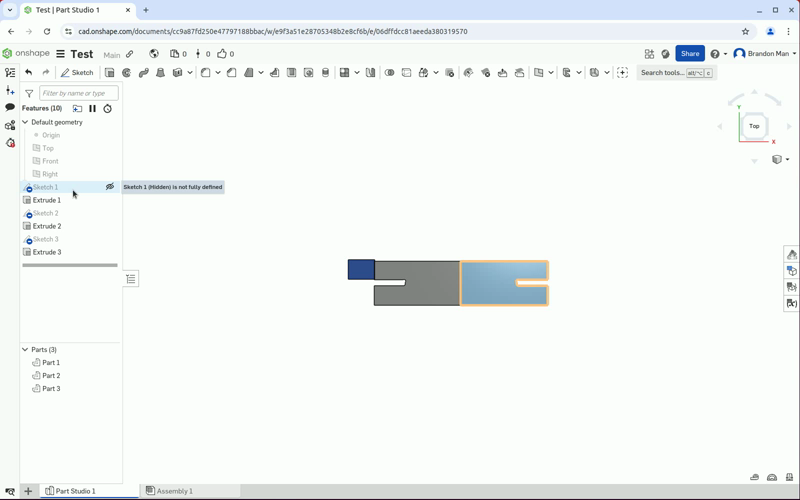
click(73, 189)
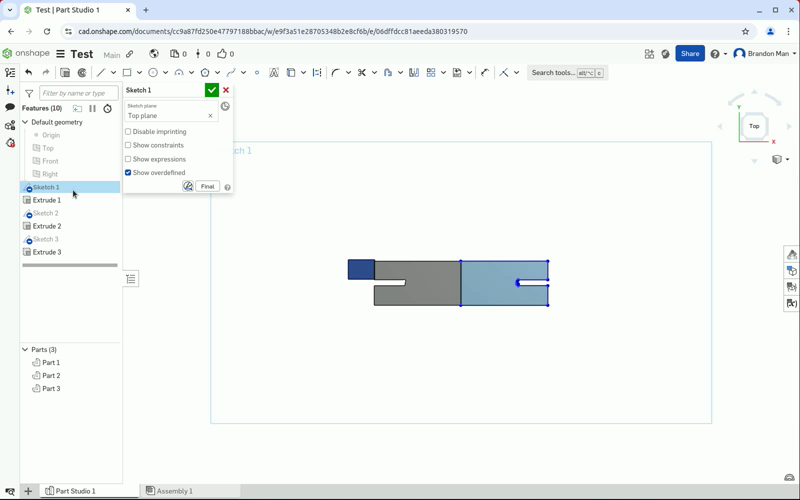
mouse_move(229, 92)
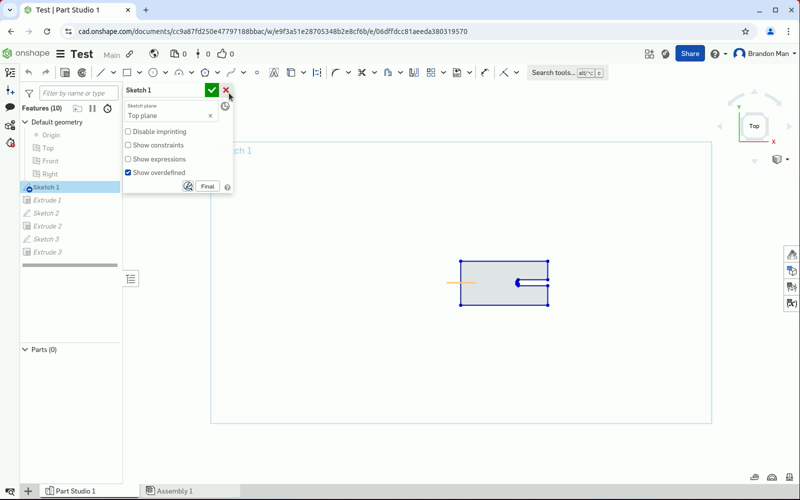
click(229, 92)
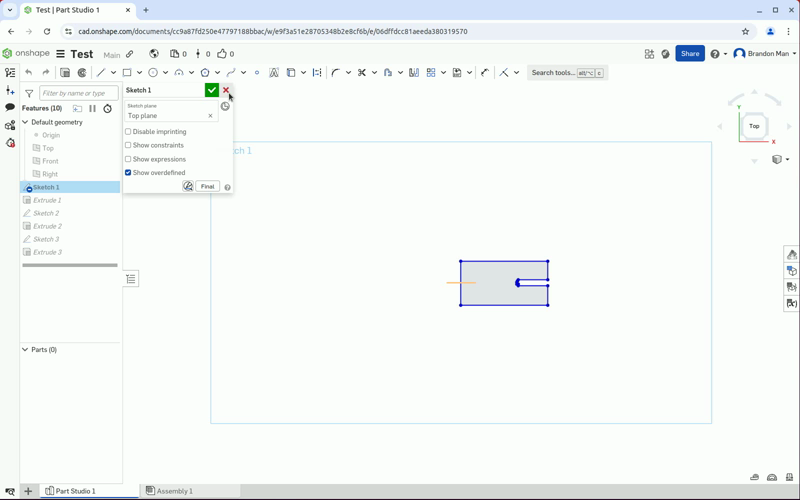
key(shift+s)
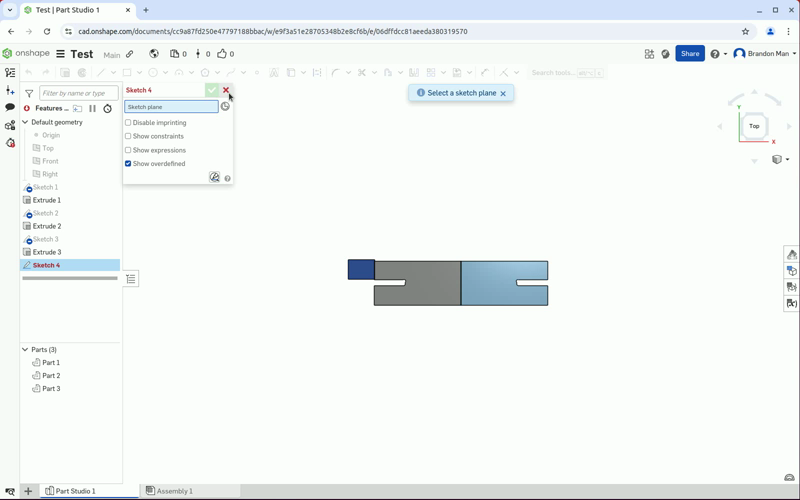
mouse_move(73, 150)
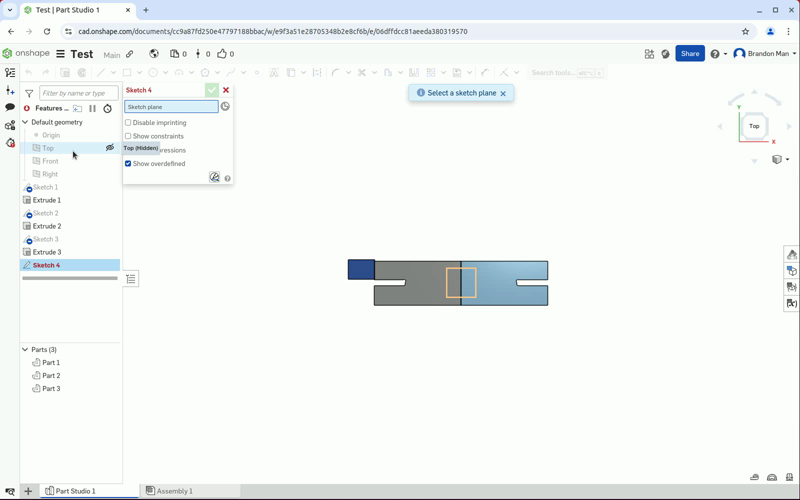
click(73, 150)
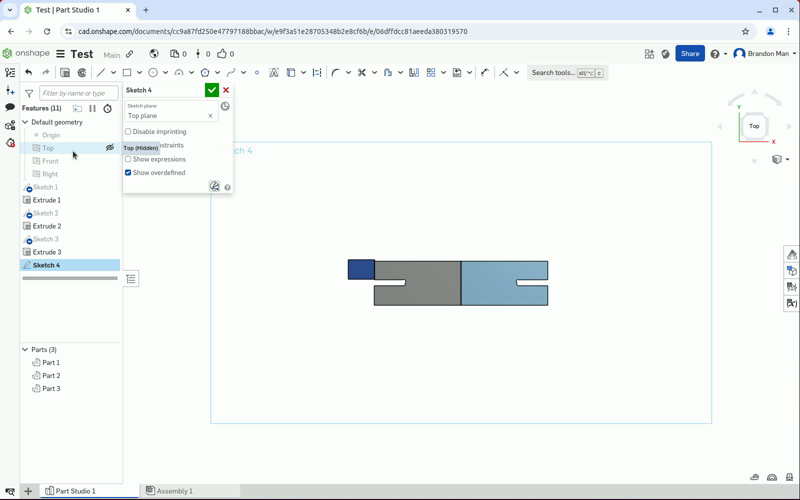
mouse_move(73, 352)
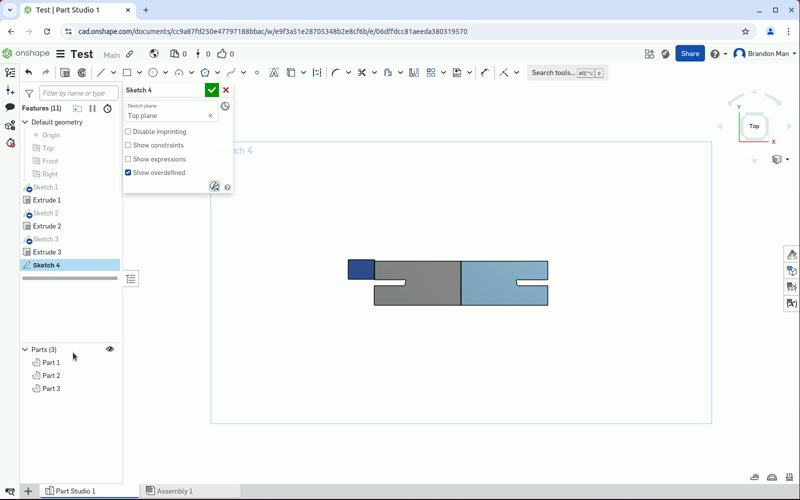
key(y)
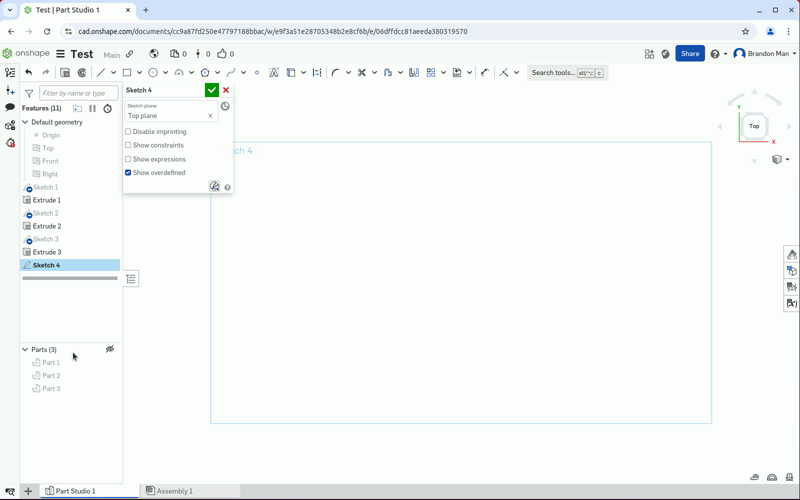
key(l)
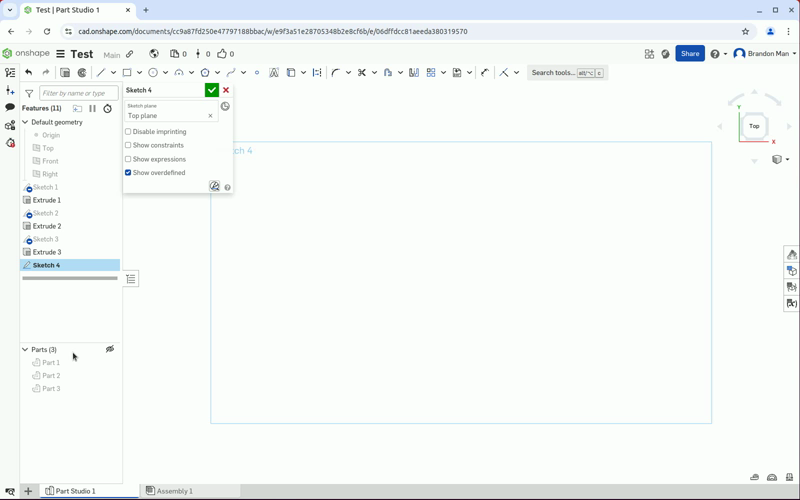
key_down(shift)
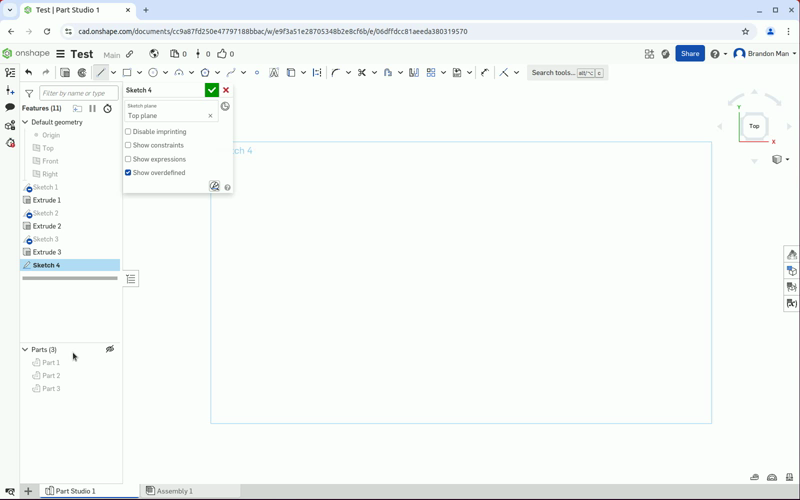
mouse_move(348, 305)
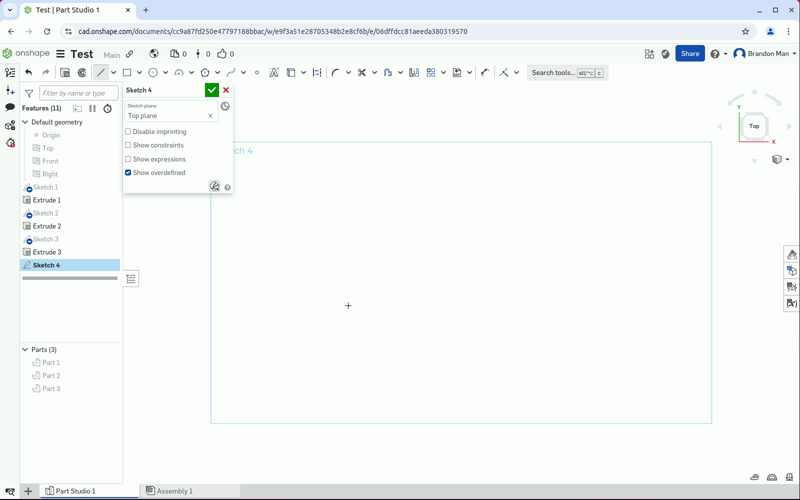
click(348, 305)
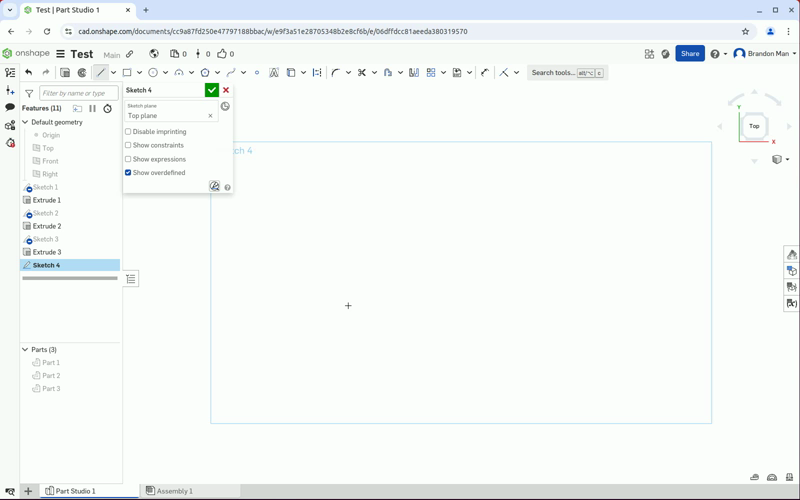
key_up(shift)
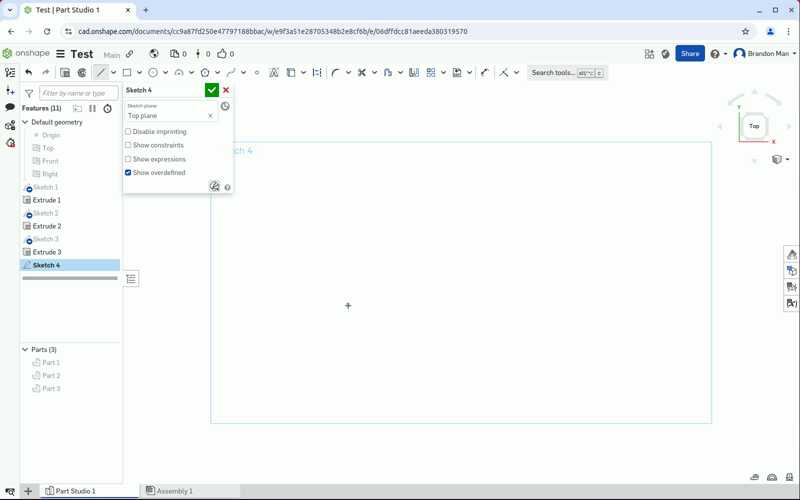
key_down(shift)
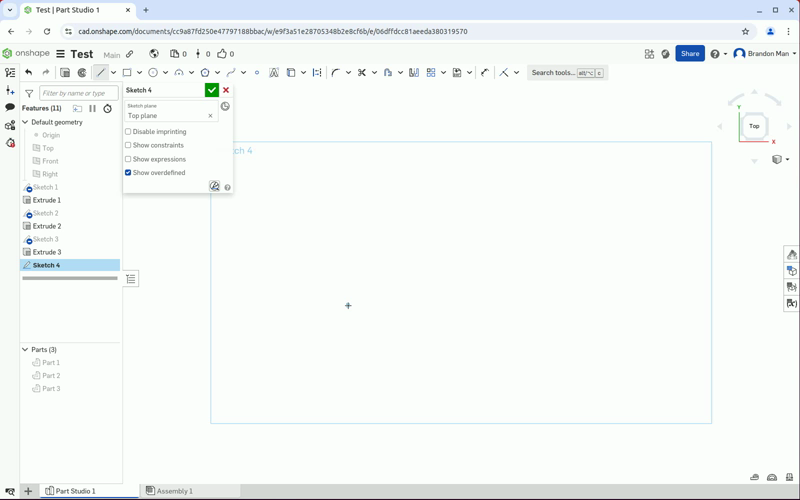
mouse_move(378, 305)
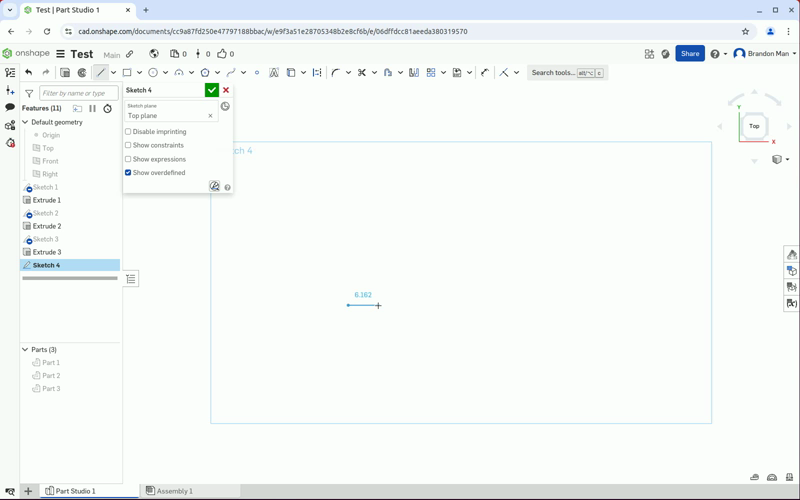
mouse_move(374, 305)
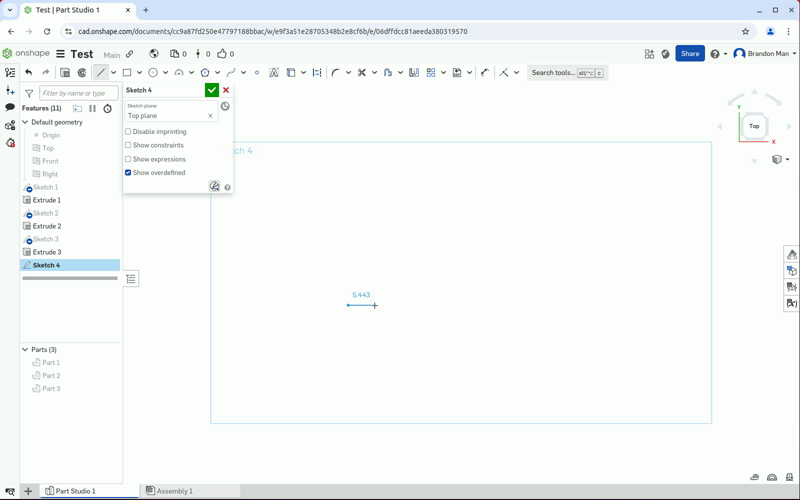
click(374, 305)
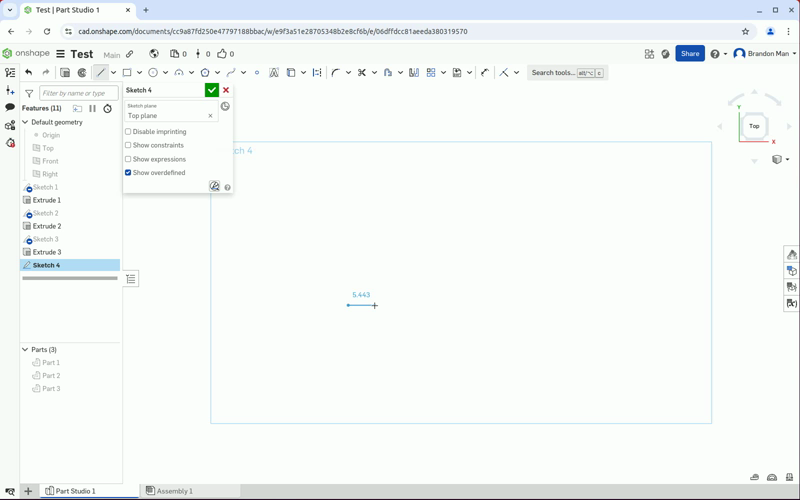
key_up(shift)
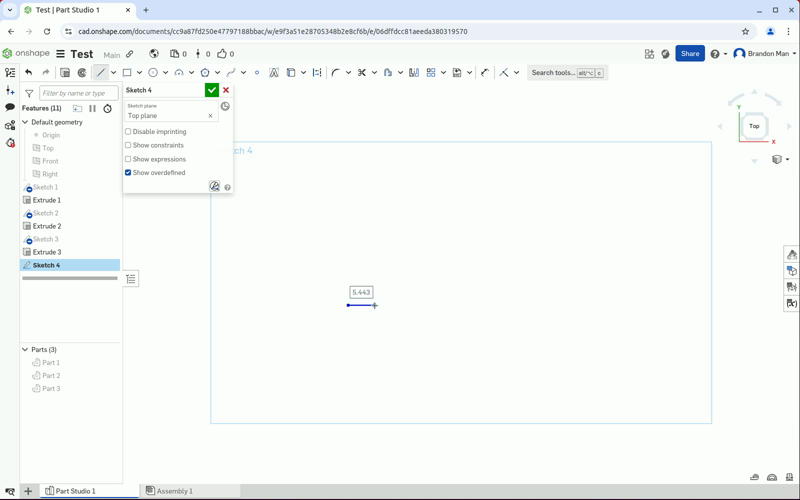
key_down(shift)
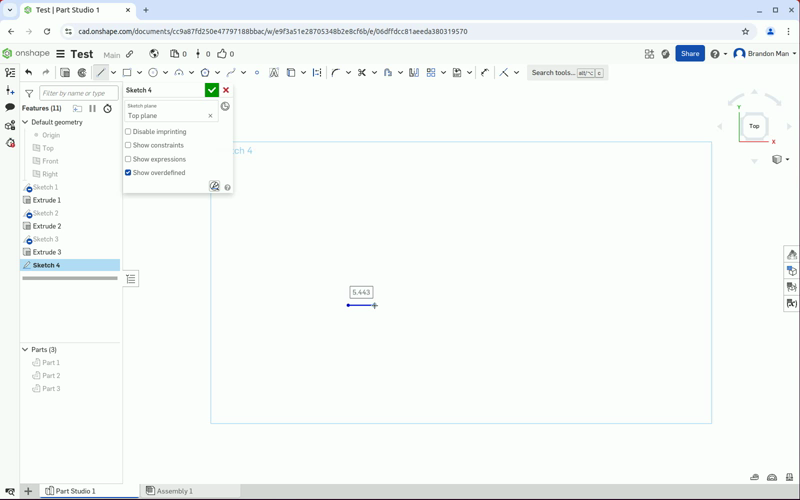
mouse_move(404, 305)
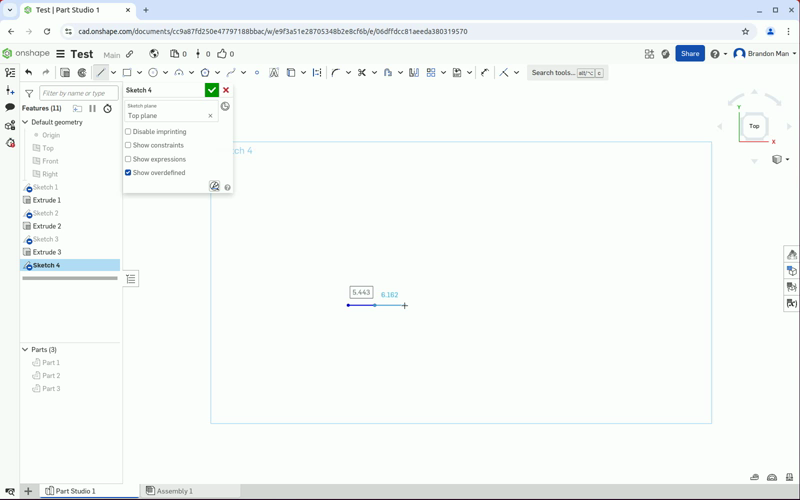
mouse_move(374, 285)
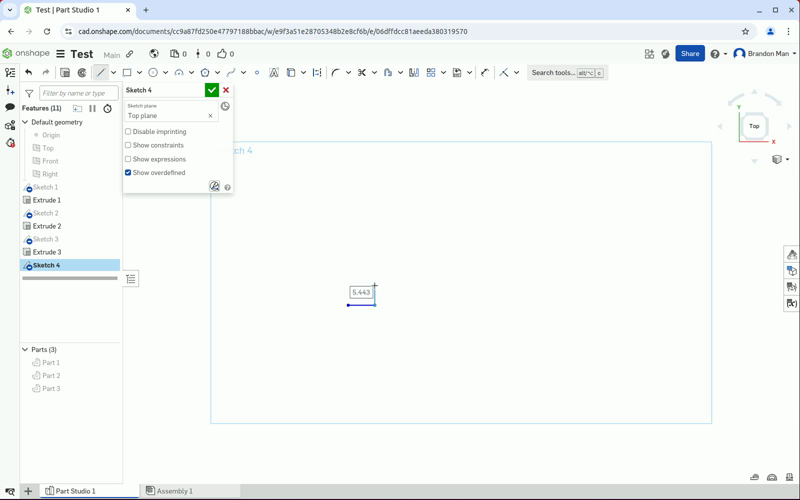
click(374, 285)
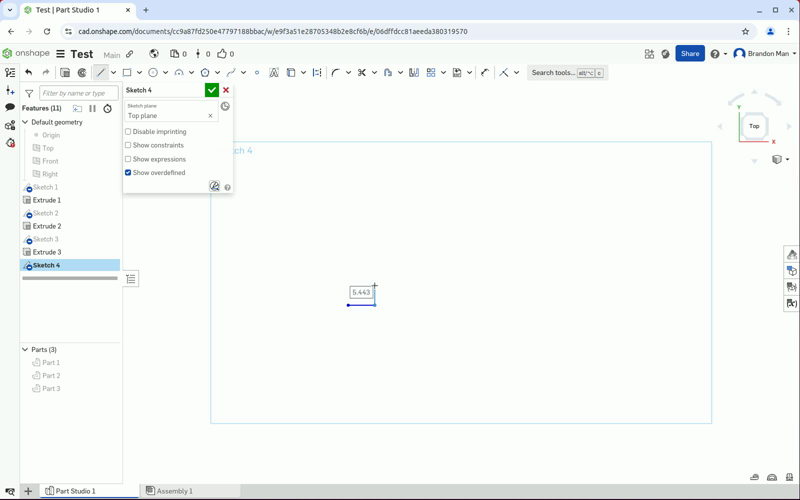
key_up(shift)
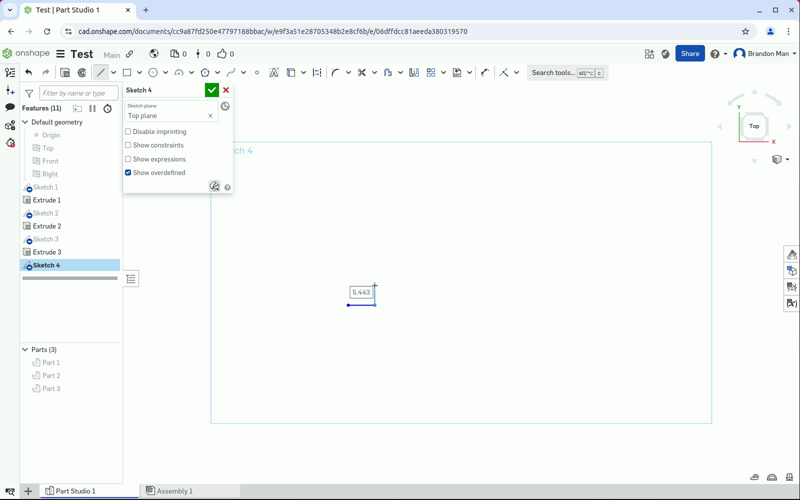
key_down(shift)
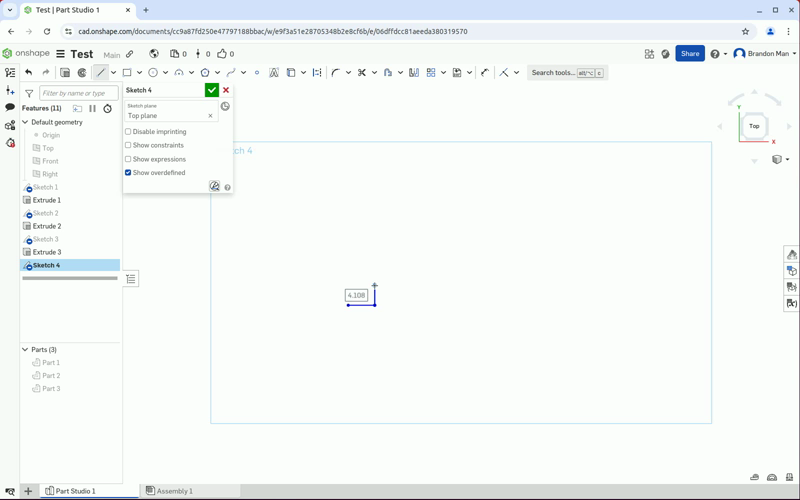
mouse_move(404, 285)
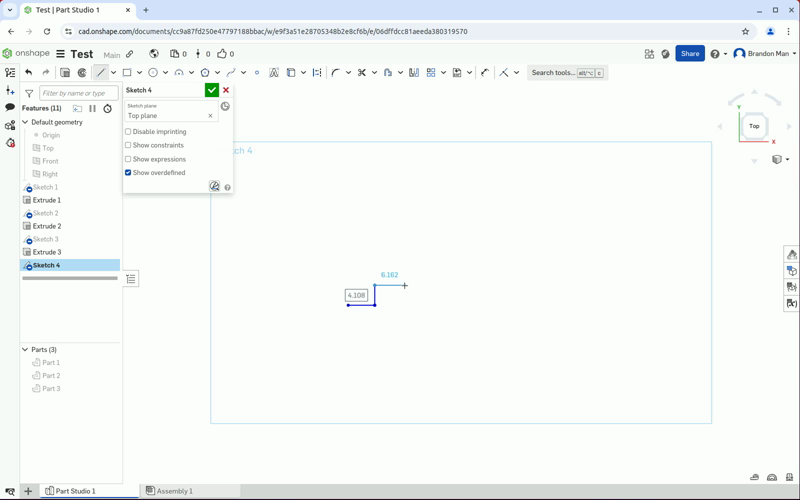
mouse_move(348, 285)
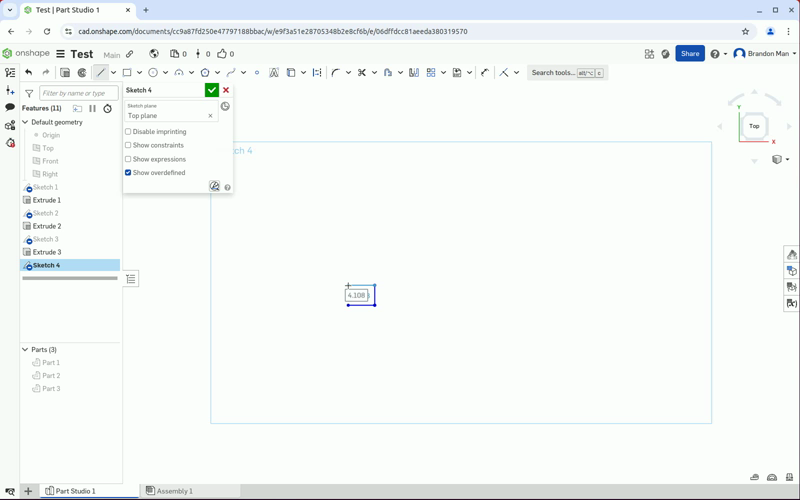
click(348, 285)
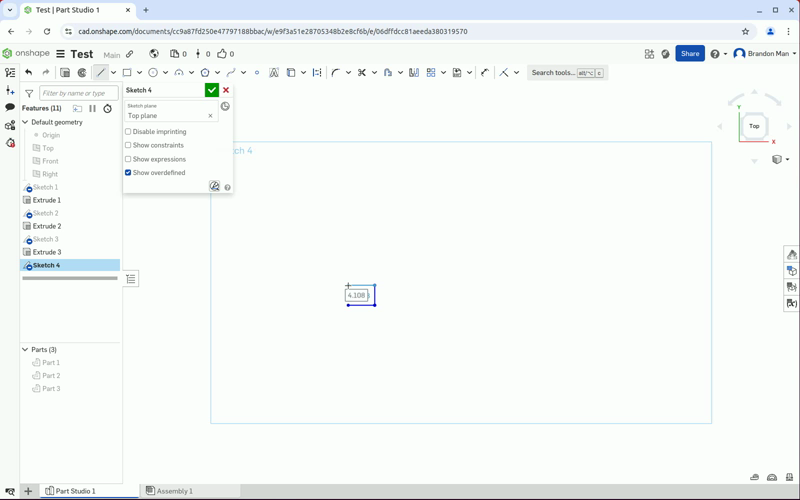
key_up(shift)
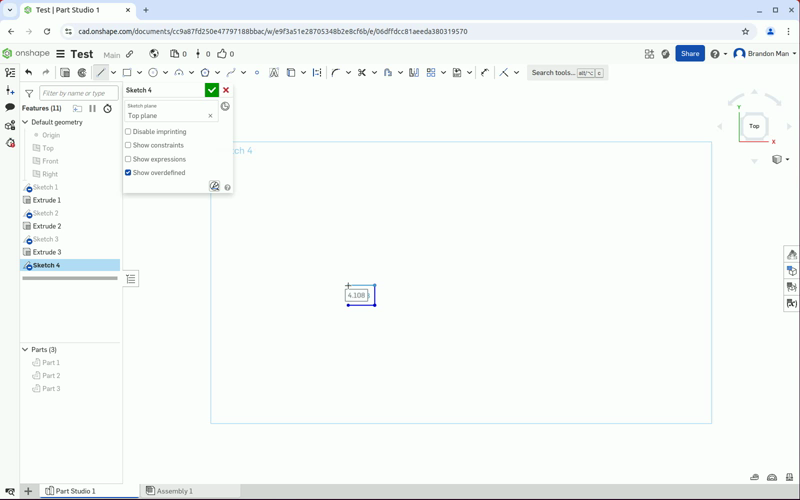
mouse_move(378, 285)
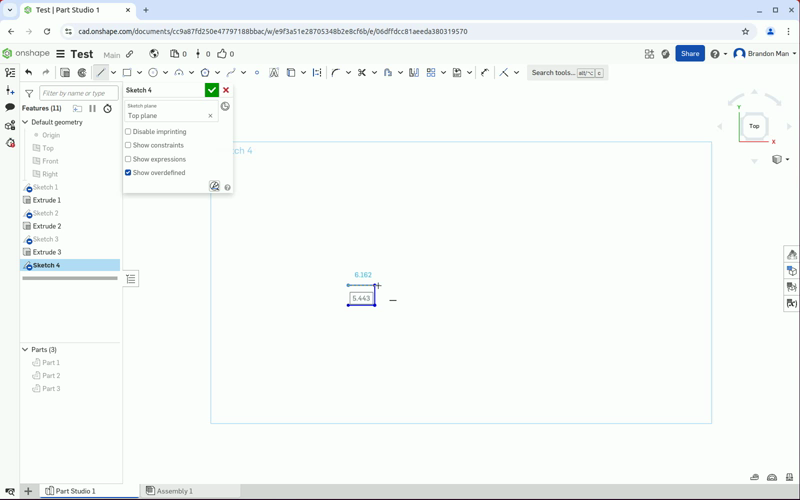
key_down(shift)
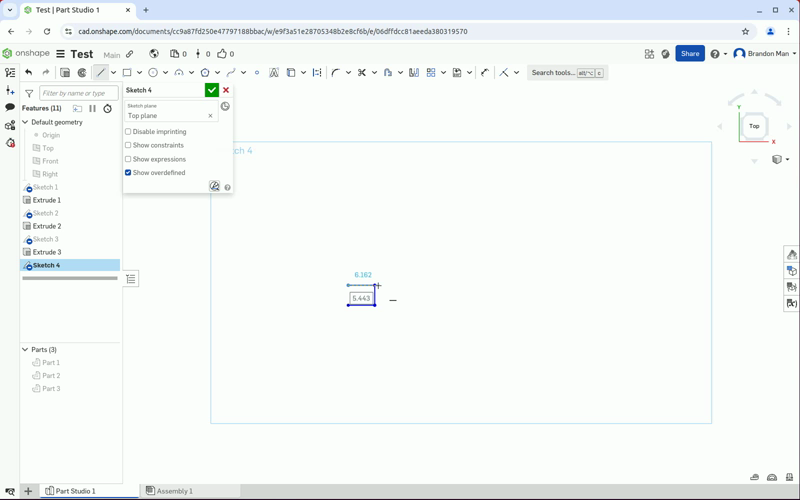
mouse_move(348, 305)
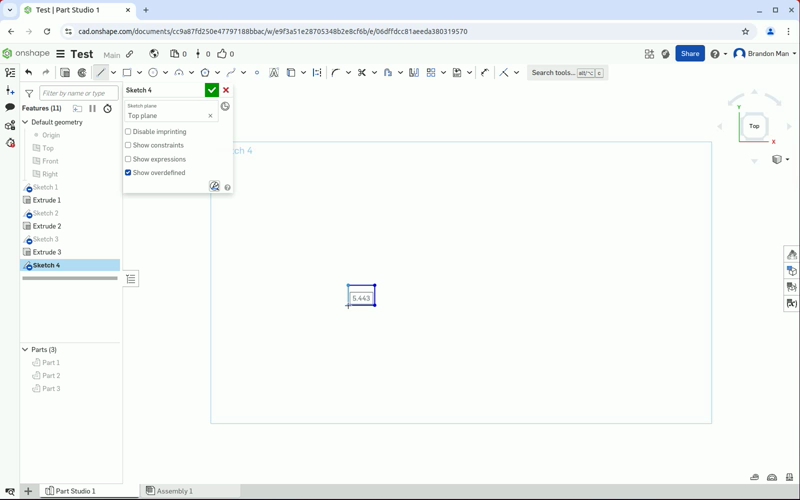
key_up(shift)
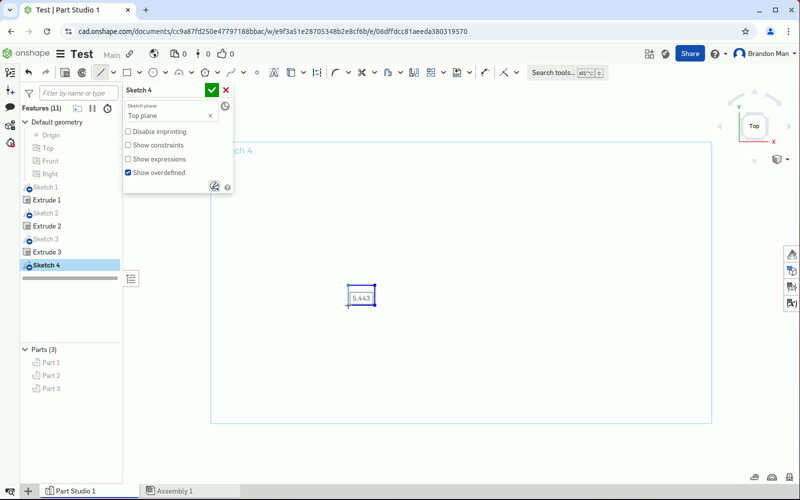
click(348, 305)
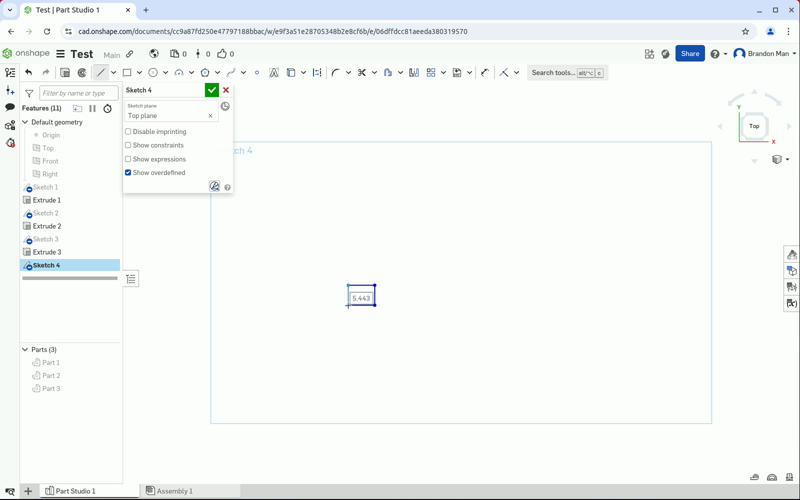
key(esc)
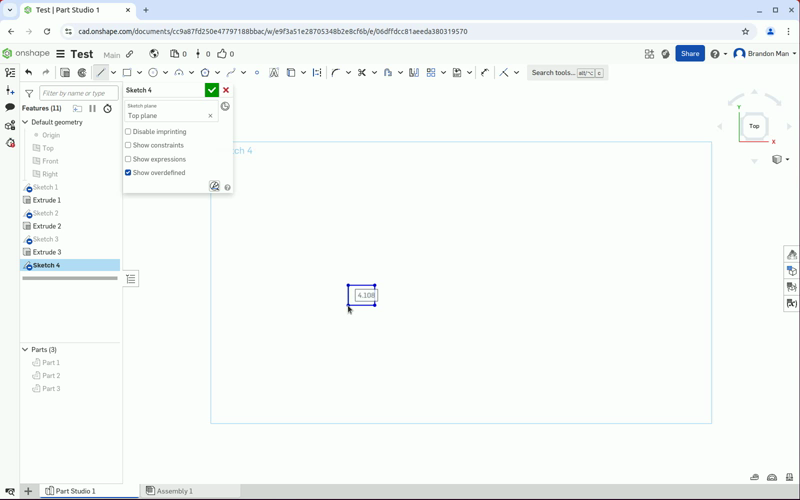
mouse_move(372, 293)
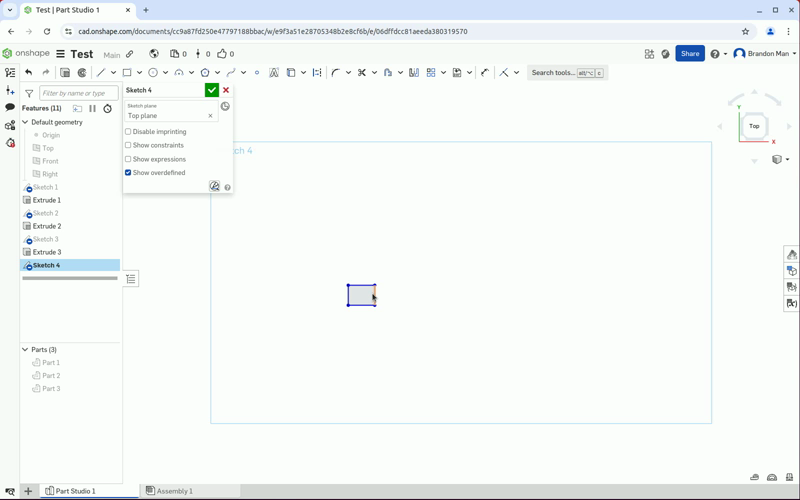
scroll(6)
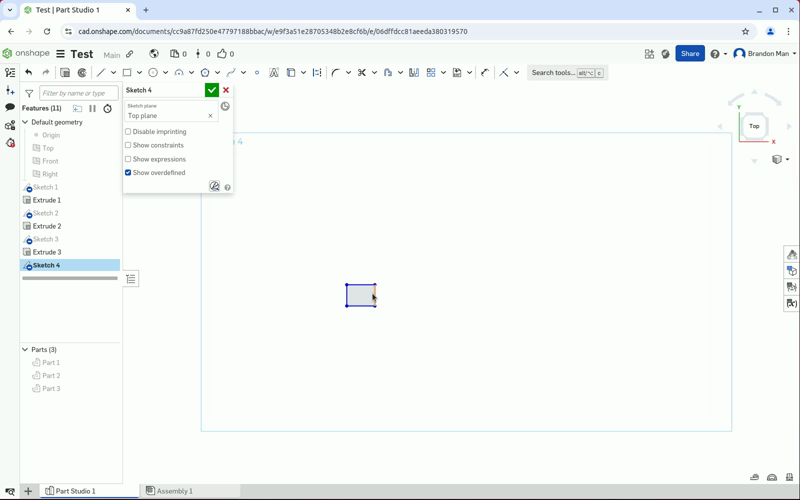
scroll(6)
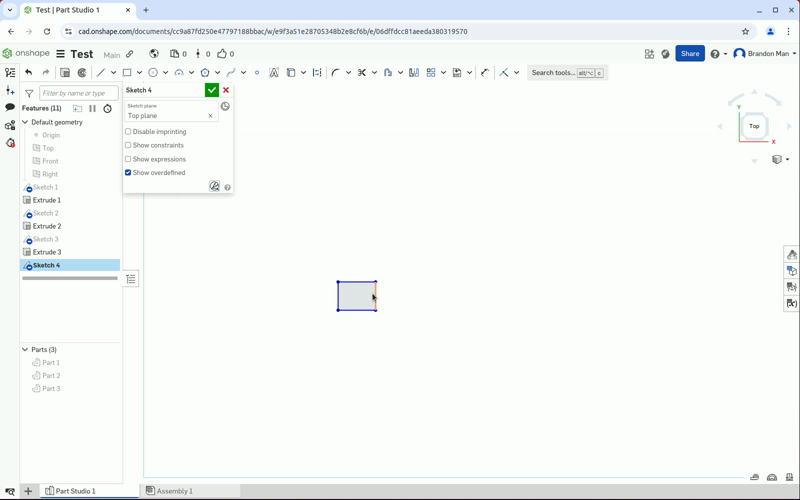
scroll(6)
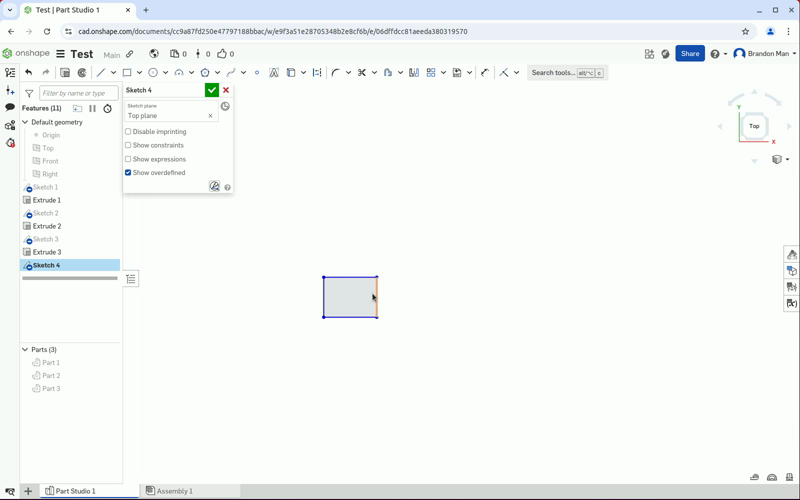
scroll(6)
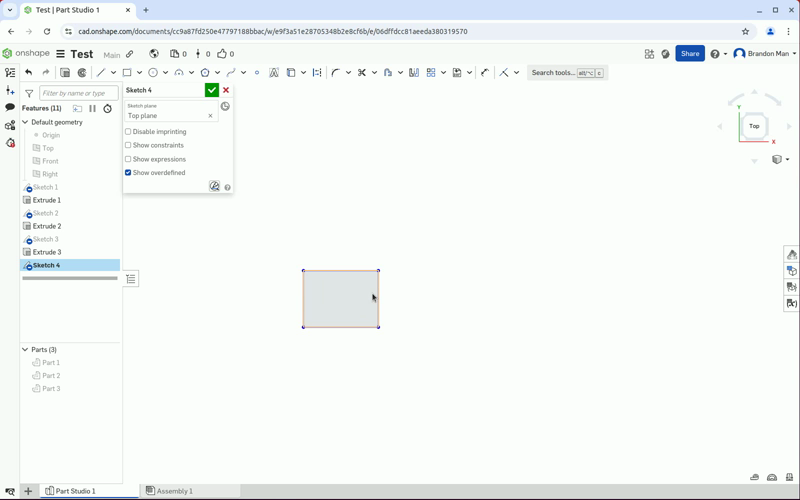
scroll(6)
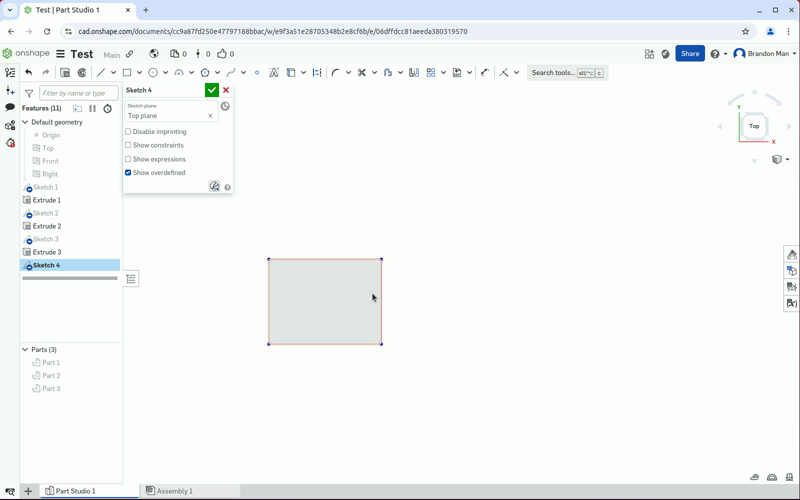
scroll(6)
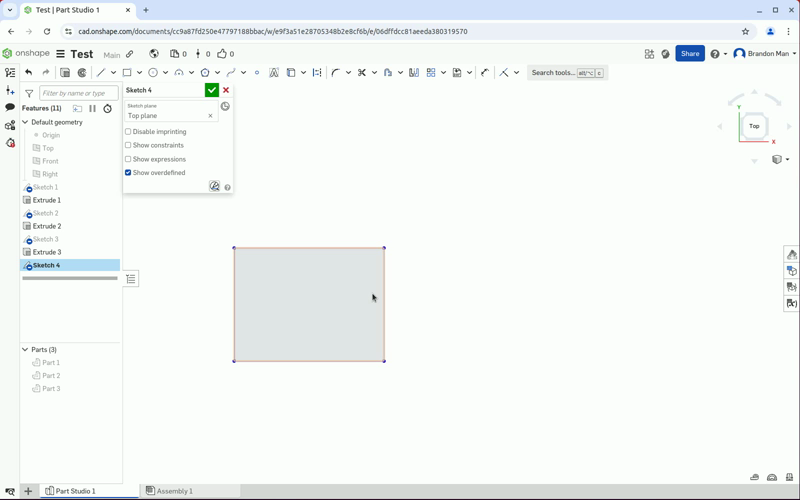
scroll(6)
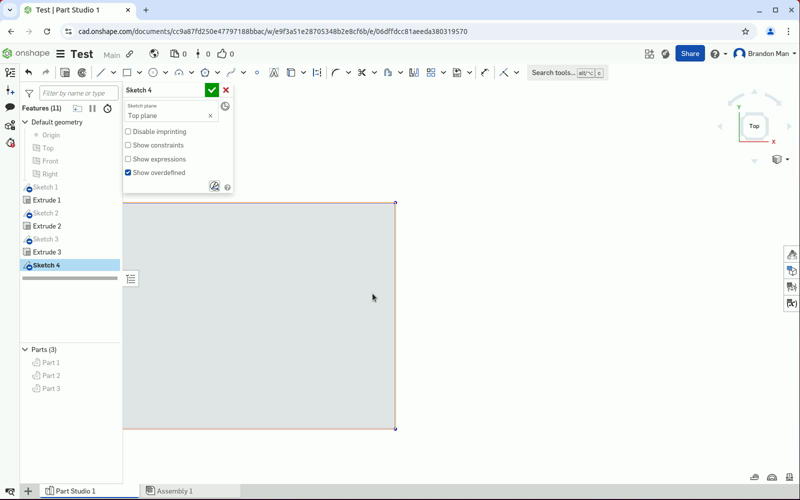
click(372, 293)
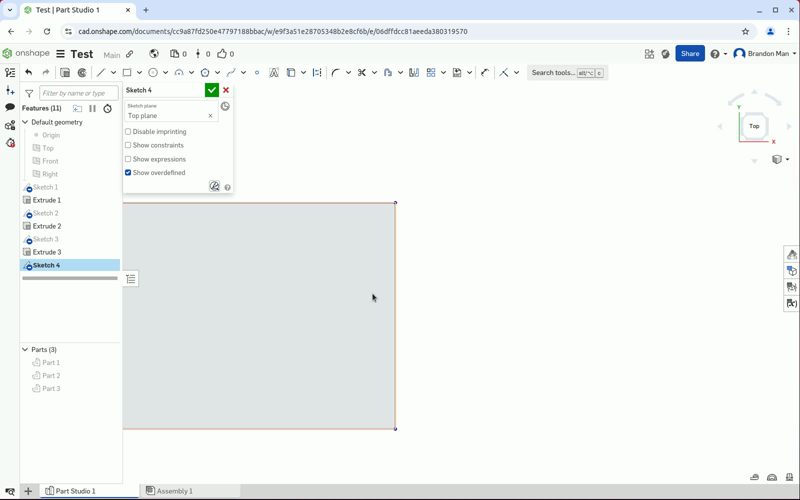
scroll(-6)
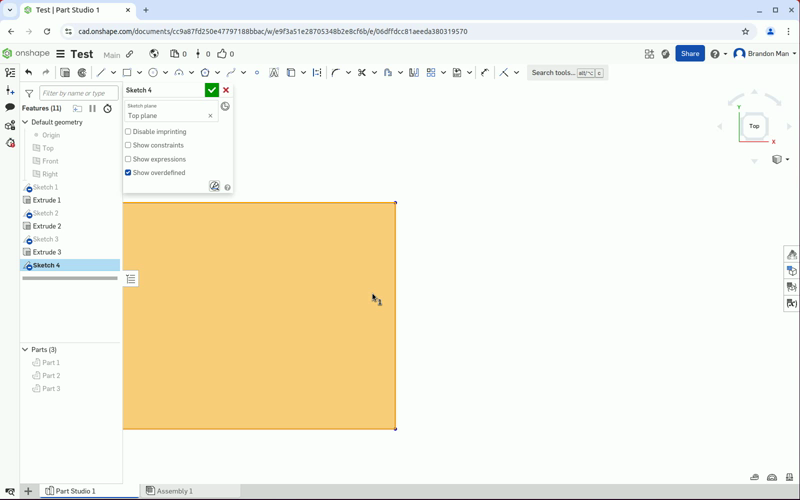
scroll(-6)
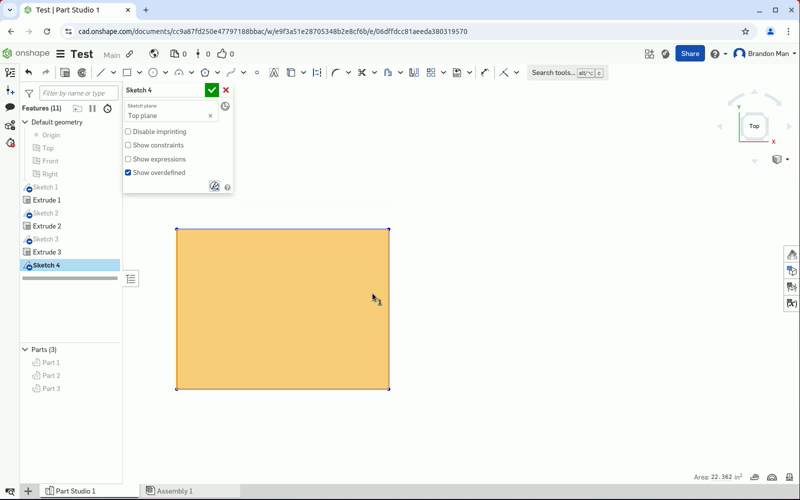
scroll(-6)
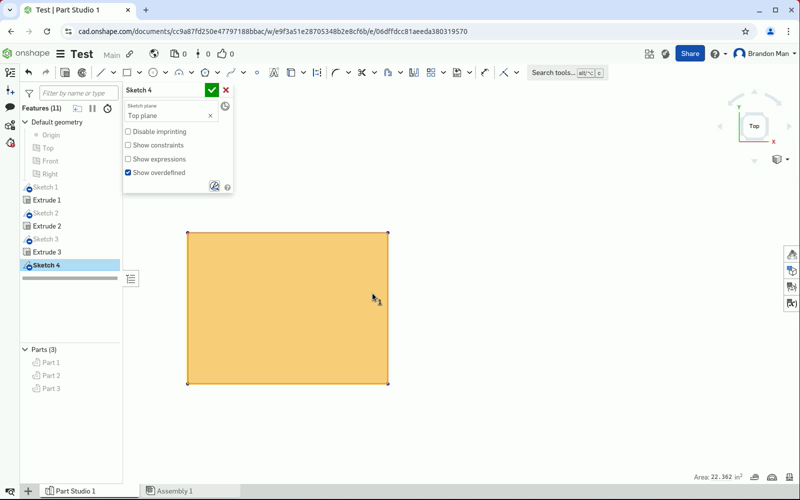
scroll(-6)
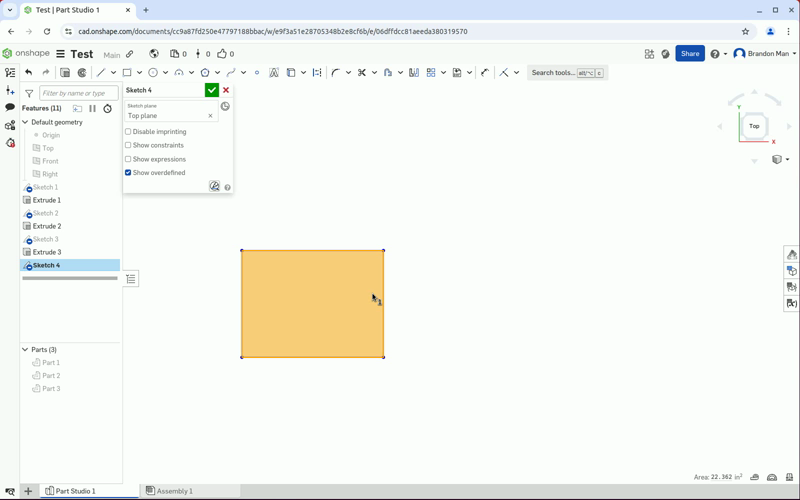
scroll(-6)
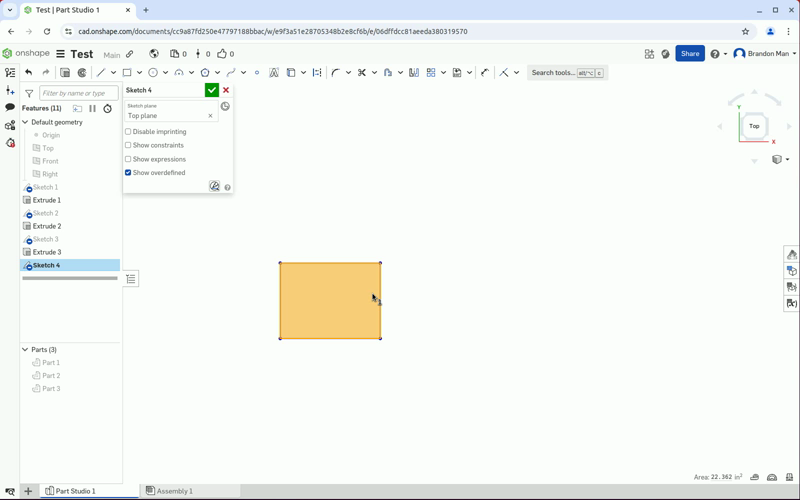
scroll(-6)
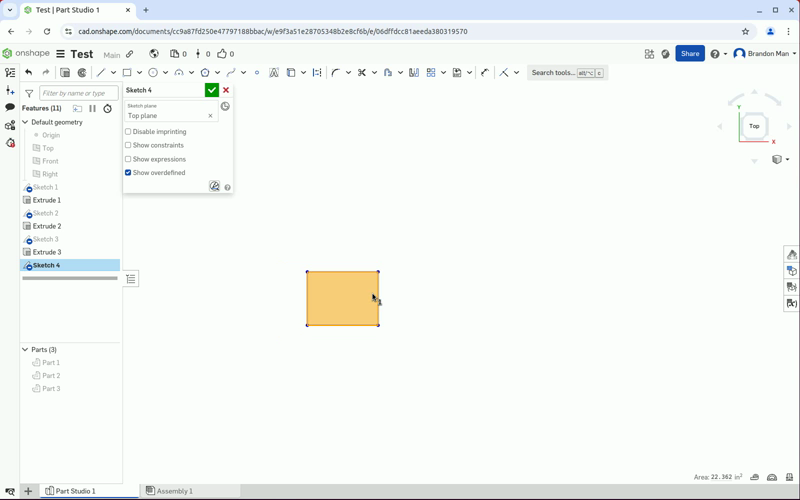
scroll(-6)
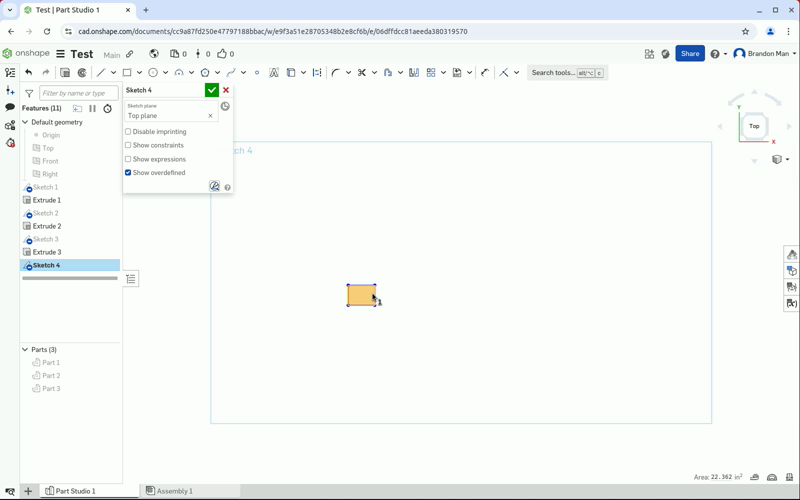
mouse_move(73, 352)
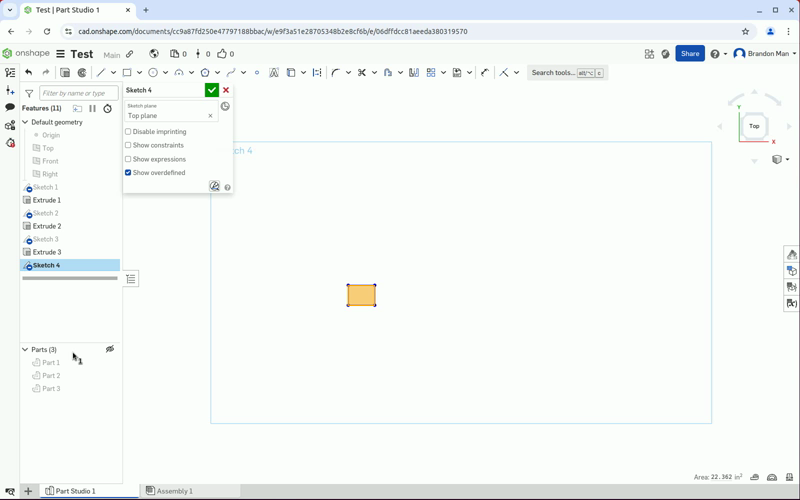
key(shift+y)
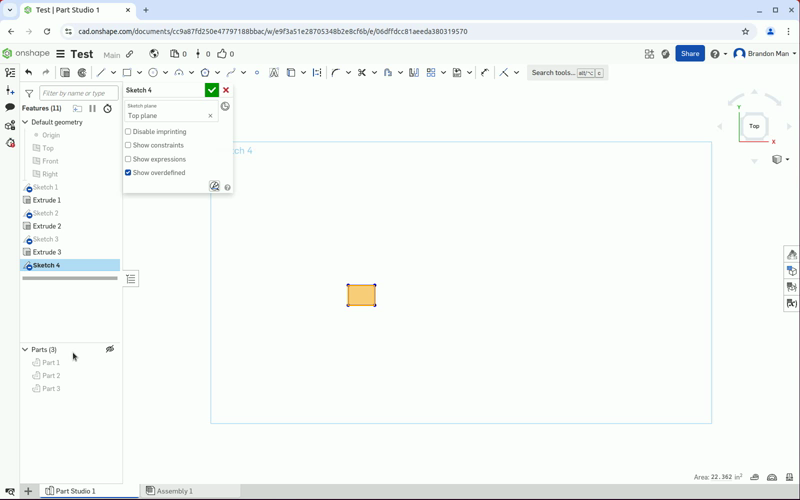
key(shift+e)
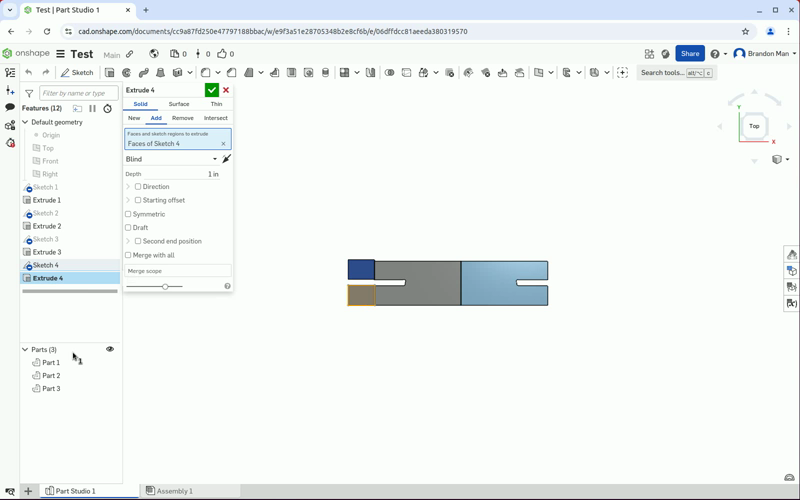
mouse_move(143, 106)
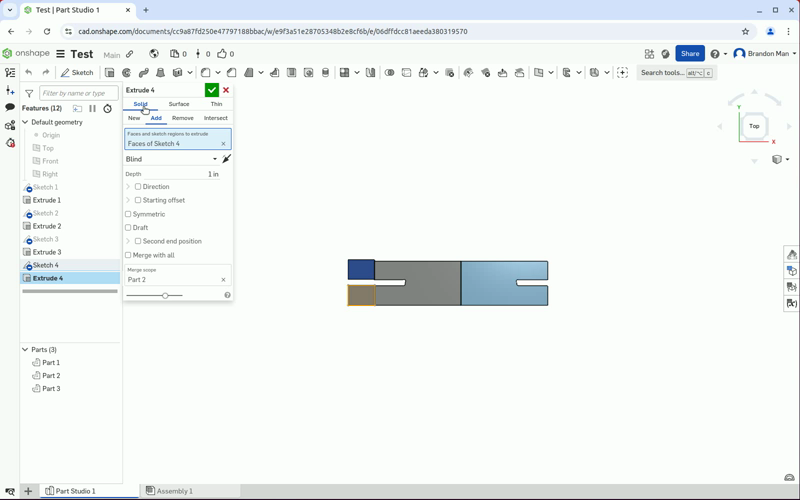
click(143, 106)
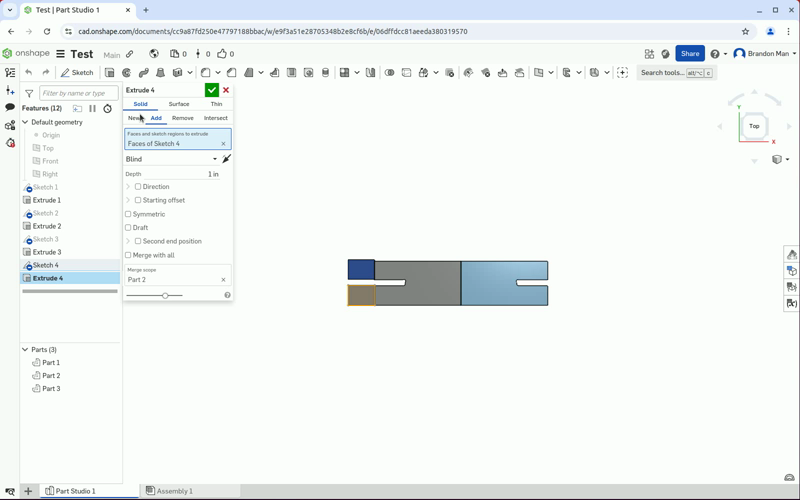
mouse_move(137, 120)
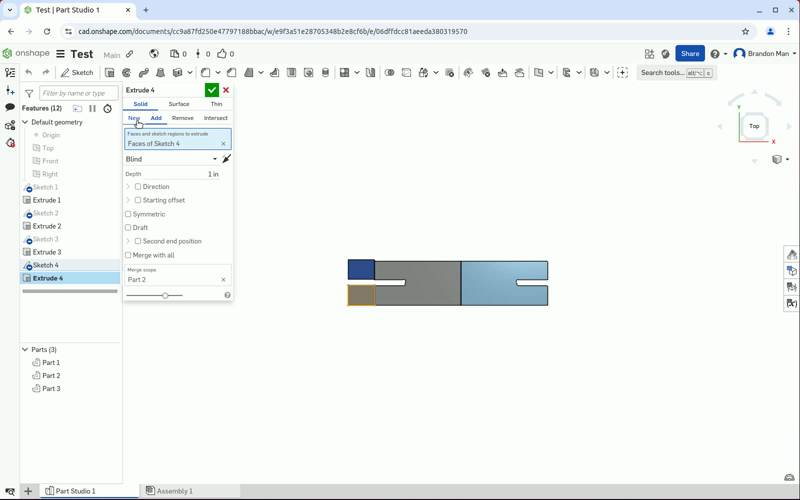
click(137, 120)
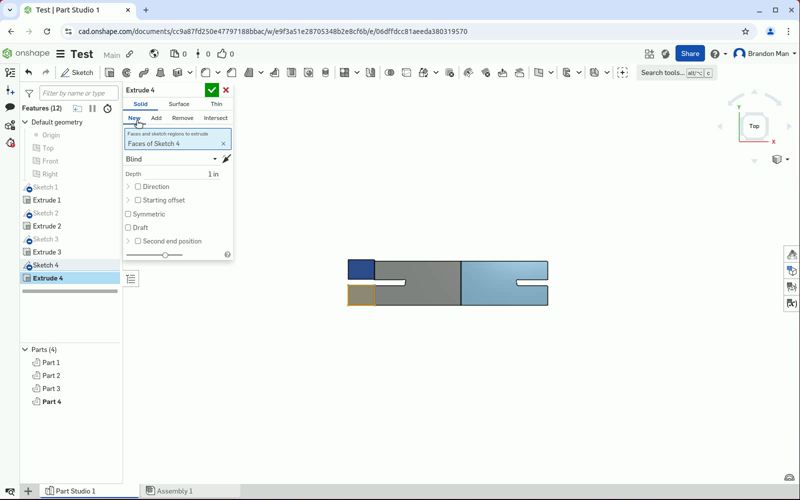
key(tab, 4)
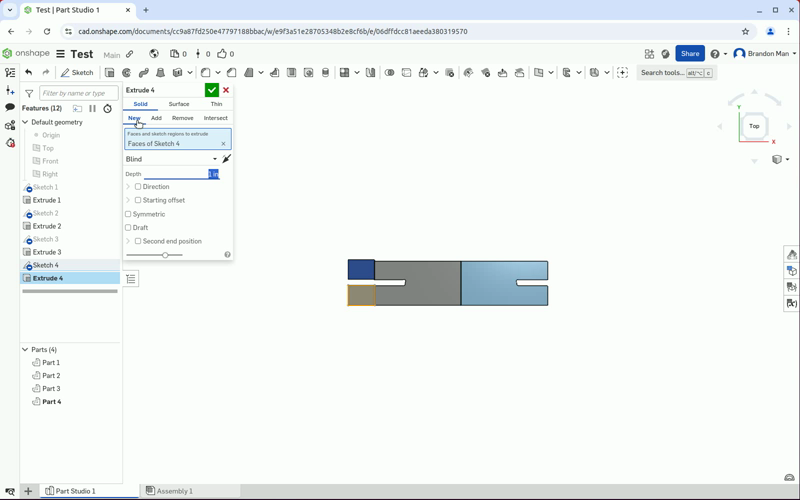
text(0.241)
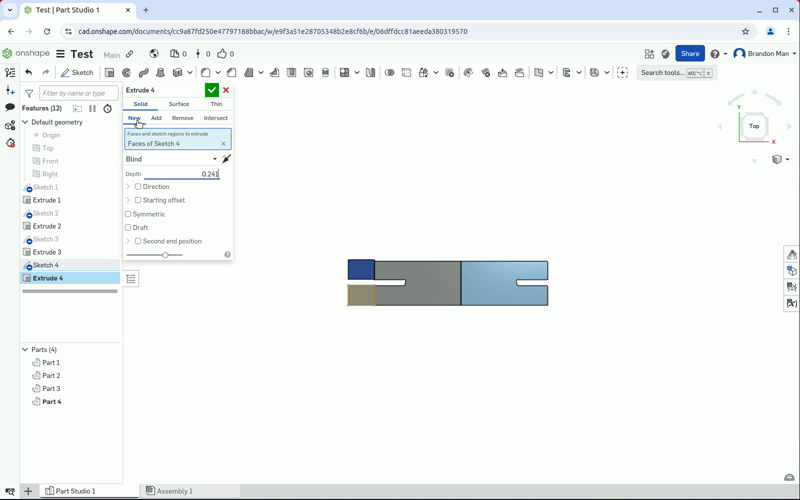
key(enter)
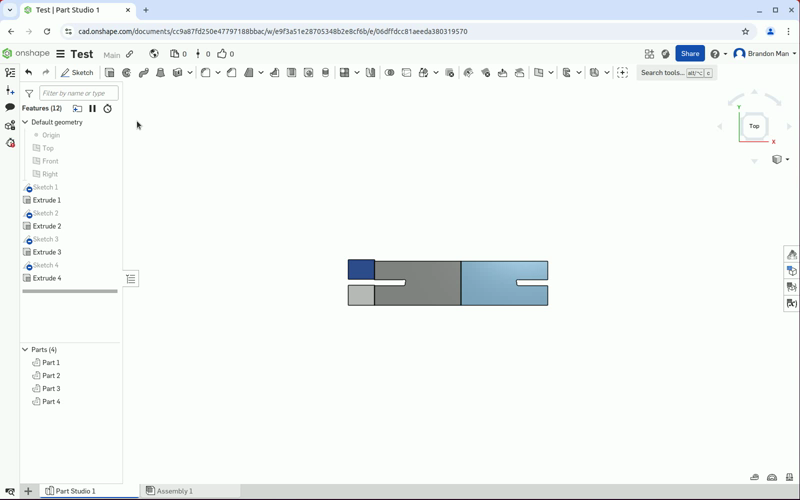
key(shift+h)
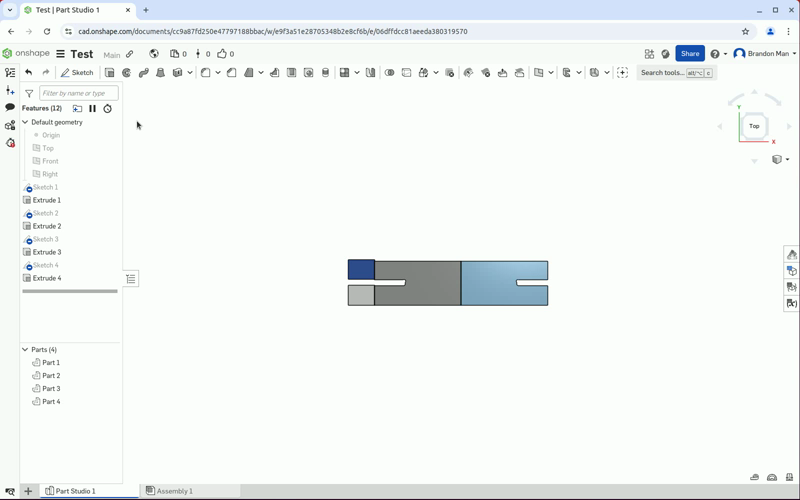
key(shift+h)
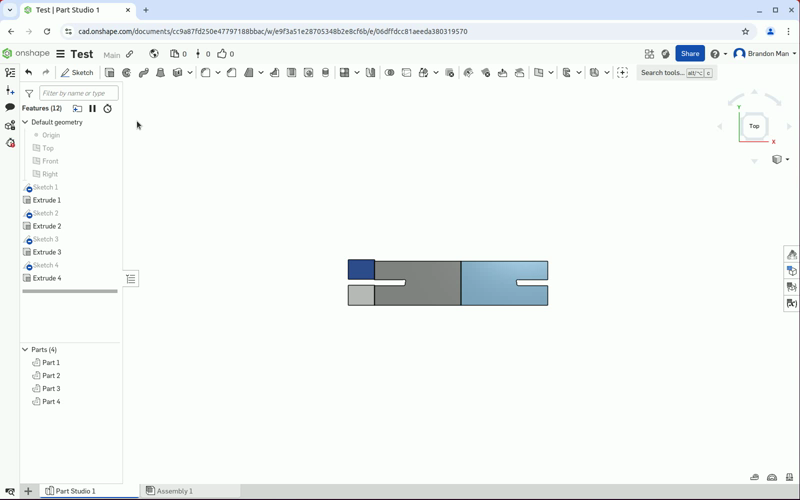
mouse_move(73, 189)
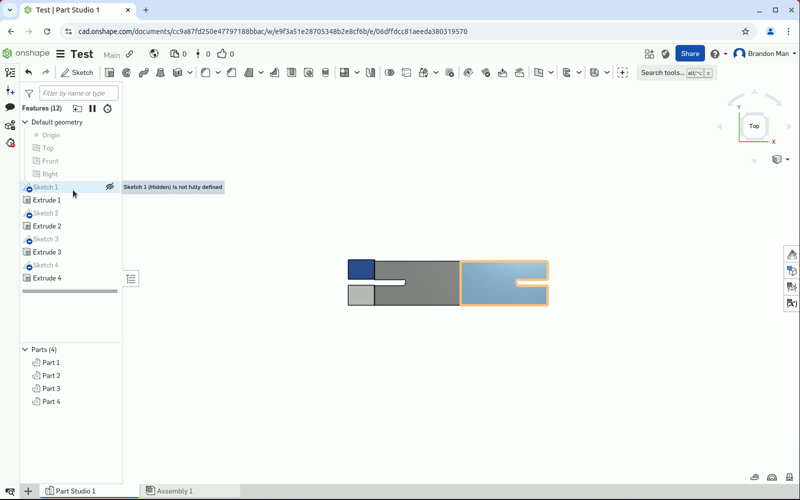
click(73, 189)
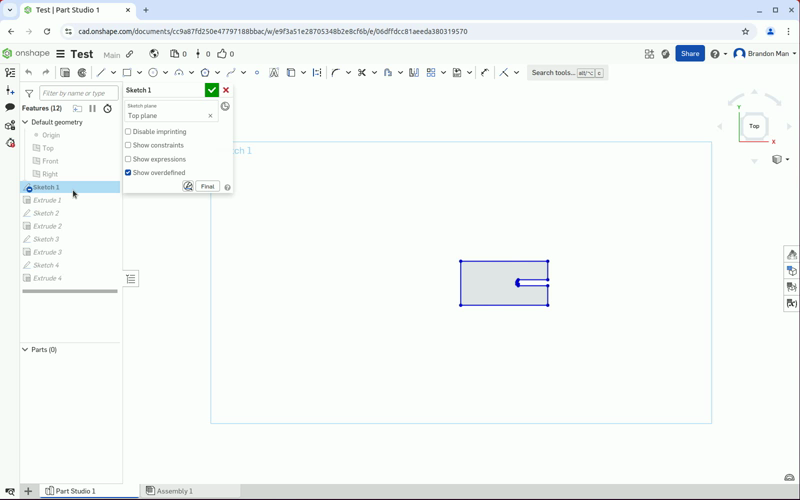
mouse_move(229, 92)
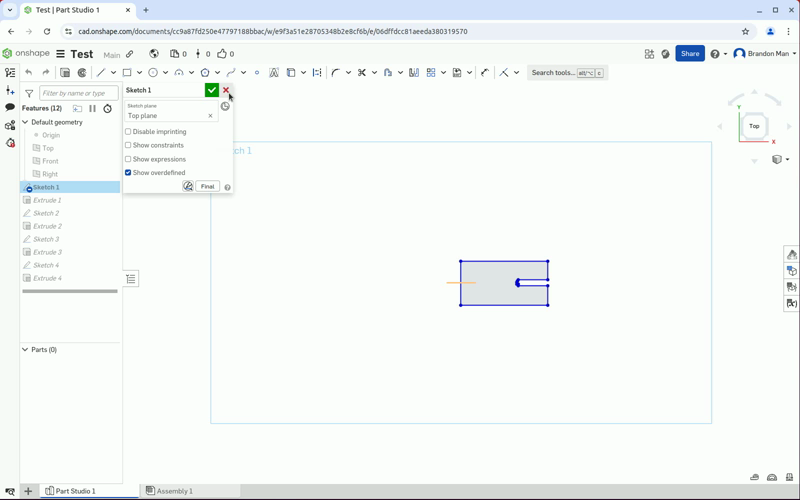
click(229, 92)
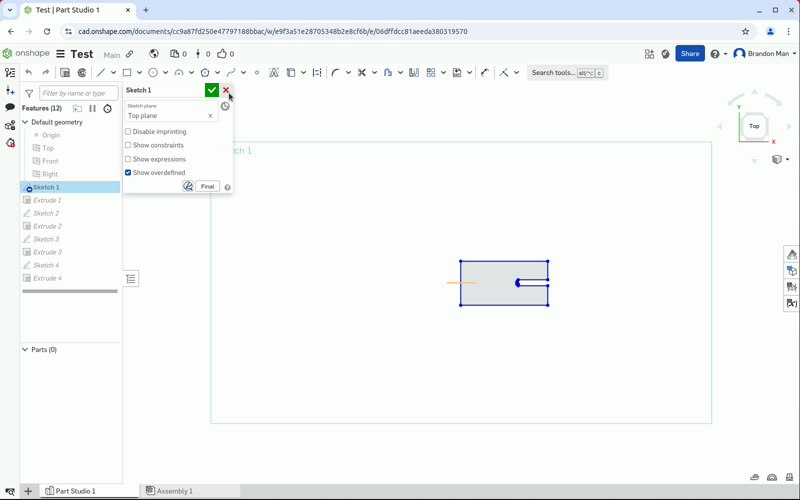
key(shift+s)
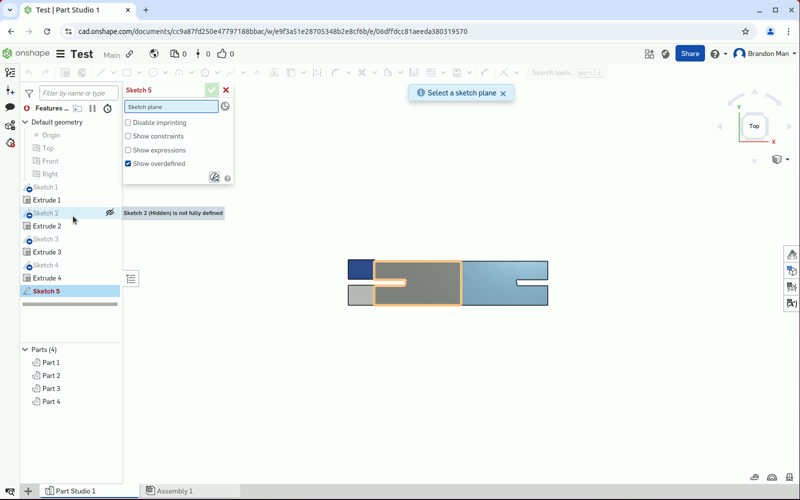
scroll(3)
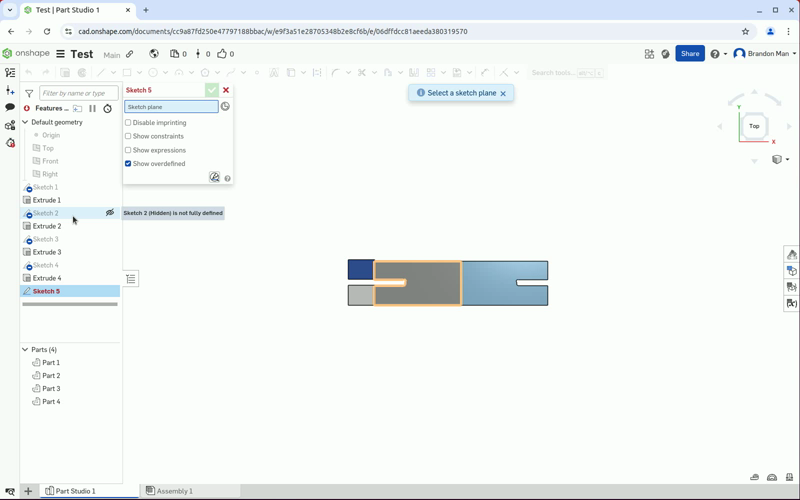
mouse_move(73, 150)
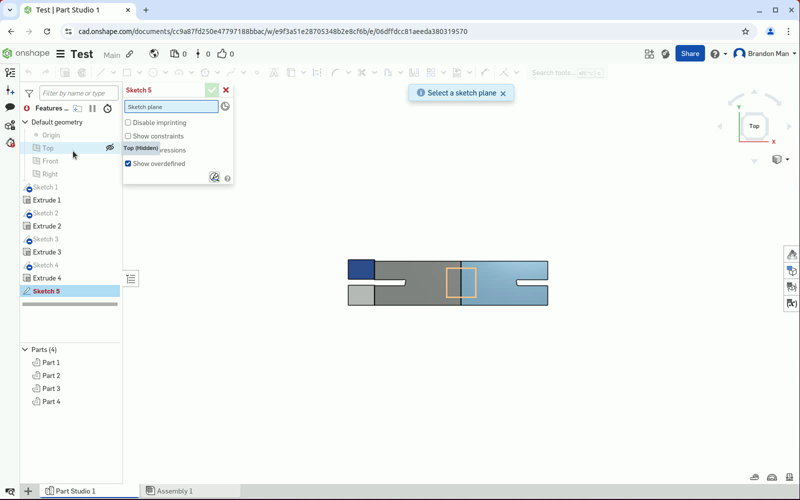
click(73, 150)
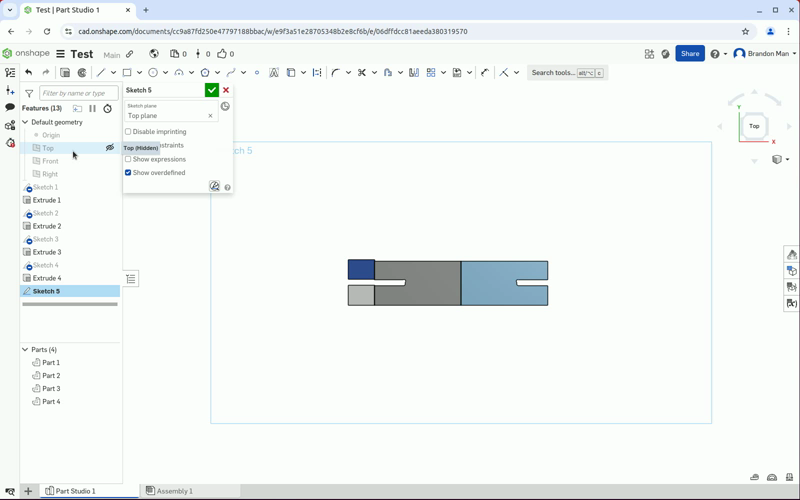
mouse_move(73, 352)
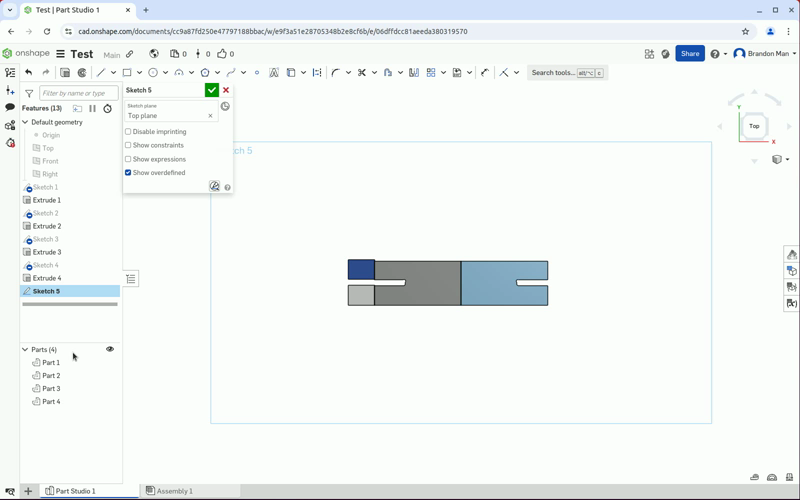
key(y)
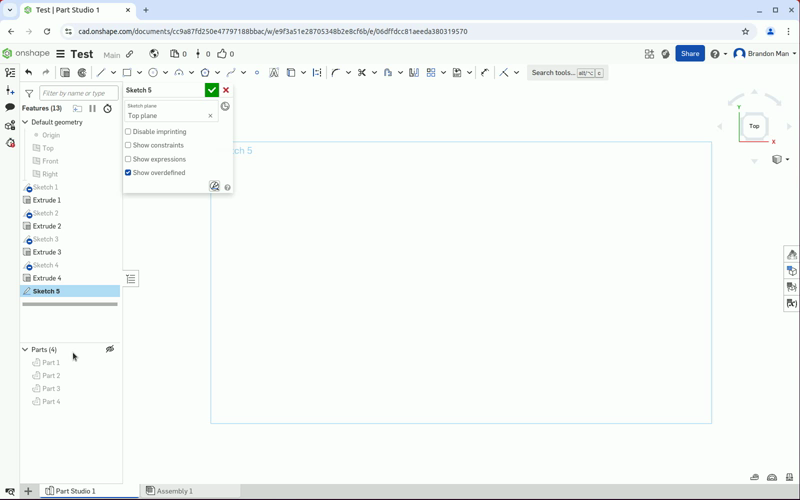
key(l)
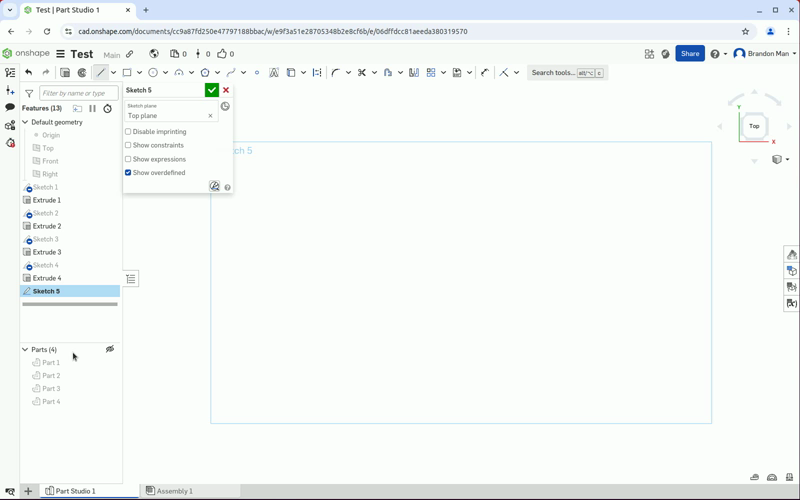
key_down(shift)
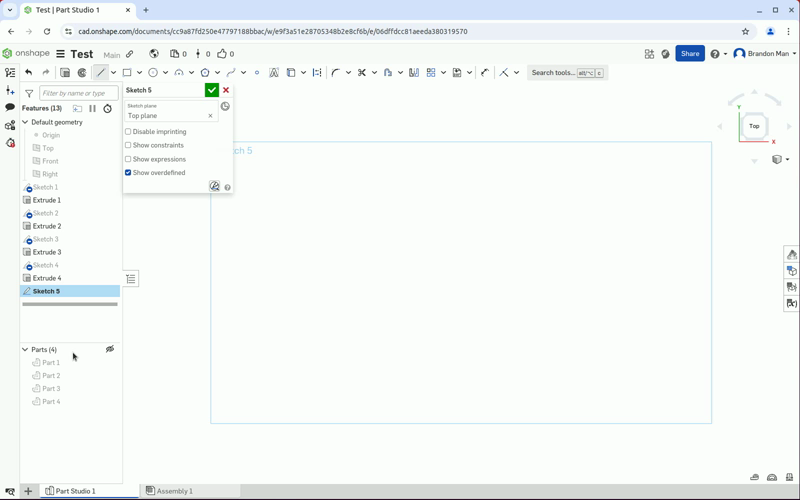
mouse_move(547, 279)
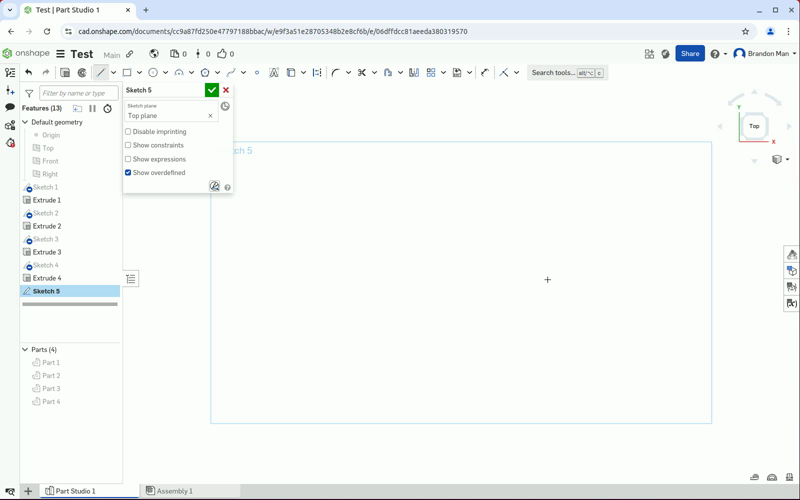
click(547, 279)
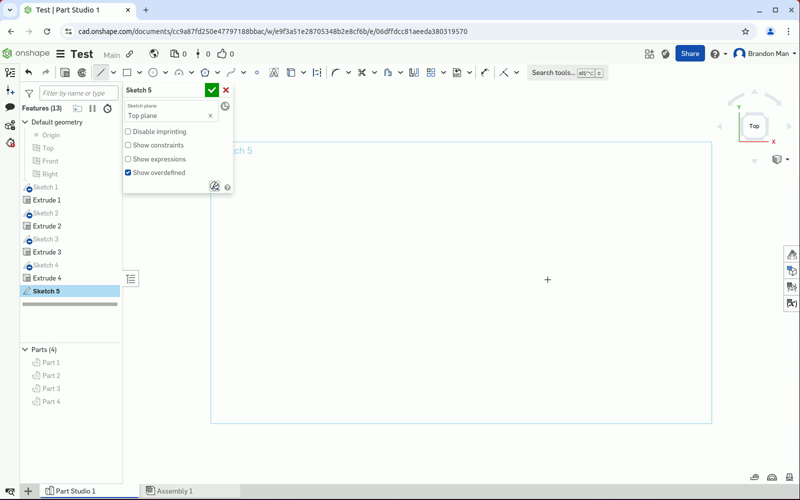
key_up(shift)
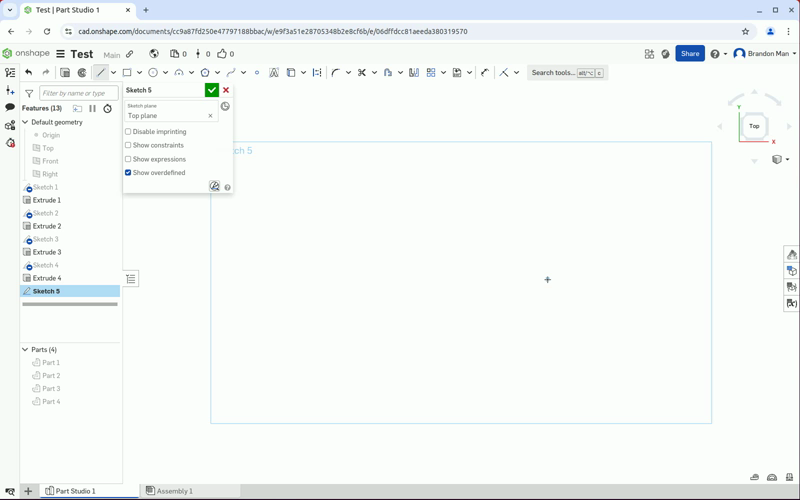
key_down(shift)
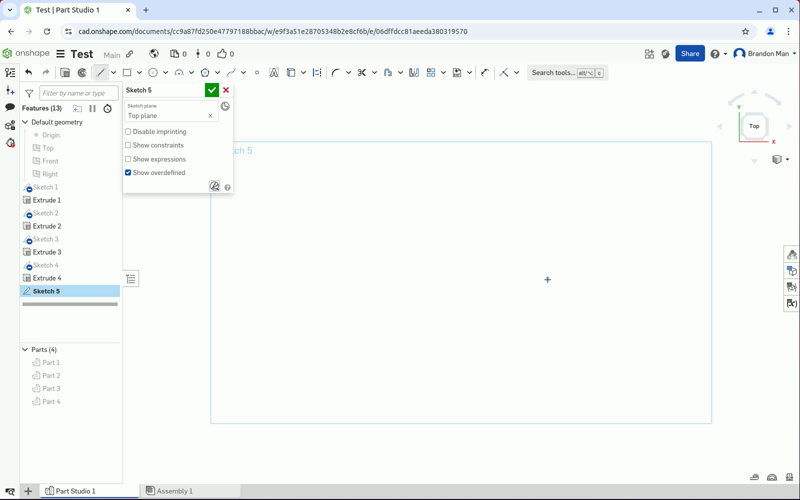
mouse_move(577, 279)
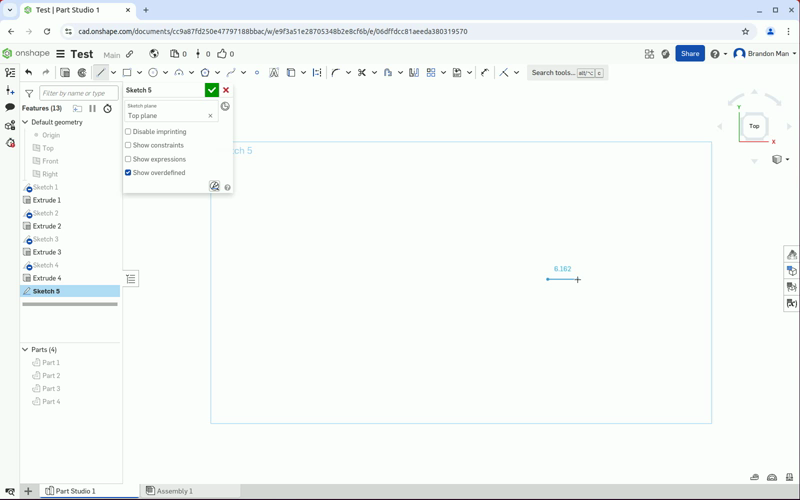
mouse_move(574, 279)
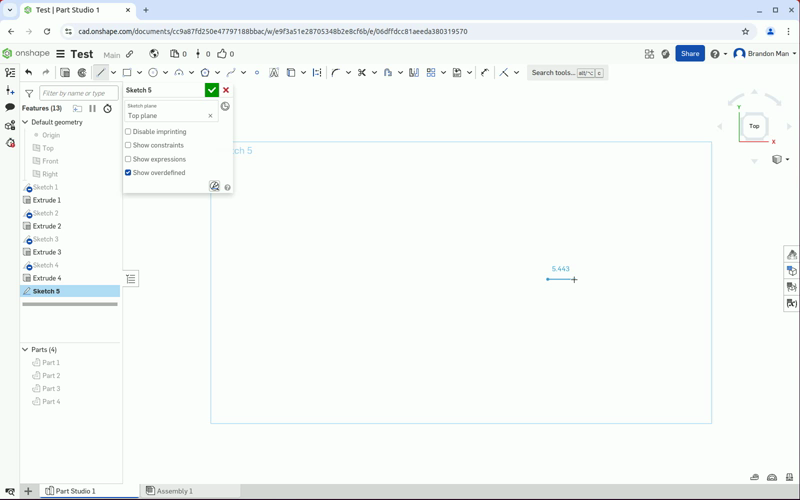
click(574, 279)
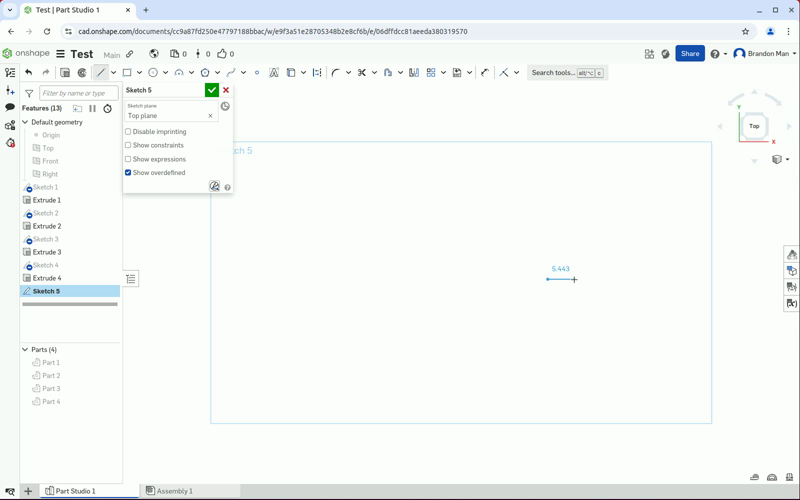
key_up(shift)
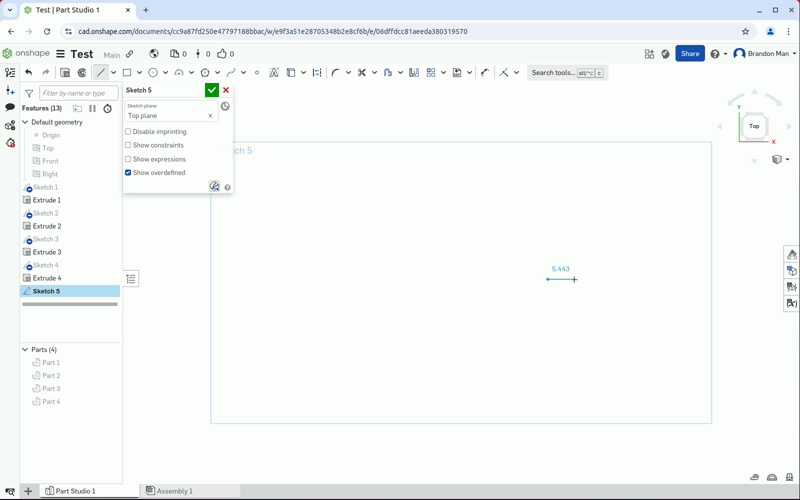
key_down(shift)
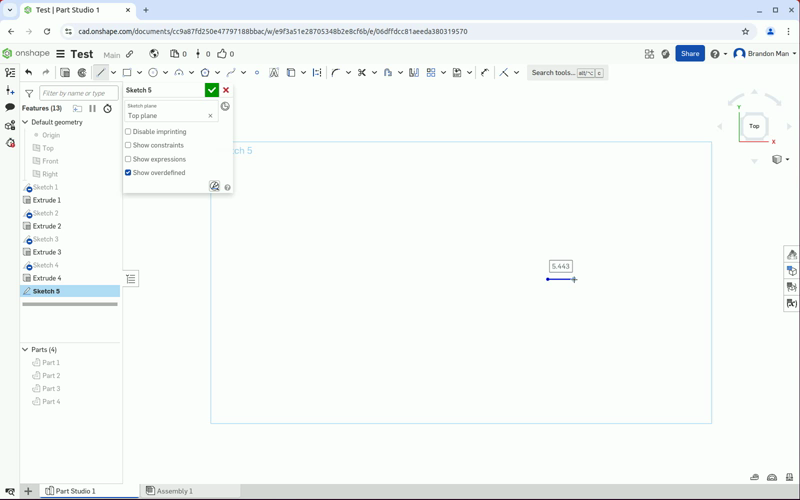
mouse_move(589, 279)
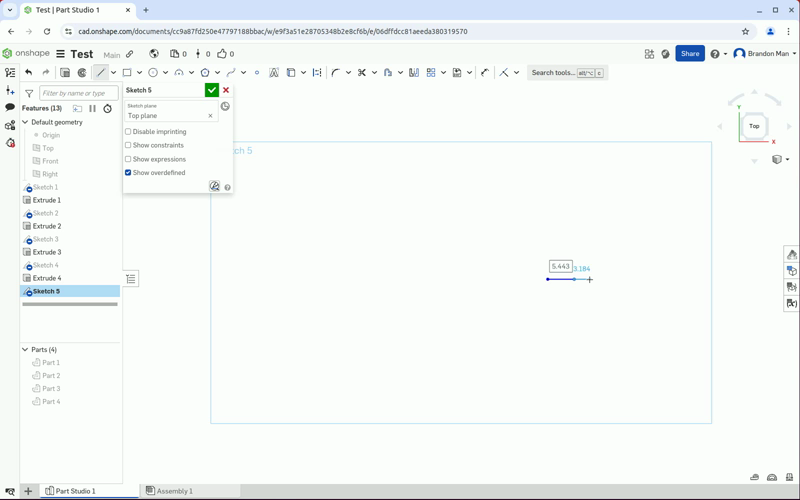
mouse_move(574, 259)
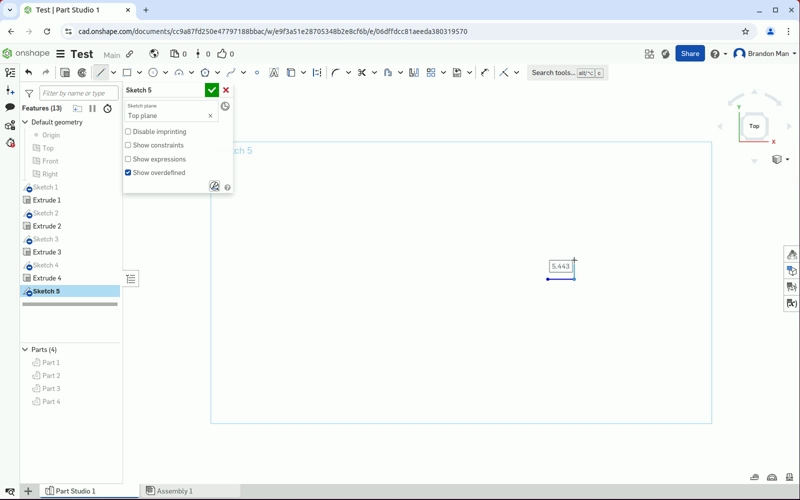
click(574, 259)
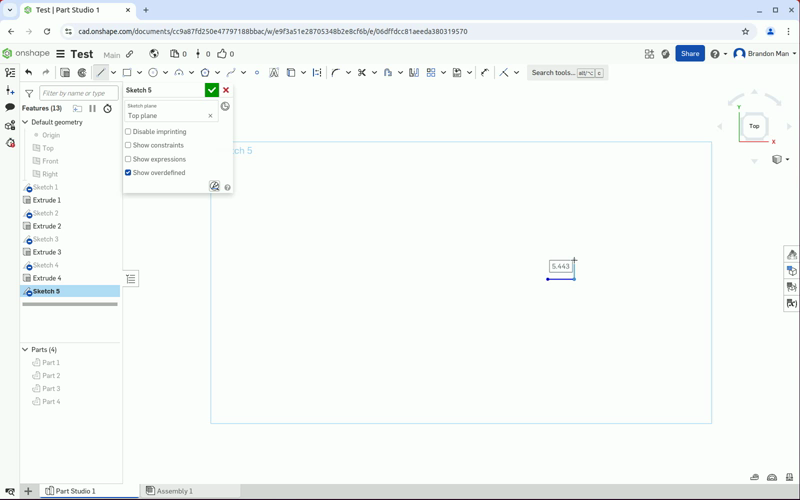
key_up(shift)
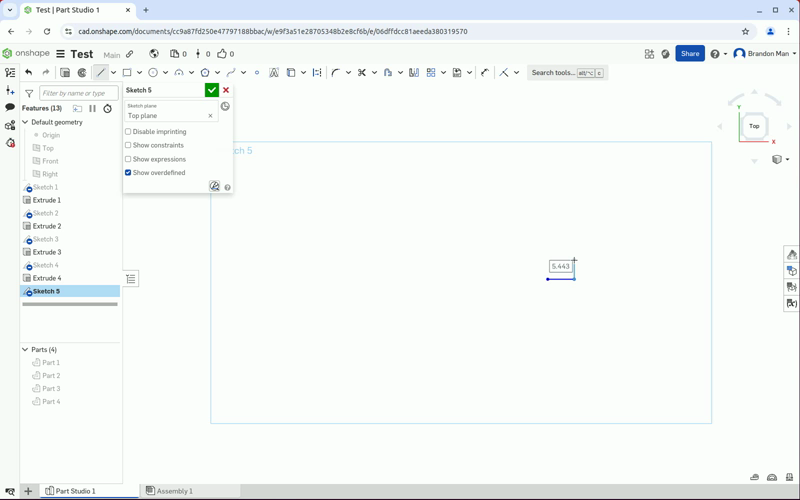
key_down(shift)
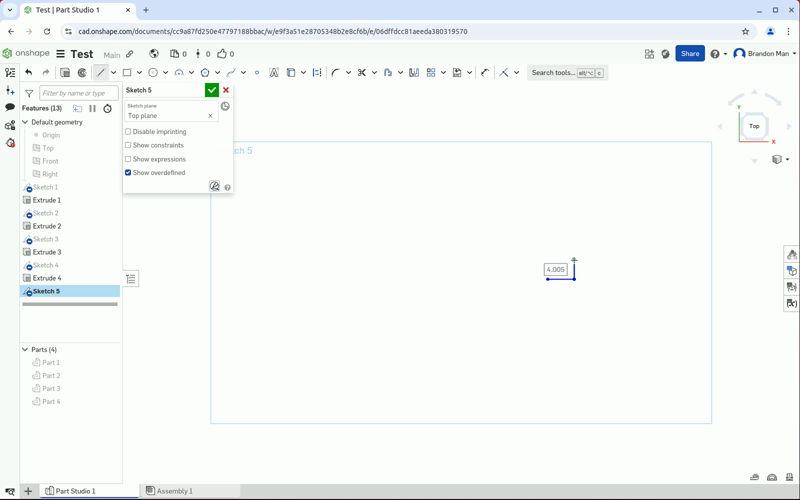
mouse_move(589, 259)
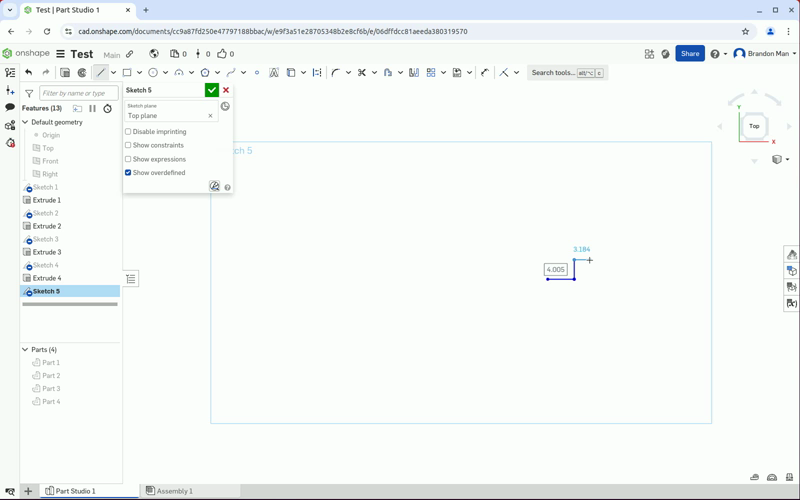
mouse_move(547, 259)
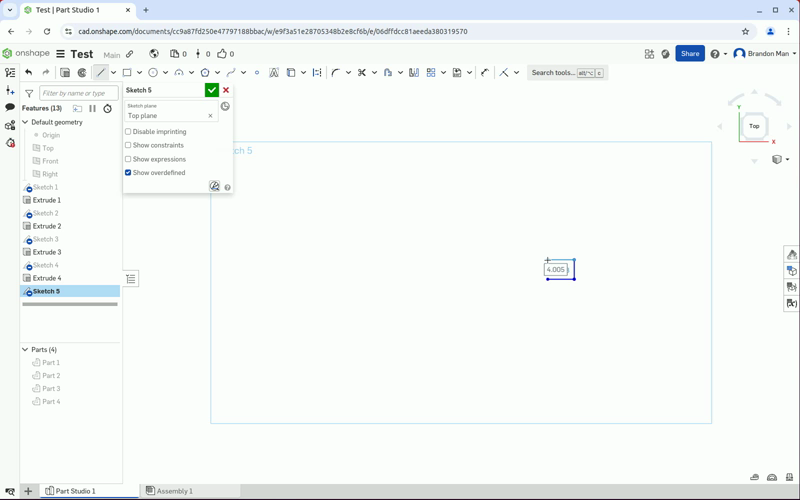
click(547, 259)
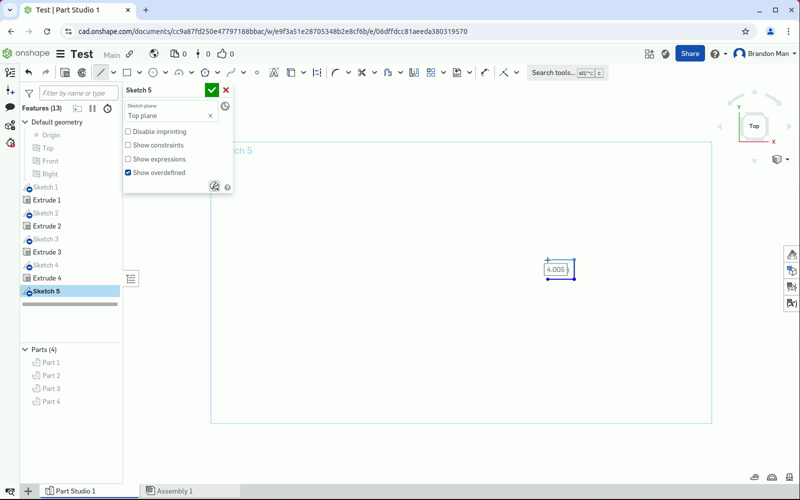
key_up(shift)
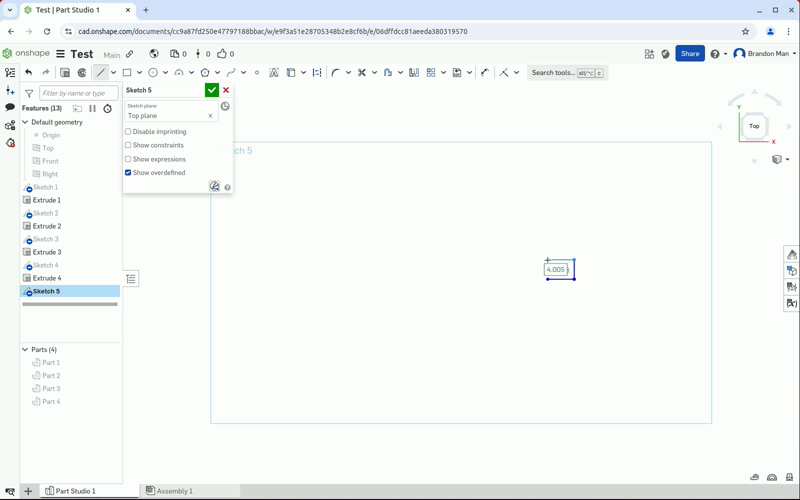
mouse_move(577, 259)
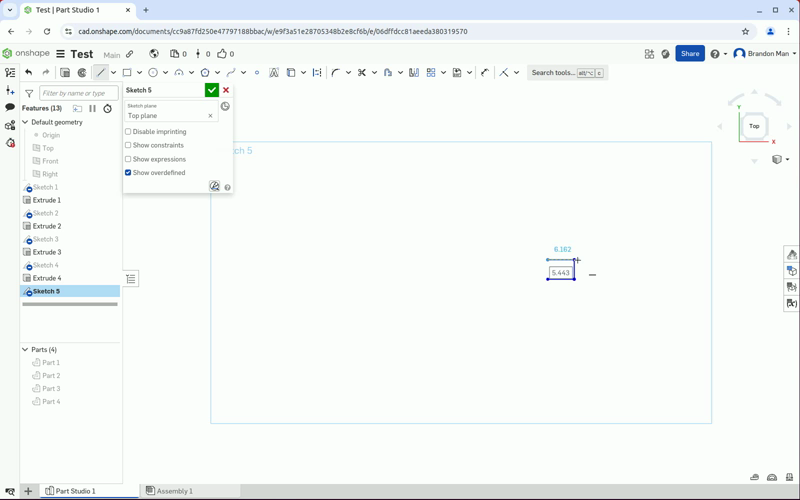
key_down(shift)
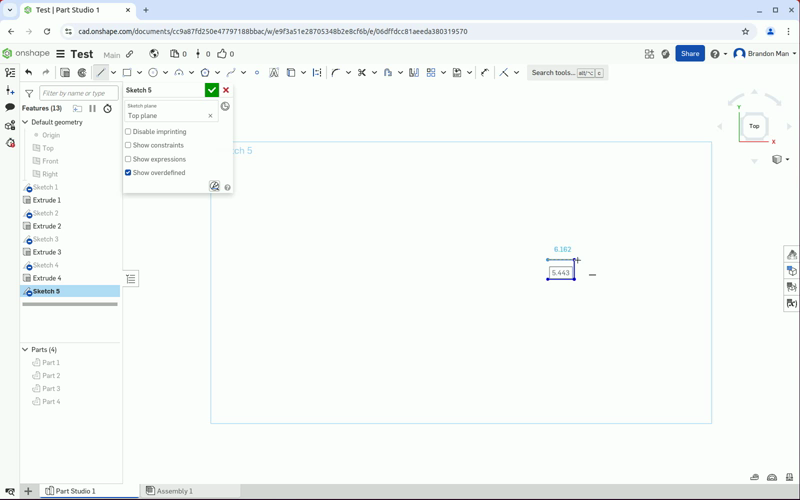
mouse_move(547, 279)
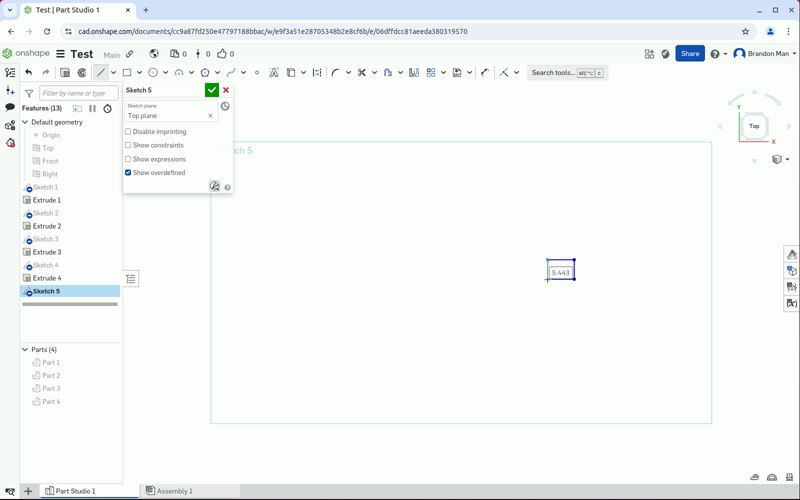
key_up(shift)
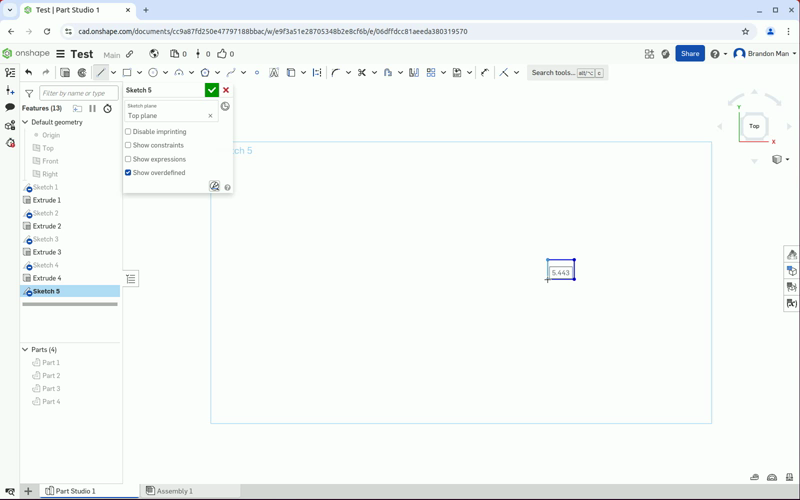
click(547, 279)
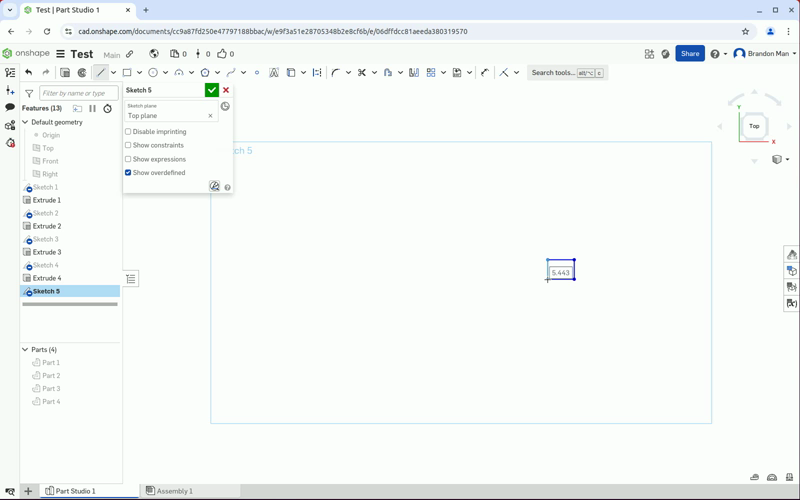
key(esc)
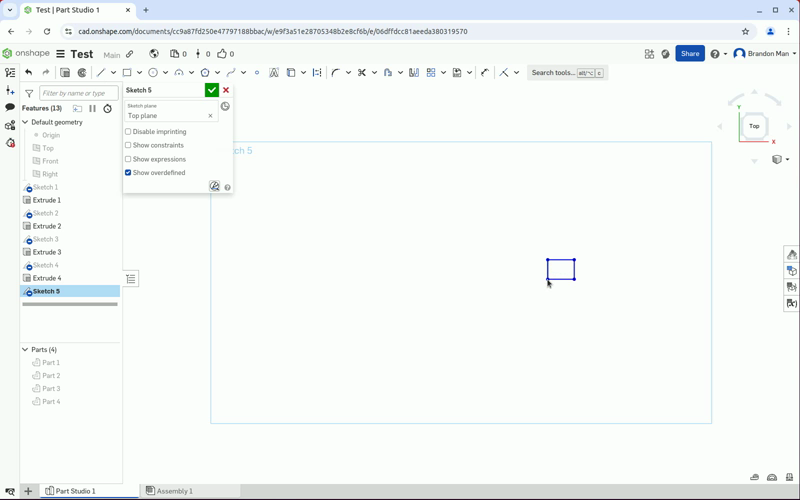
mouse_move(559, 267)
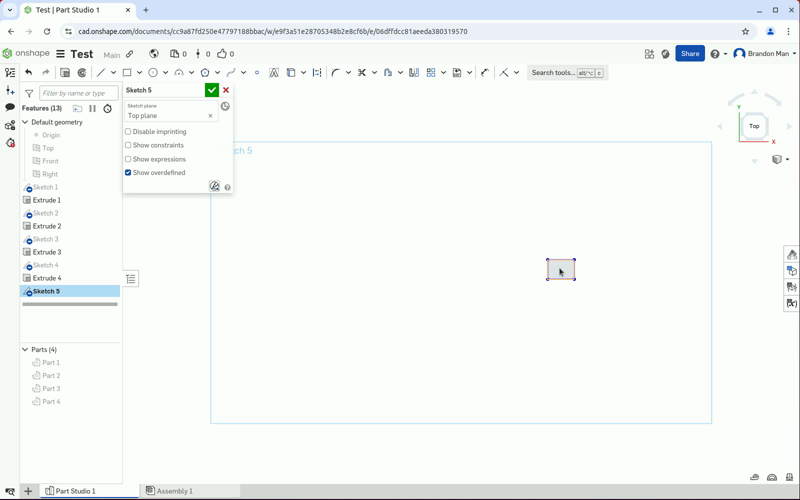
scroll(6)
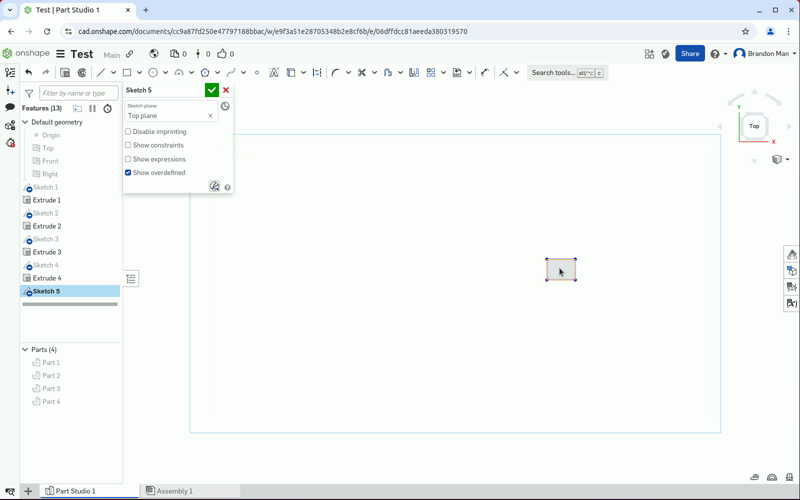
scroll(6)
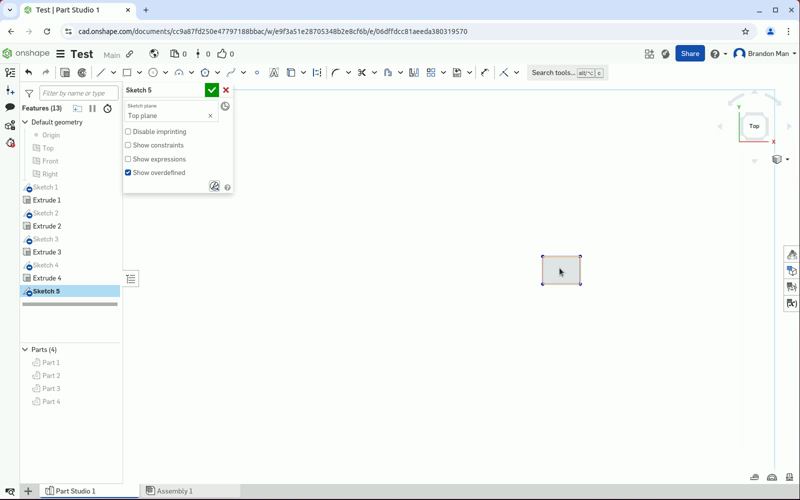
scroll(6)
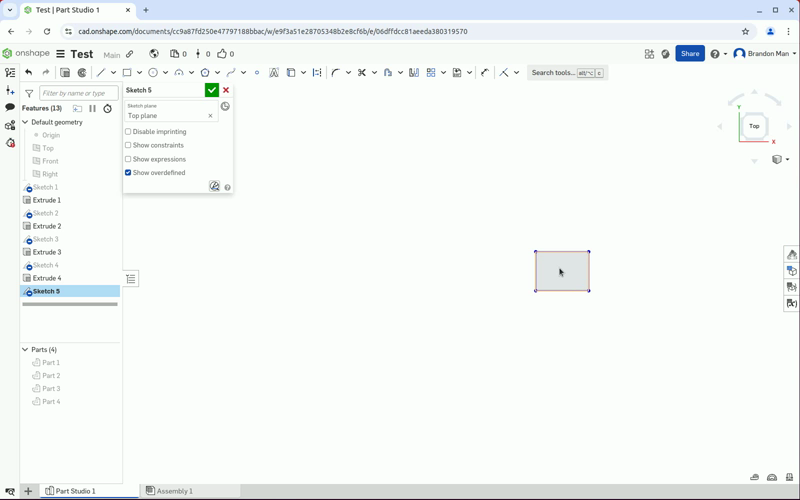
scroll(6)
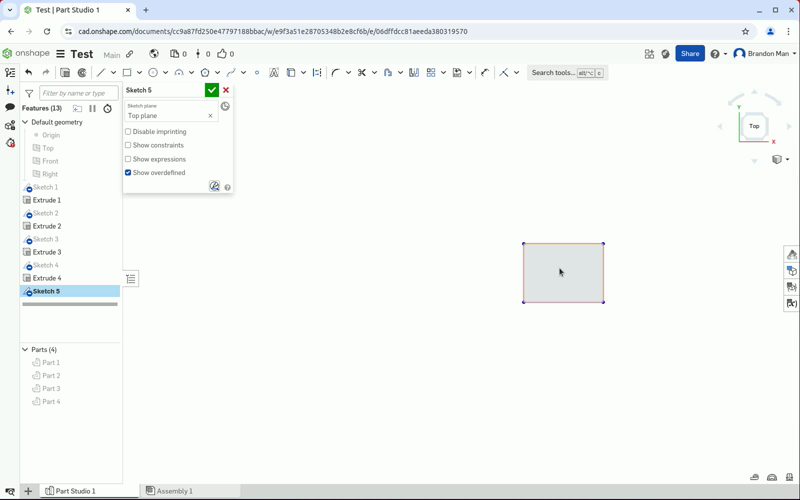
scroll(6)
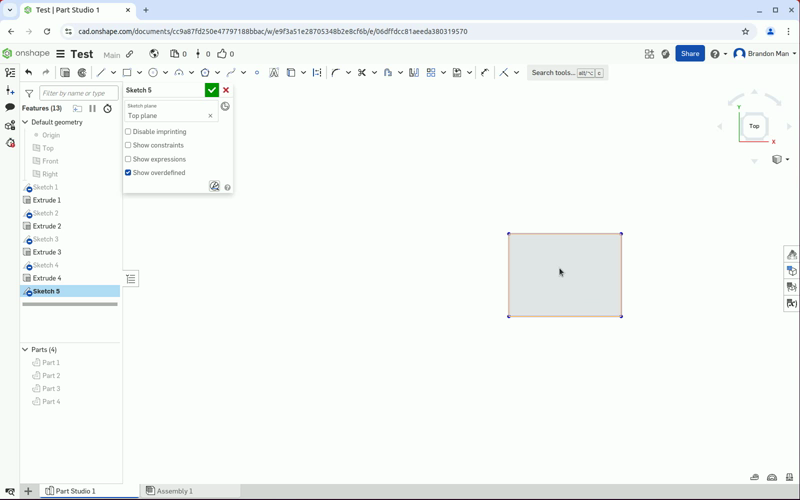
scroll(6)
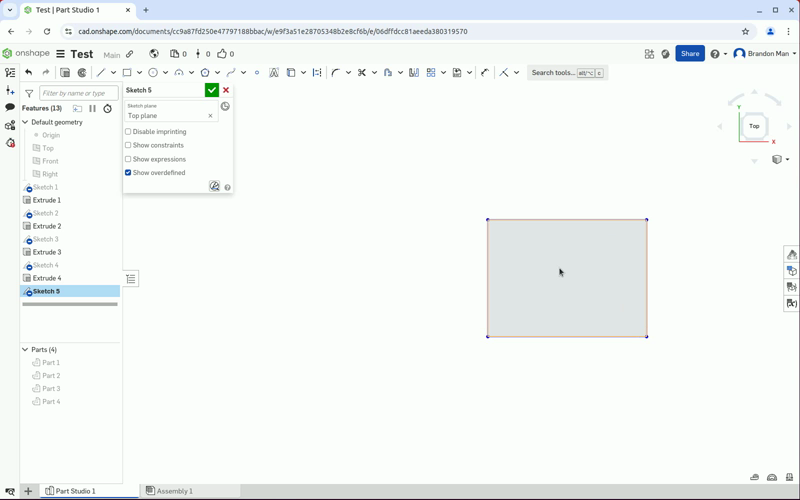
scroll(6)
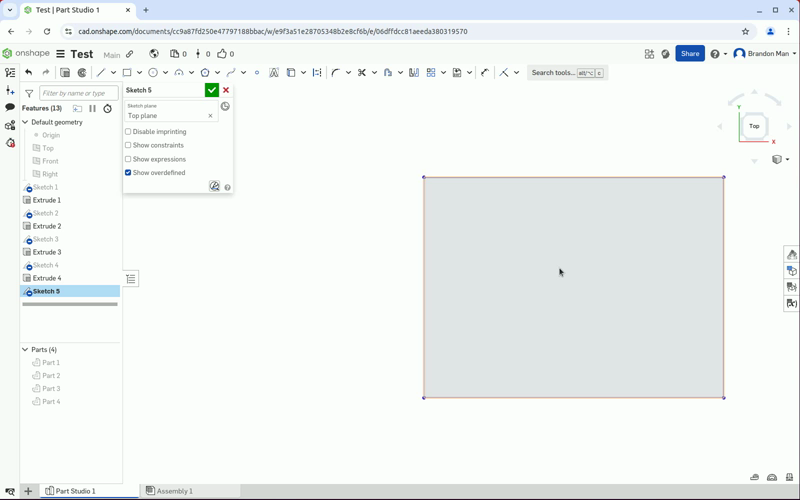
click(559, 267)
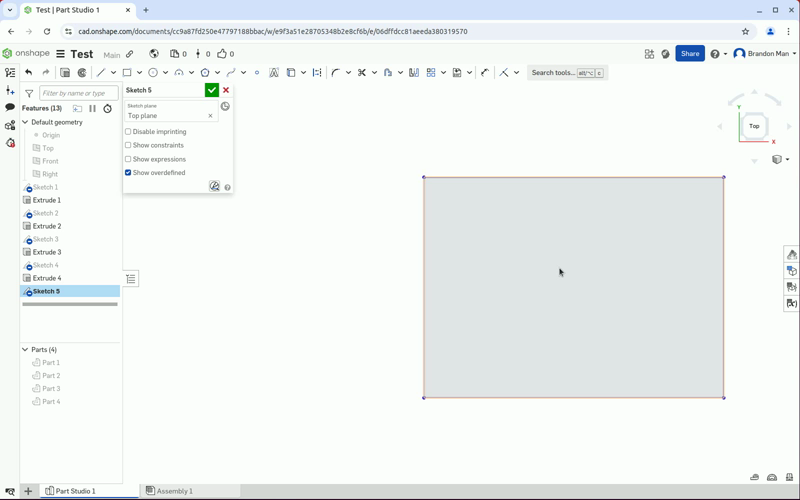
scroll(-6)
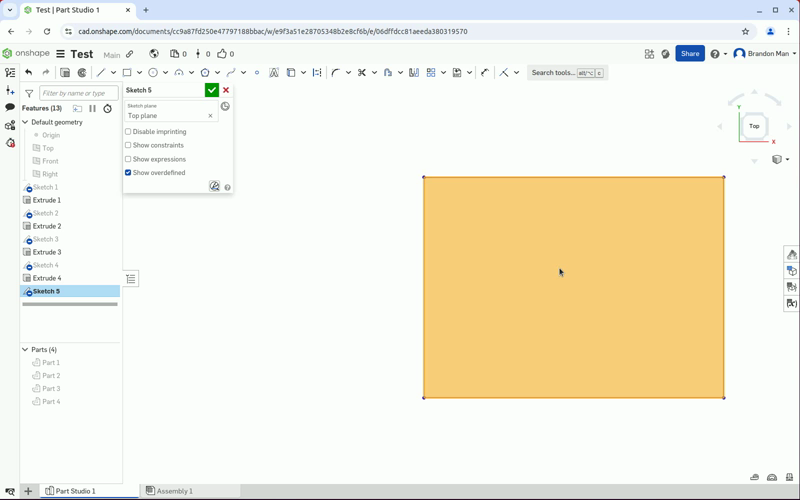
scroll(-6)
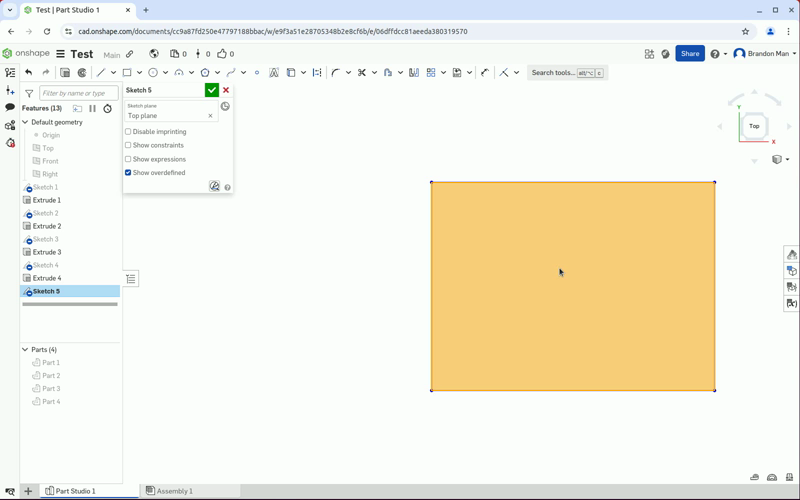
scroll(-6)
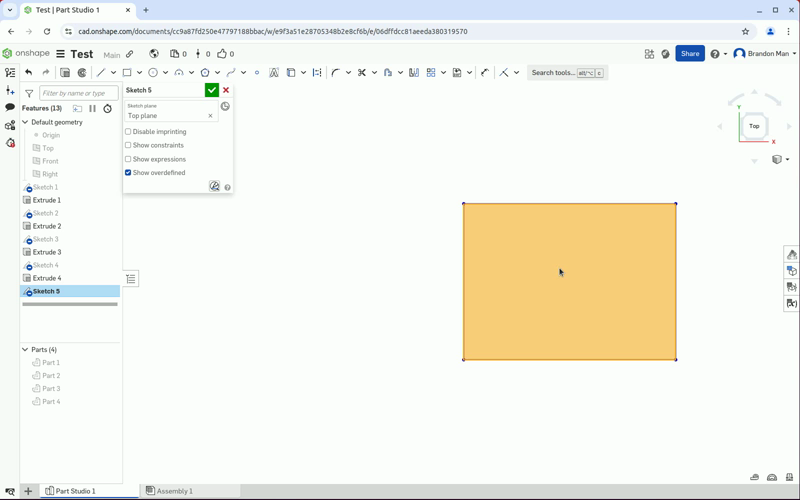
scroll(-6)
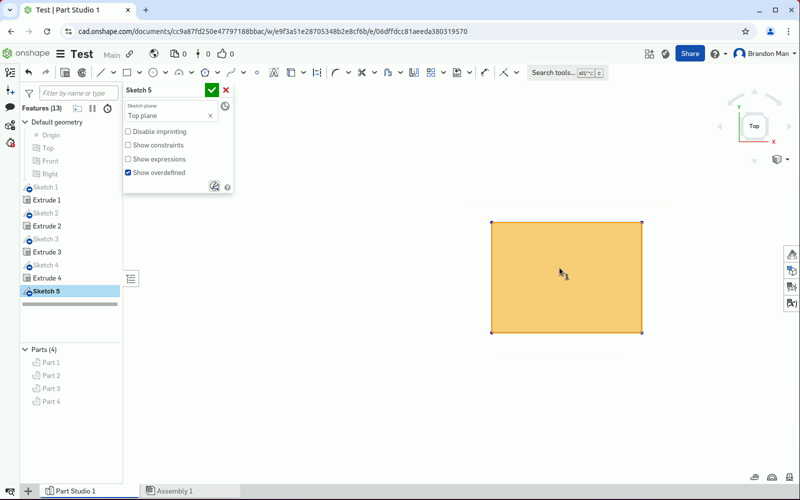
scroll(-6)
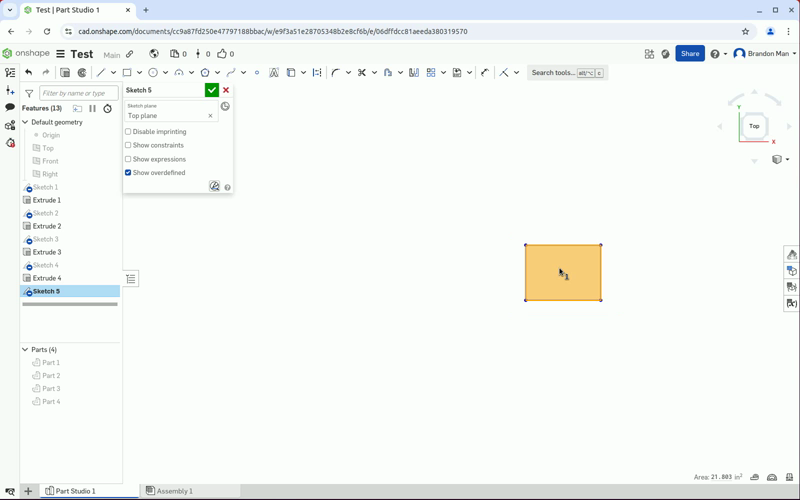
scroll(-6)
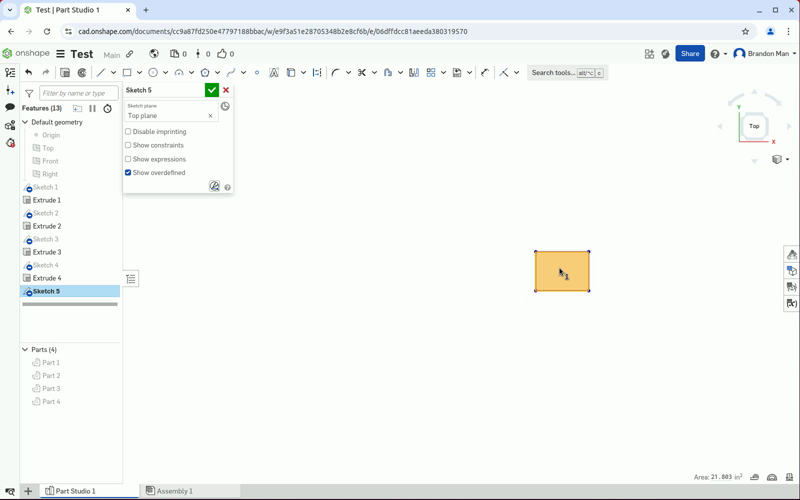
scroll(-6)
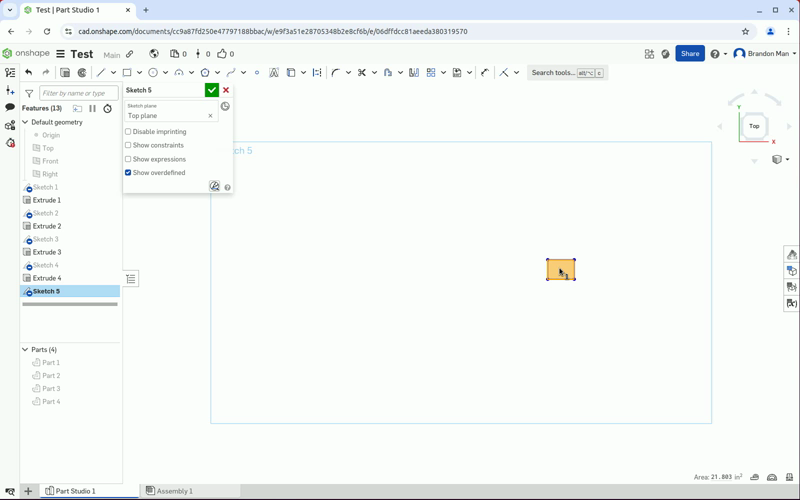
mouse_move(73, 352)
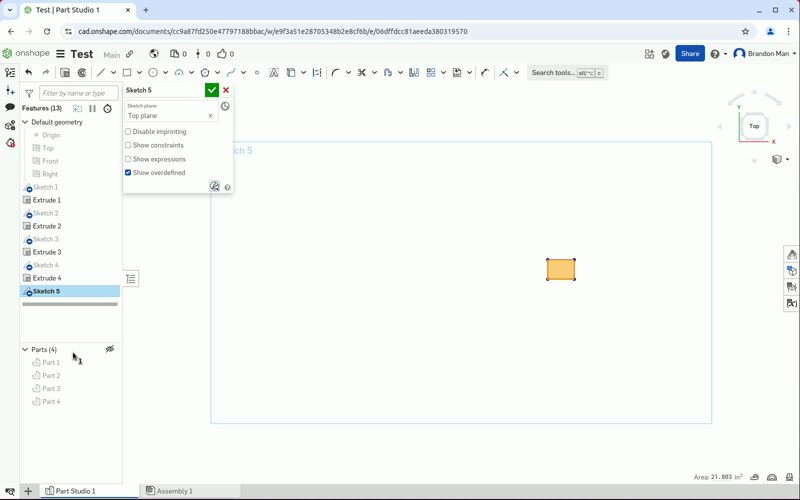
key(shift+y)
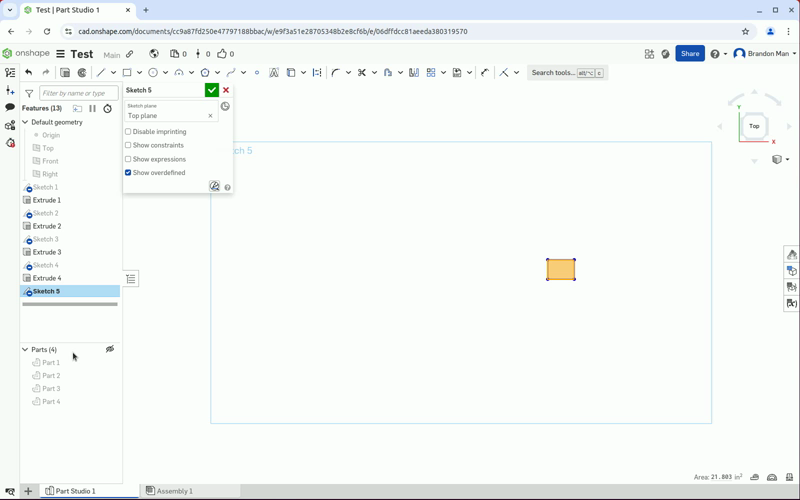
key(shift+e)
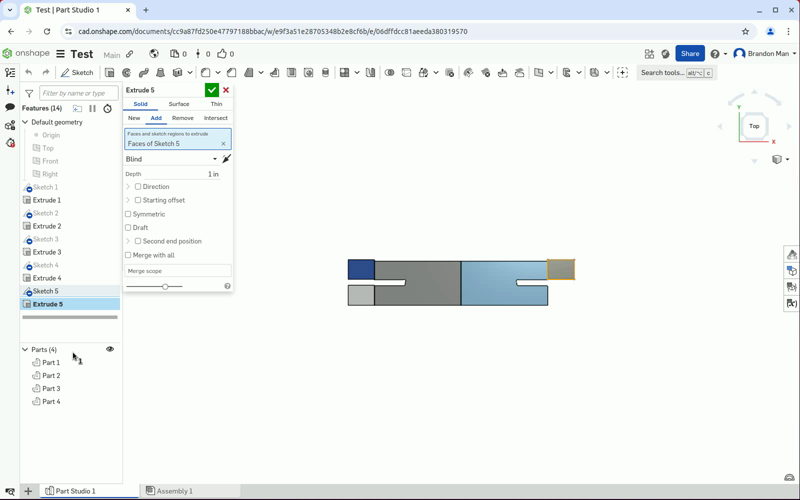
mouse_move(143, 106)
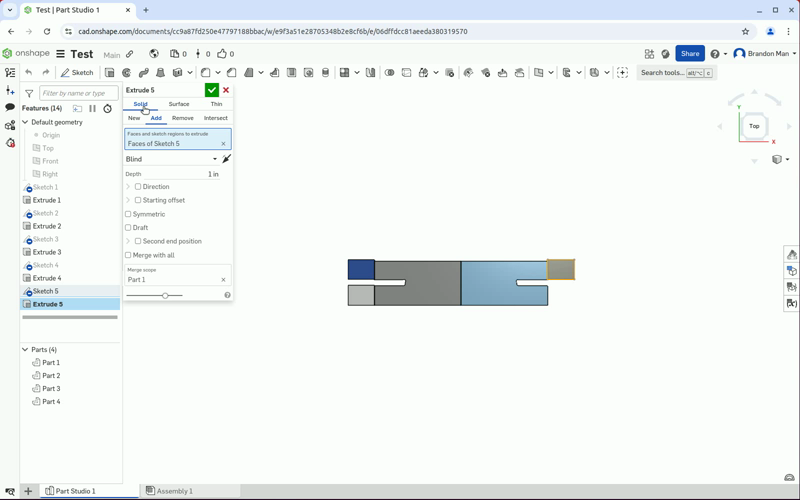
click(143, 106)
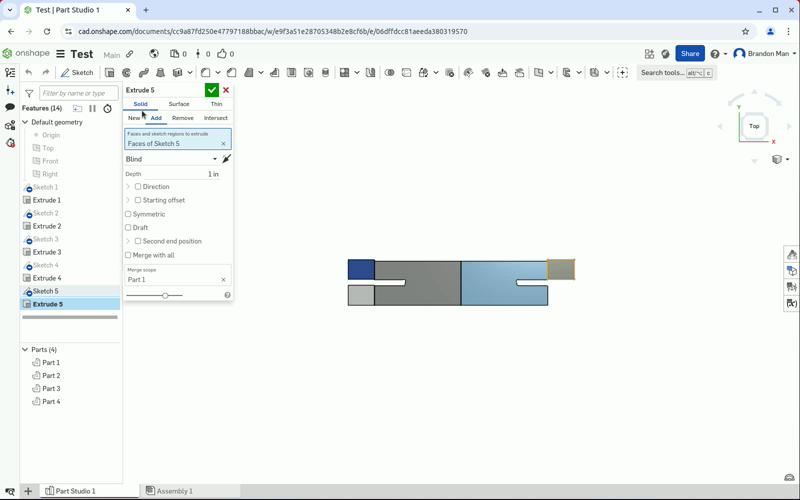
mouse_move(137, 120)
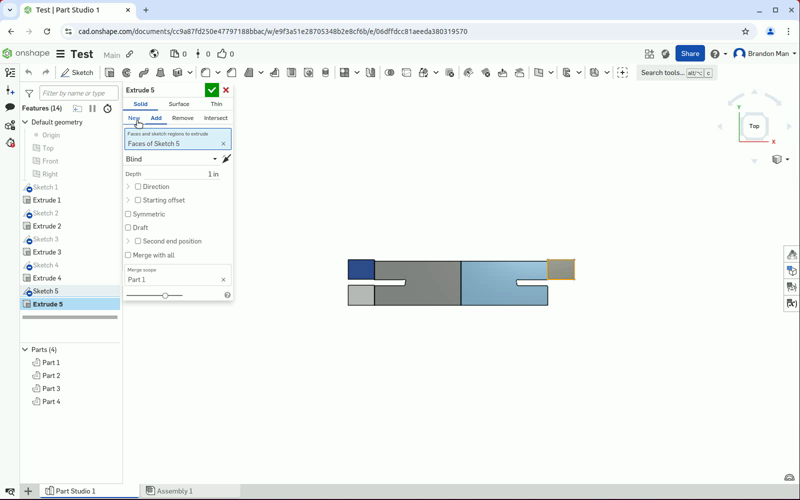
click(137, 120)
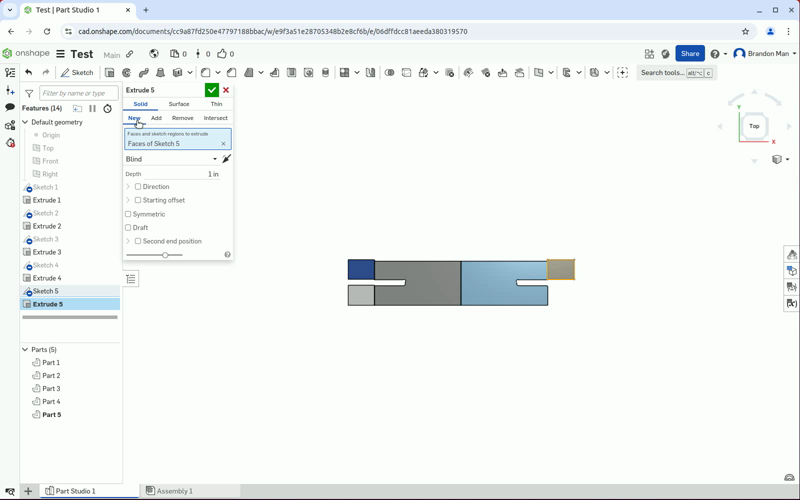
key(tab, 4)
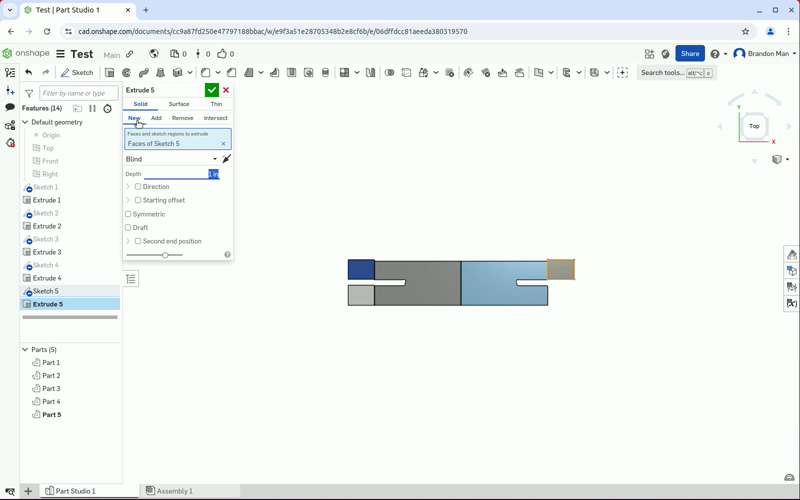
text(0.241)
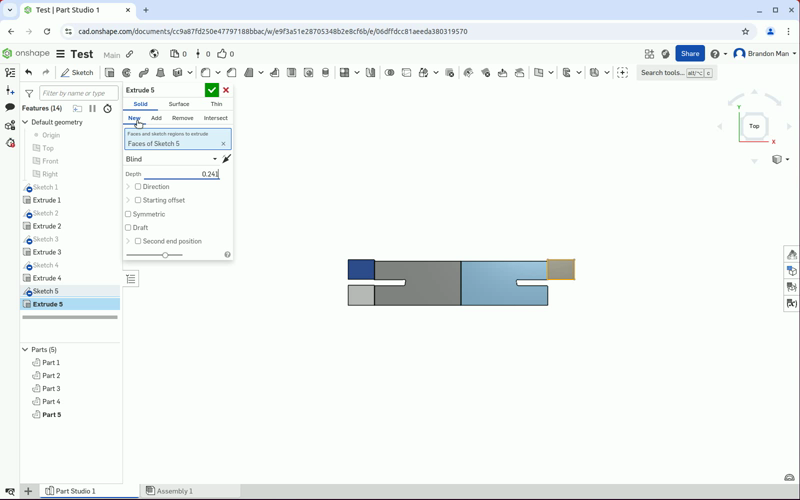
key(enter)
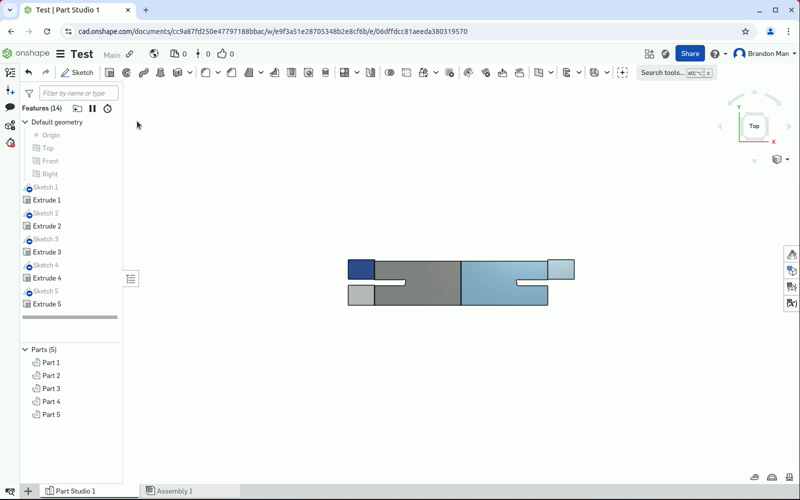
key(shift+h)
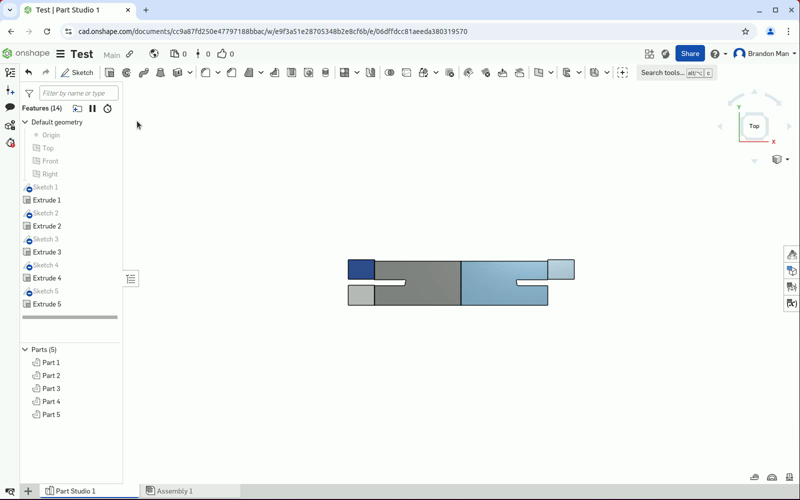
key(shift+h)
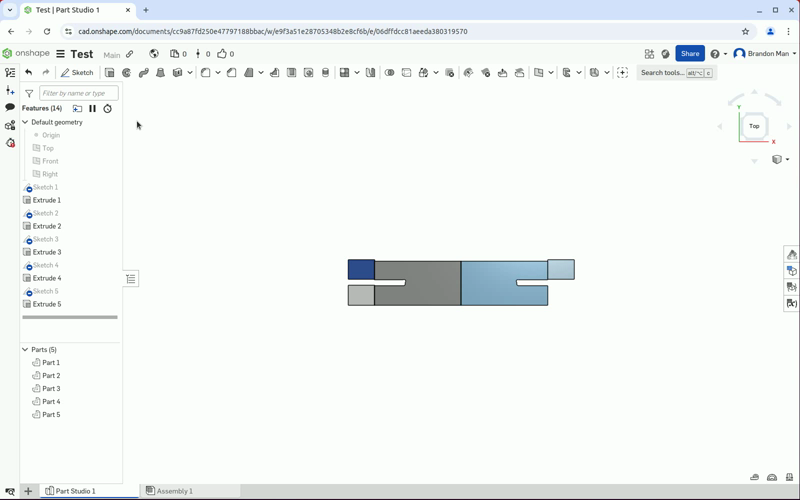
mouse_move(73, 189)
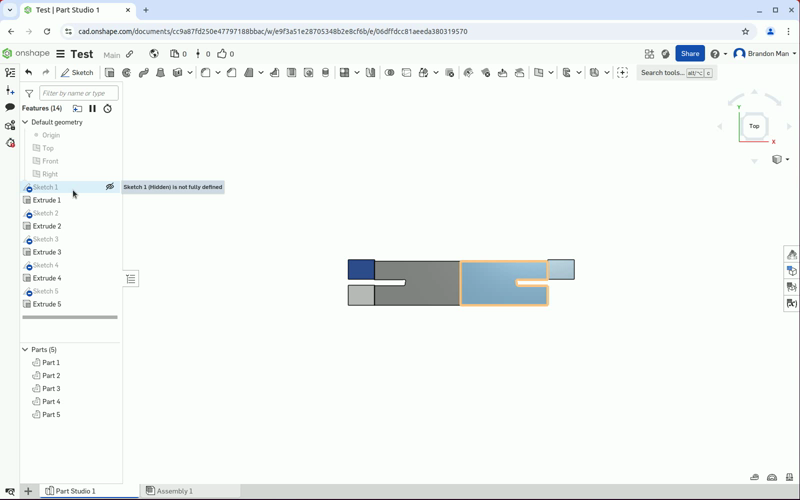
click(73, 189)
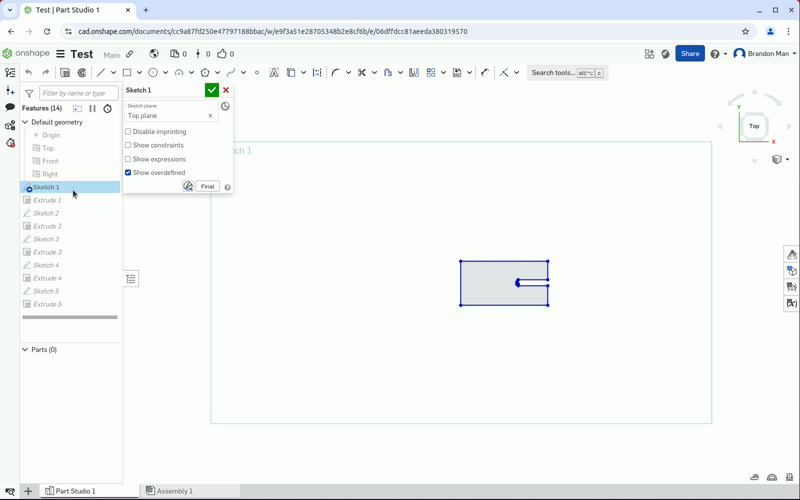
mouse_move(229, 92)
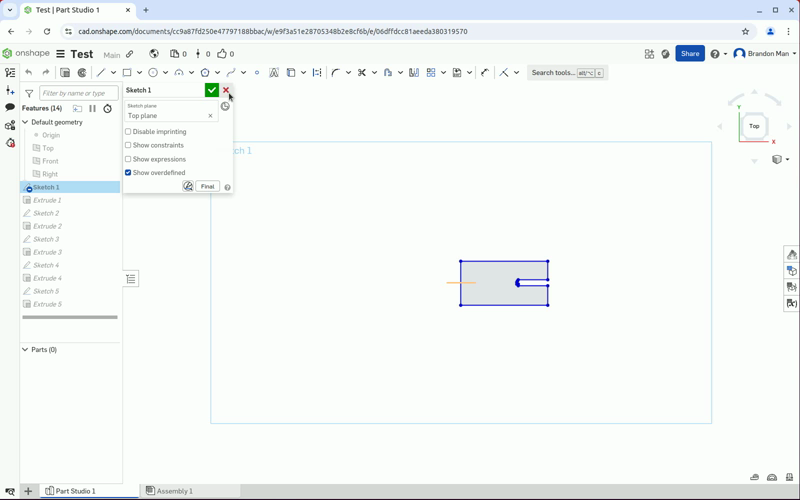
click(229, 92)
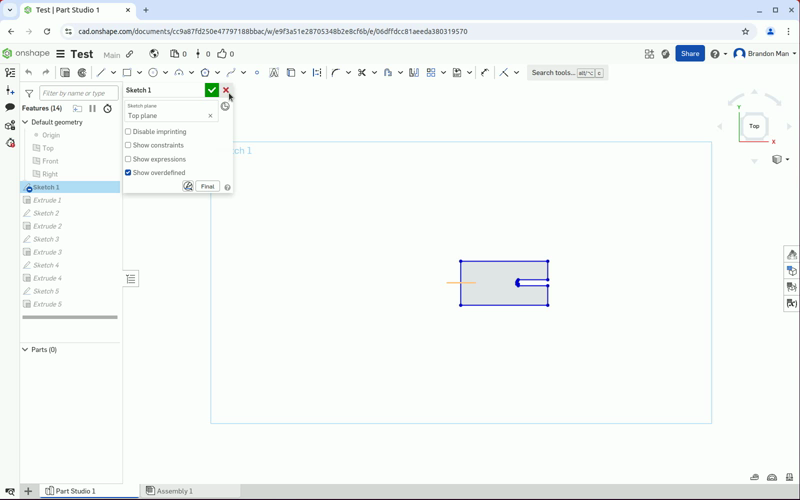
key(shift+s)
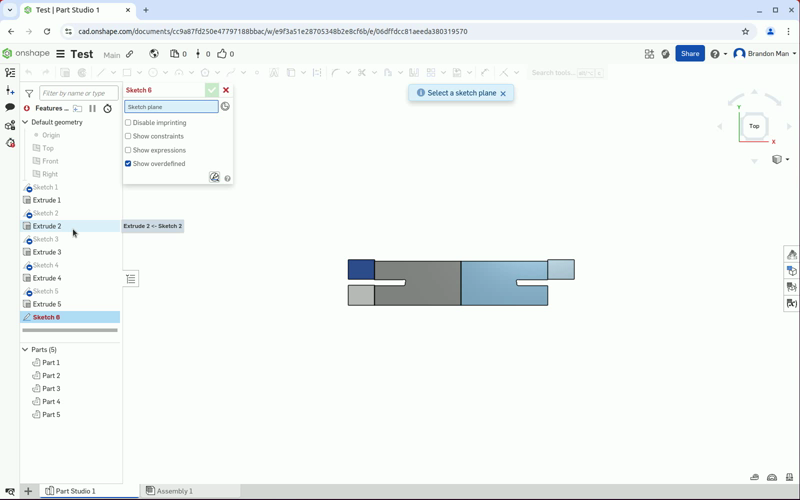
scroll(3)
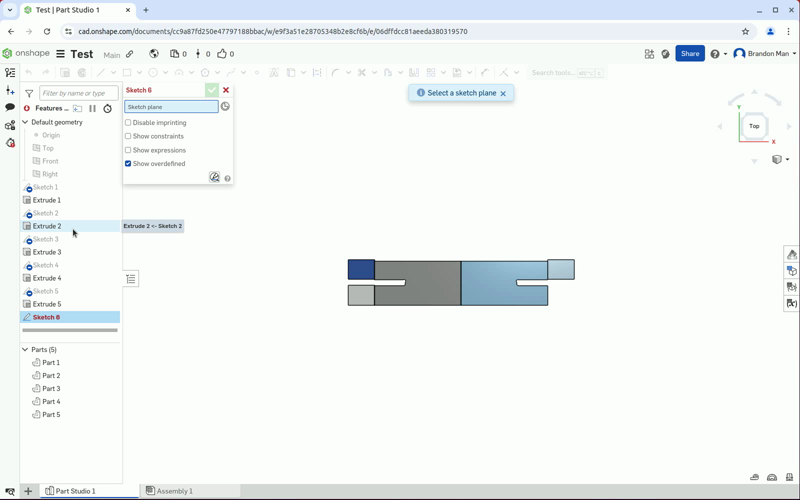
mouse_move(73, 150)
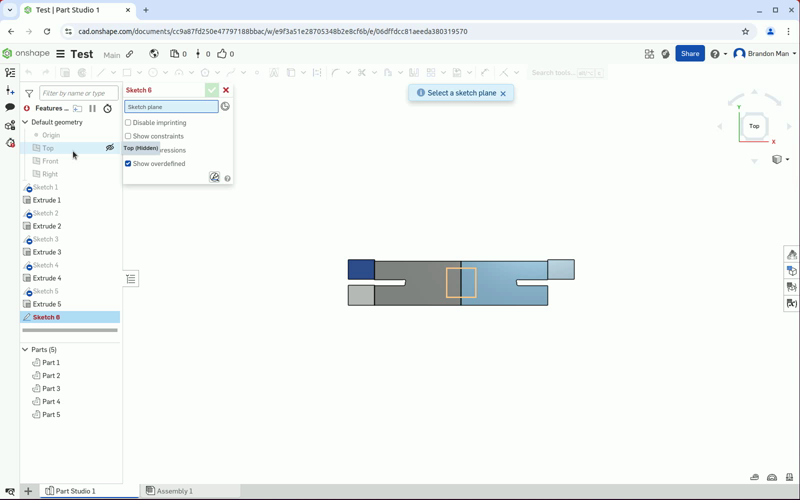
click(73, 150)
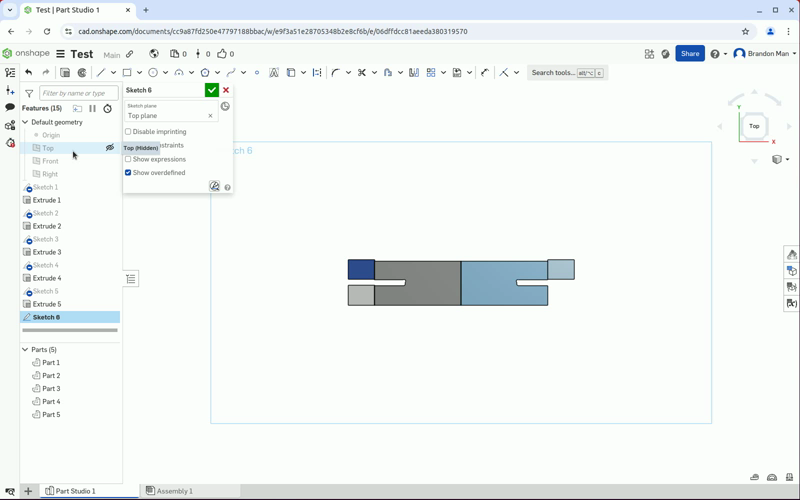
mouse_move(73, 352)
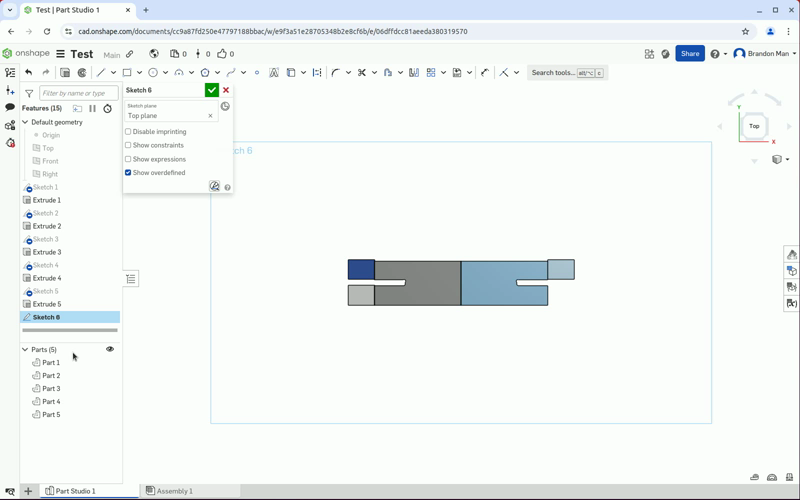
key(y)
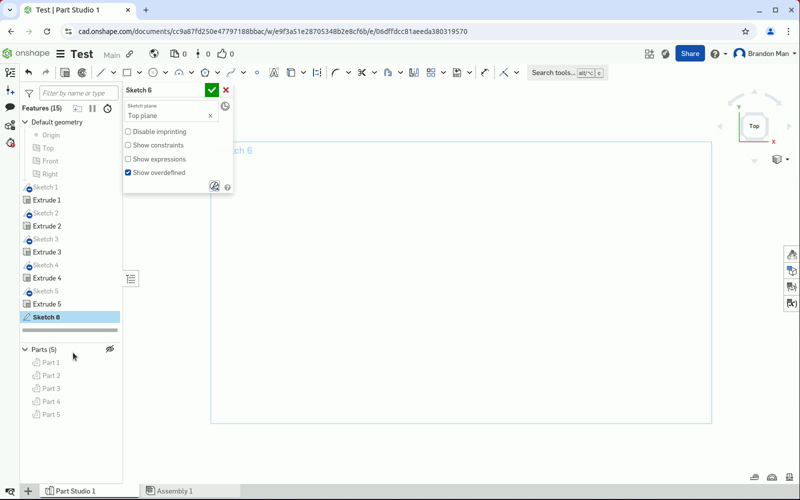
key(l)
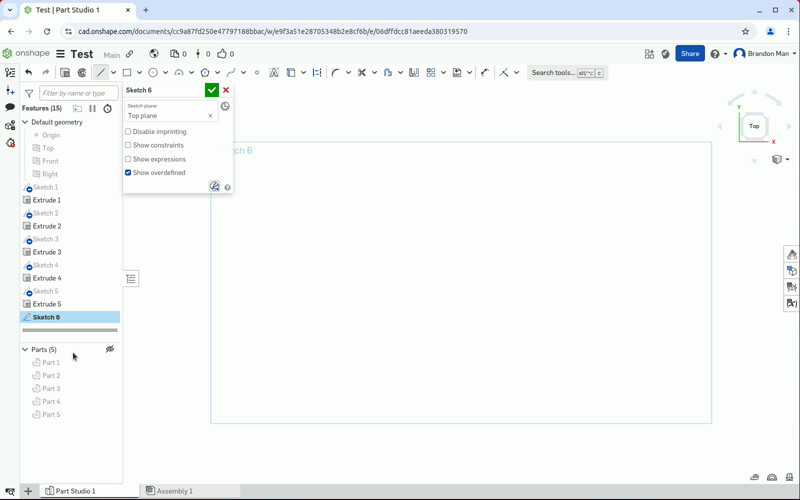
key_down(shift)
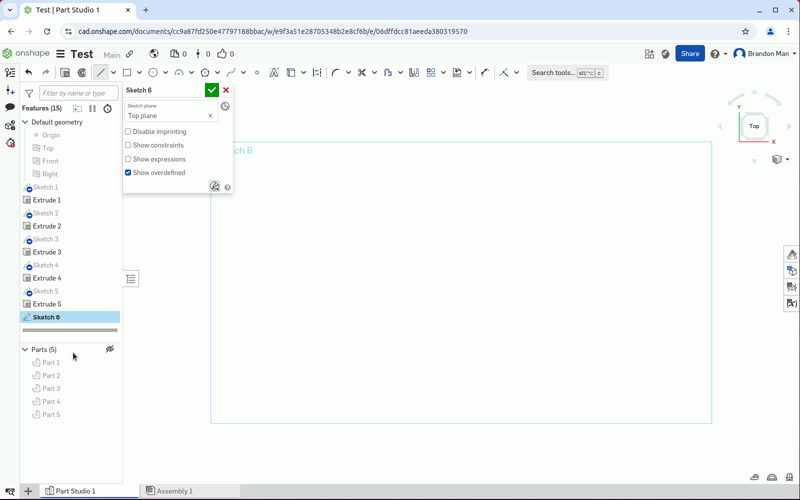
mouse_move(547, 305)
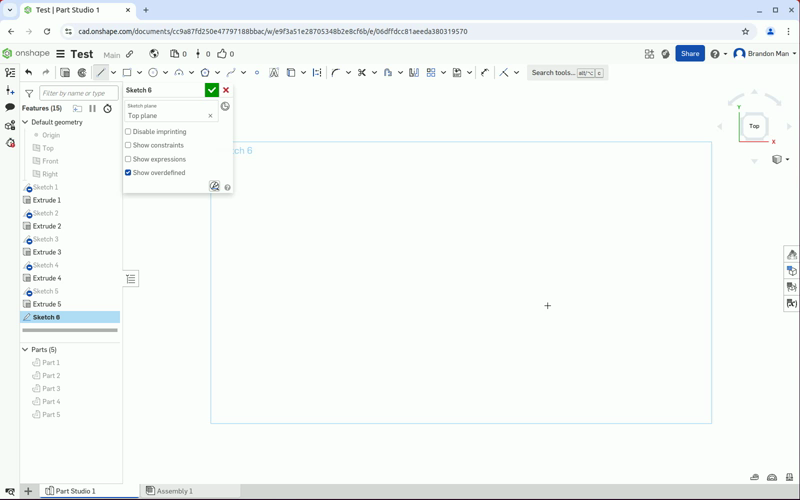
click(547, 305)
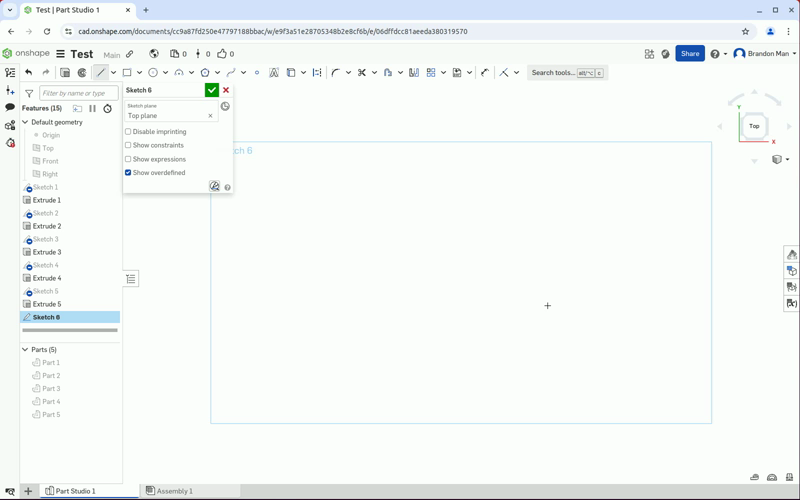
key_up(shift)
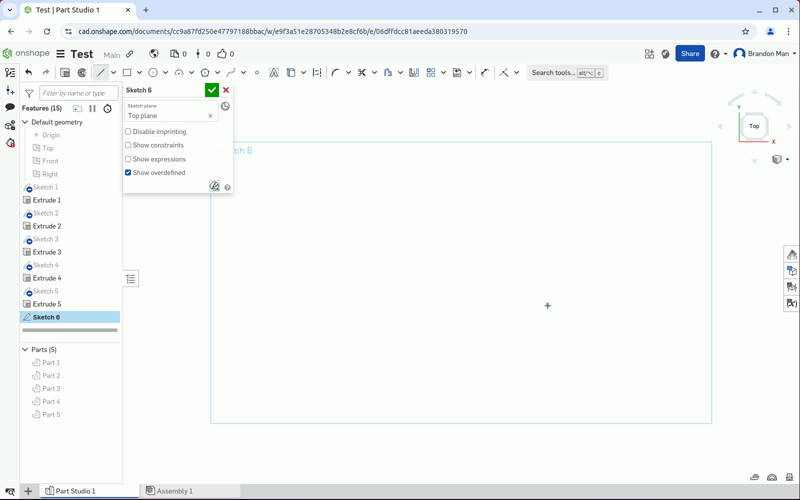
key_down(shift)
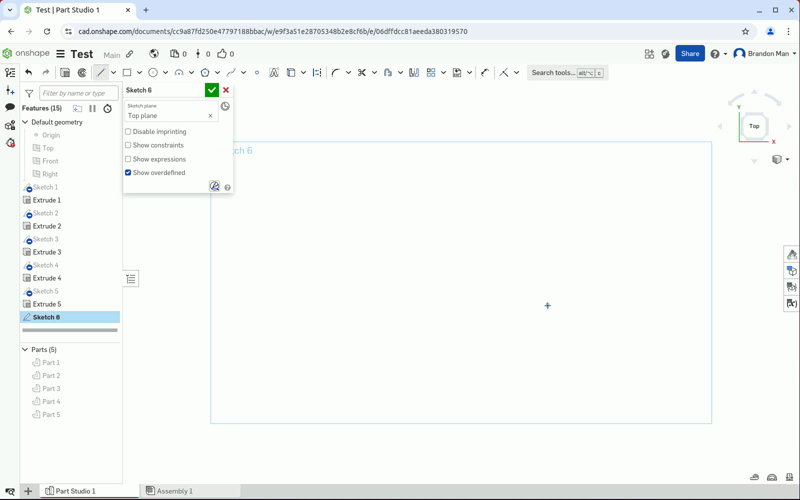
mouse_move(577, 305)
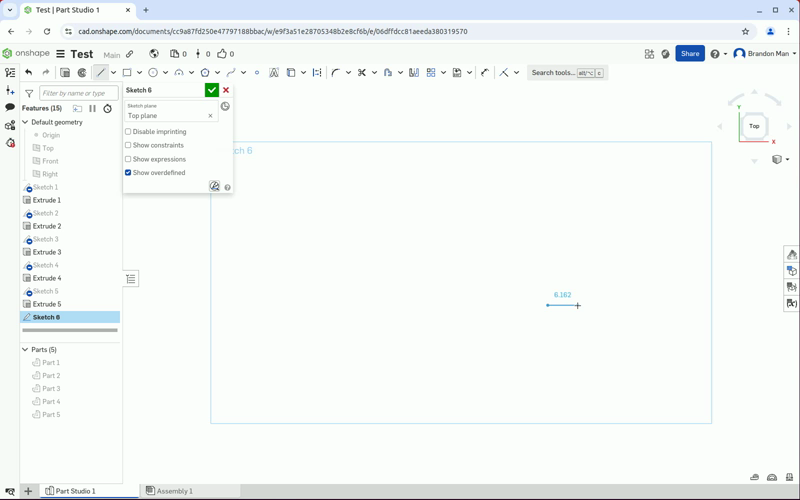
mouse_move(574, 305)
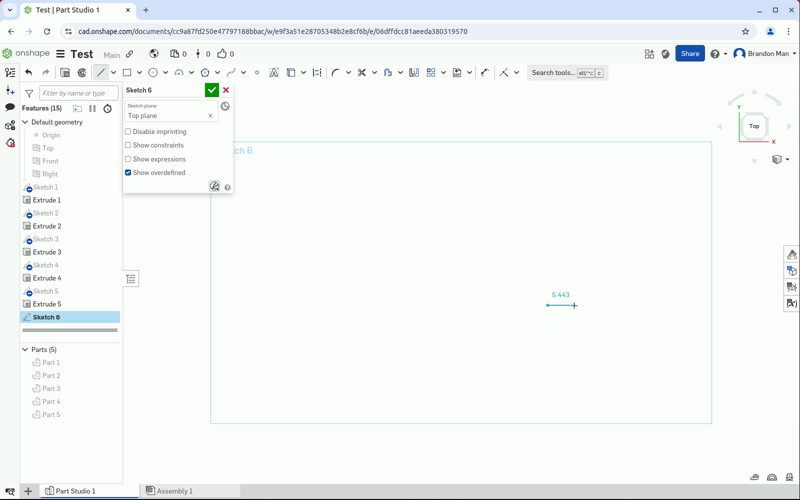
click(574, 305)
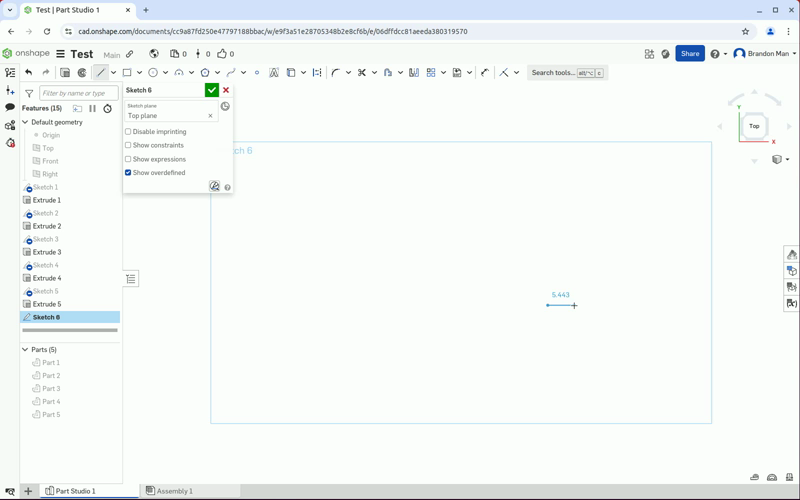
key_up(shift)
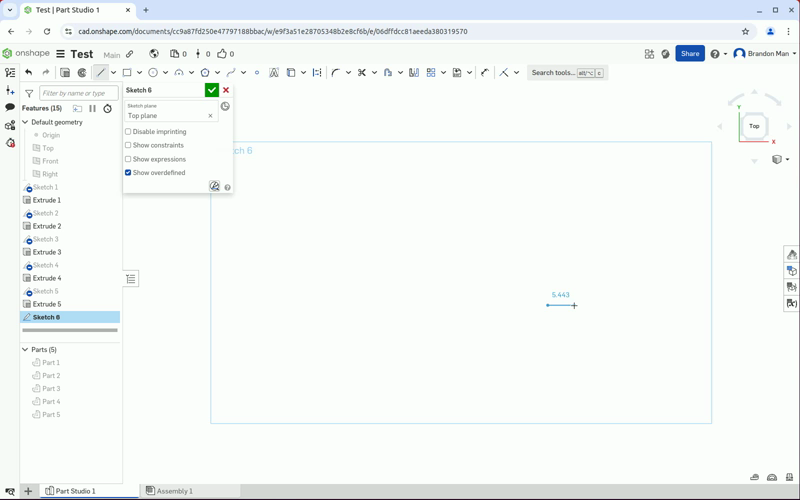
key_down(shift)
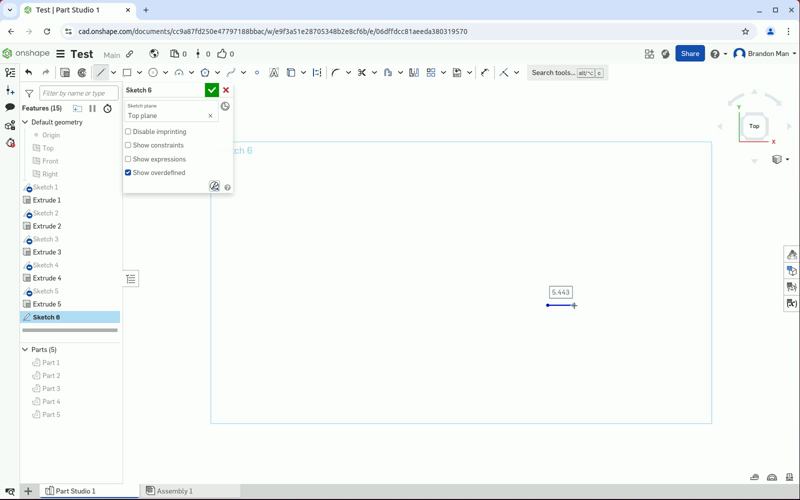
mouse_move(589, 305)
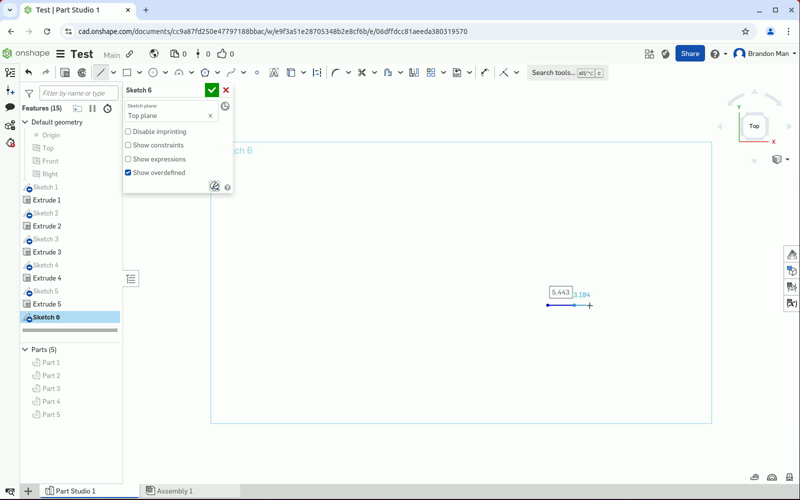
mouse_move(574, 285)
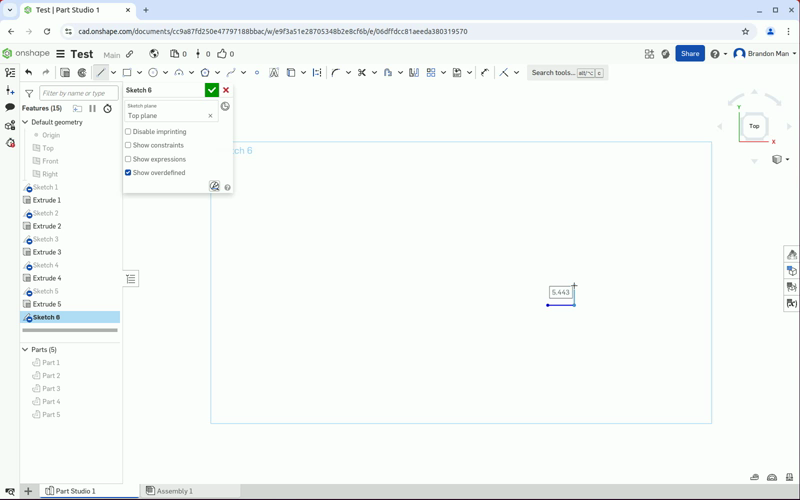
click(574, 285)
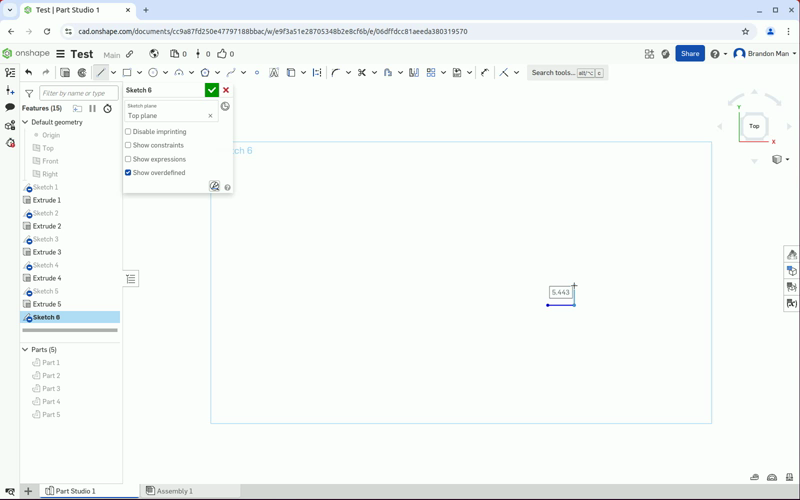
key_up(shift)
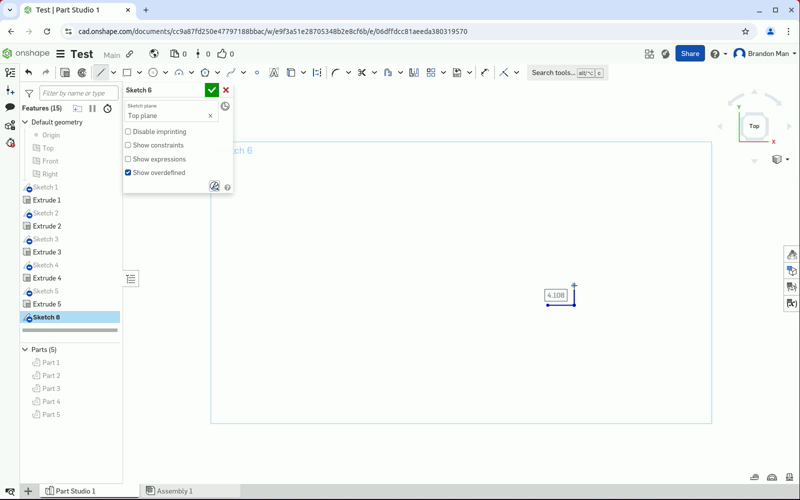
key_down(shift)
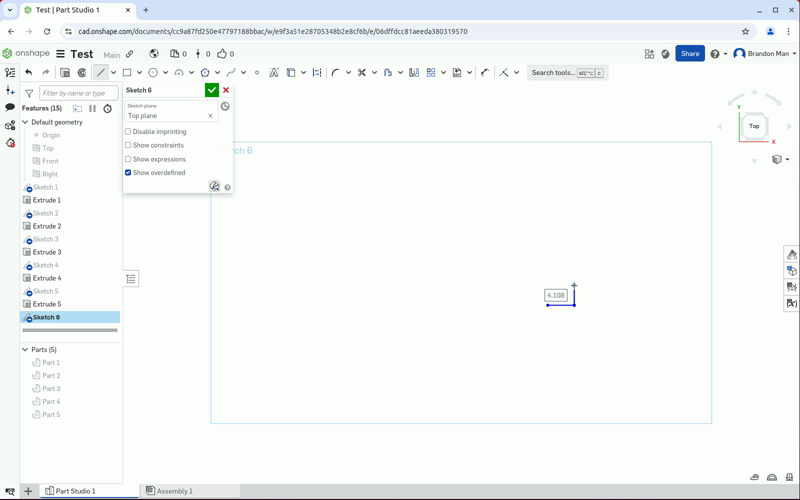
mouse_move(589, 285)
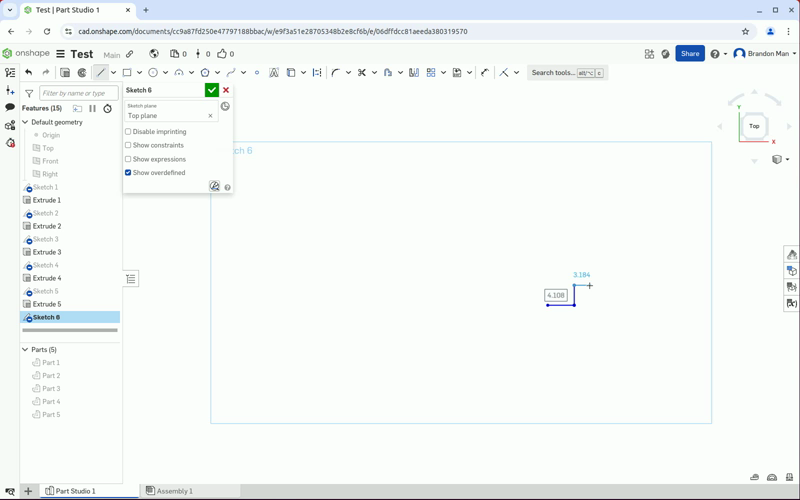
mouse_move(547, 285)
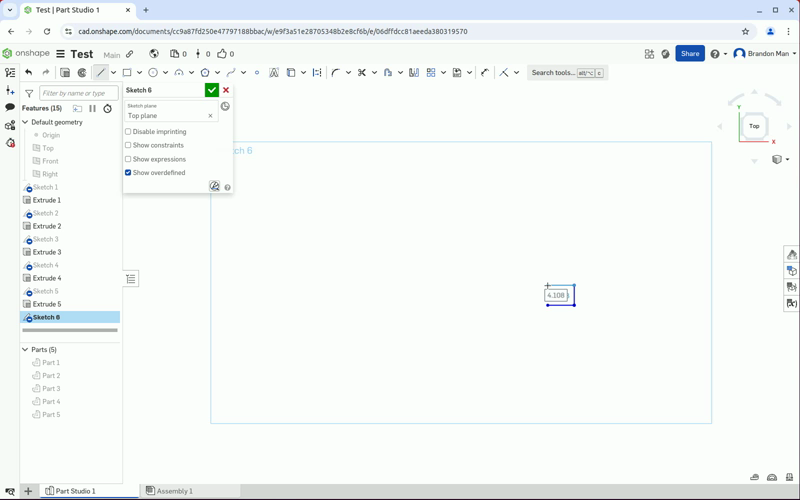
click(547, 285)
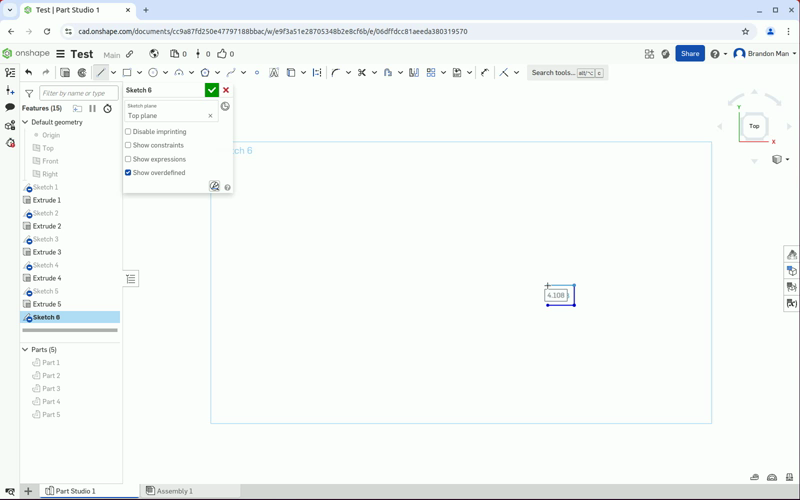
key_up(shift)
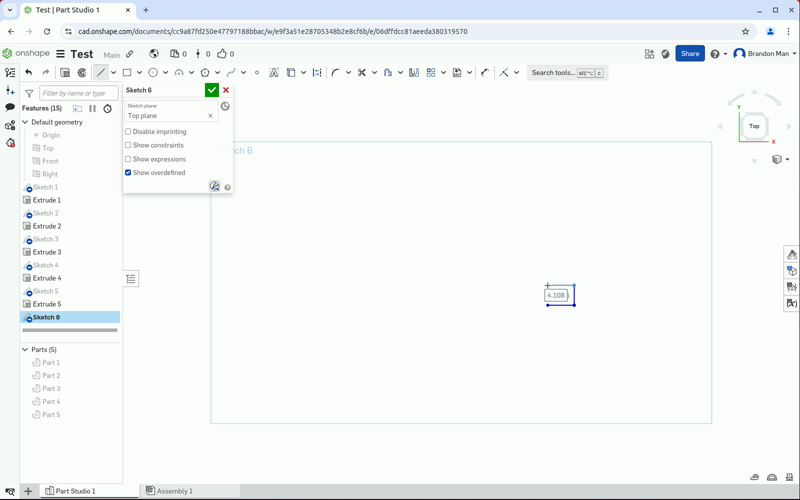
mouse_move(577, 285)
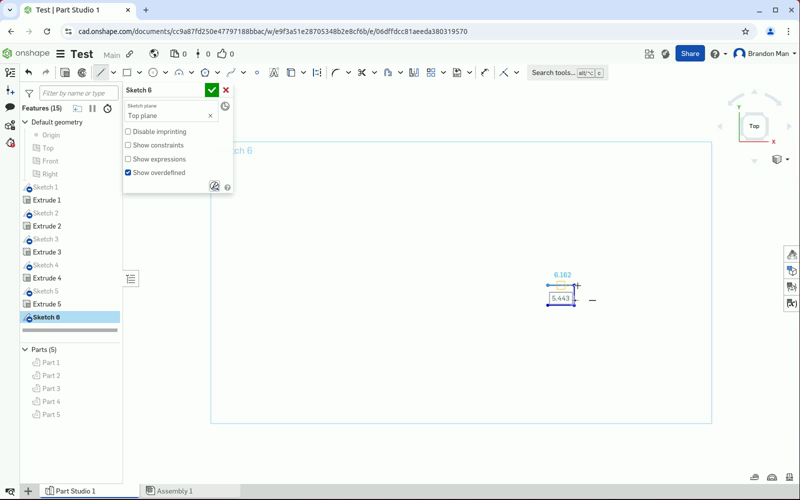
key_down(shift)
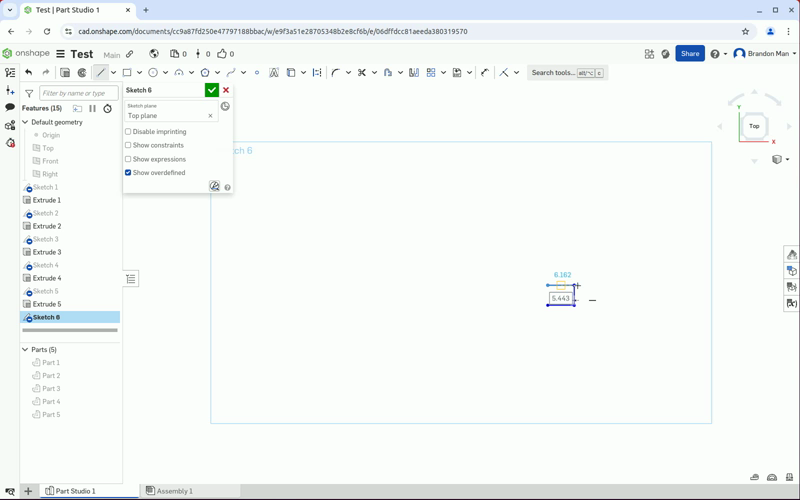
mouse_move(547, 305)
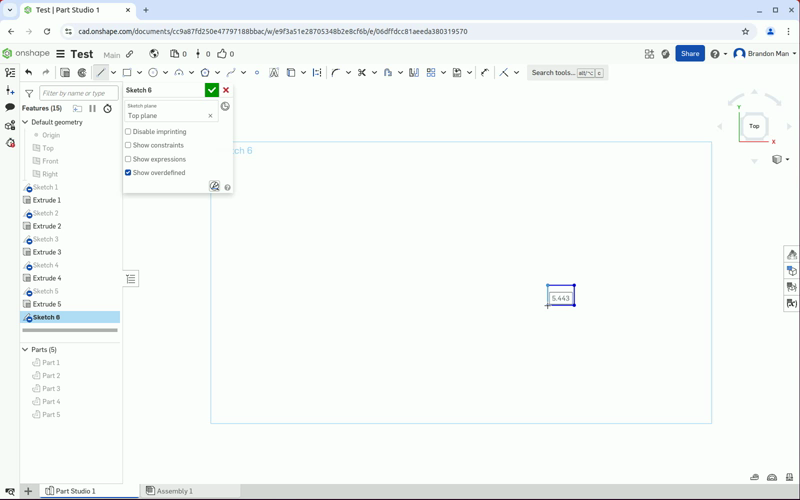
key_up(shift)
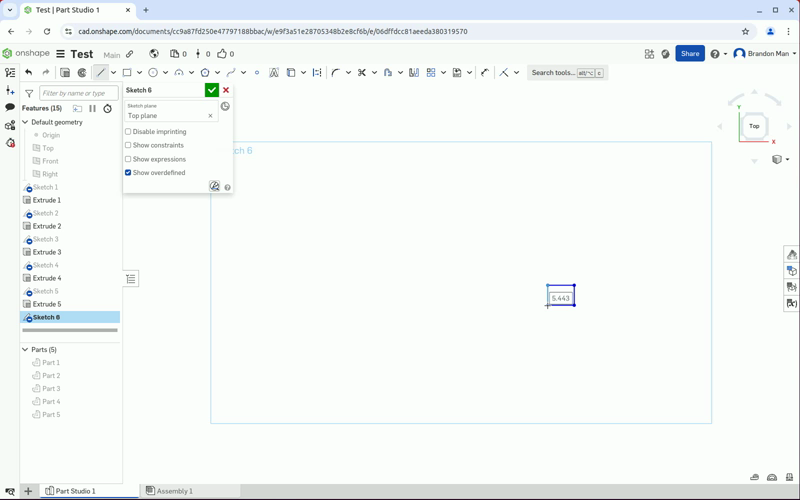
click(547, 305)
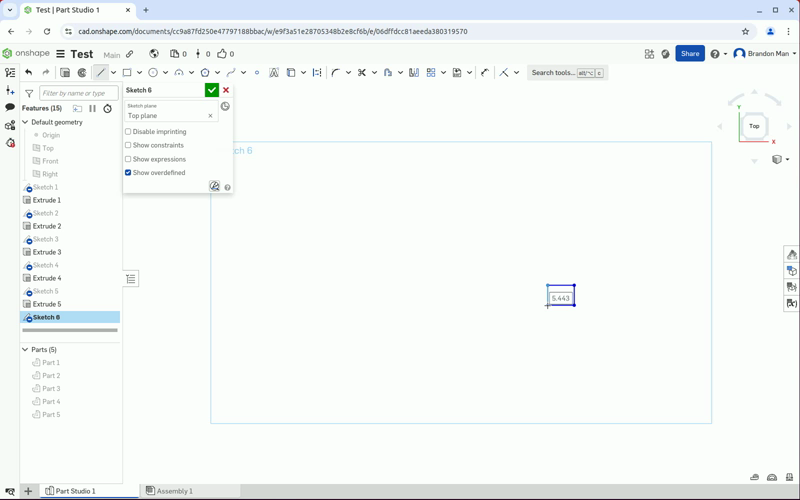
key(esc)
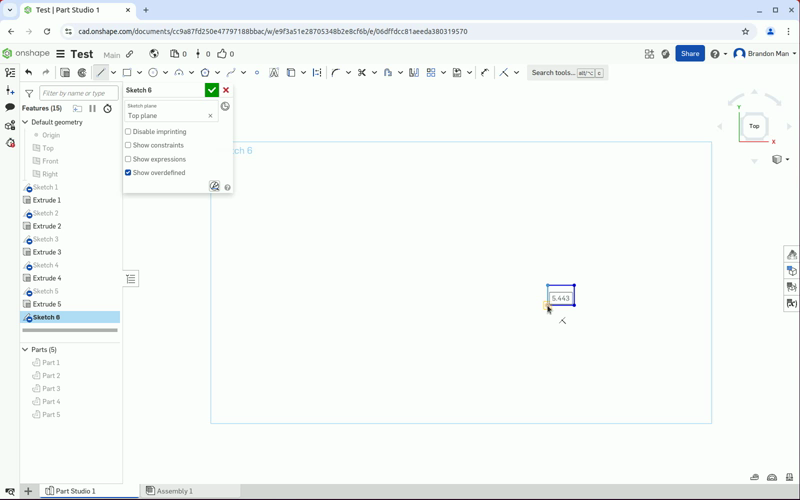
mouse_move(559, 290)
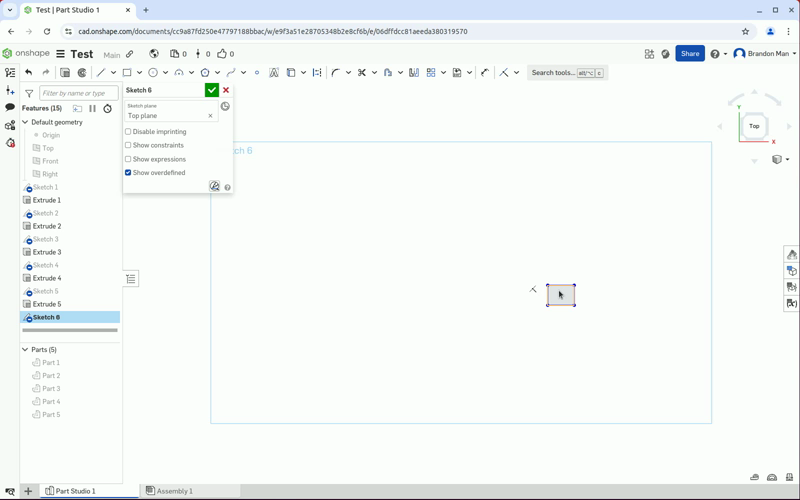
scroll(6)
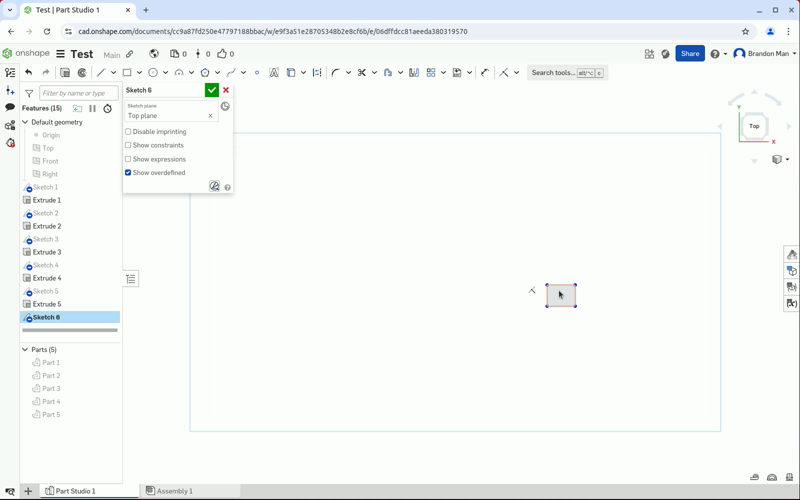
scroll(6)
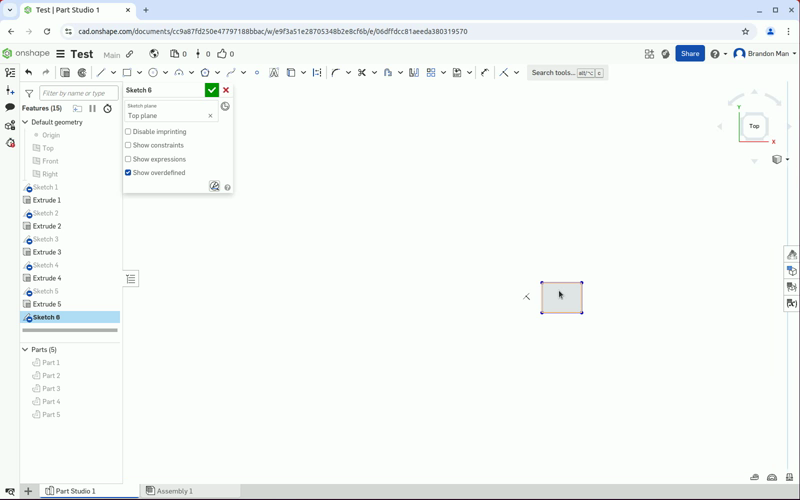
scroll(6)
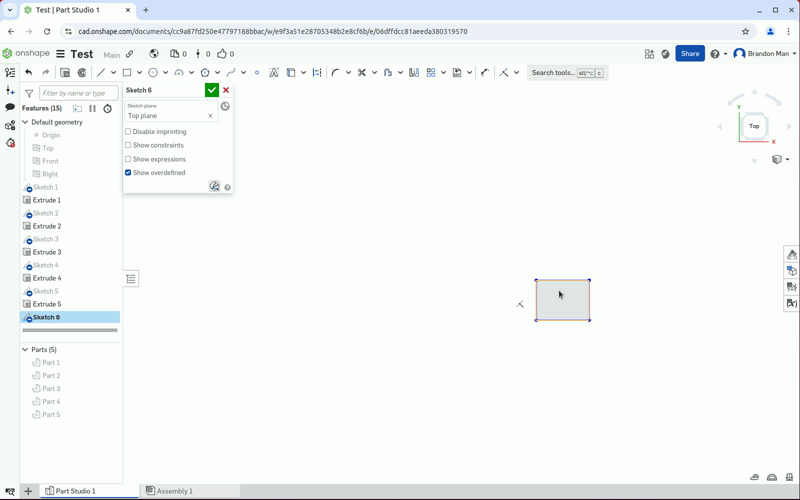
scroll(6)
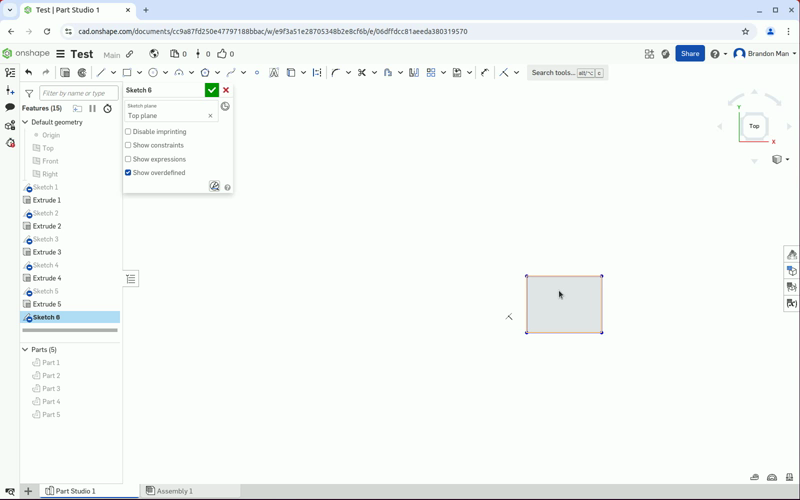
scroll(6)
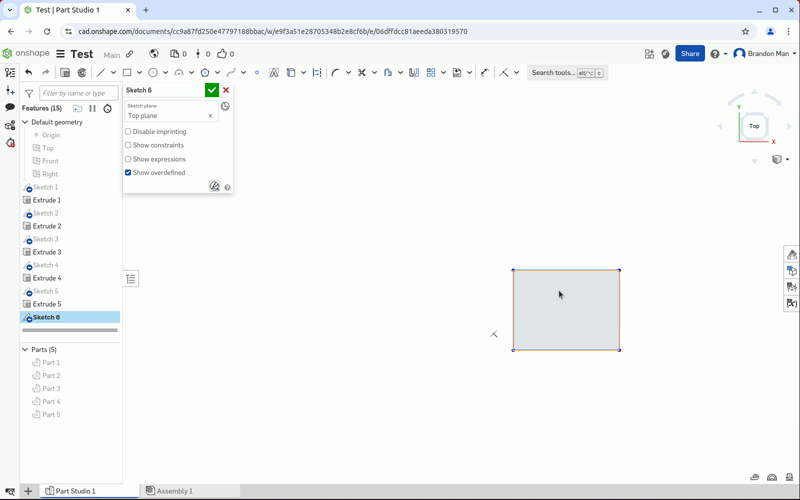
scroll(6)
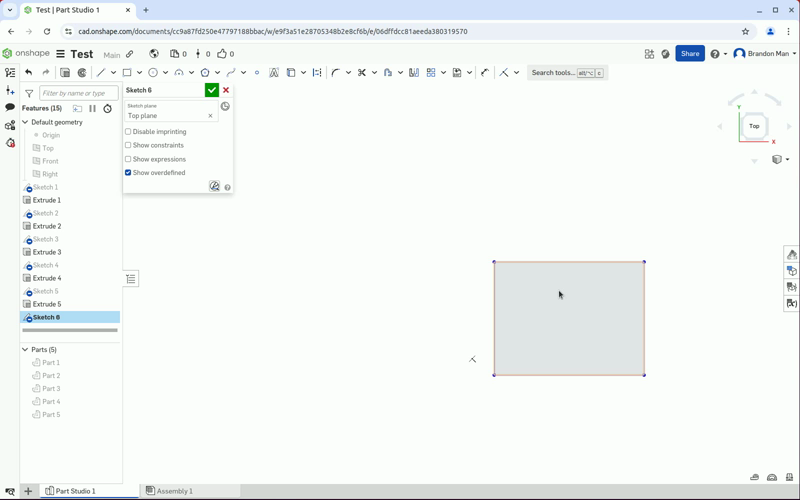
scroll(6)
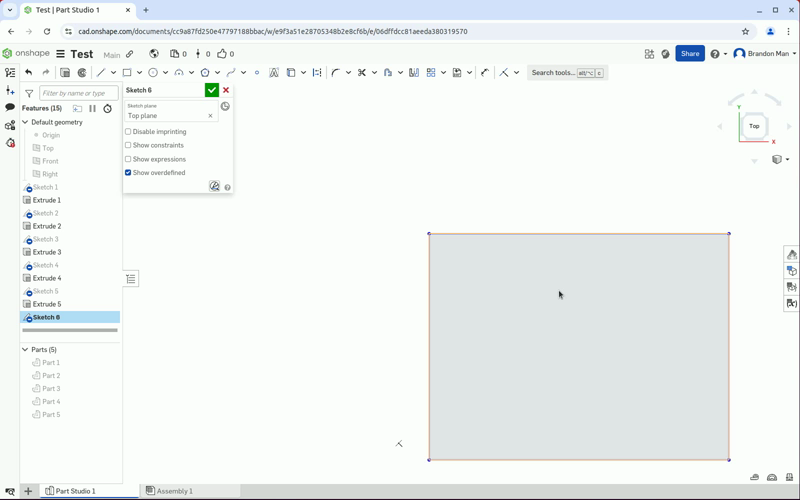
click(559, 290)
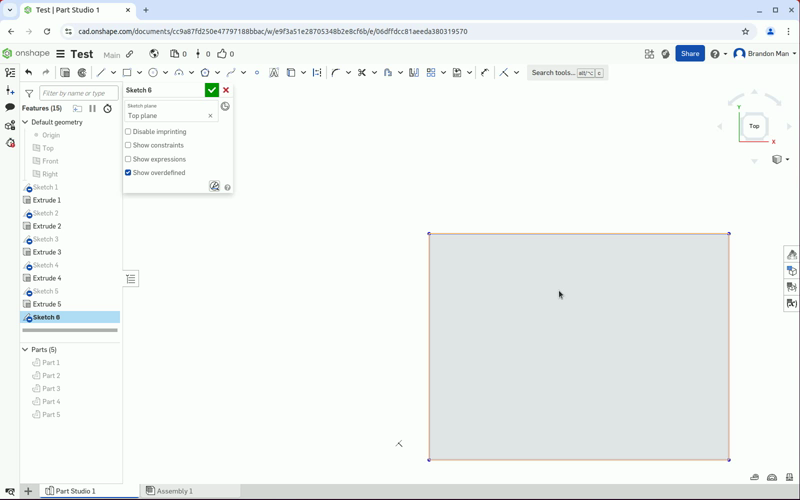
scroll(-6)
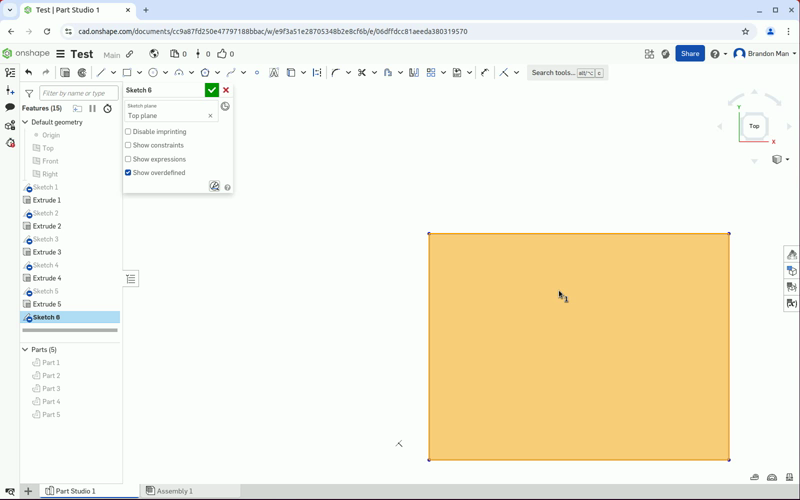
scroll(-6)
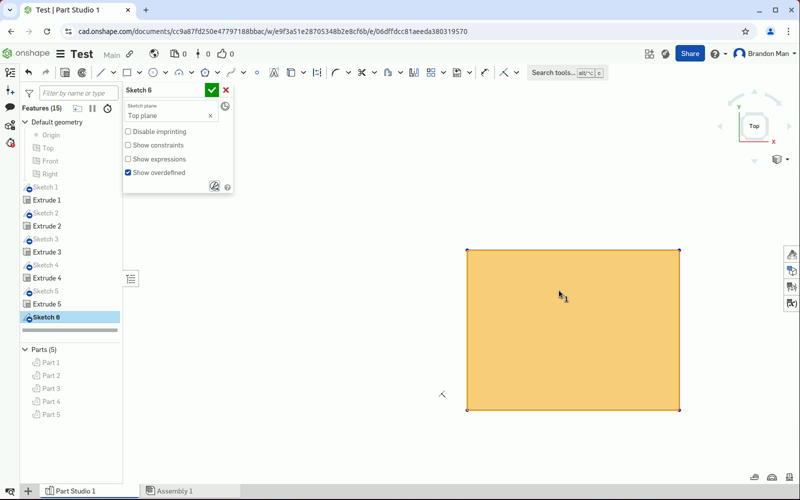
scroll(-6)
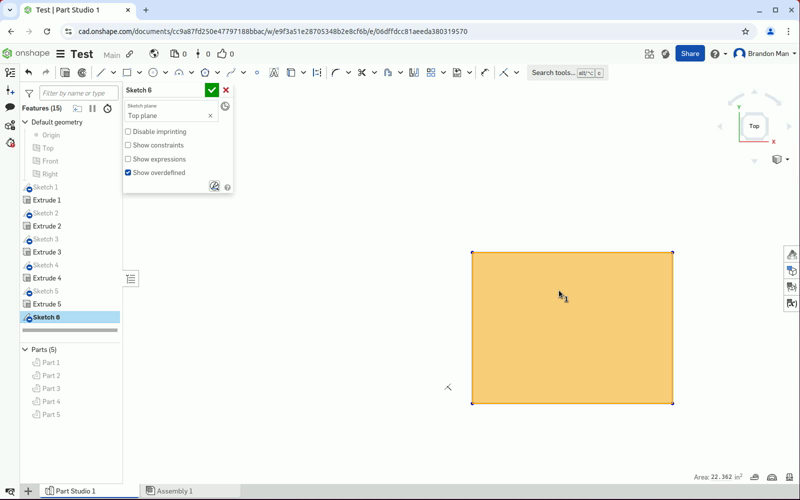
scroll(-6)
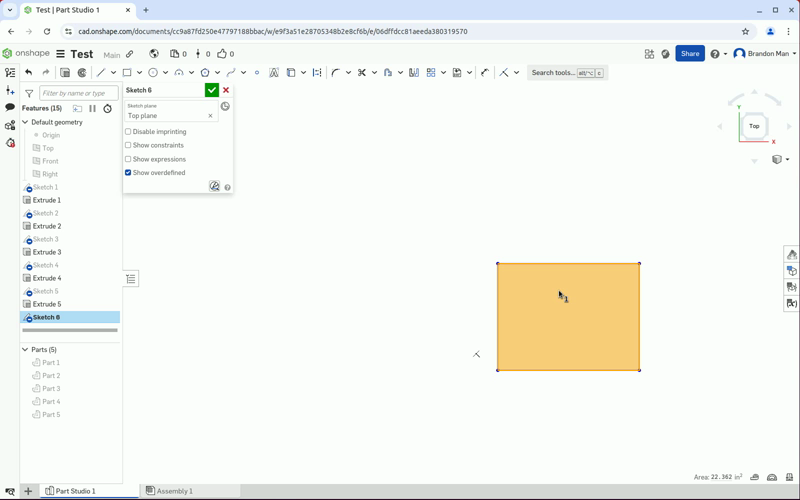
scroll(-6)
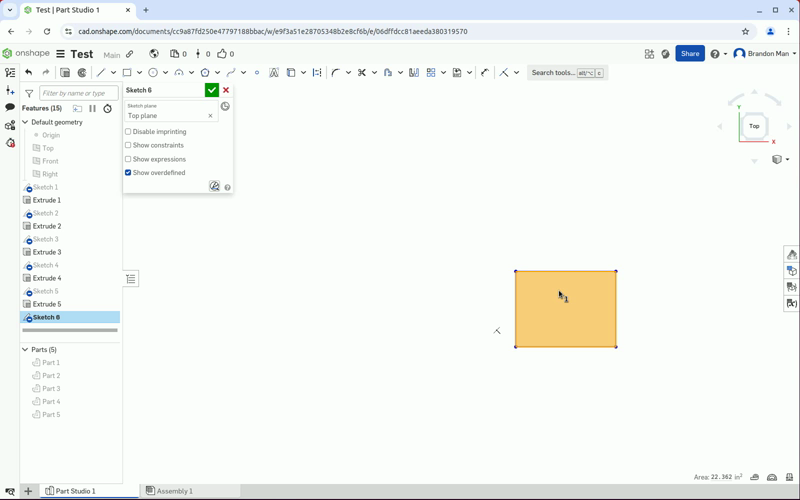
scroll(-6)
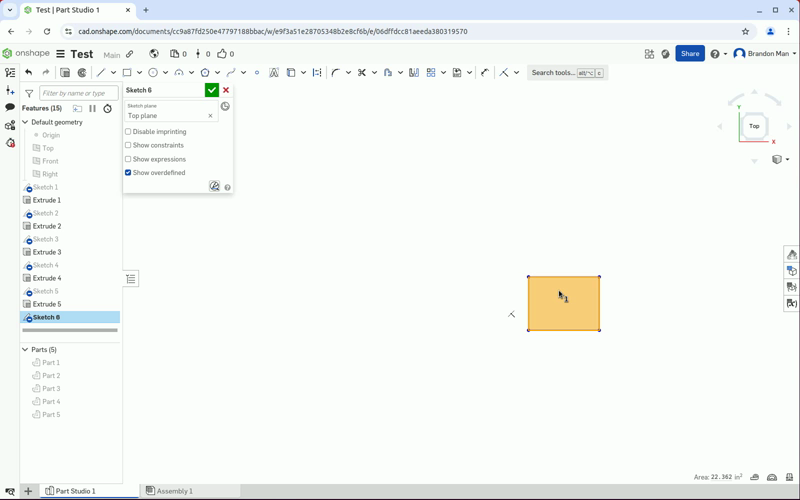
scroll(-6)
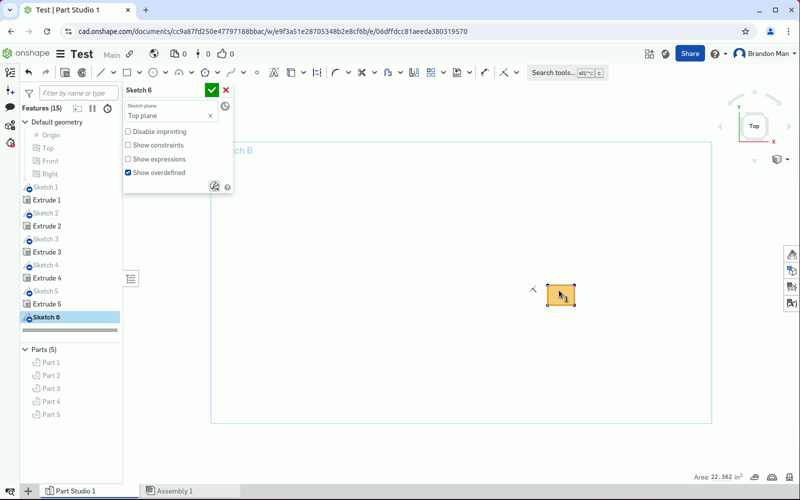
mouse_move(73, 352)
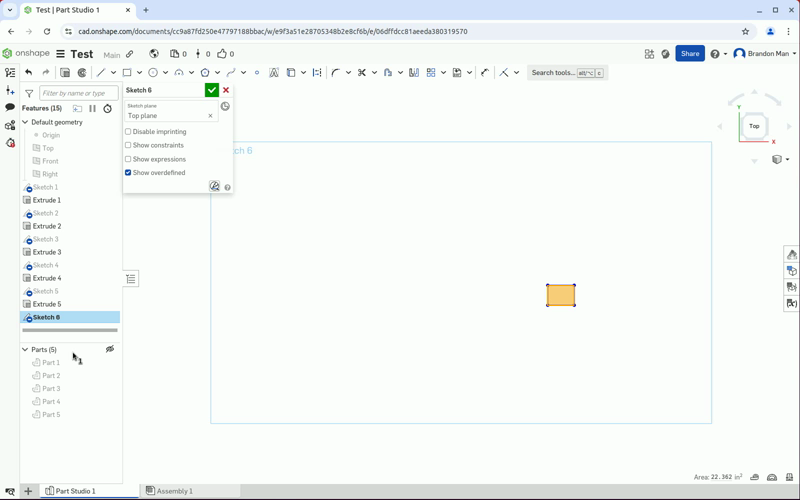
key(shift+y)
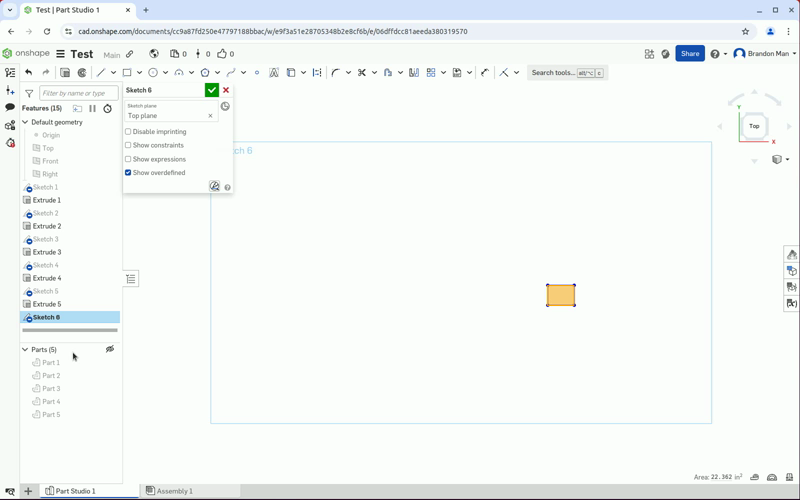
key(shift+e)
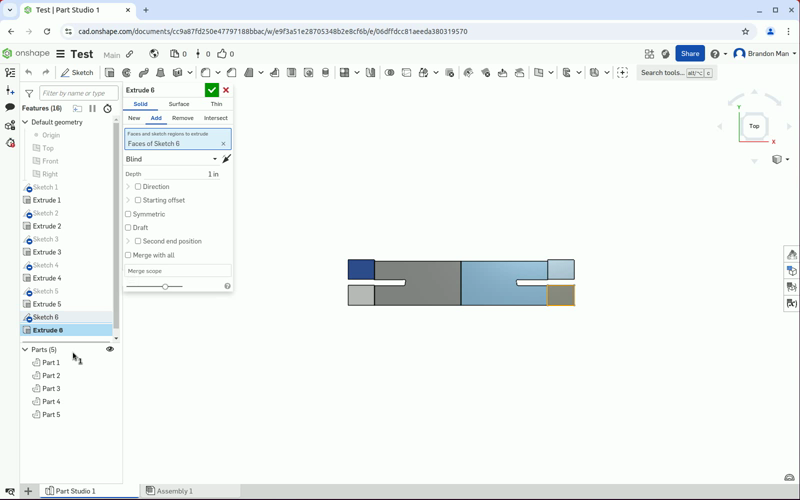
mouse_move(143, 106)
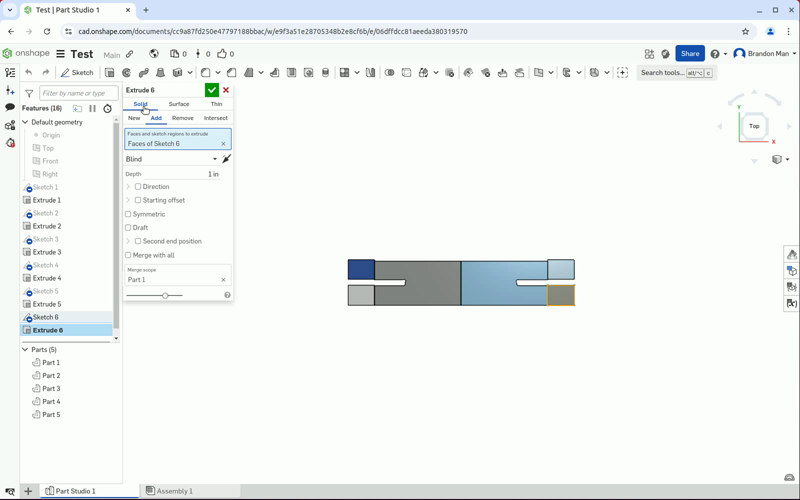
click(143, 106)
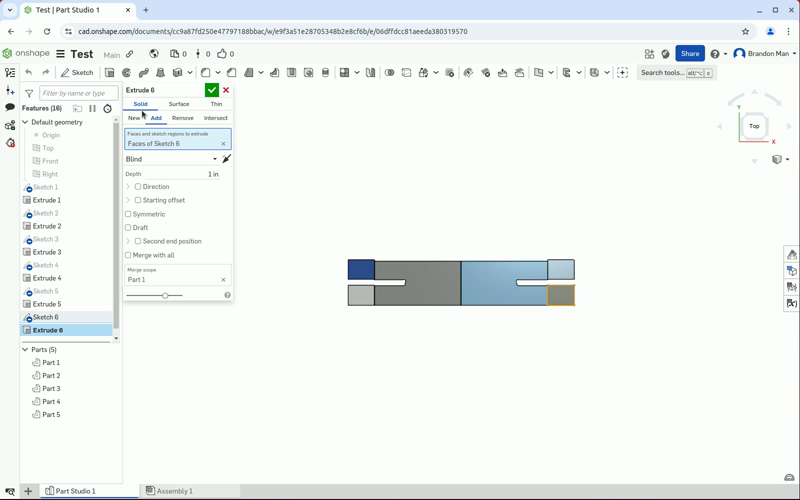
mouse_move(137, 120)
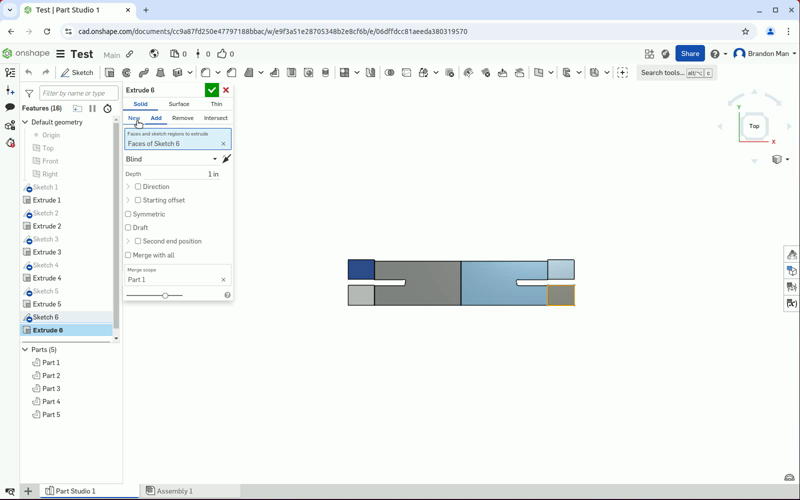
click(137, 120)
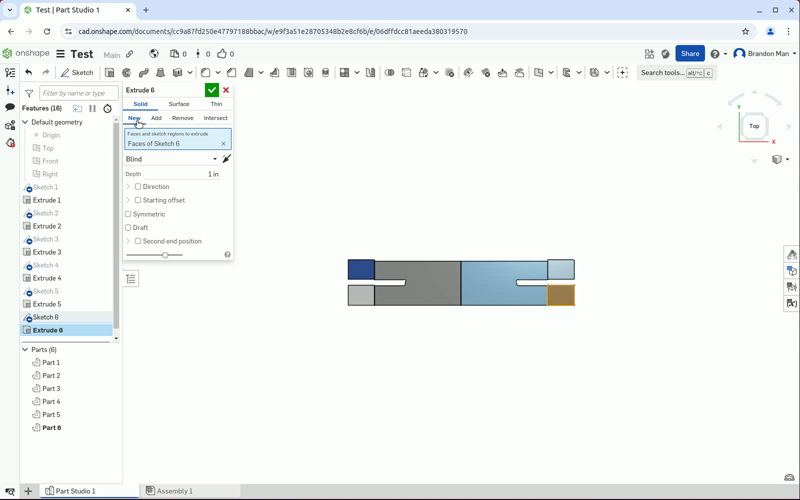
key(tab, 4)
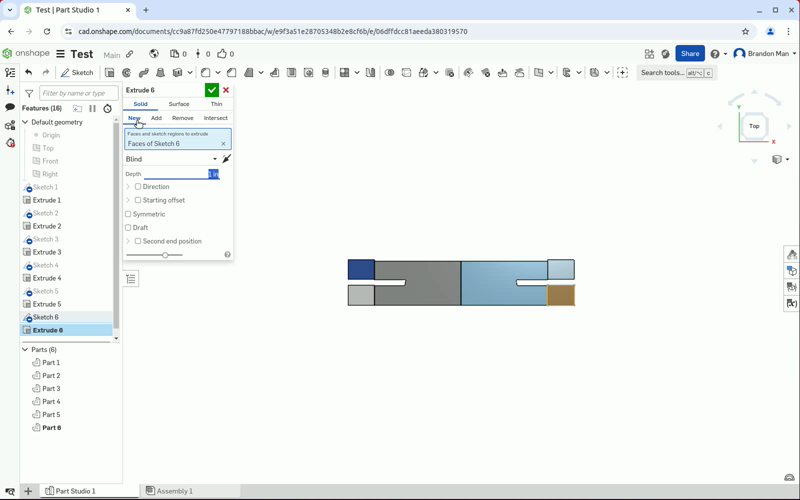
text(0.241)
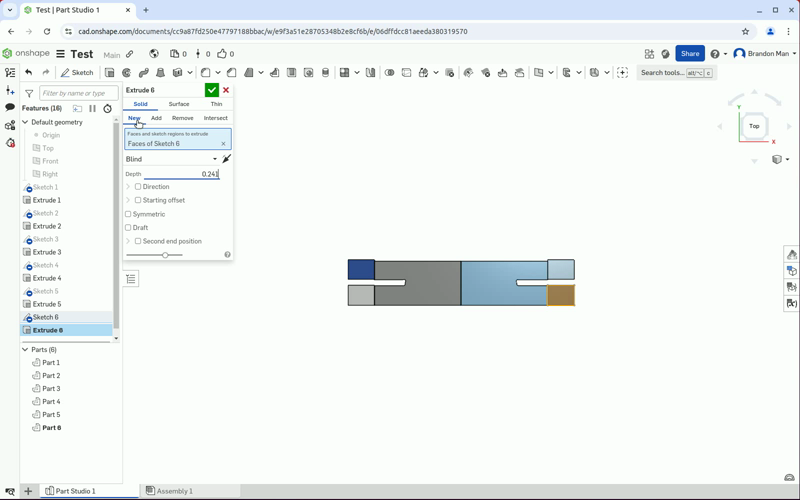
key(enter)
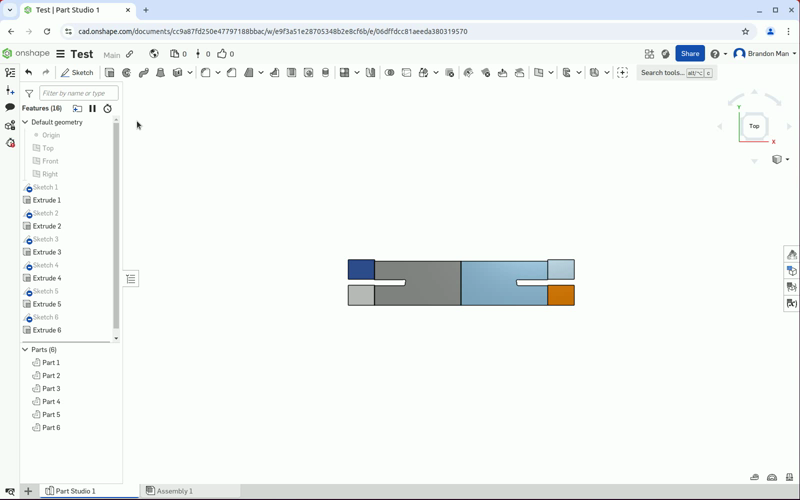
key(shift+h)
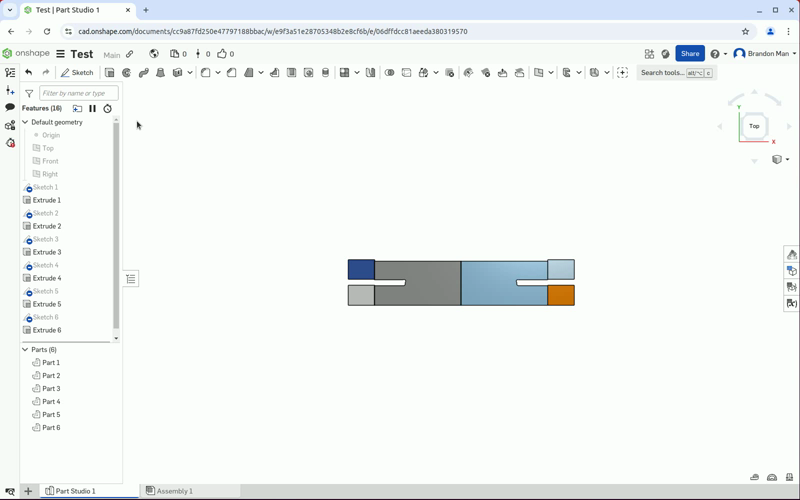
key(shift+h)
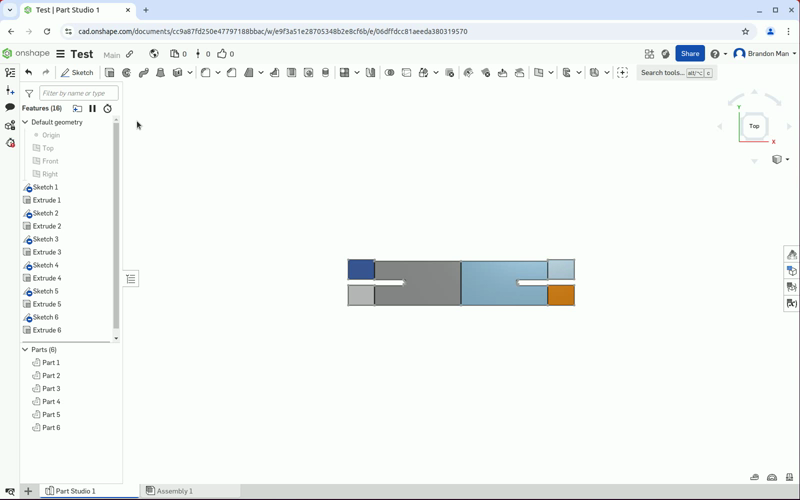
key(shift+7)
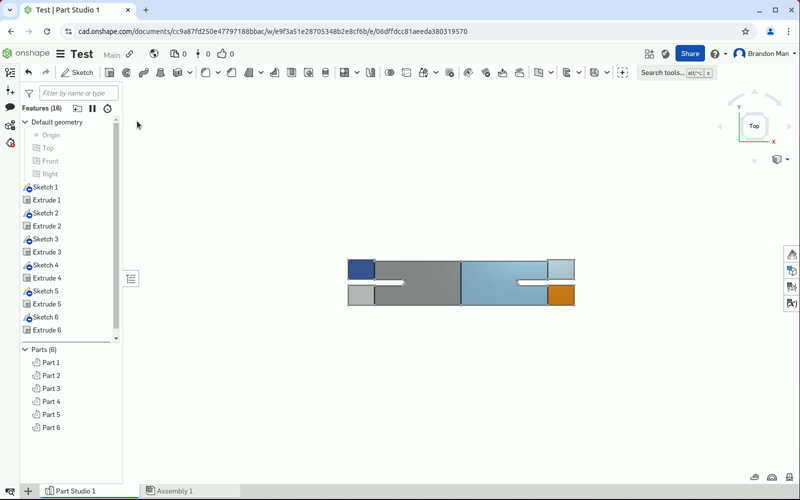
key(up, 3)
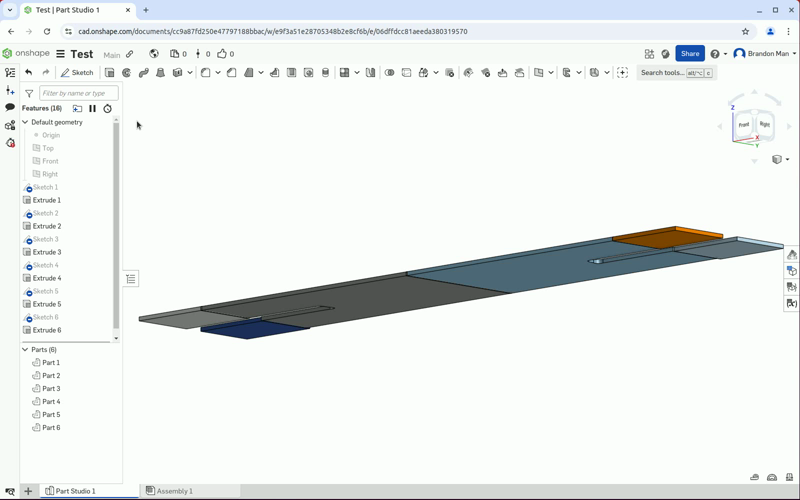
key(left, 3)
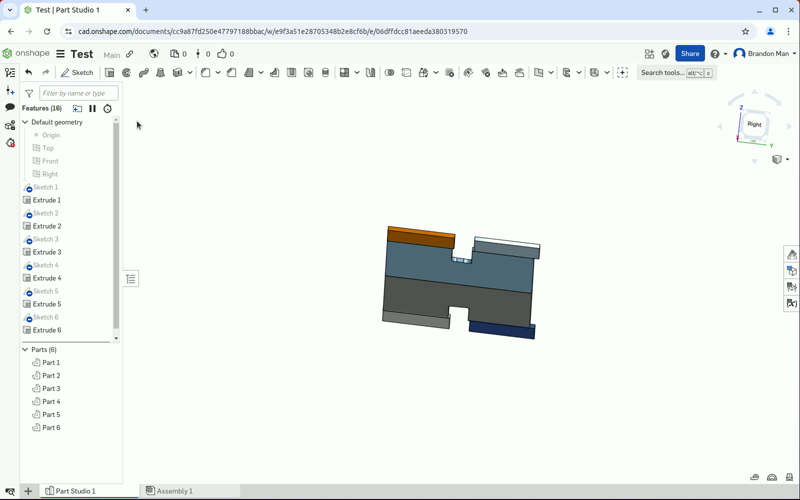
key(right, 3)
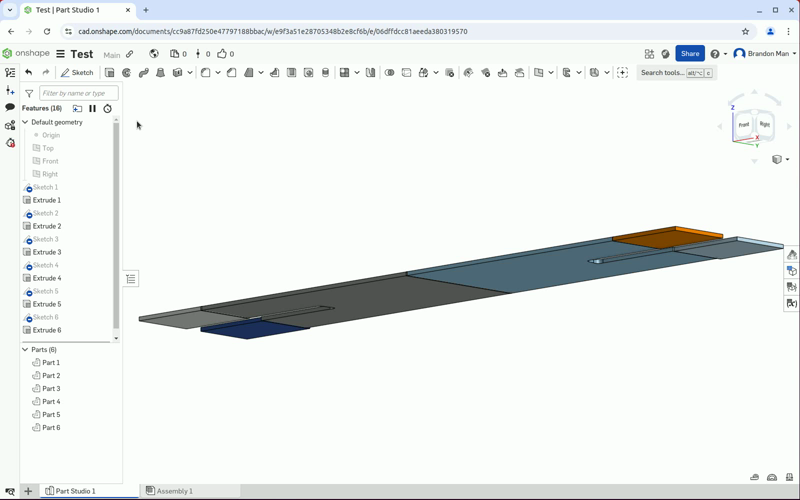
key(down, 3)
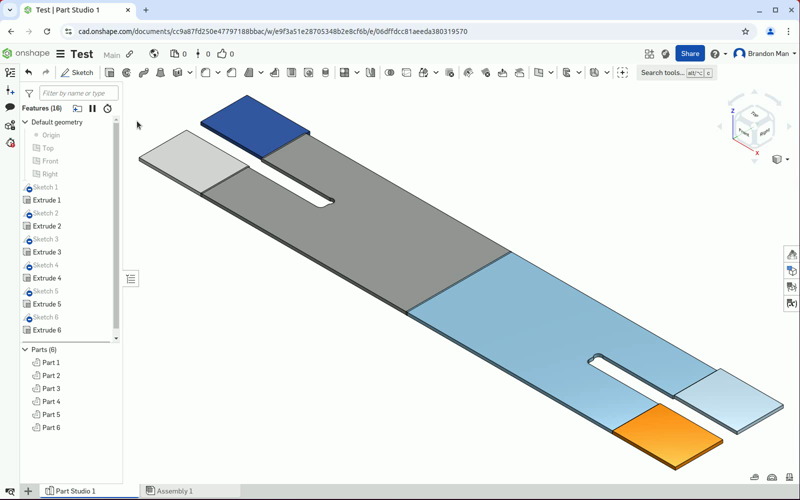
mouse_move(69, 189)
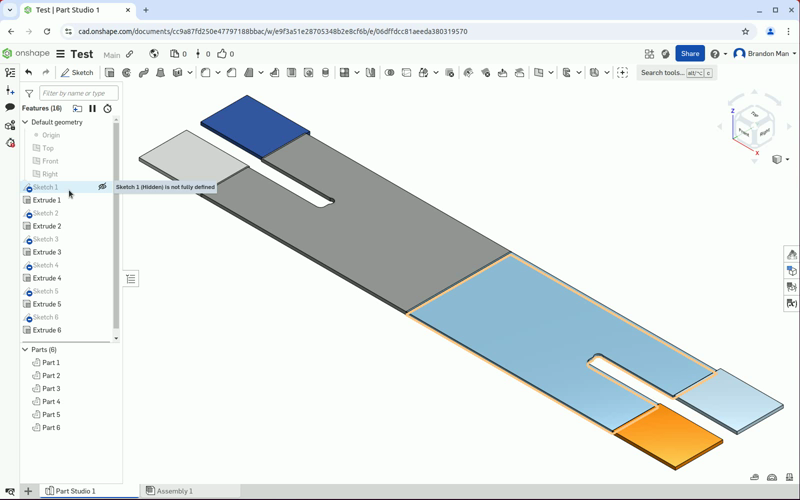
click(69, 189)